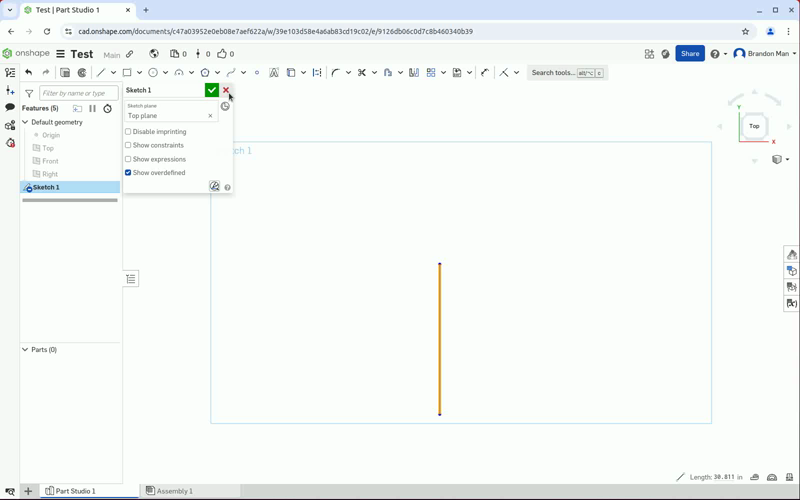
key(shift+h)
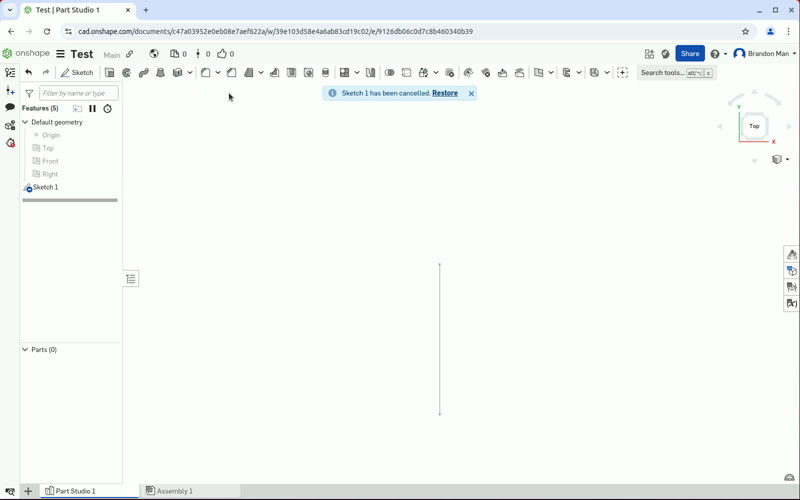
key(shift+s)
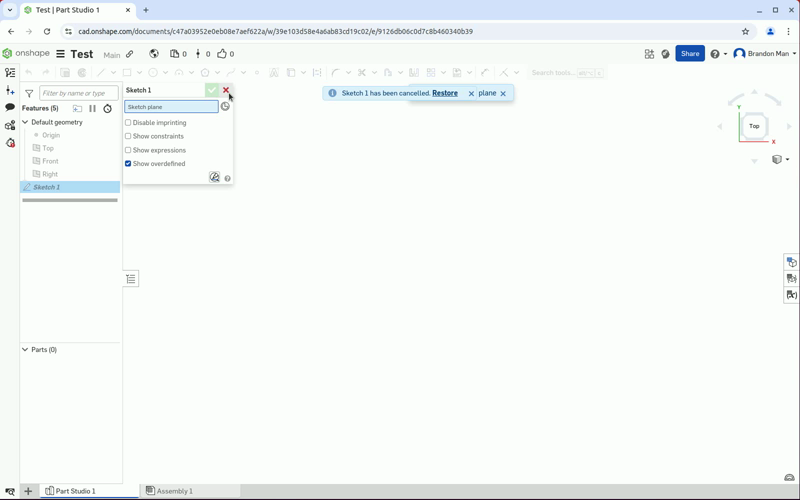
mouse_move(73, 150)
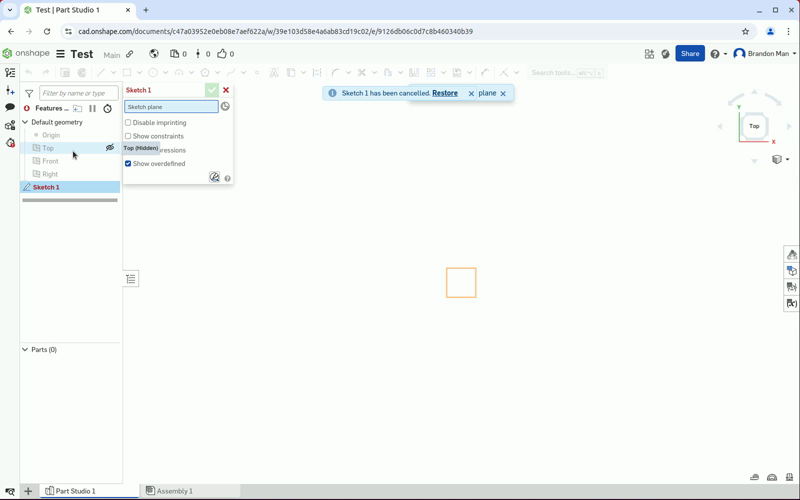
click(73, 150)
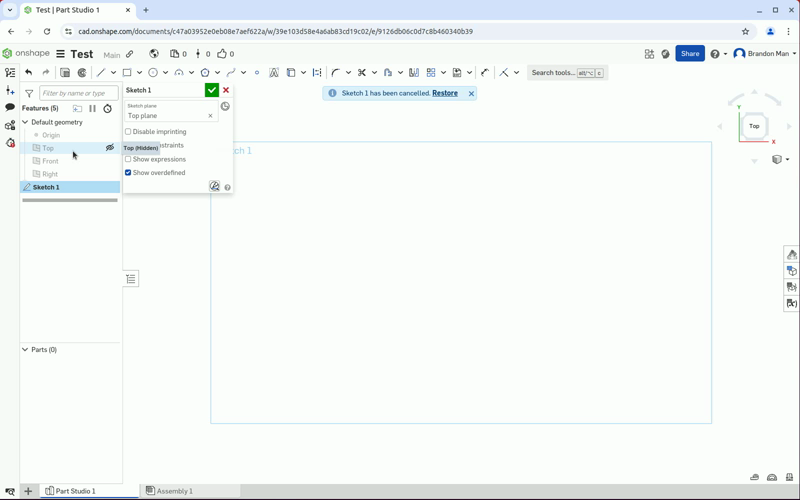
mouse_move(73, 352)
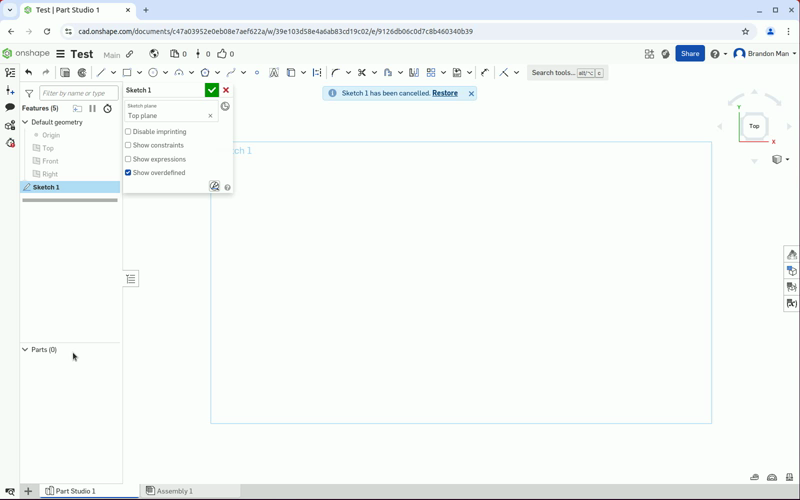
key(y)
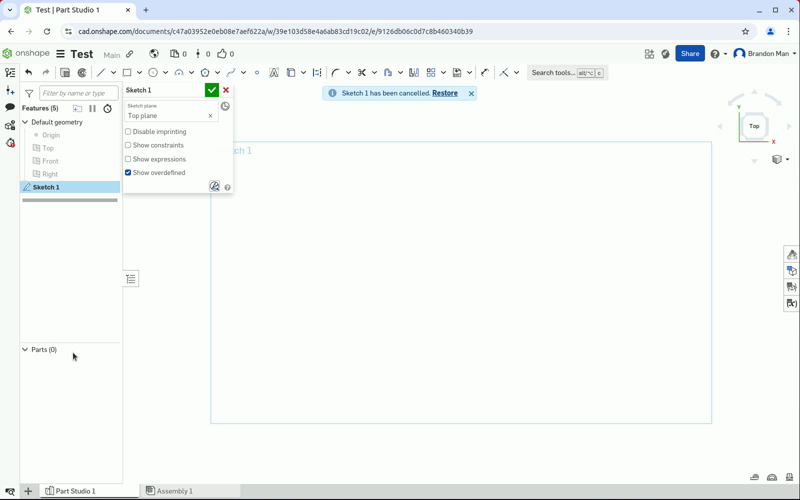
key(l)
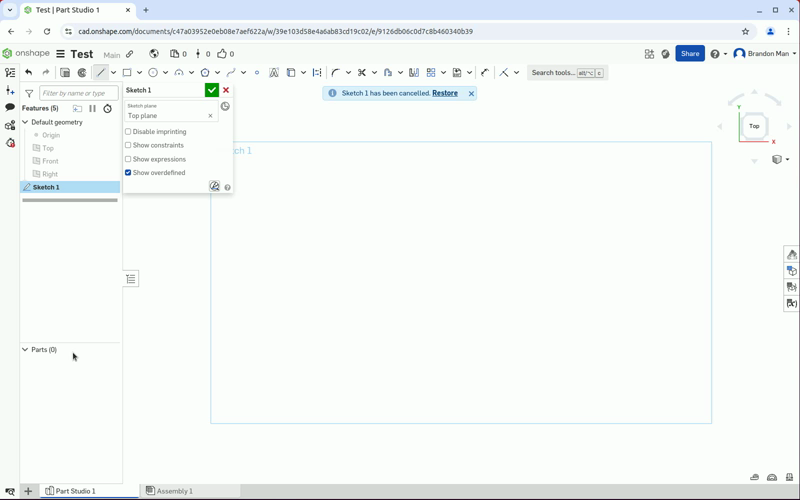
key_down(shift)
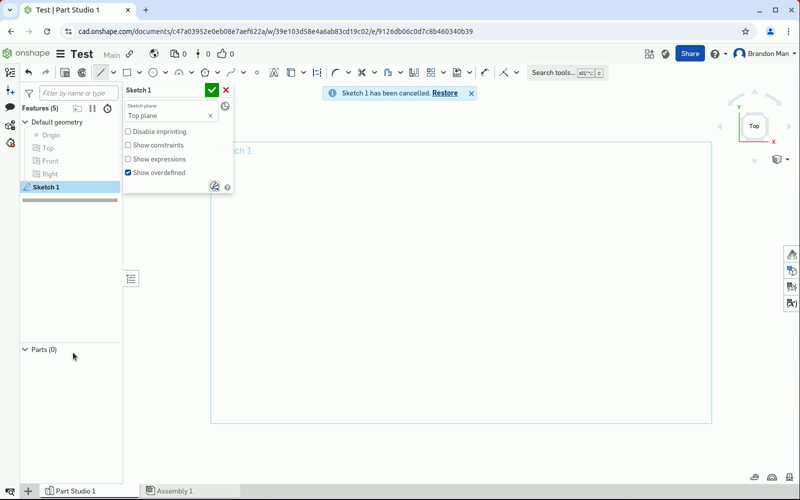
mouse_move(460, 282)
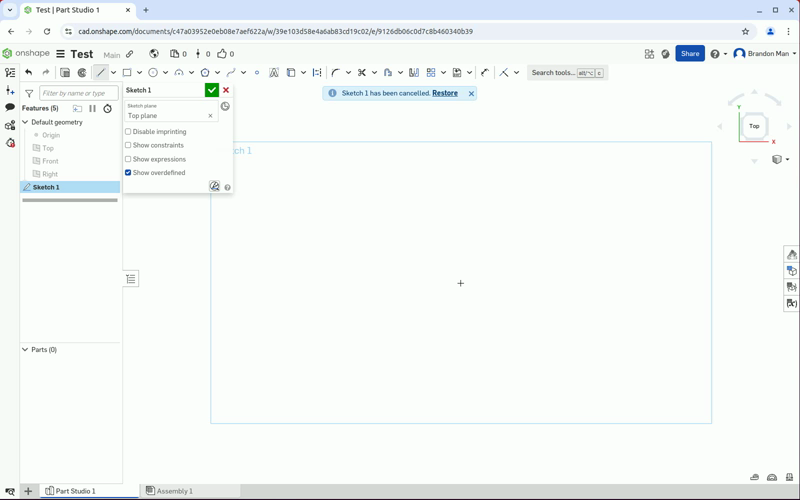
click(460, 282)
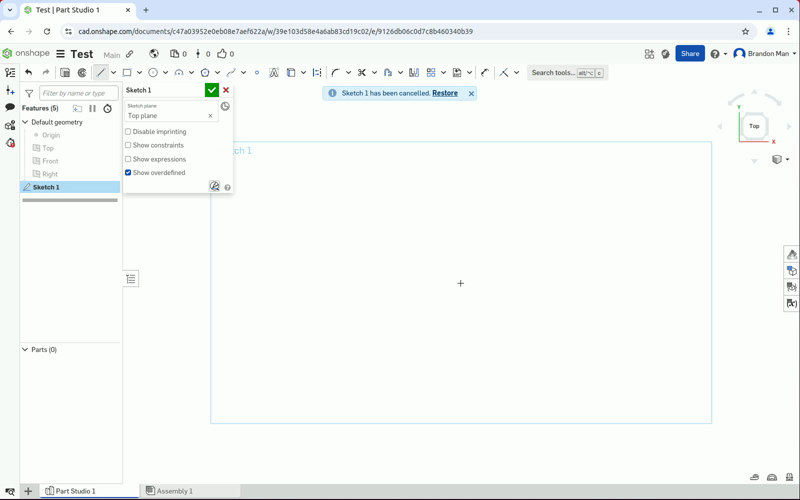
key_up(shift)
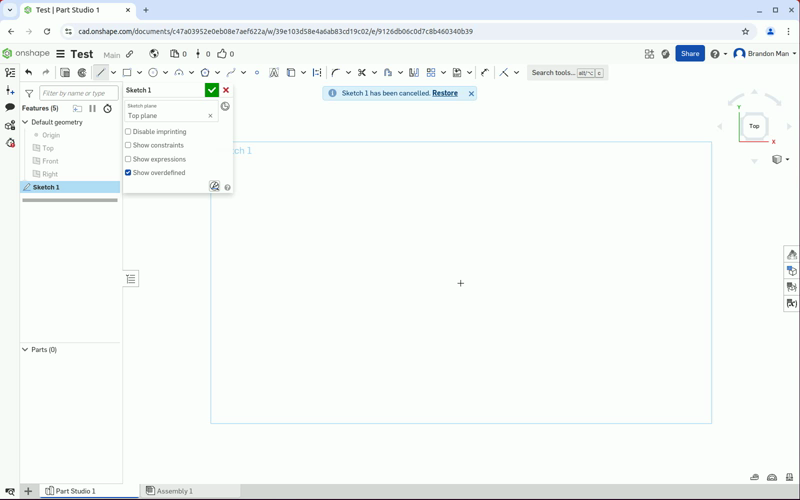
key_down(shift)
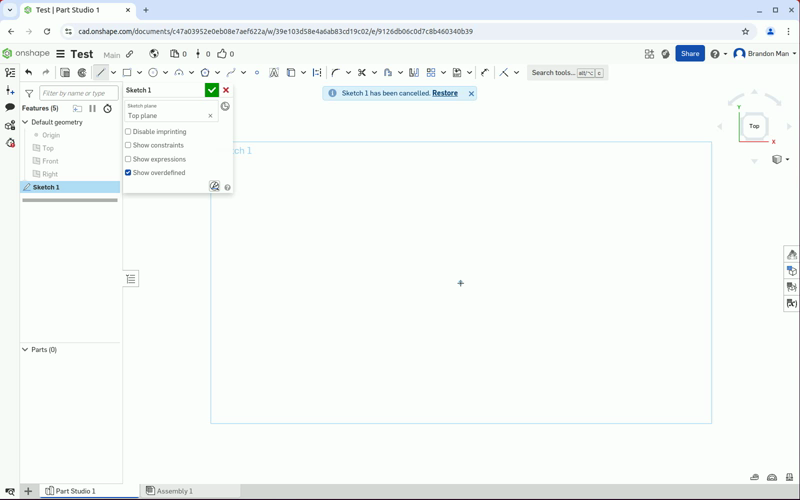
mouse_move(490, 282)
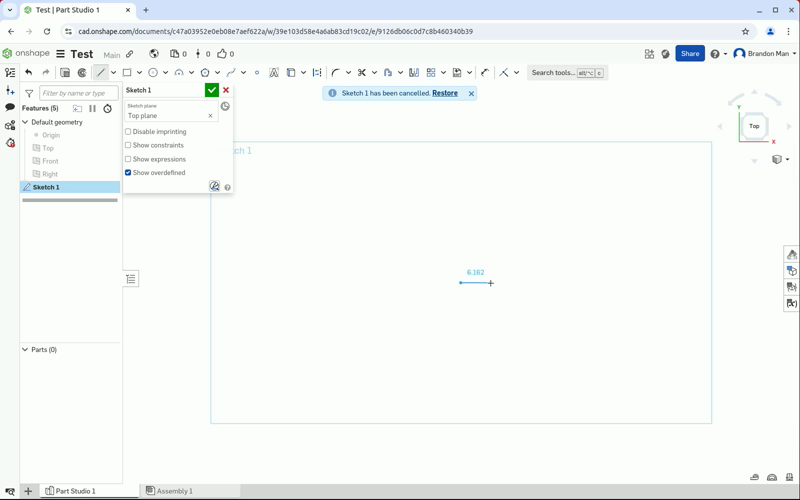
mouse_move(471, 282)
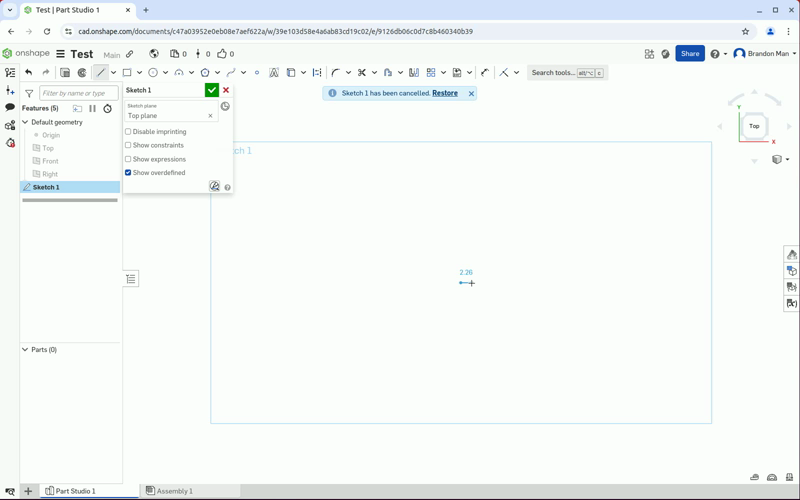
click(471, 282)
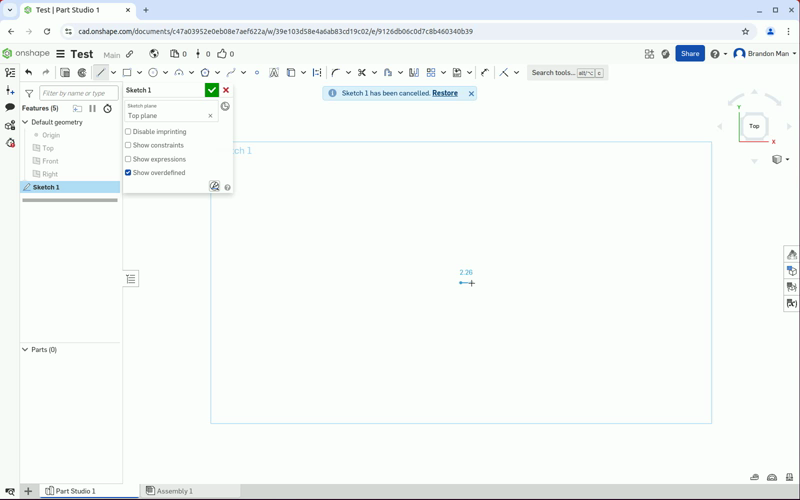
key_up(shift)
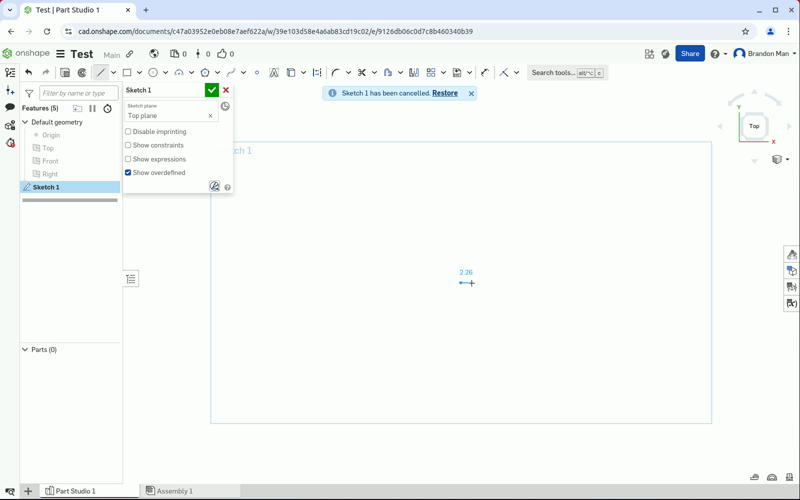
key(esc)
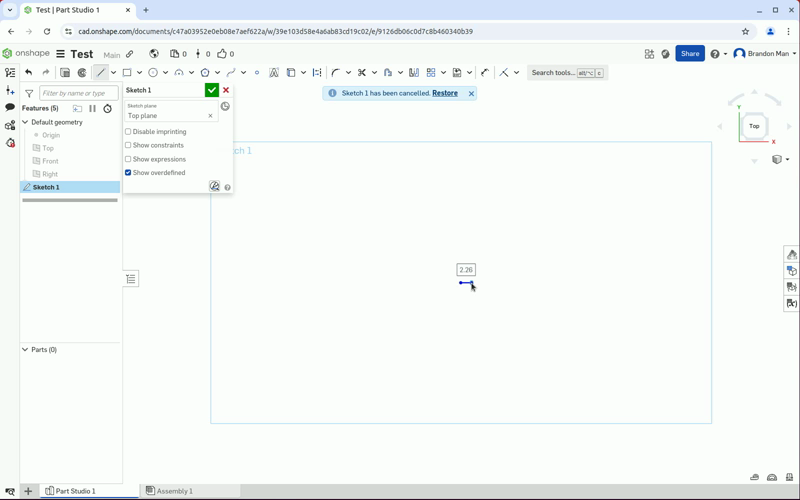
key(a)
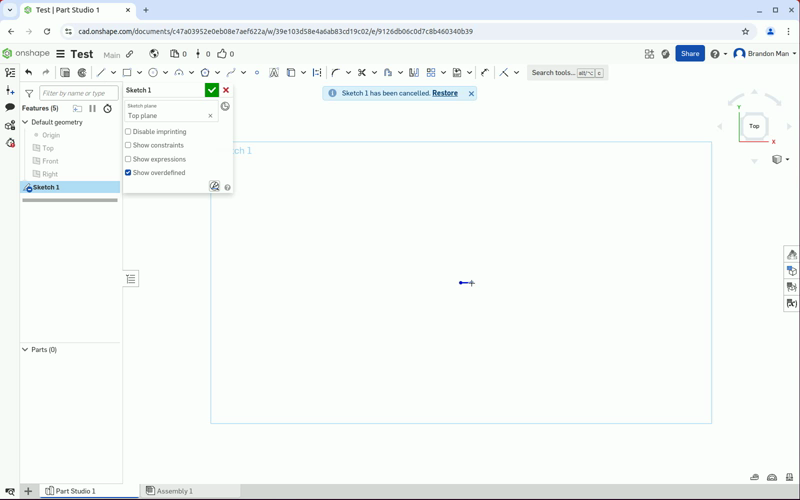
mouse_move(471, 282)
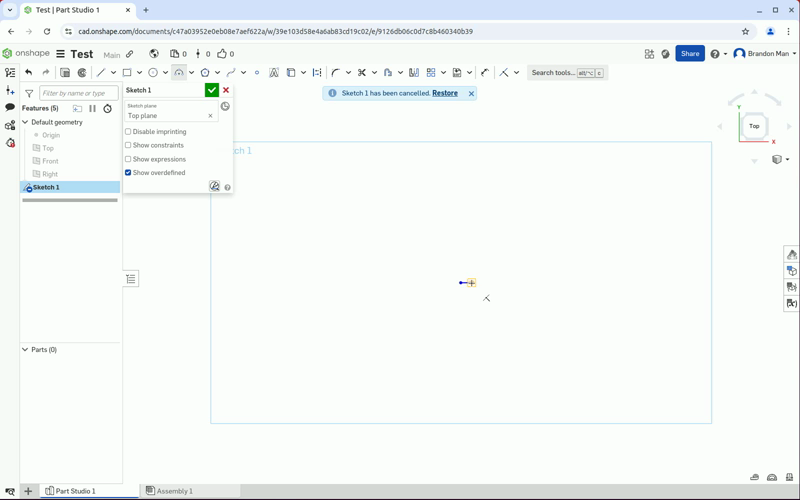
click(471, 282)
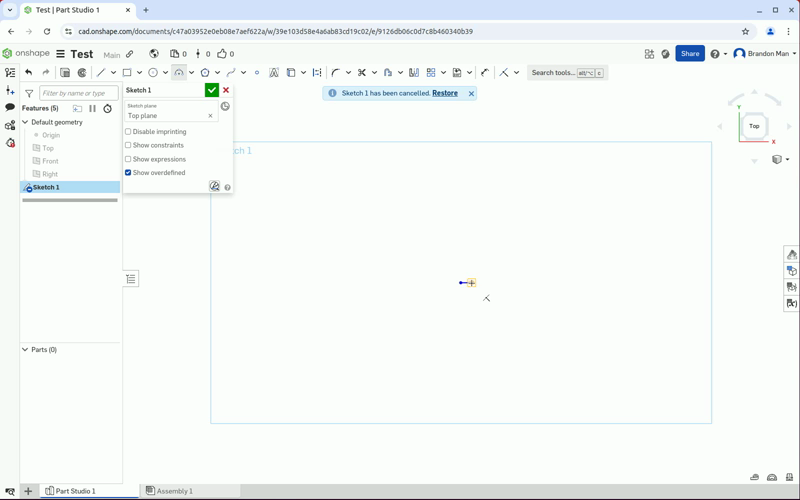
key_down(shift)
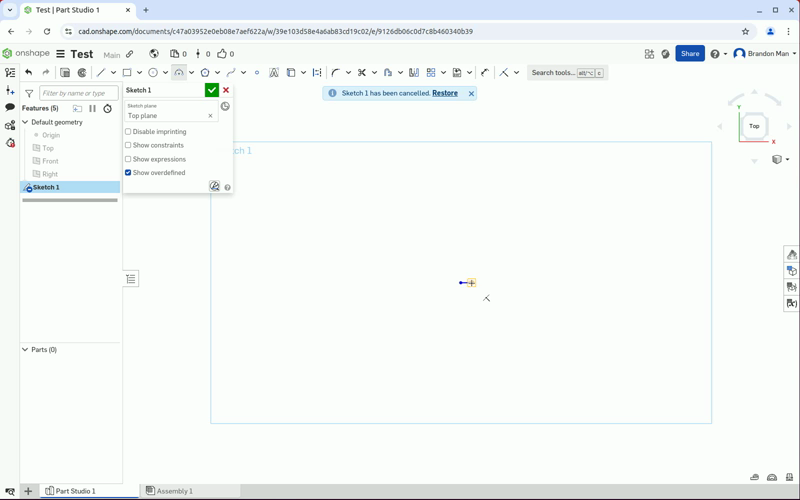
mouse_move(478, 282)
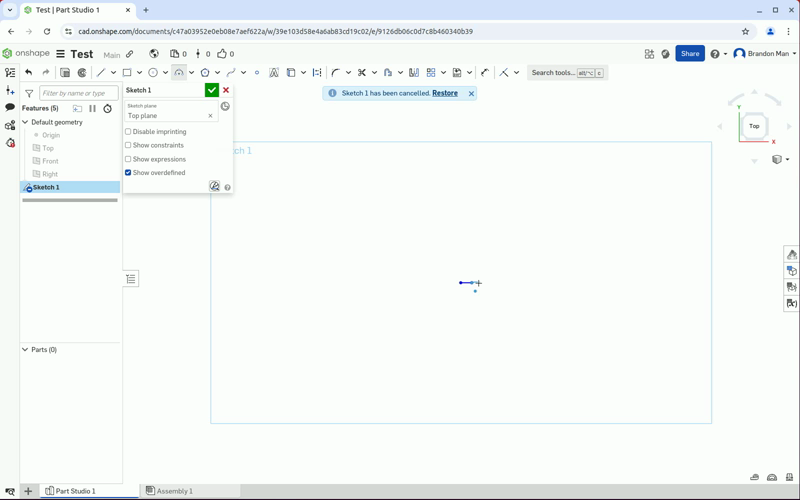
scroll(6)
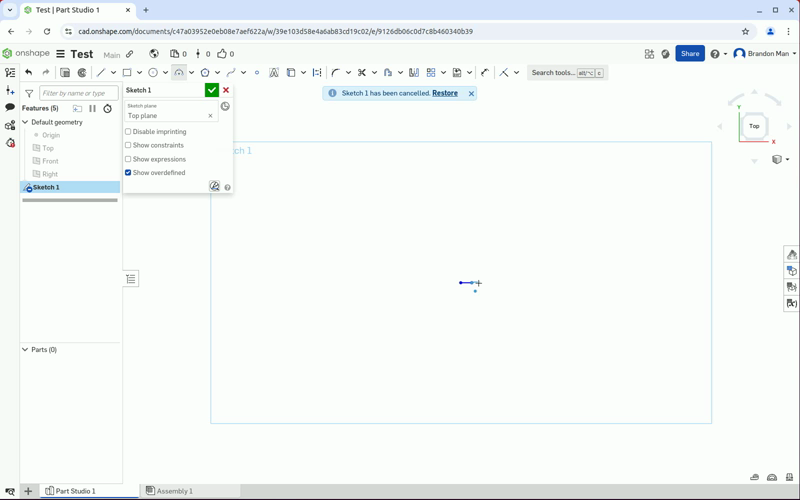
scroll(6)
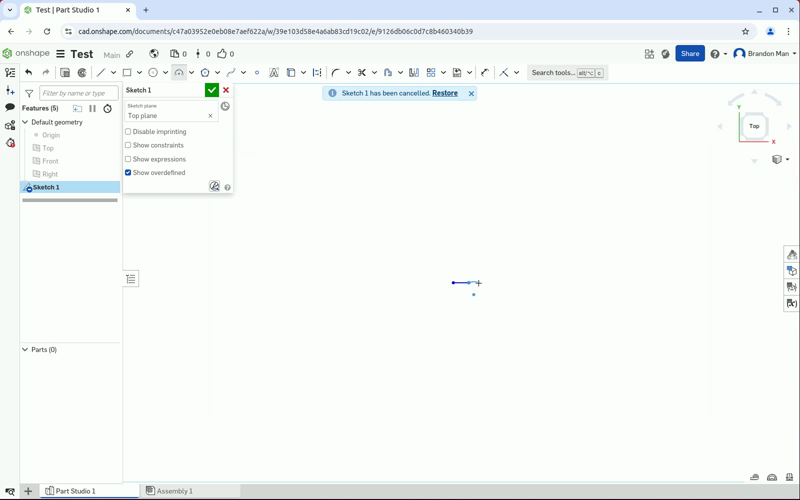
scroll(6)
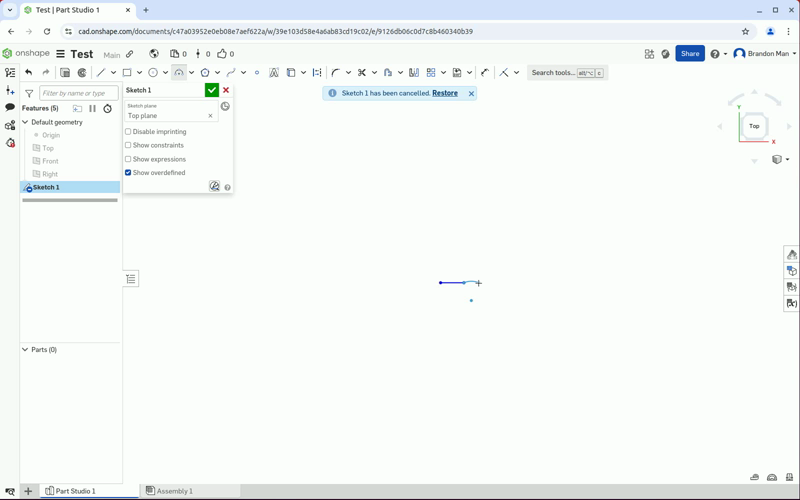
scroll(6)
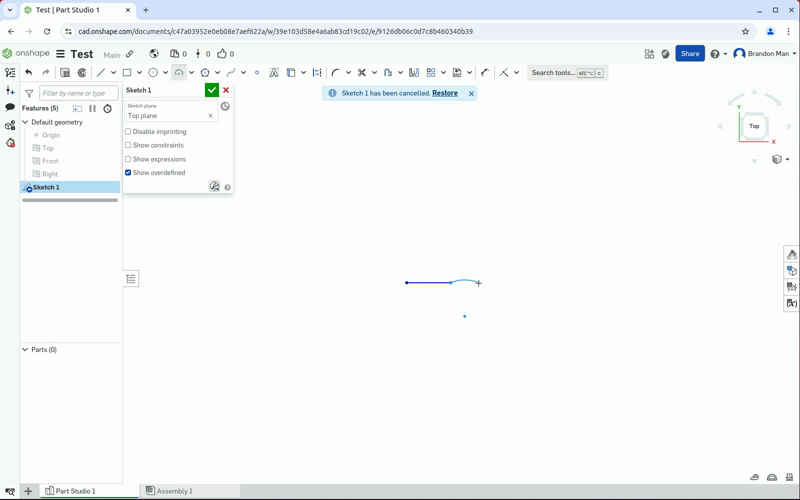
scroll(6)
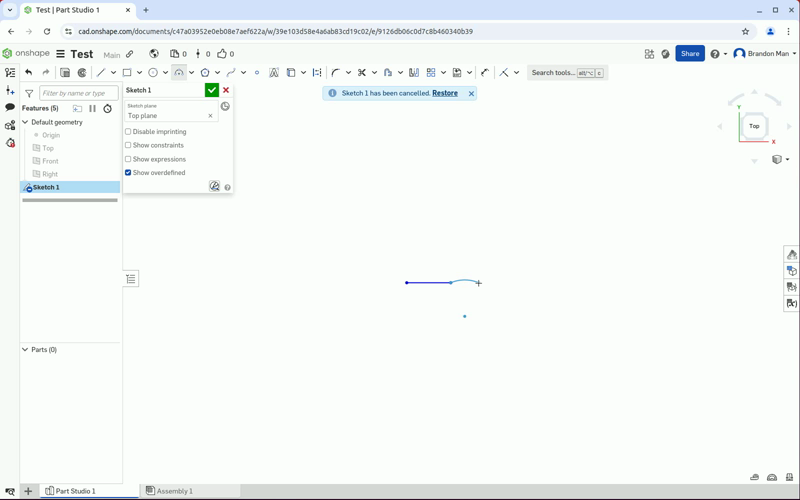
scroll(6)
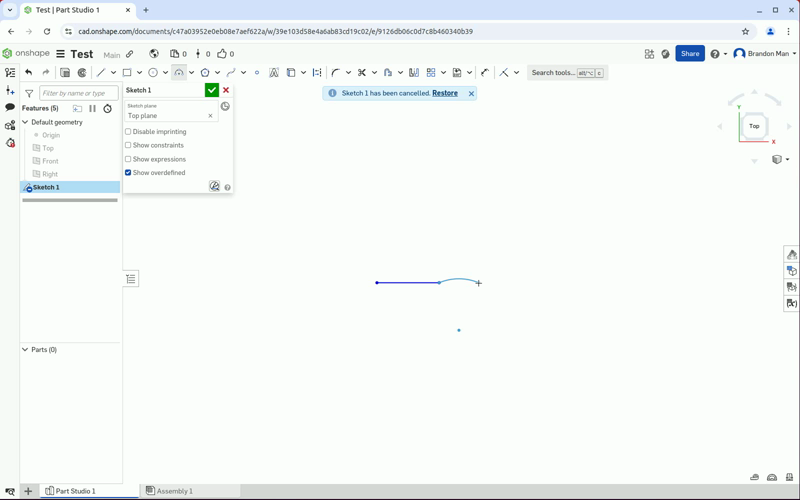
scroll(6)
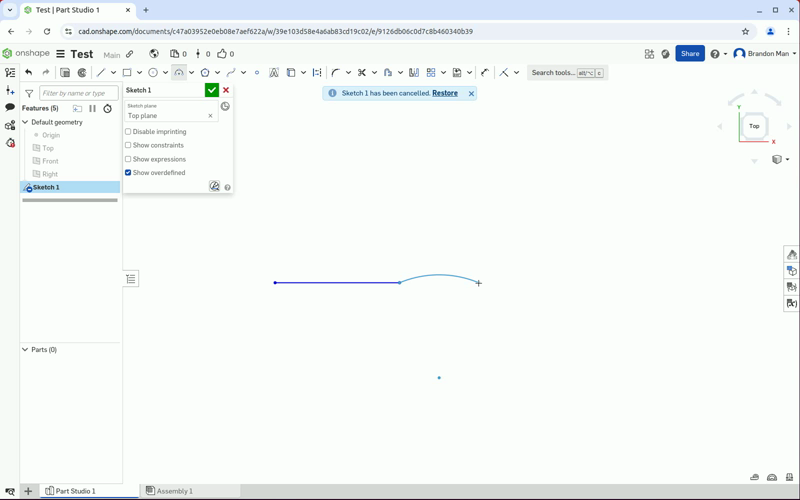
click(478, 282)
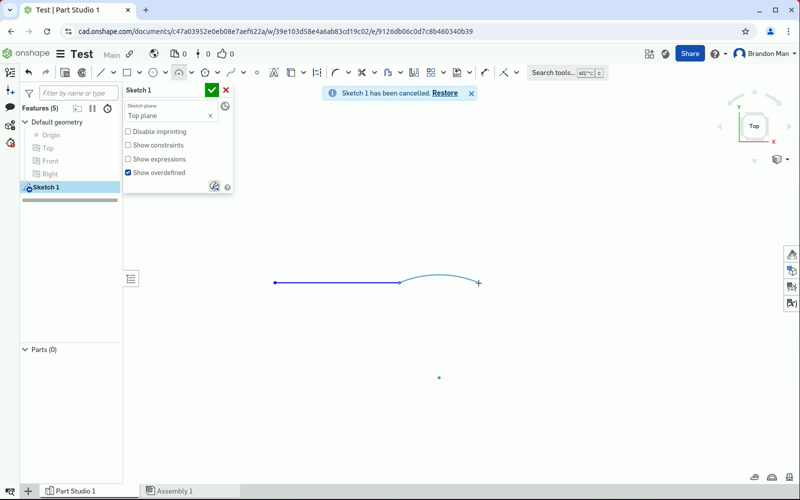
scroll(-6)
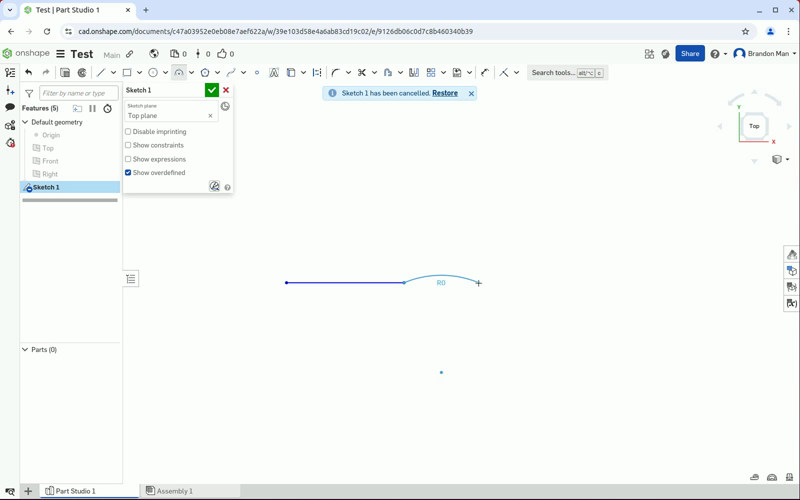
scroll(-6)
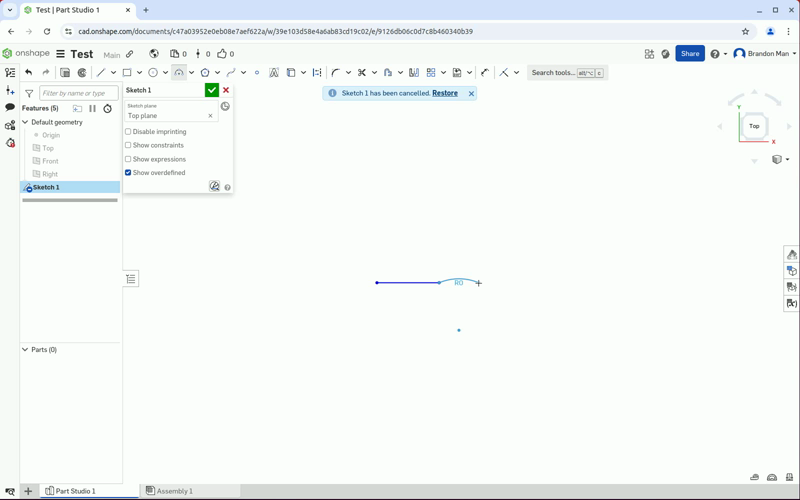
scroll(-6)
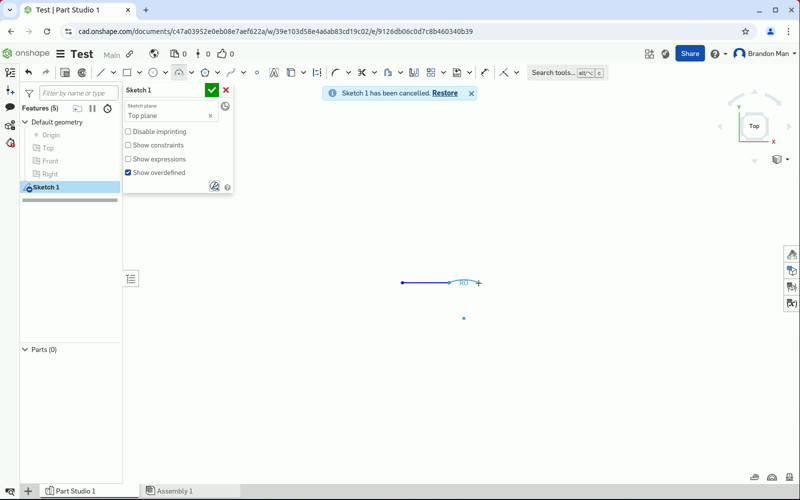
scroll(-6)
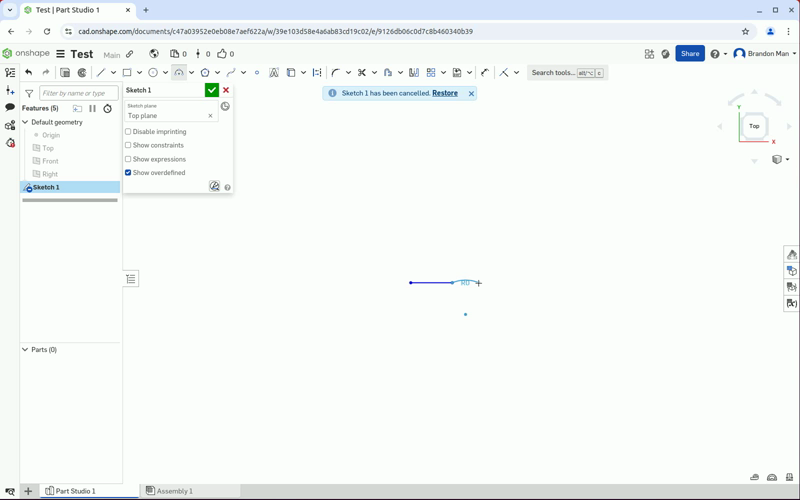
scroll(-6)
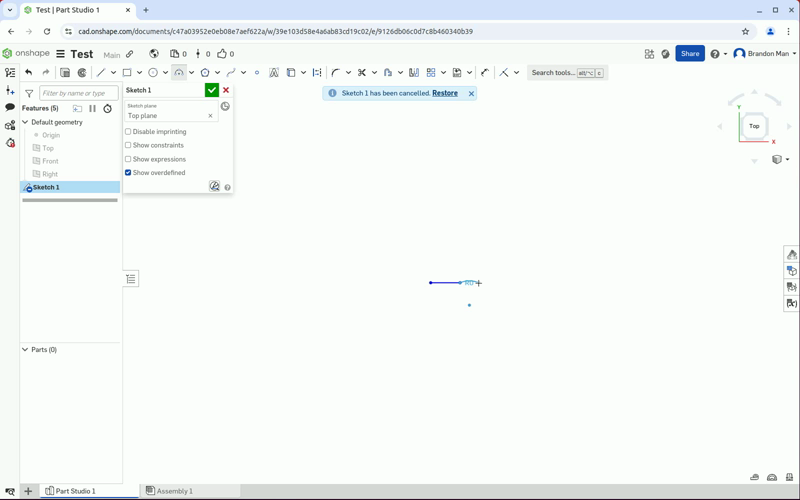
scroll(-6)
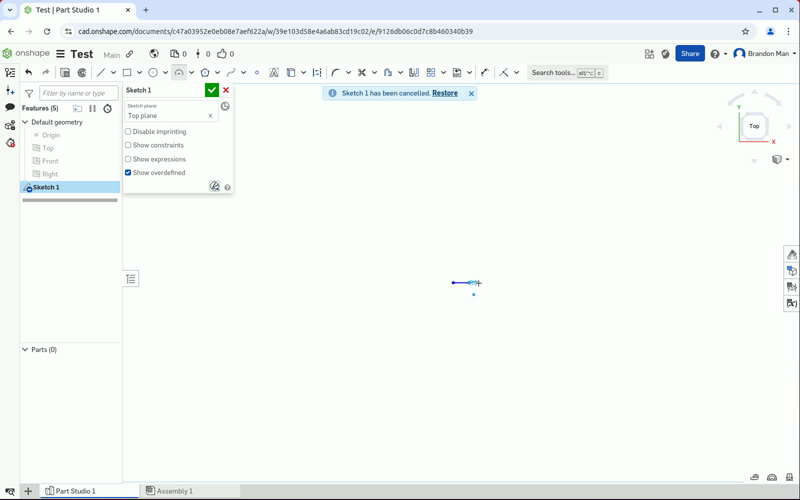
scroll(-6)
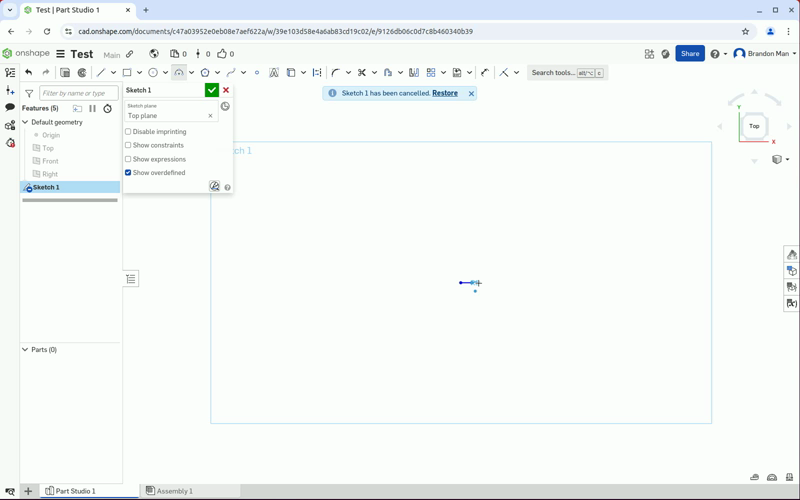
mouse_move(474, 286)
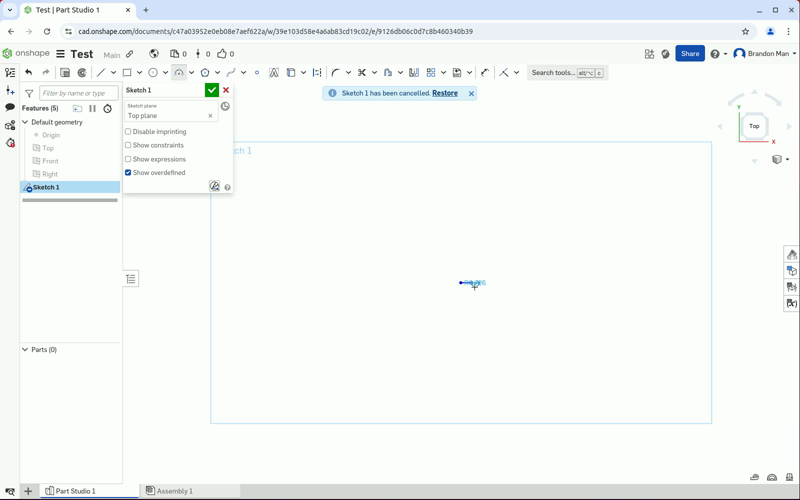
scroll(6)
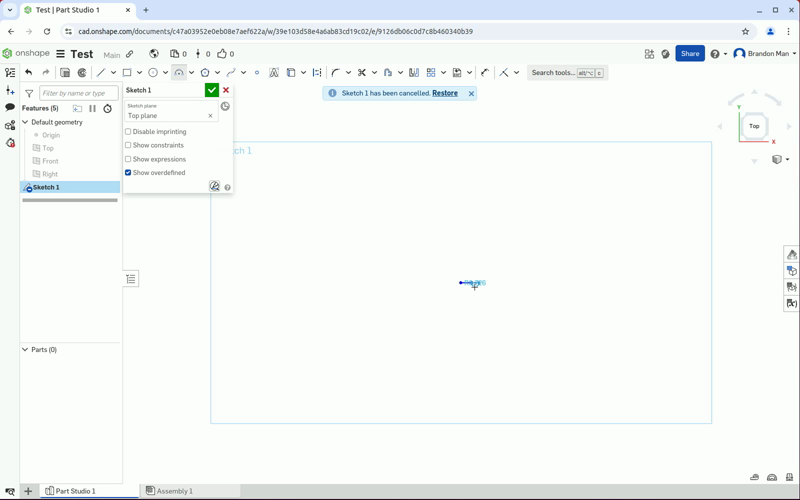
scroll(6)
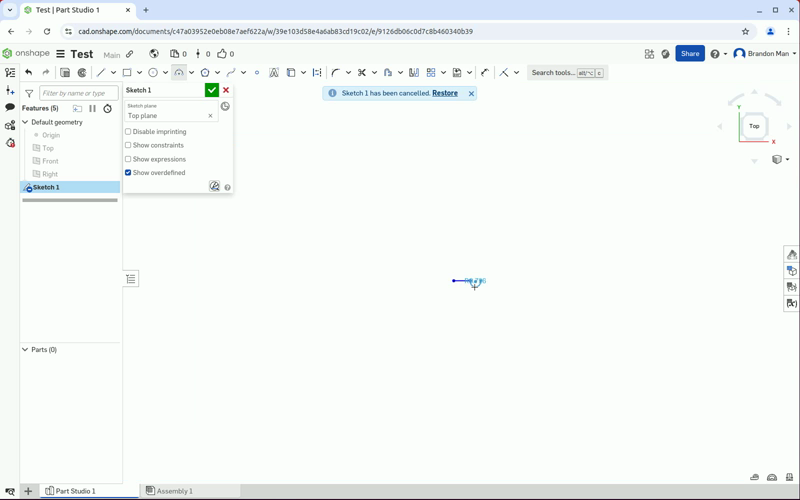
scroll(6)
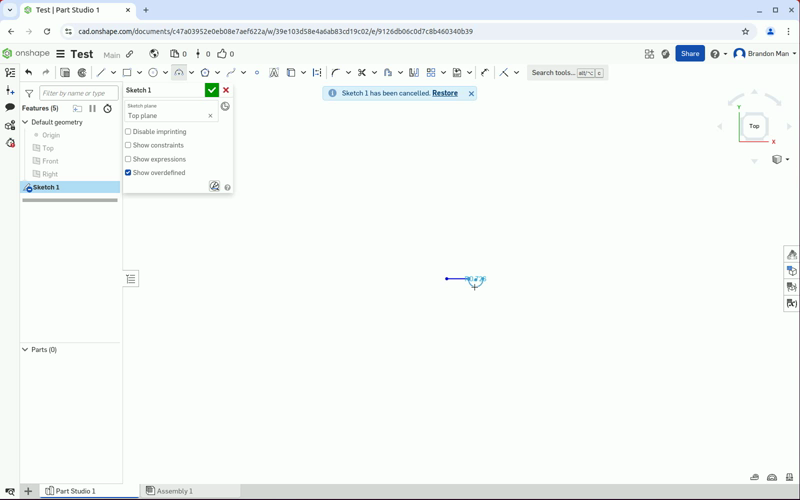
scroll(6)
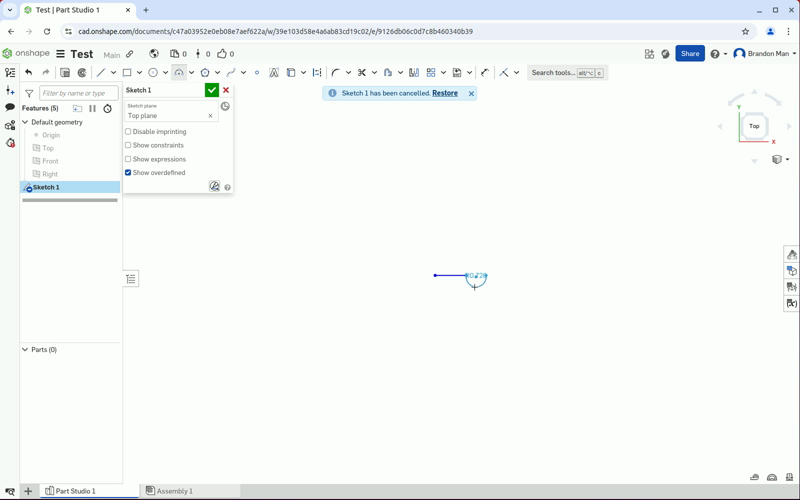
scroll(6)
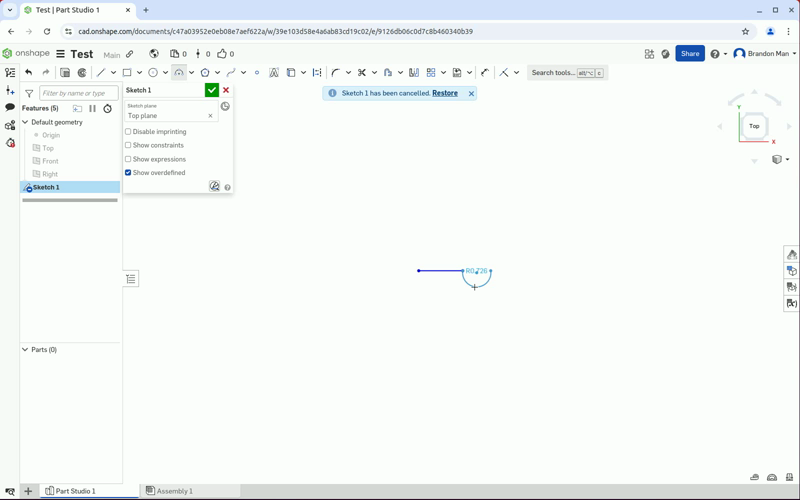
scroll(6)
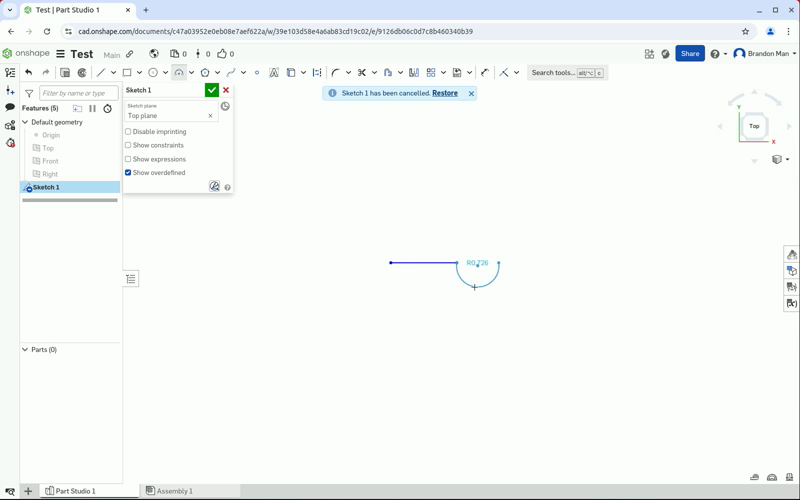
scroll(6)
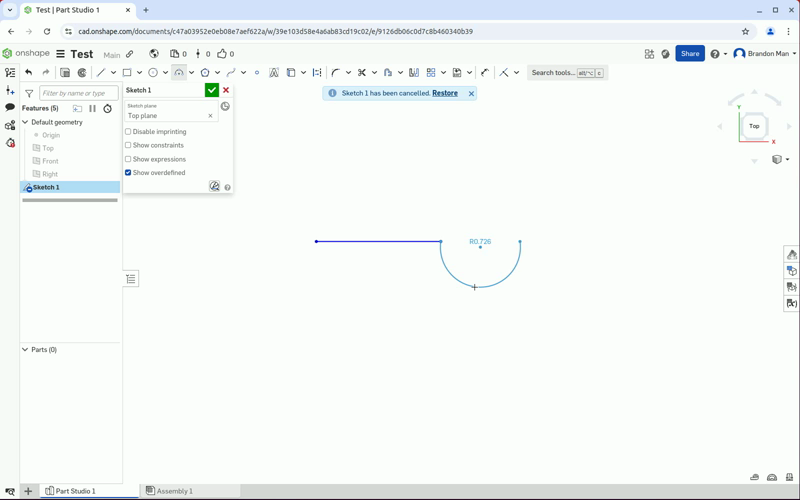
click(474, 286)
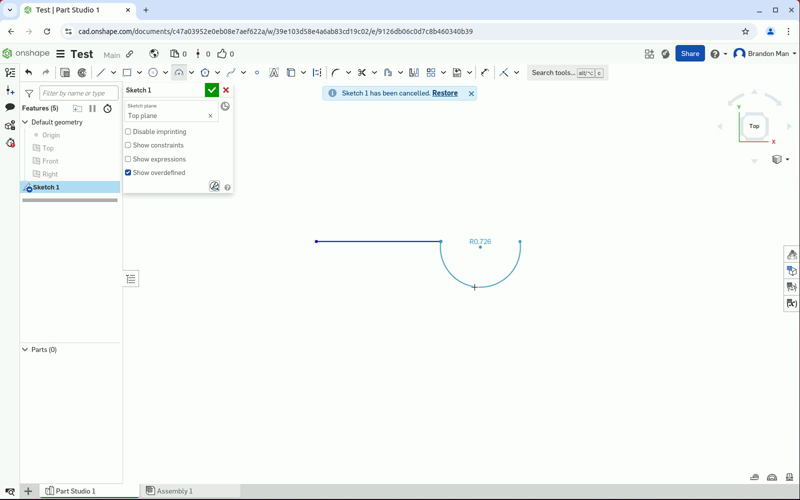
scroll(-6)
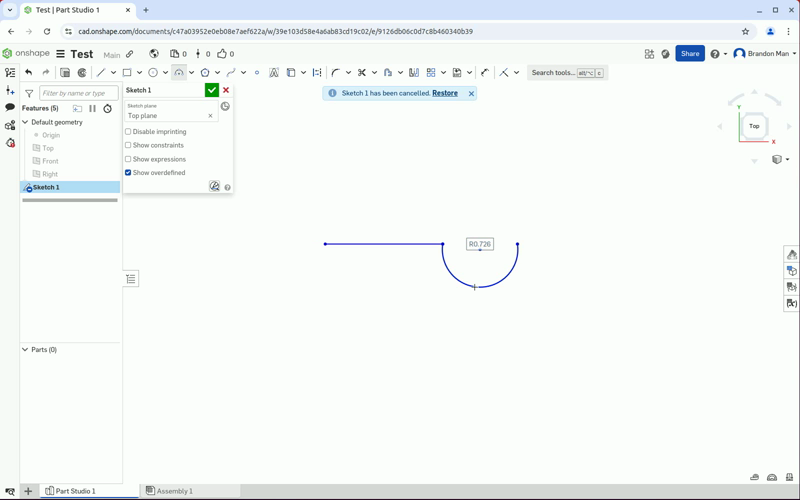
scroll(-6)
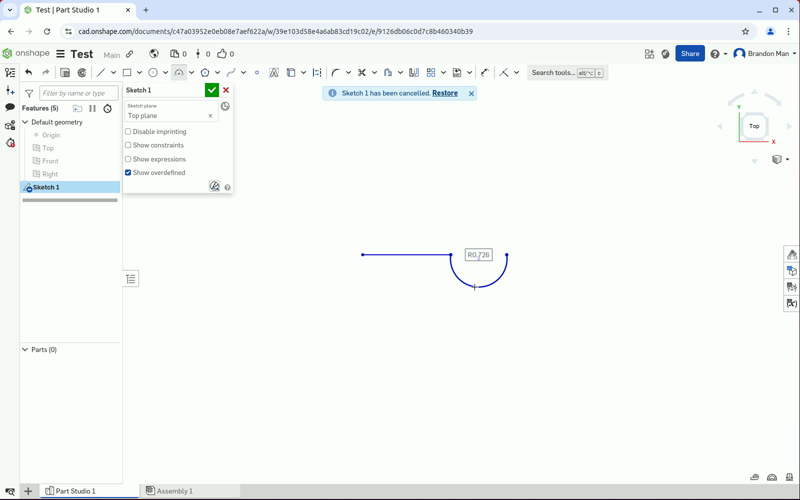
scroll(-6)
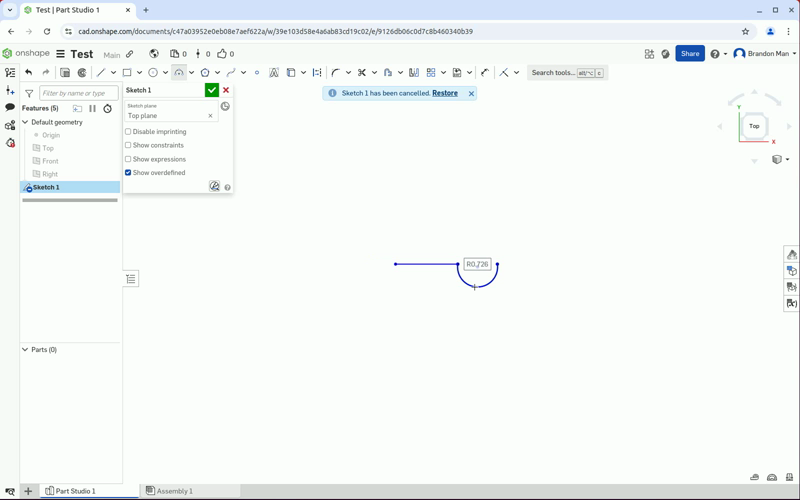
scroll(-6)
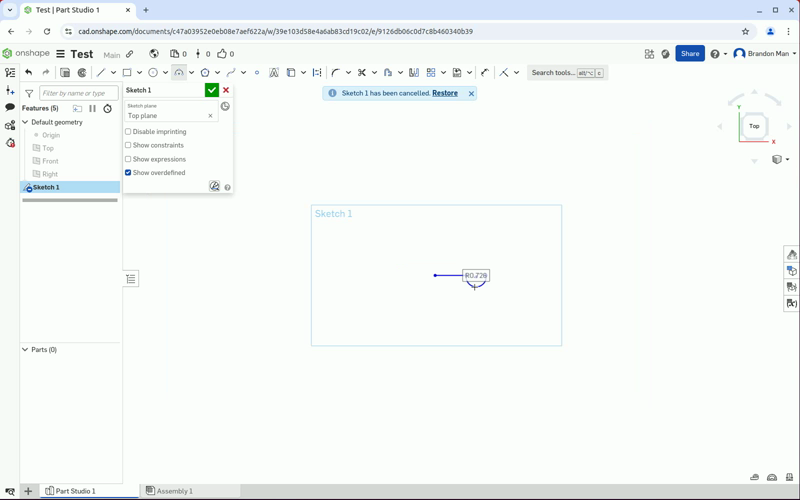
scroll(-6)
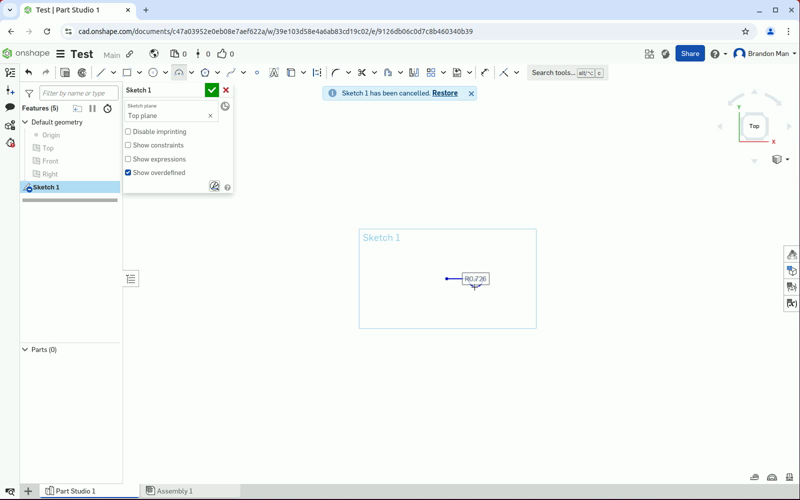
scroll(-6)
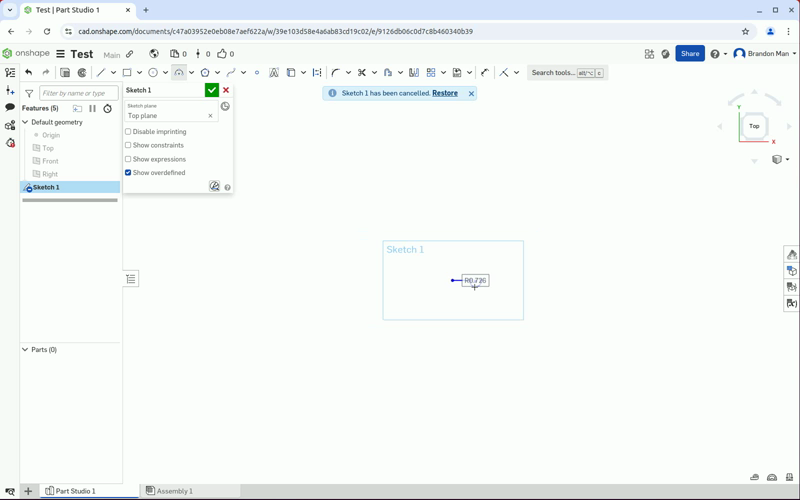
scroll(-6)
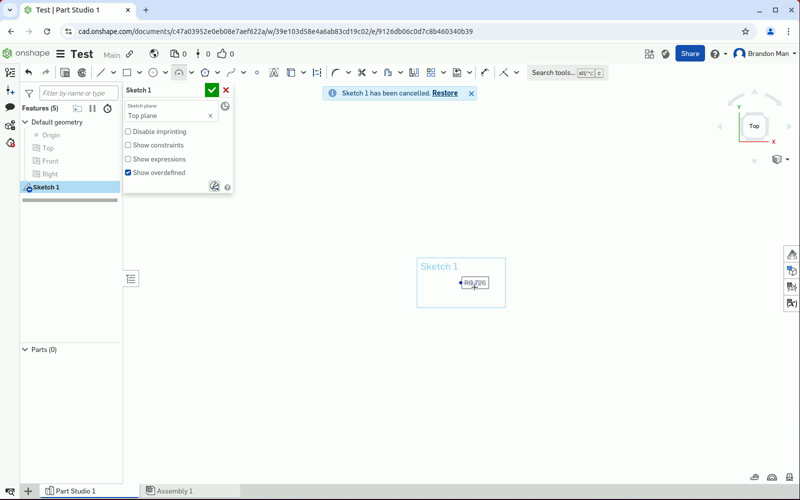
key_up(shift)
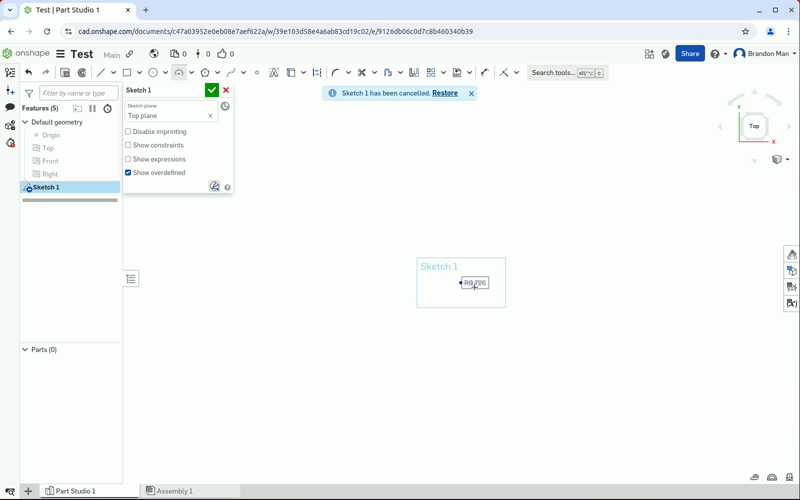
key(esc)
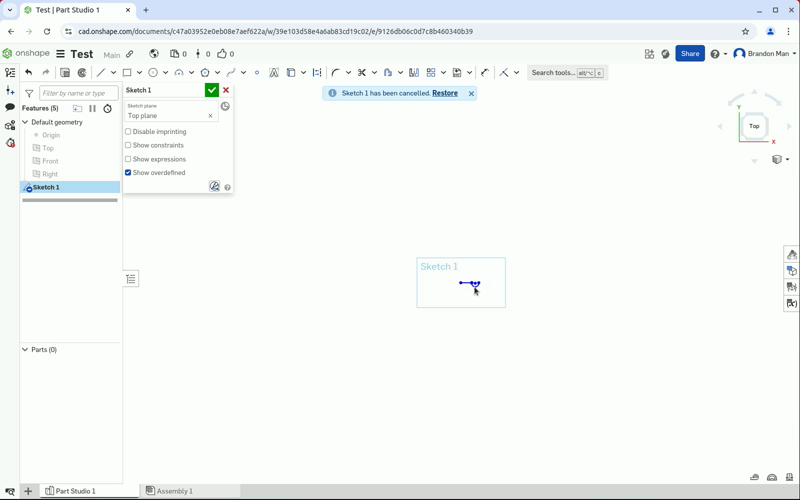
key(l)
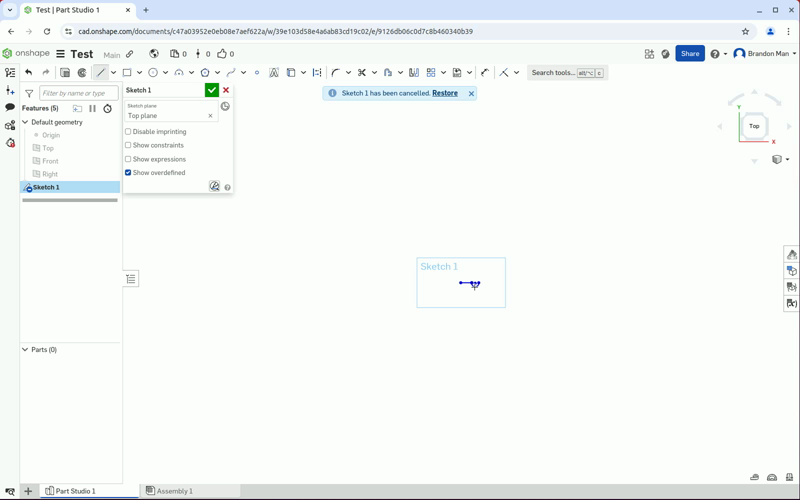
mouse_move(478, 282)
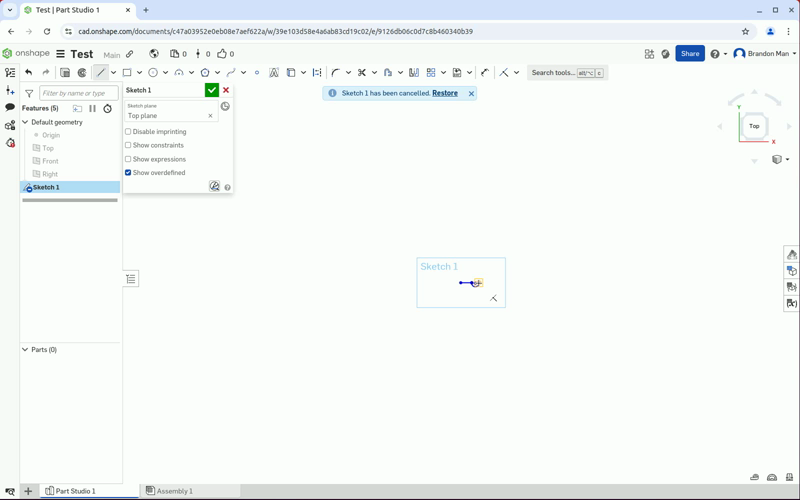
scroll(6)
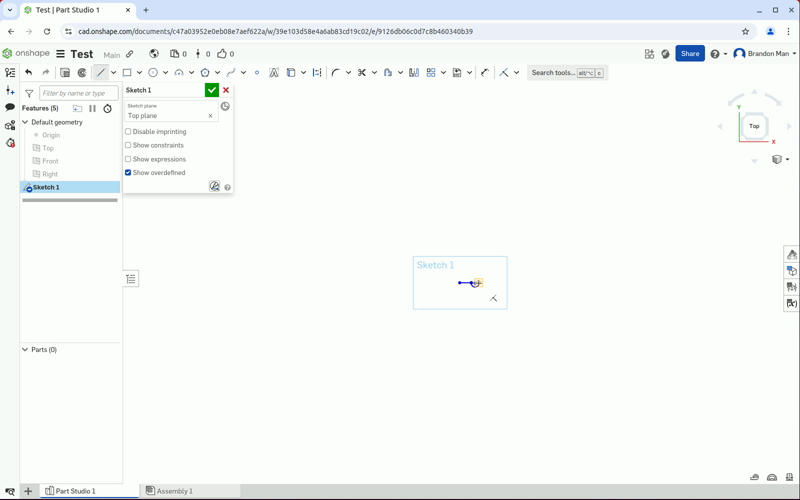
scroll(6)
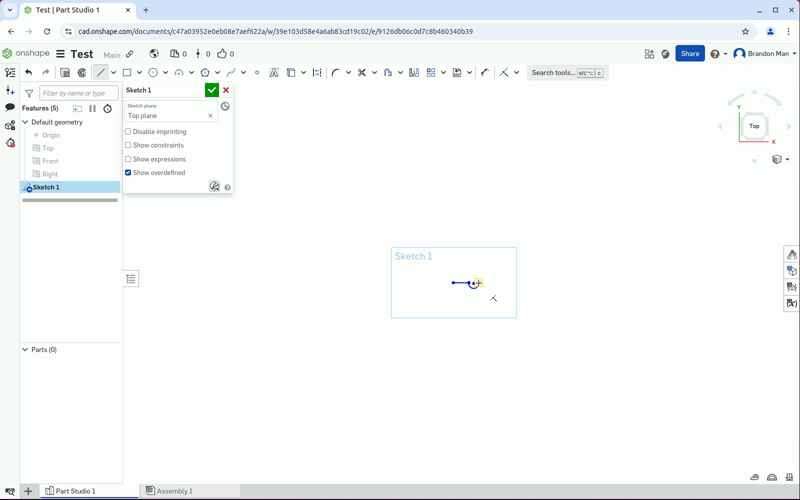
scroll(6)
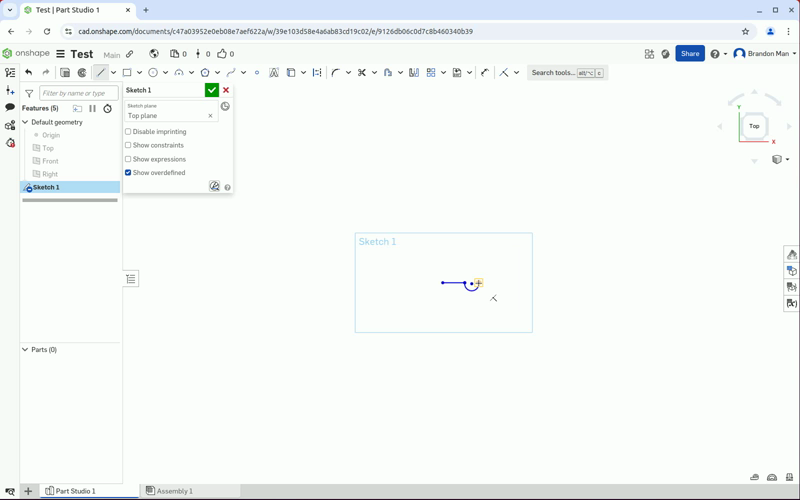
scroll(6)
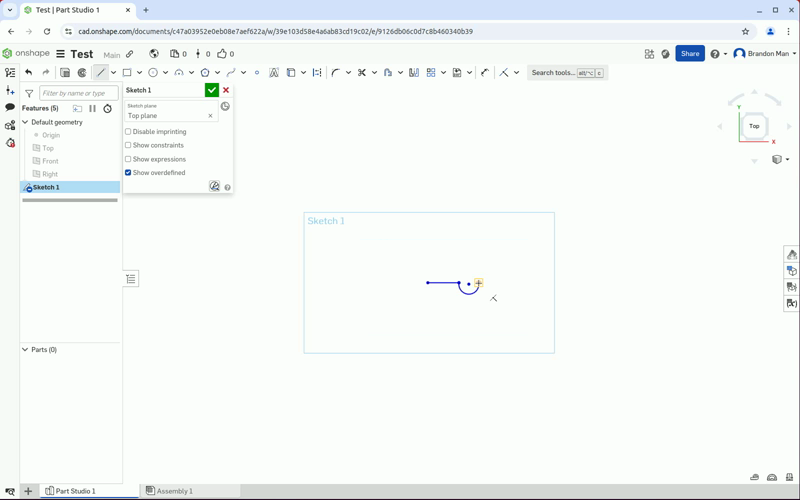
scroll(6)
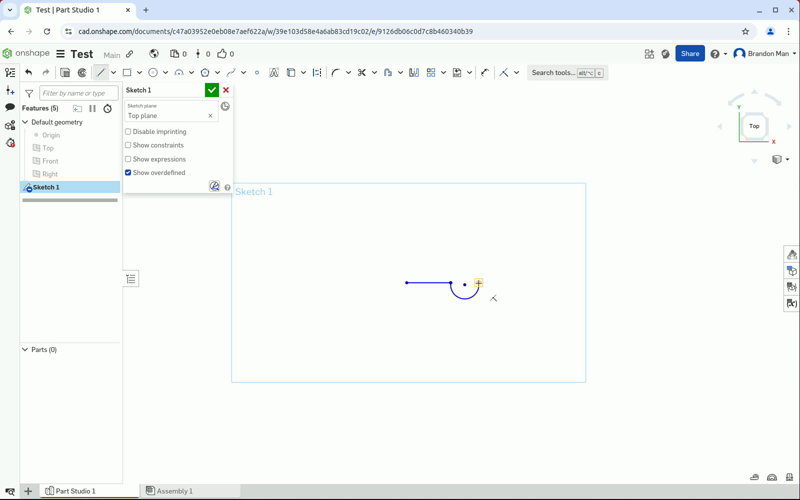
scroll(6)
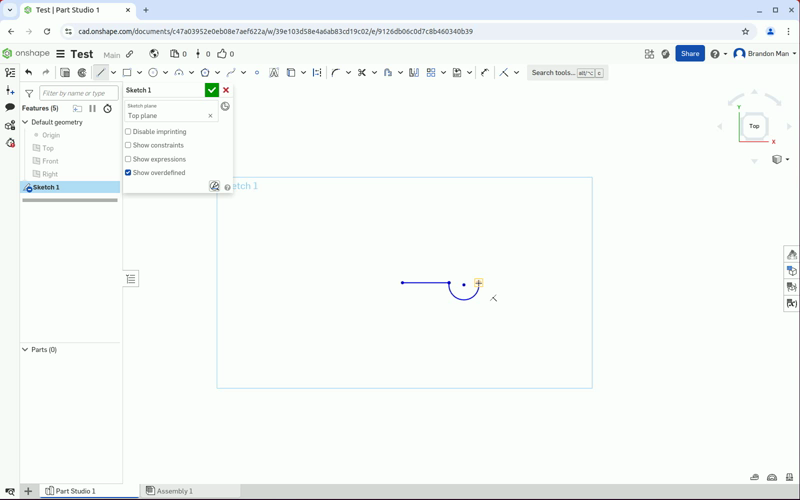
scroll(6)
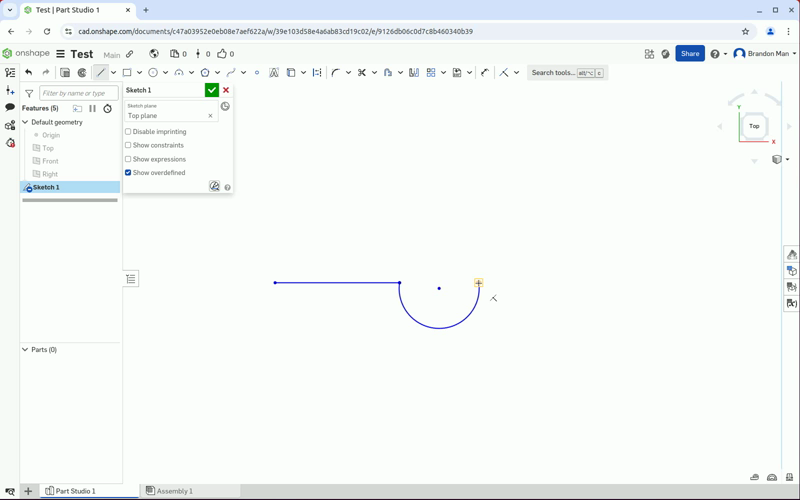
click(478, 282)
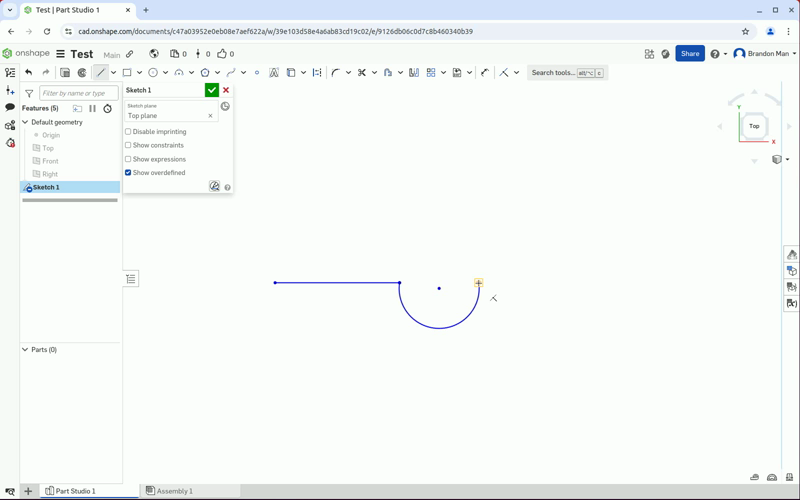
scroll(-6)
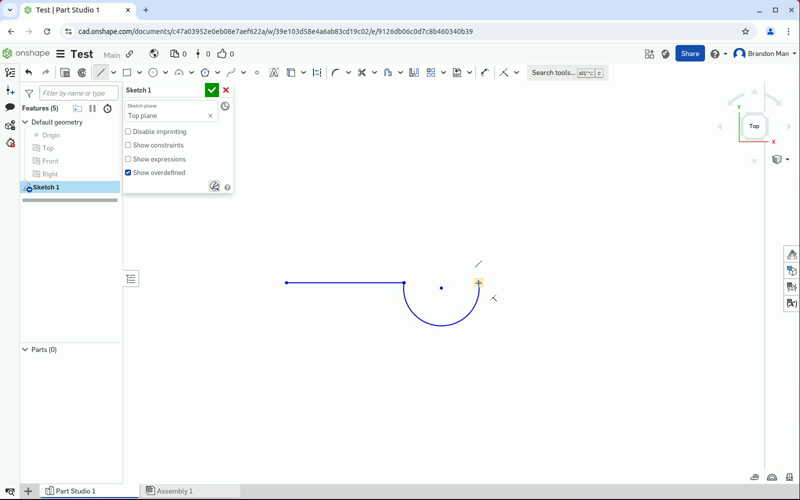
scroll(-6)
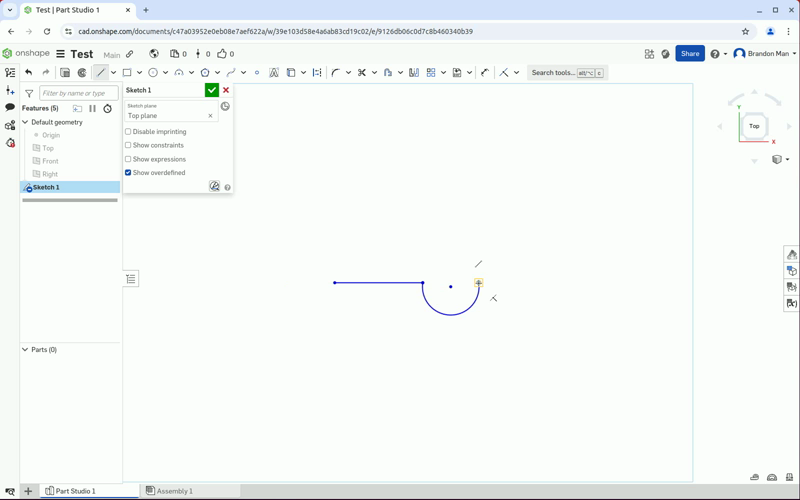
scroll(-6)
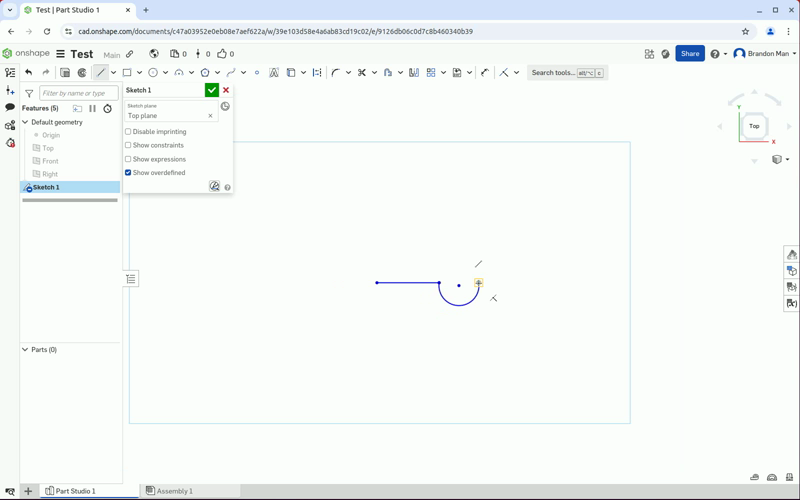
scroll(-6)
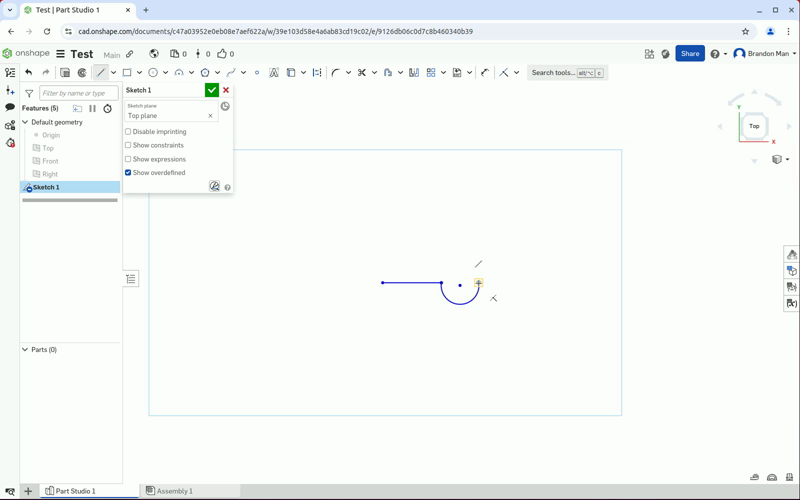
scroll(-6)
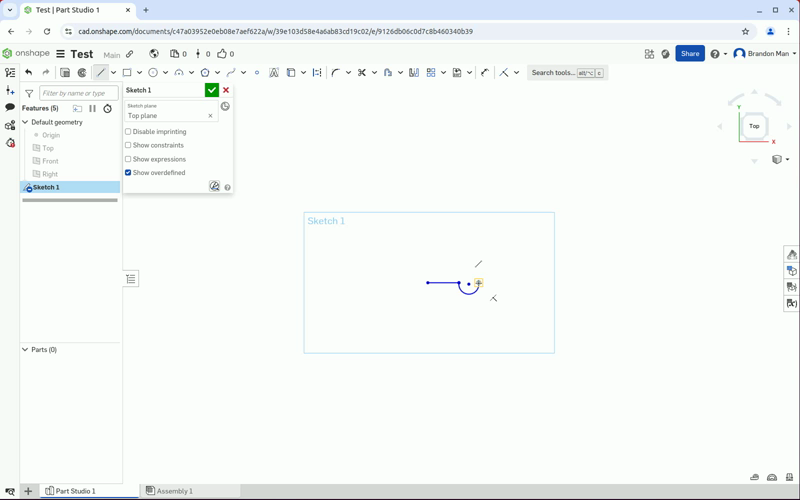
scroll(-6)
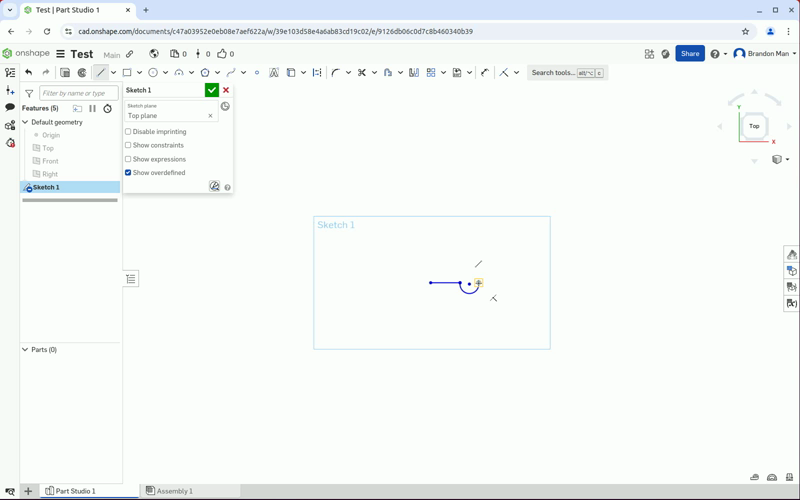
scroll(-6)
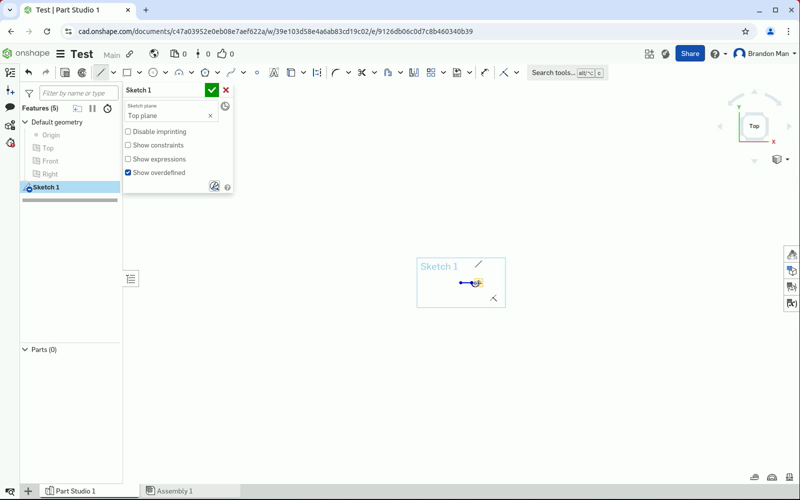
key_down(shift)
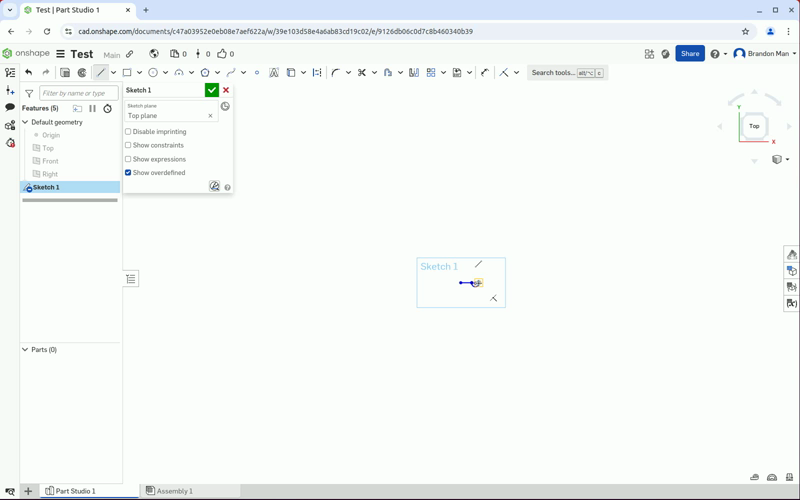
mouse_move(508, 282)
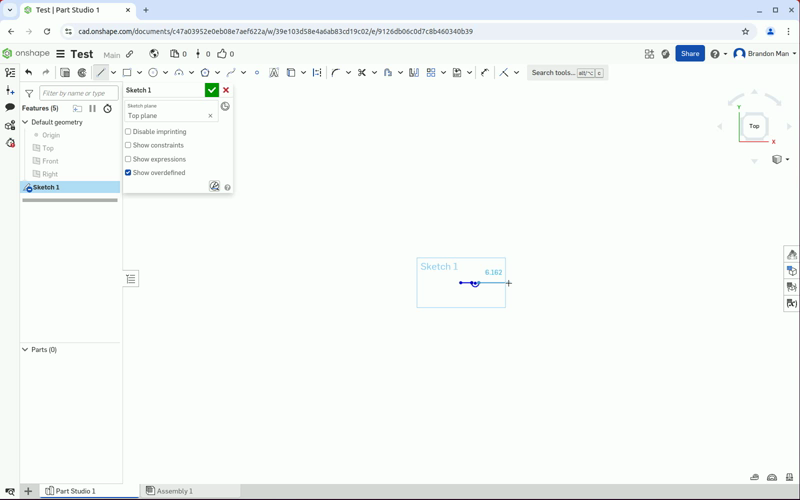
mouse_move(494, 282)
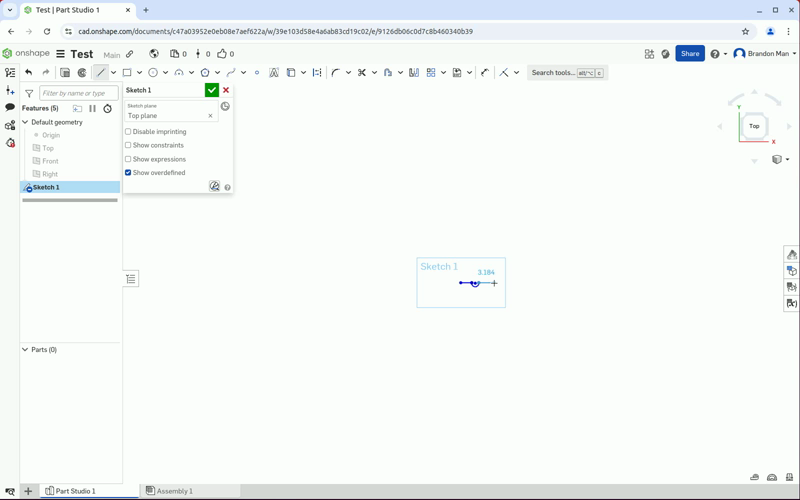
click(494, 282)
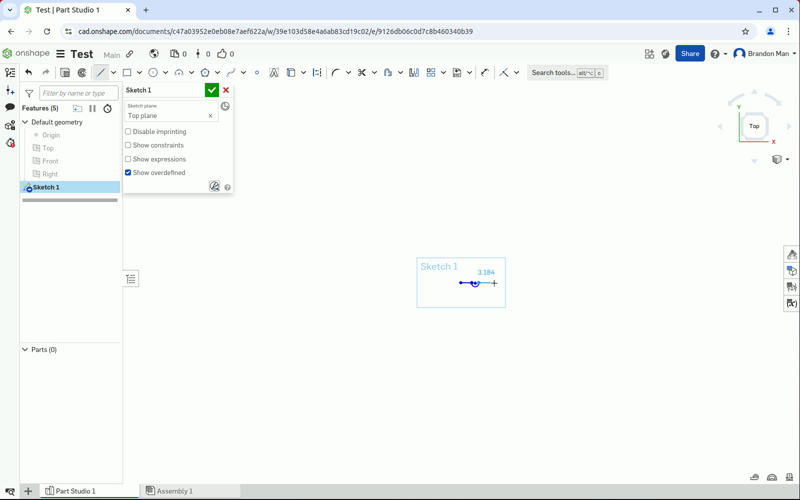
key_up(shift)
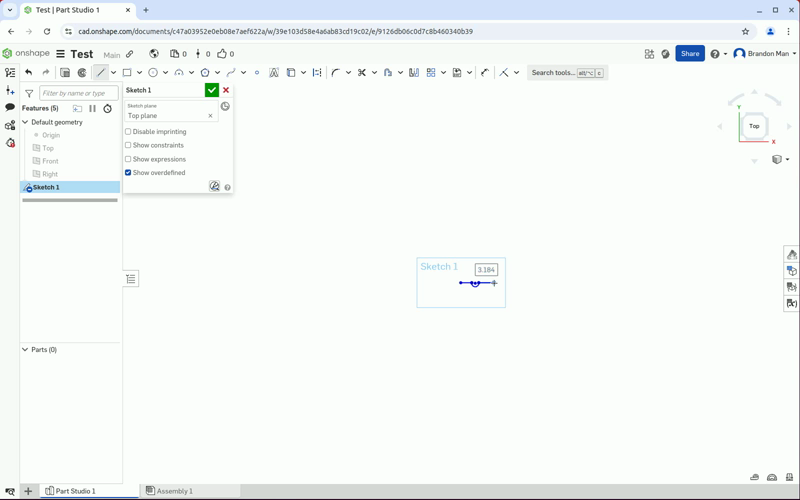
key(esc)
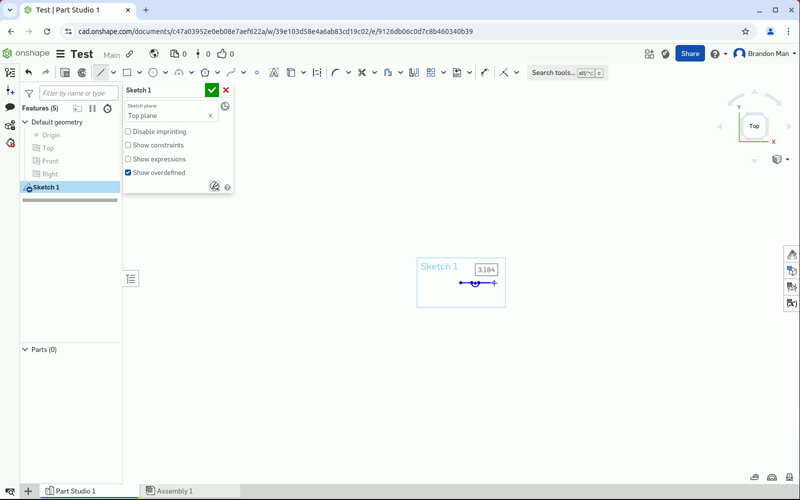
key(a)
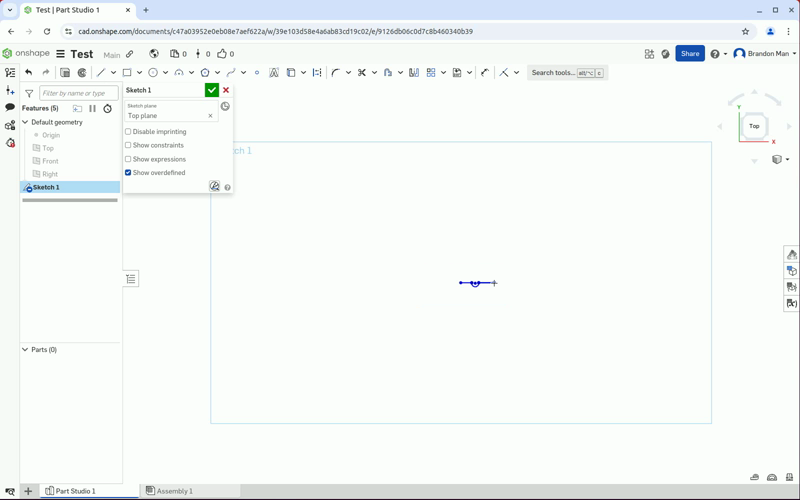
mouse_move(494, 282)
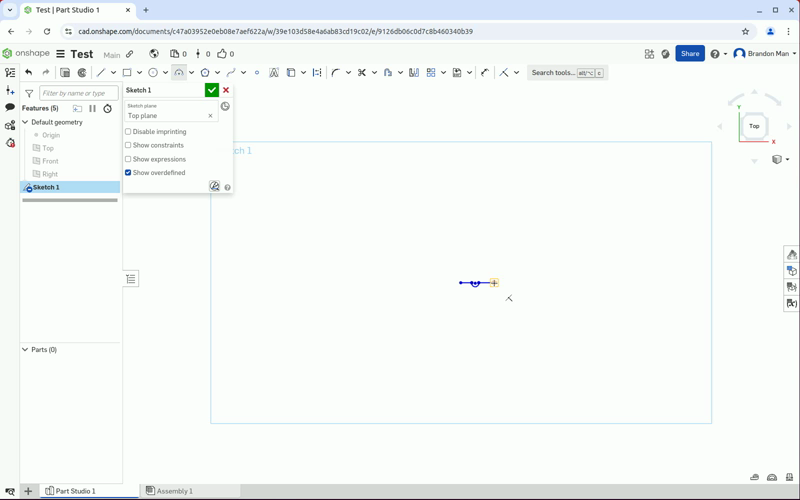
click(494, 282)
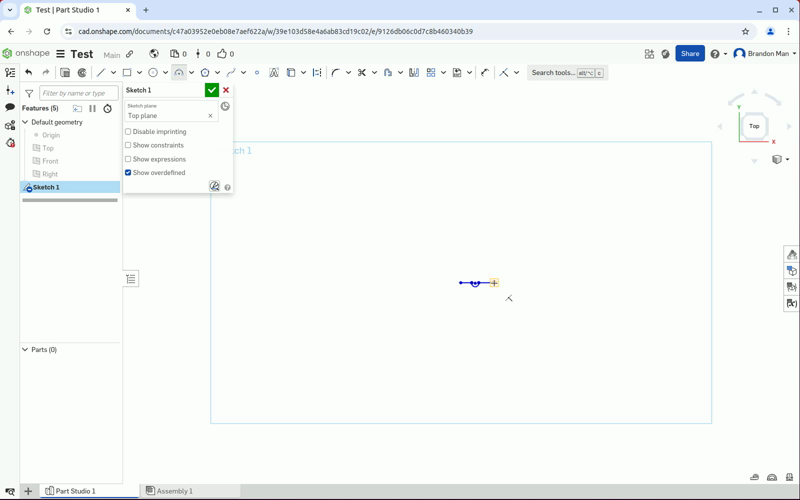
key_down(shift)
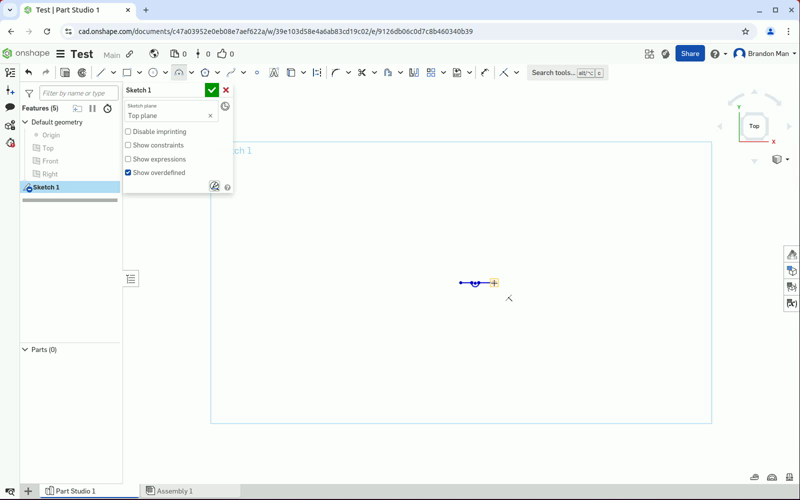
mouse_move(499, 282)
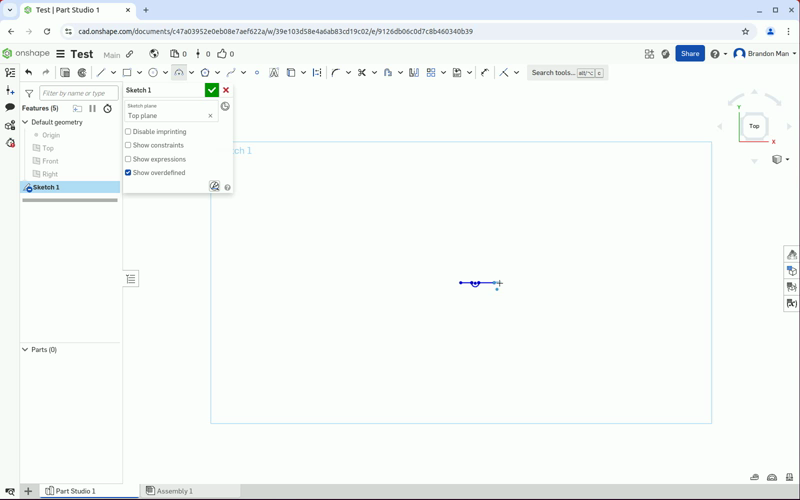
scroll(6)
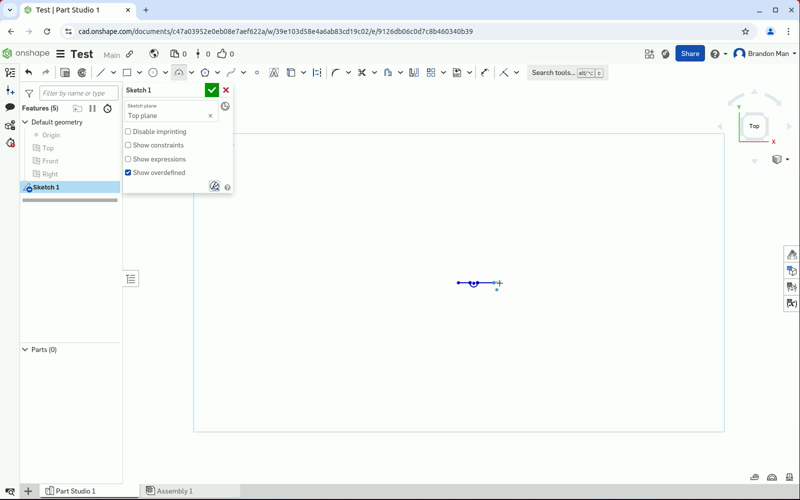
scroll(6)
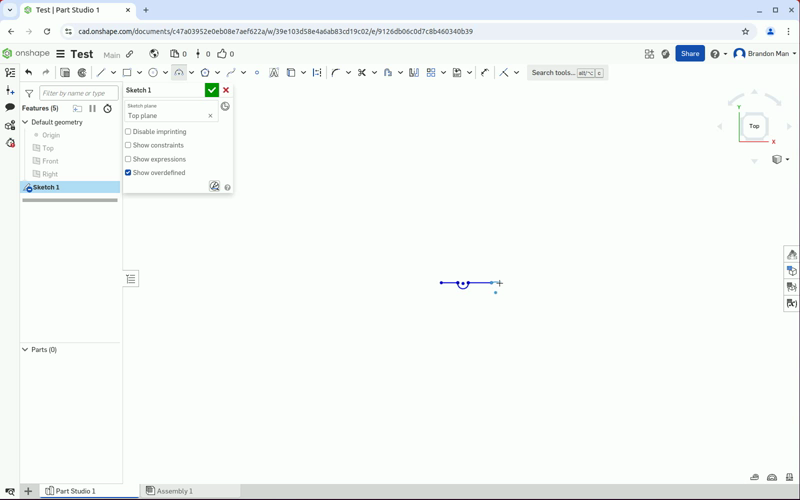
scroll(6)
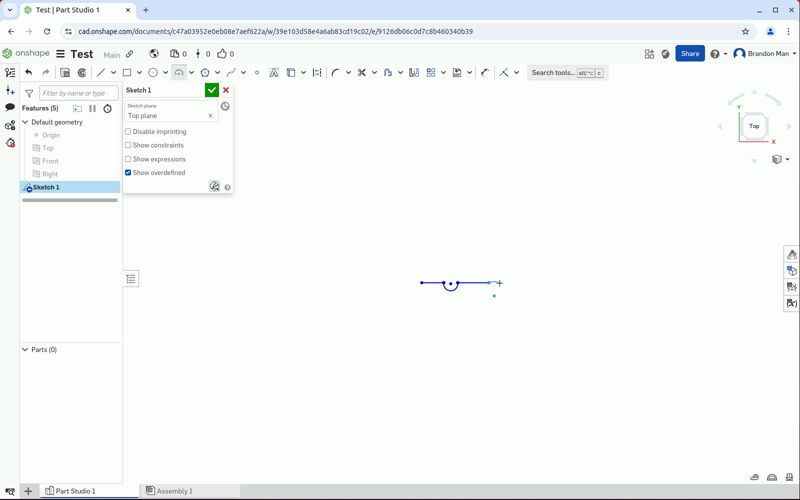
scroll(6)
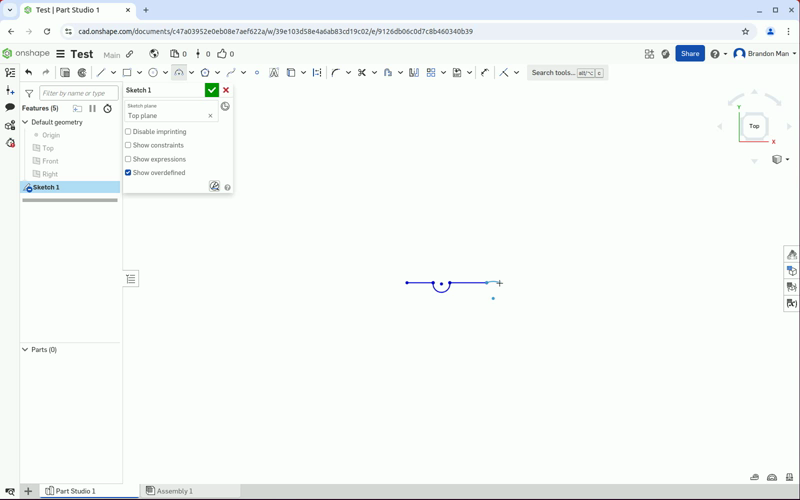
scroll(6)
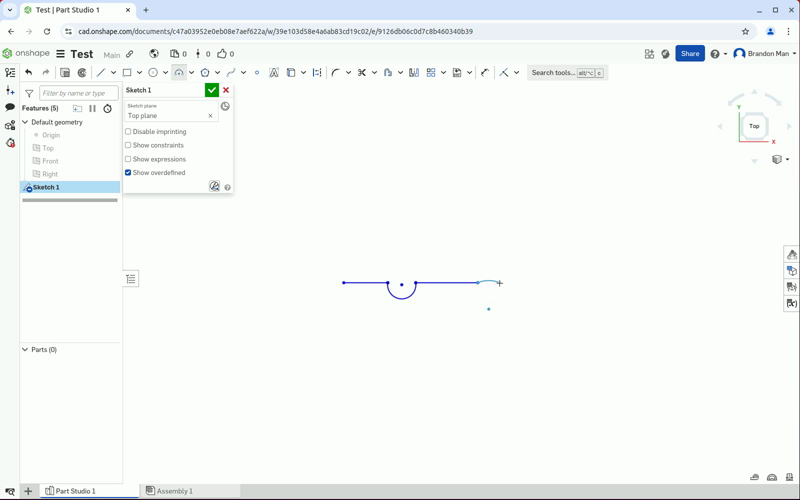
scroll(6)
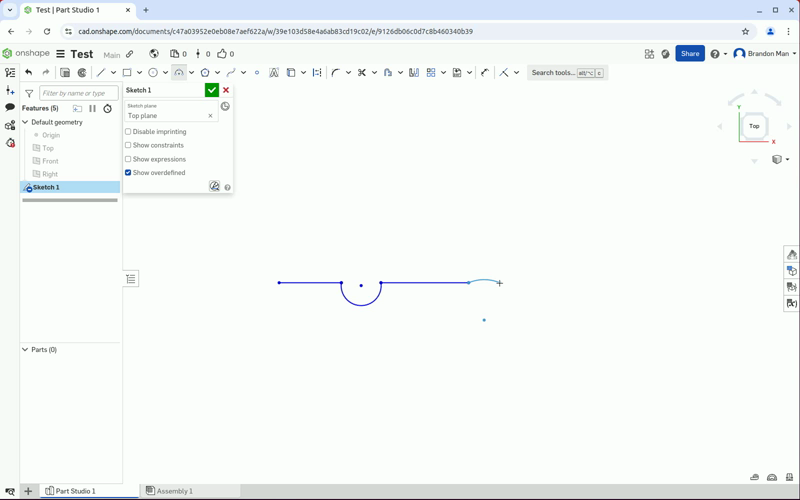
scroll(6)
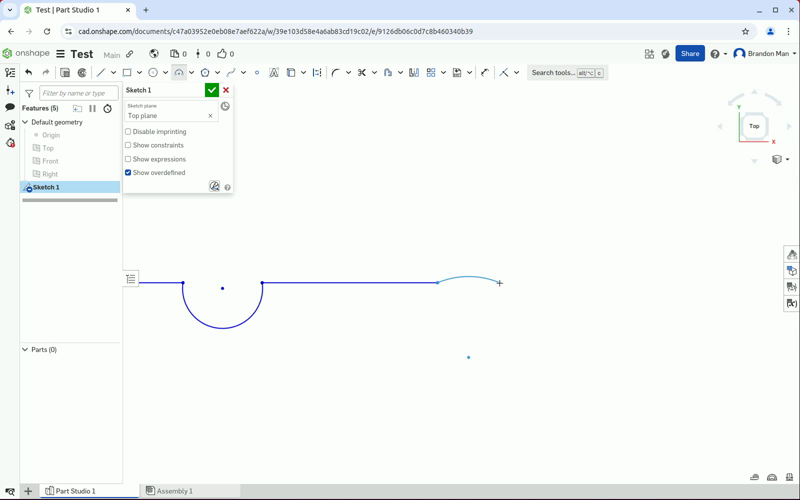
click(499, 282)
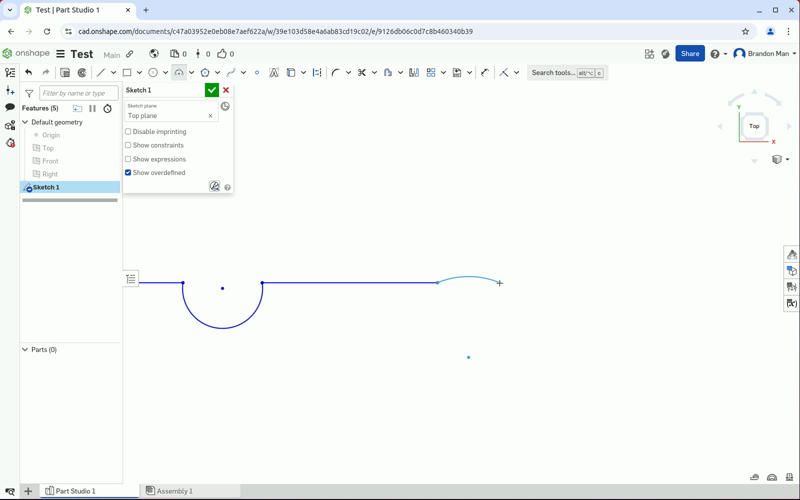
scroll(-6)
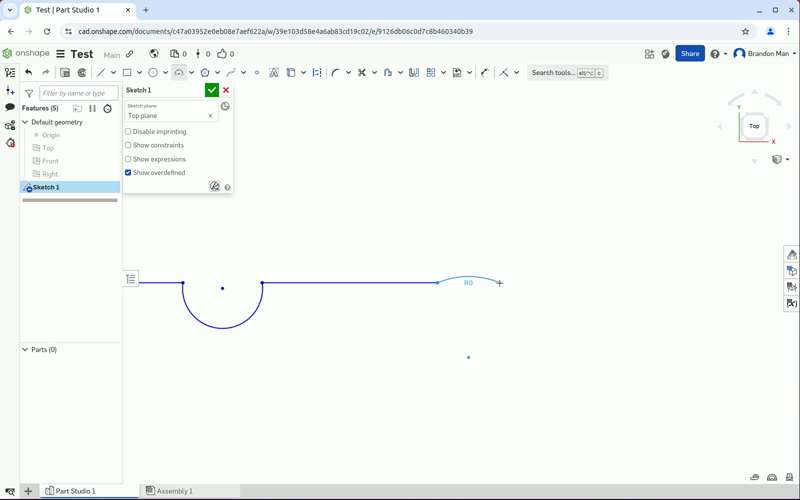
scroll(-6)
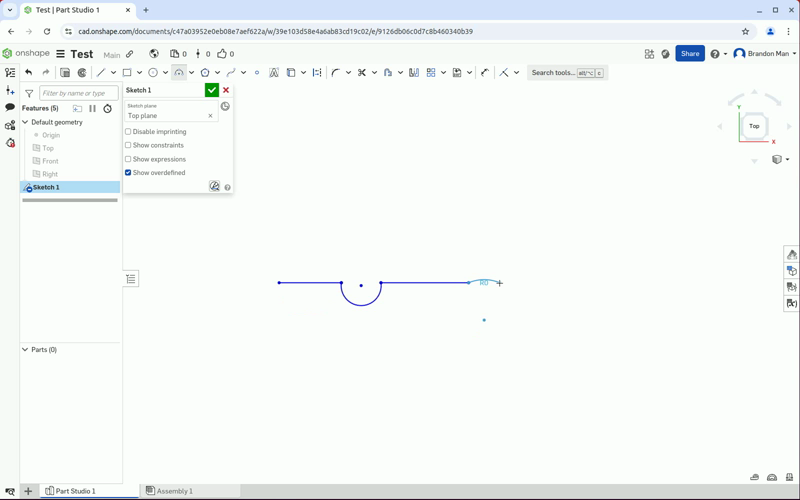
scroll(-6)
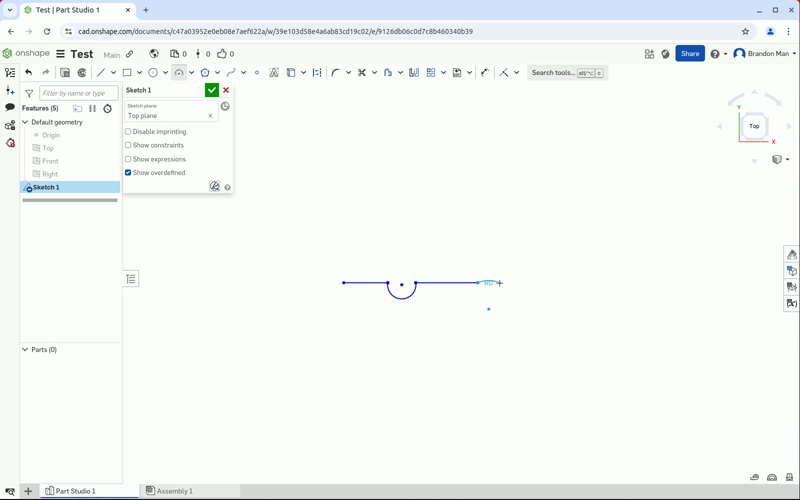
scroll(-6)
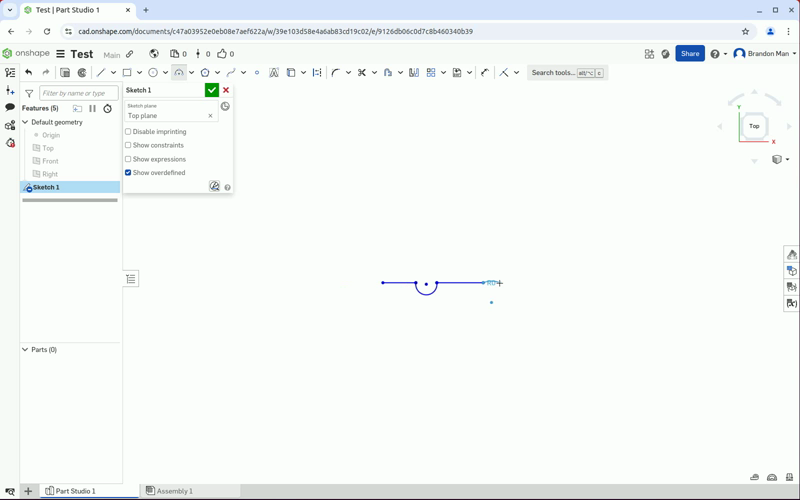
scroll(-6)
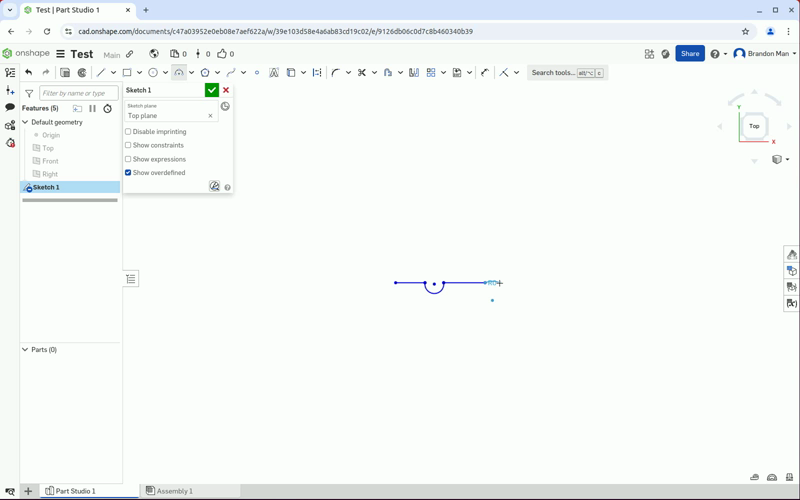
scroll(-6)
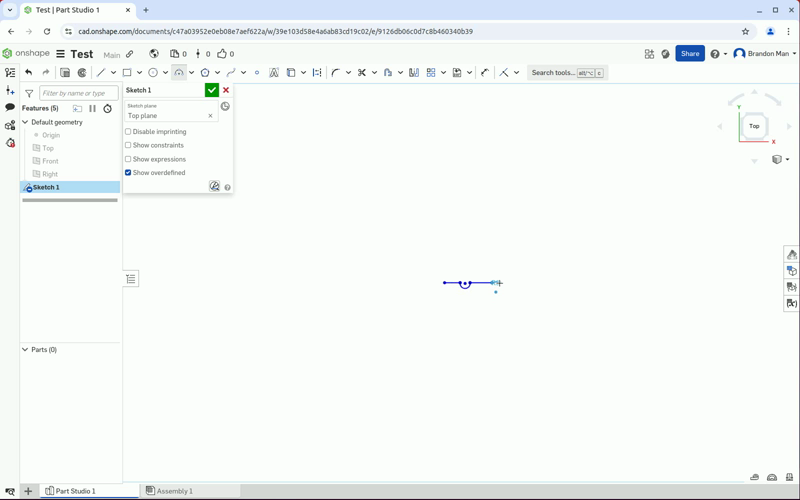
scroll(-6)
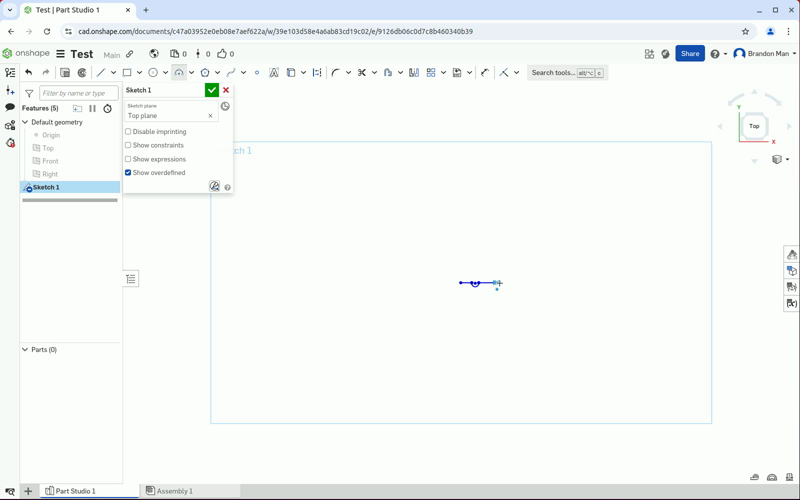
mouse_move(496, 285)
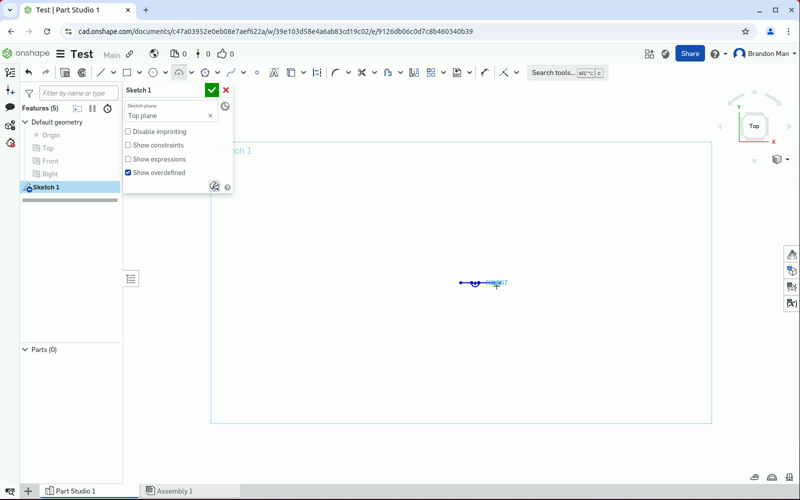
scroll(6)
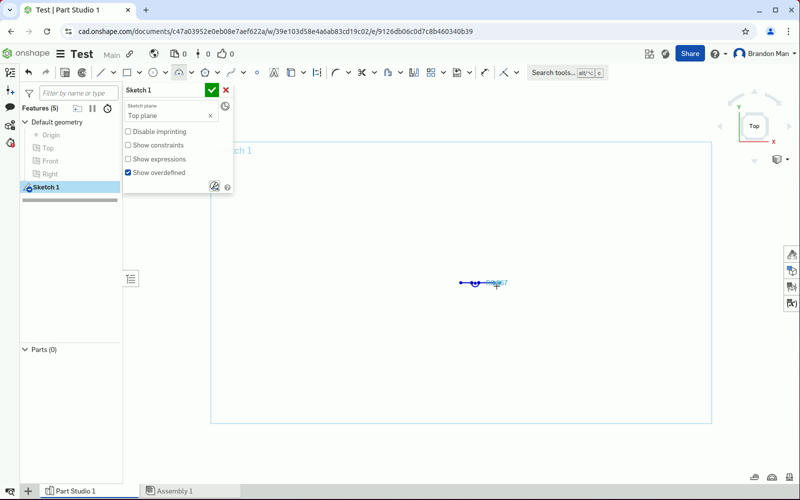
scroll(6)
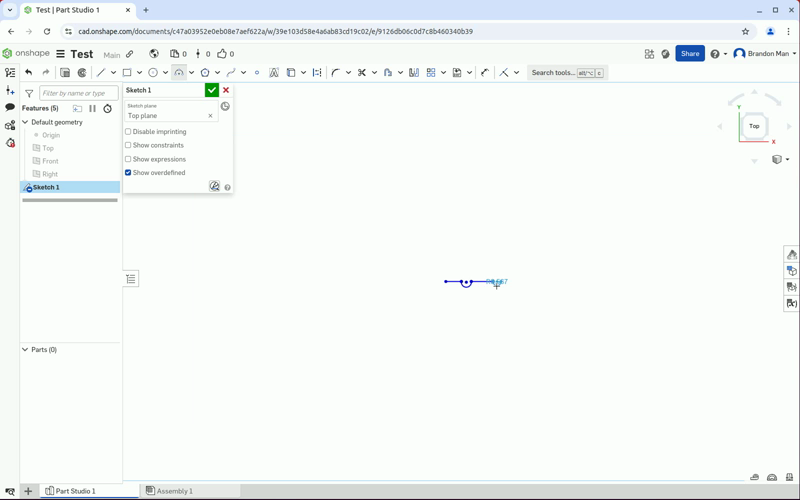
scroll(6)
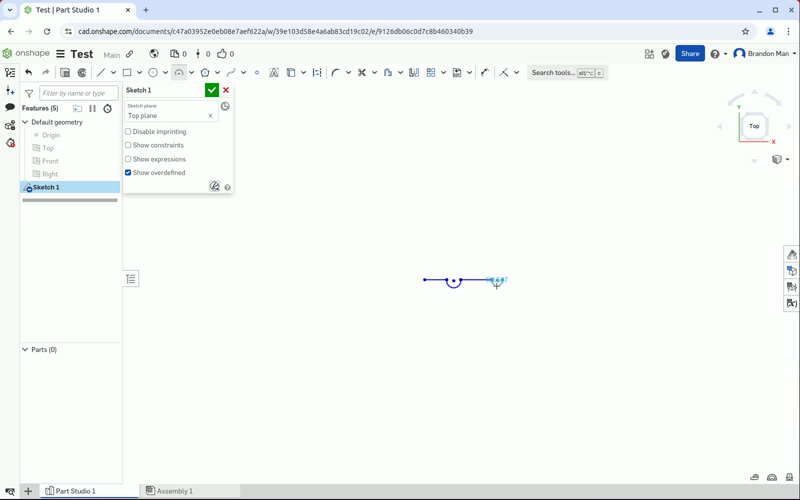
scroll(6)
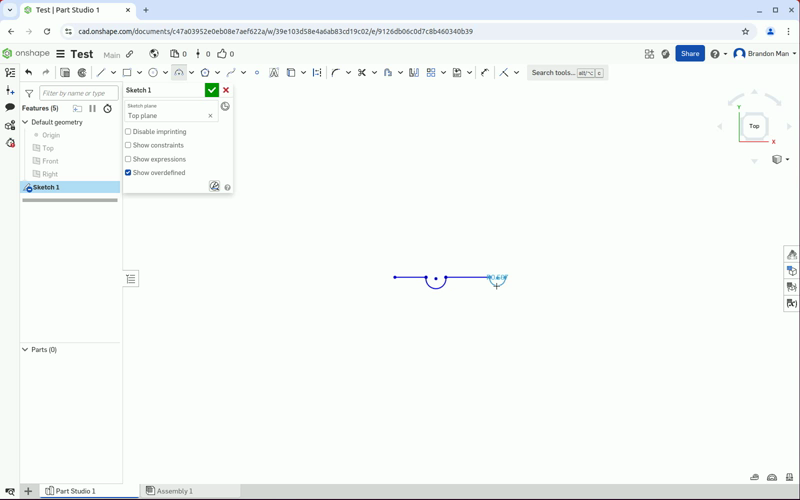
scroll(6)
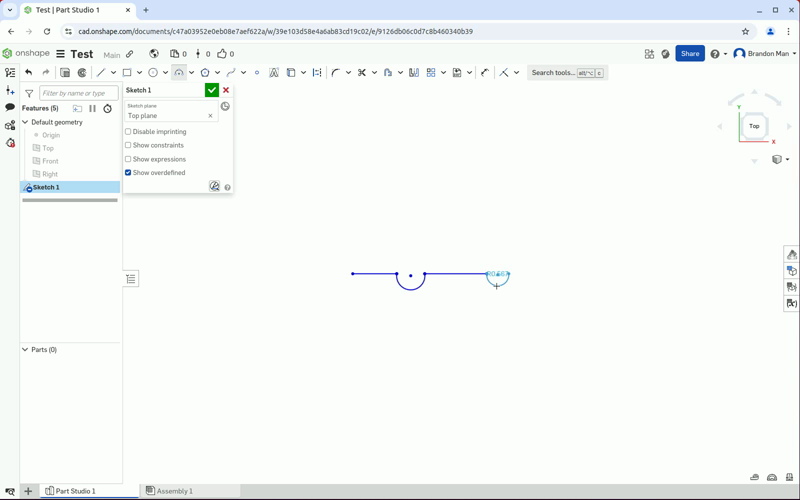
scroll(6)
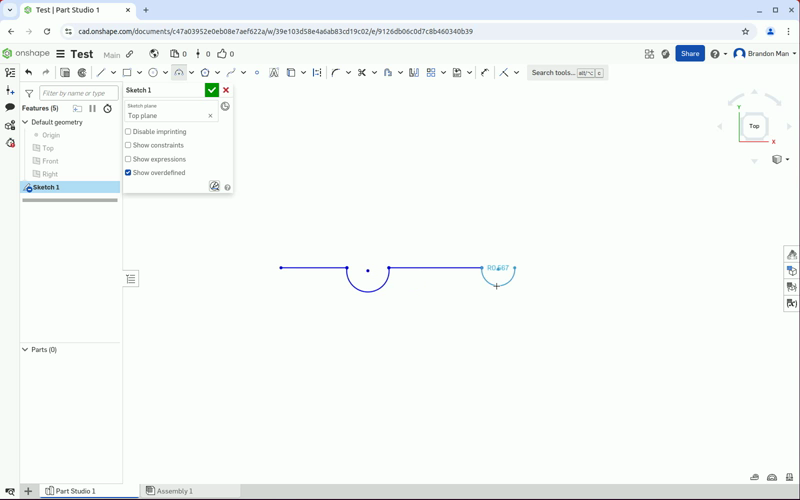
scroll(6)
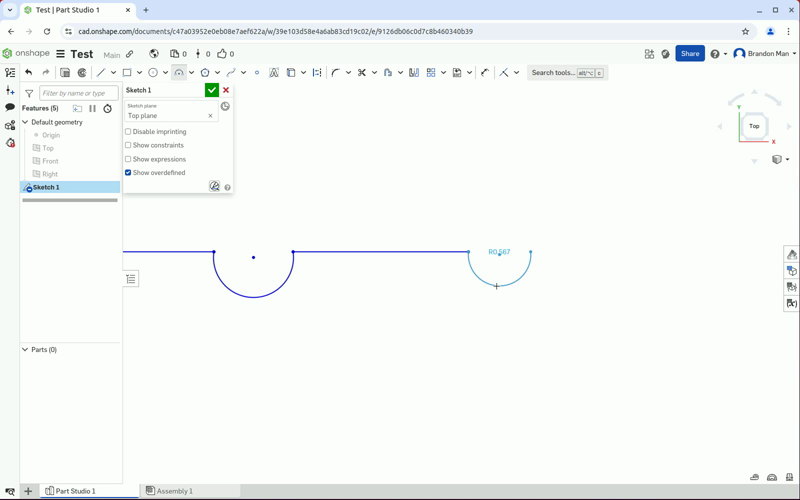
click(496, 285)
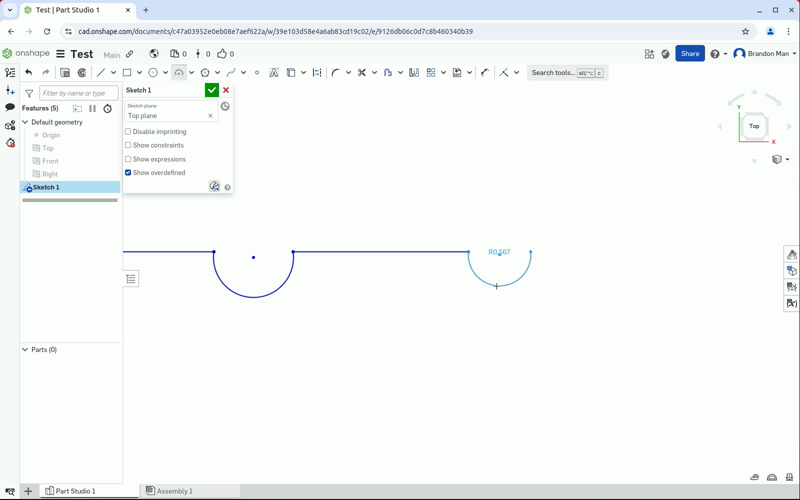
scroll(-6)
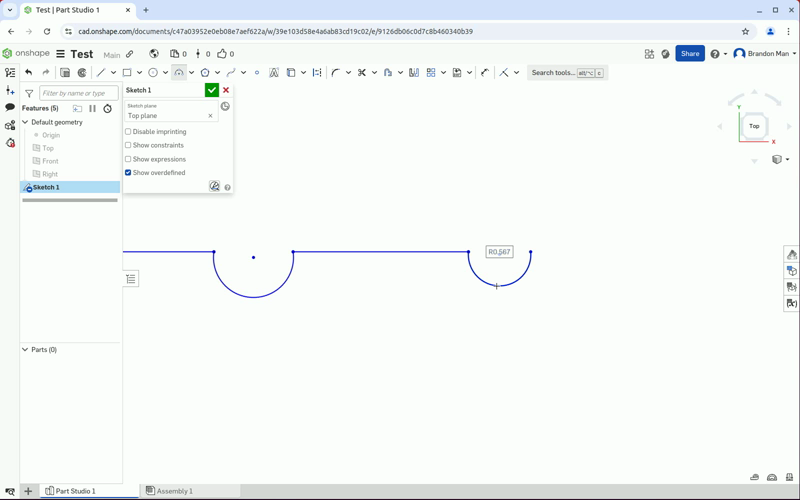
scroll(-6)
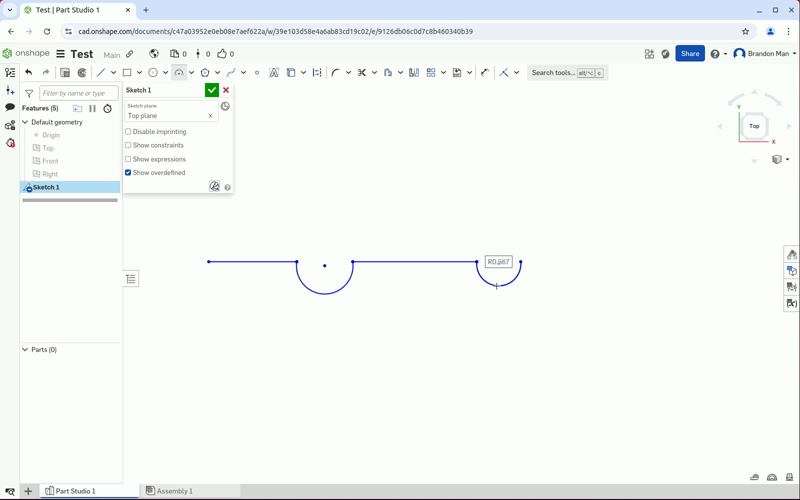
scroll(-6)
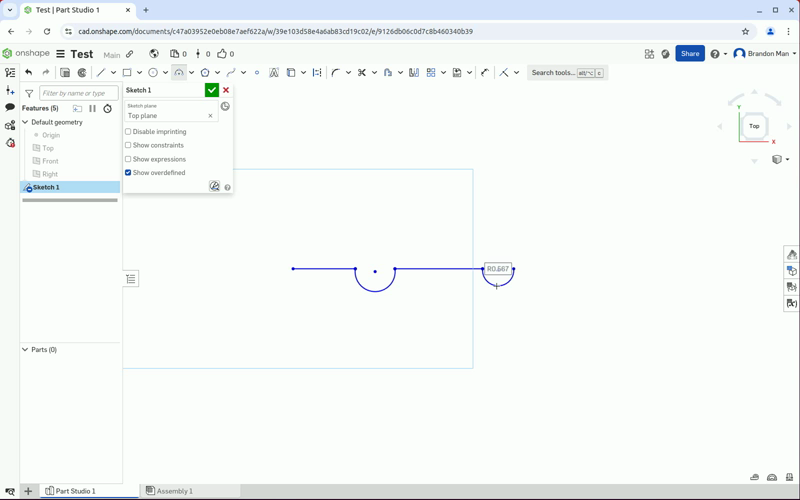
scroll(-6)
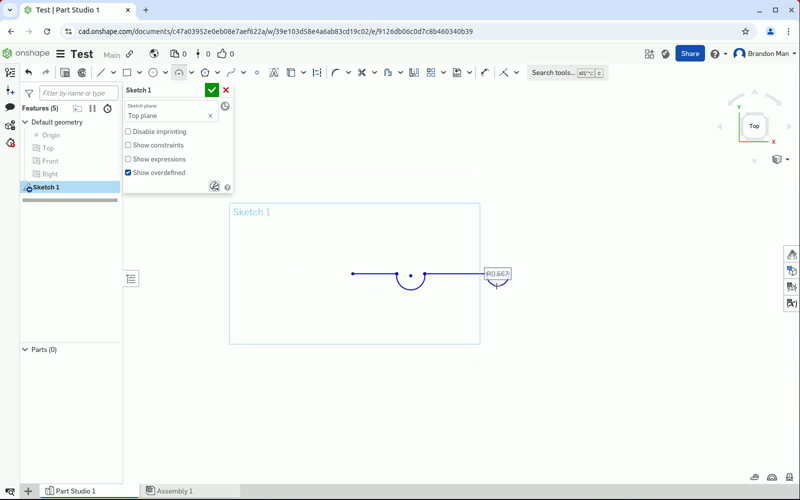
scroll(-6)
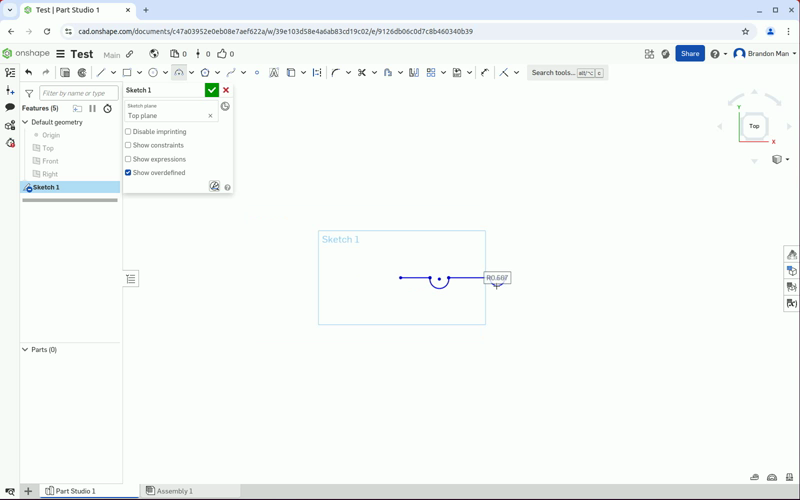
scroll(-6)
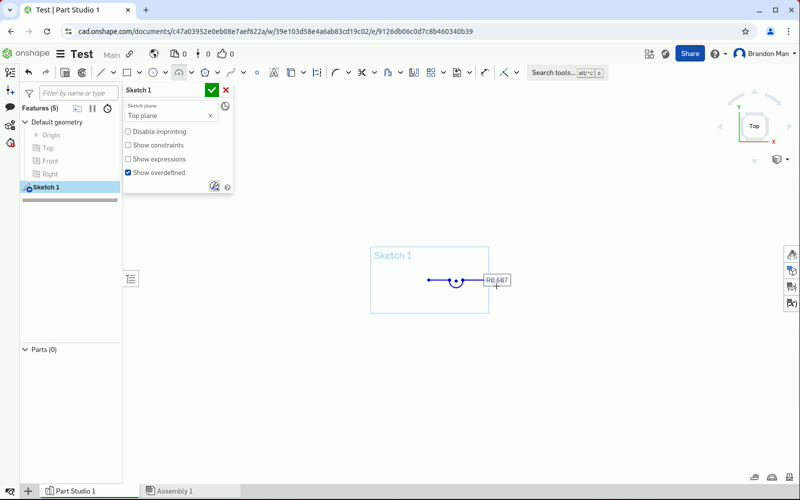
scroll(-6)
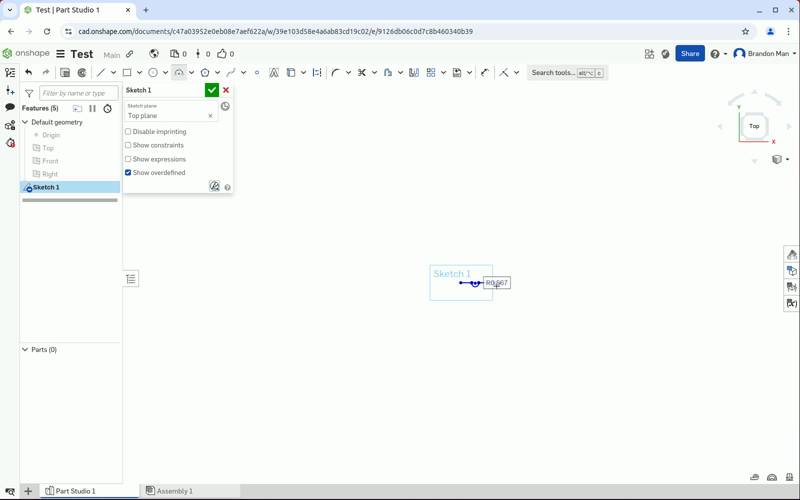
key_up(shift)
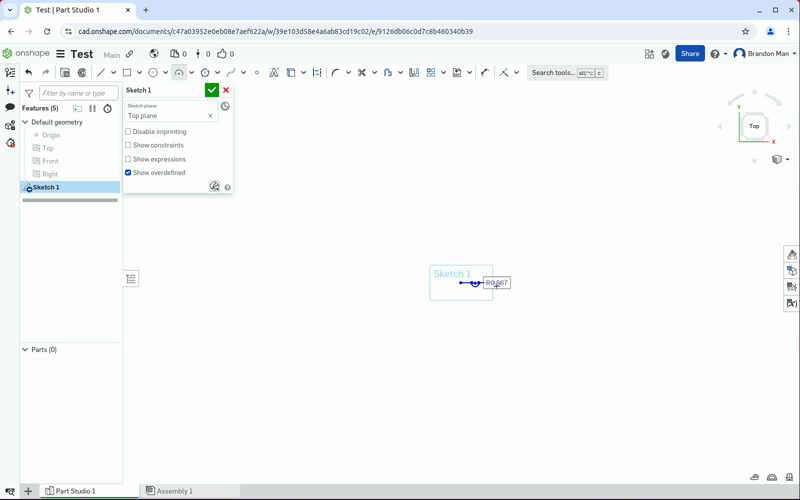
key(esc)
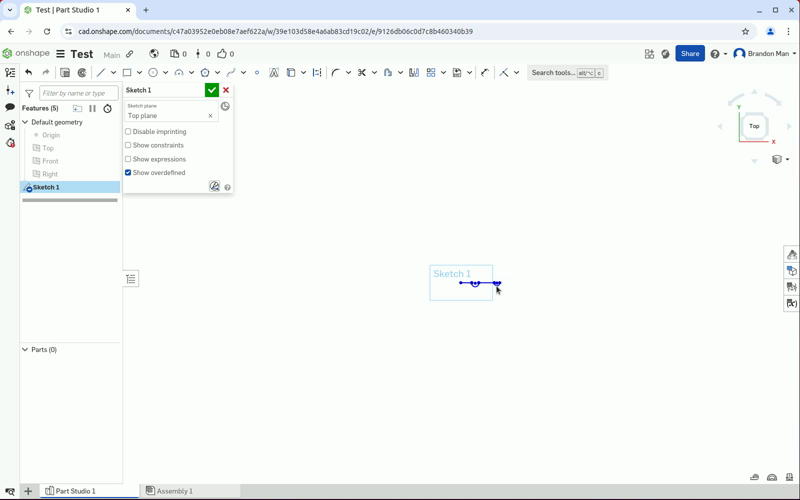
key(l)
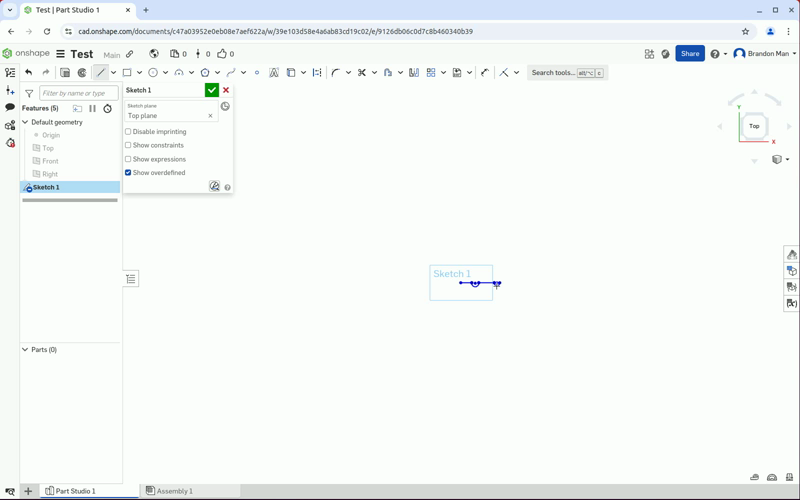
mouse_move(499, 282)
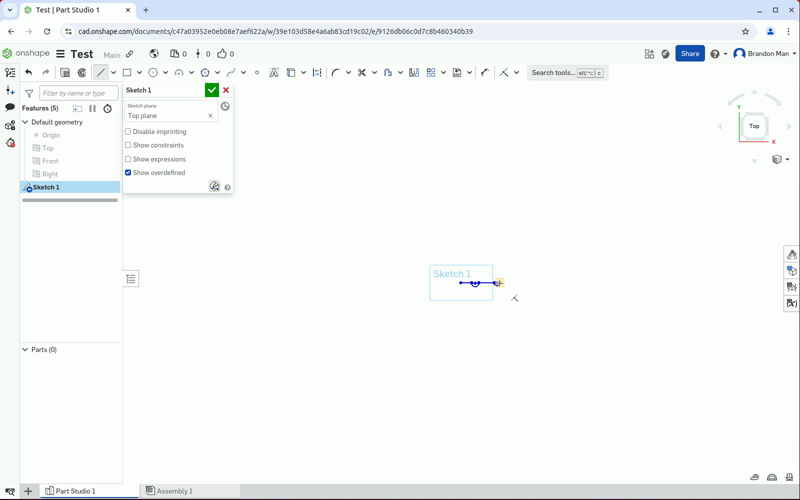
scroll(6)
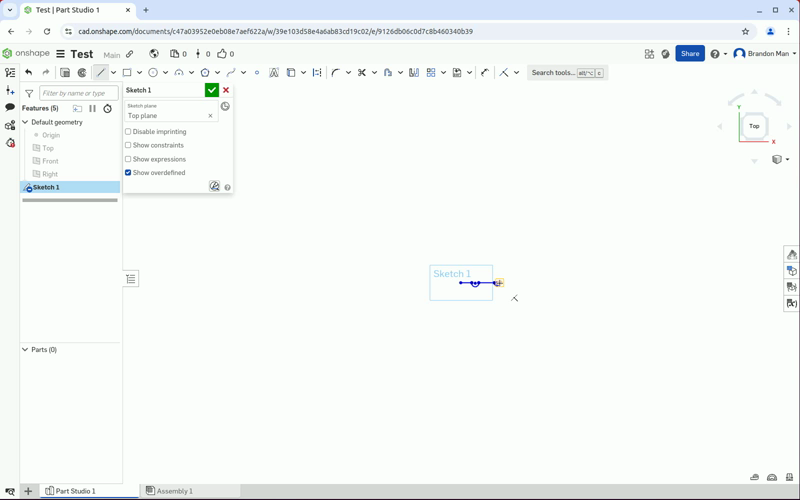
scroll(6)
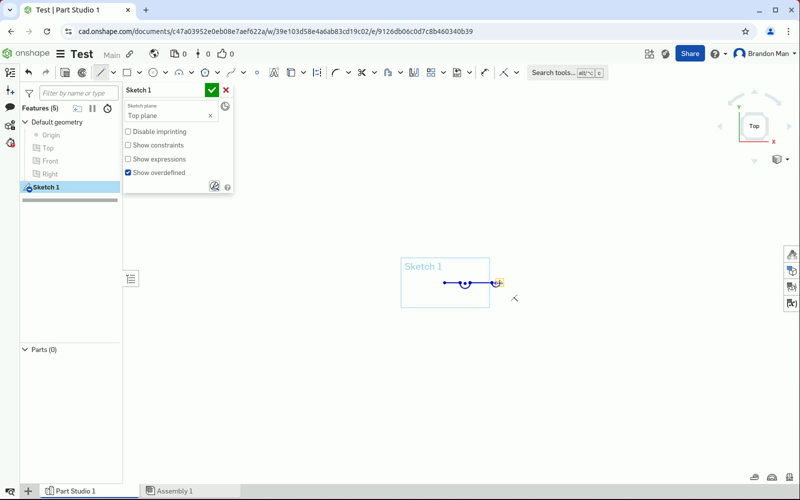
scroll(6)
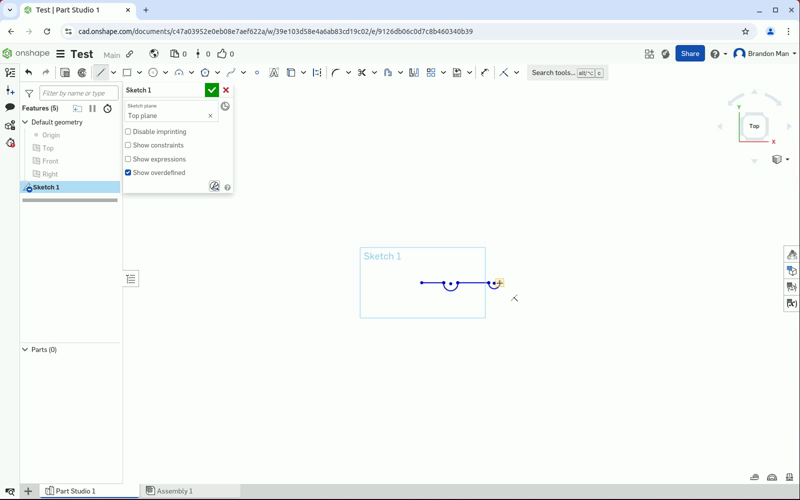
scroll(6)
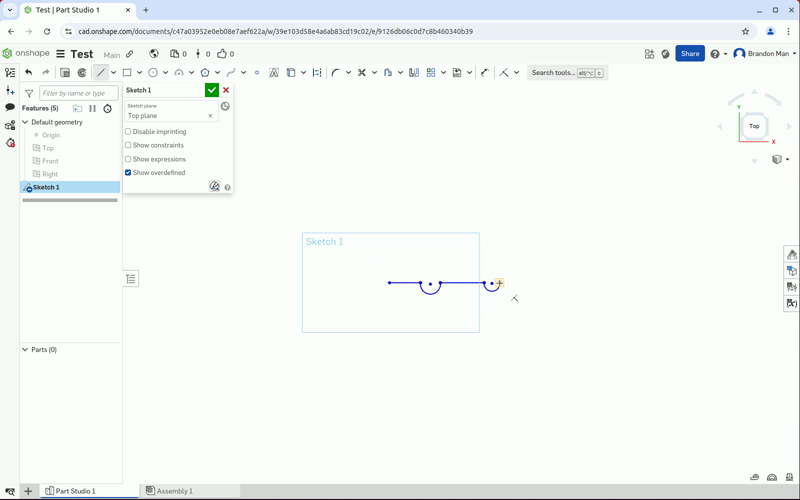
scroll(6)
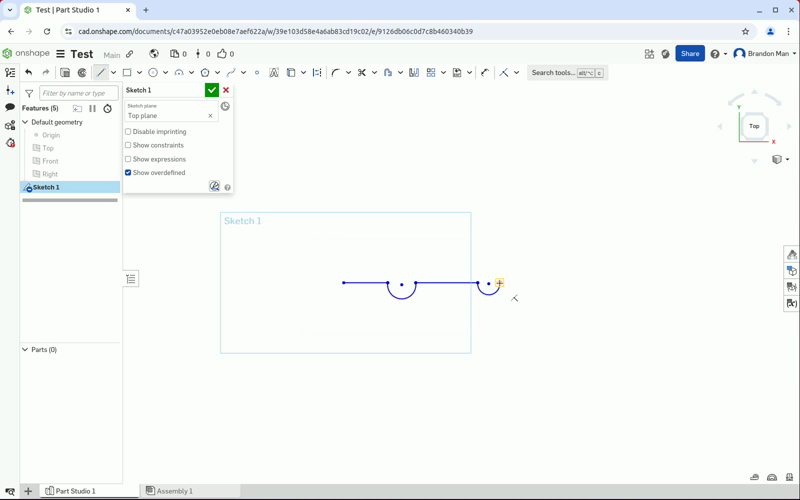
scroll(6)
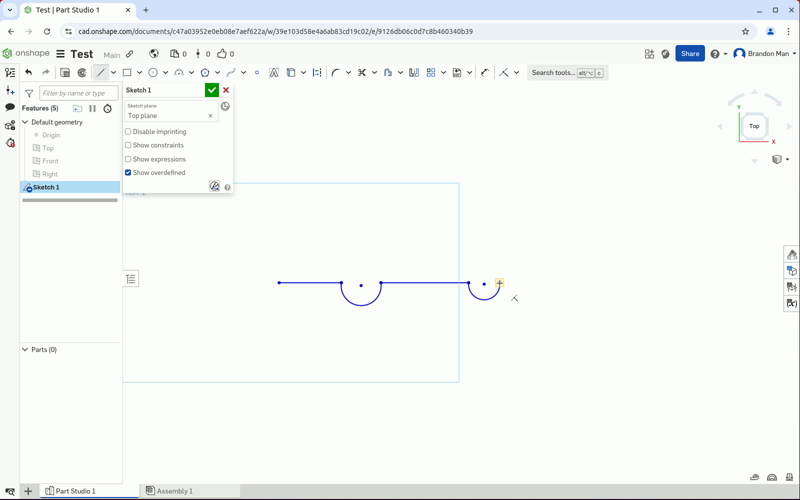
scroll(6)
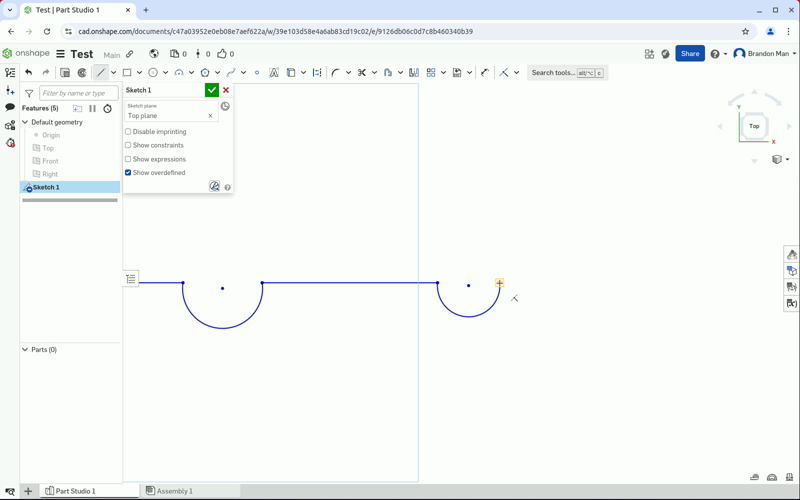
click(499, 282)
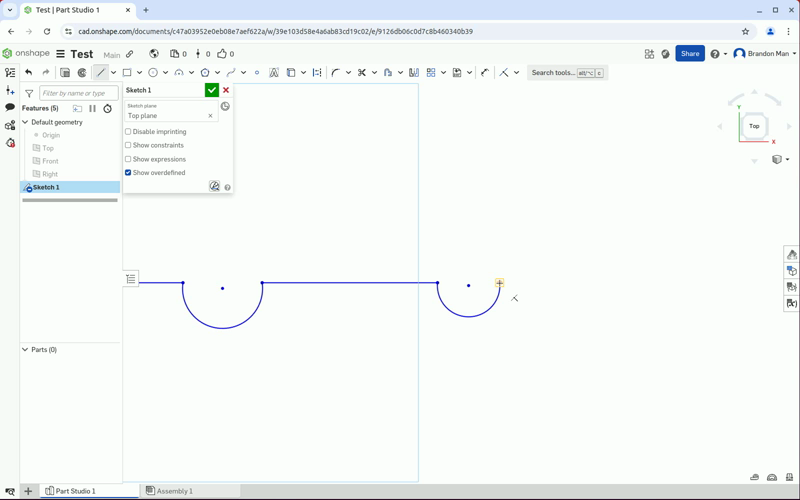
scroll(-6)
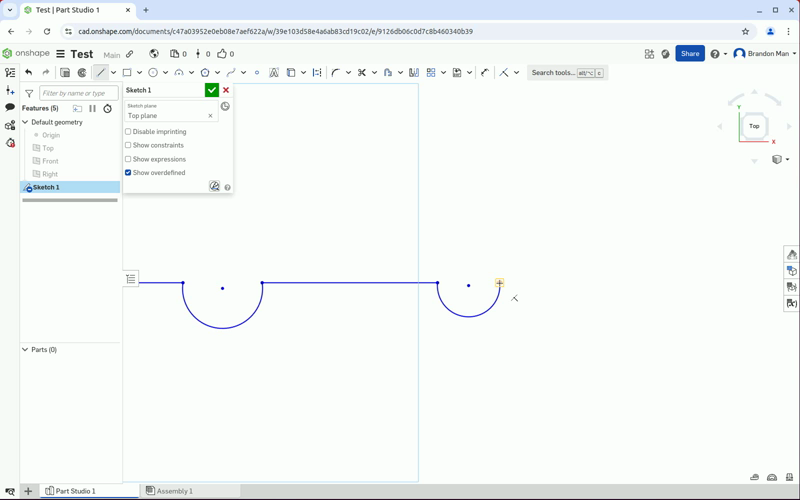
scroll(-6)
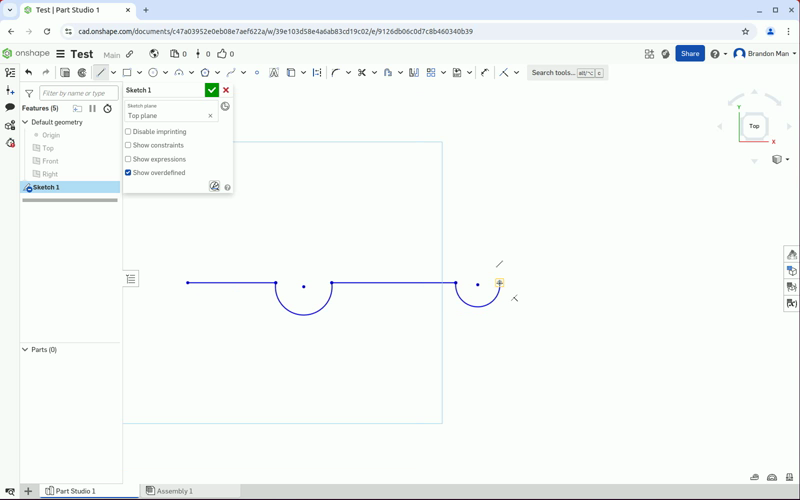
scroll(-6)
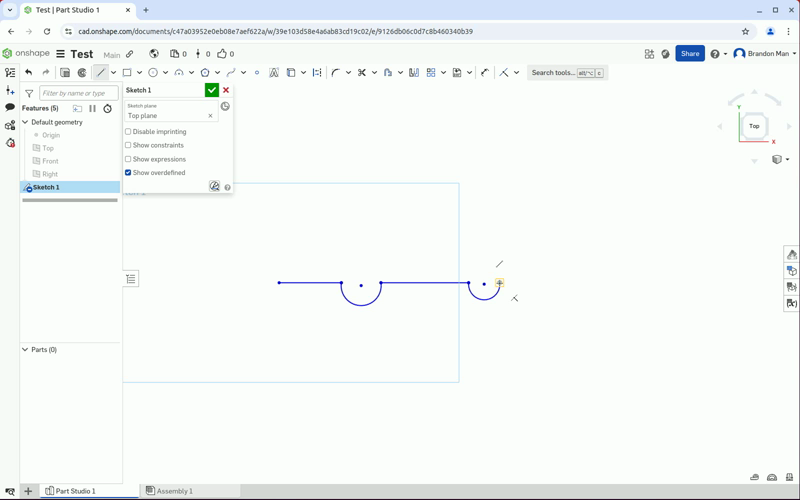
scroll(-6)
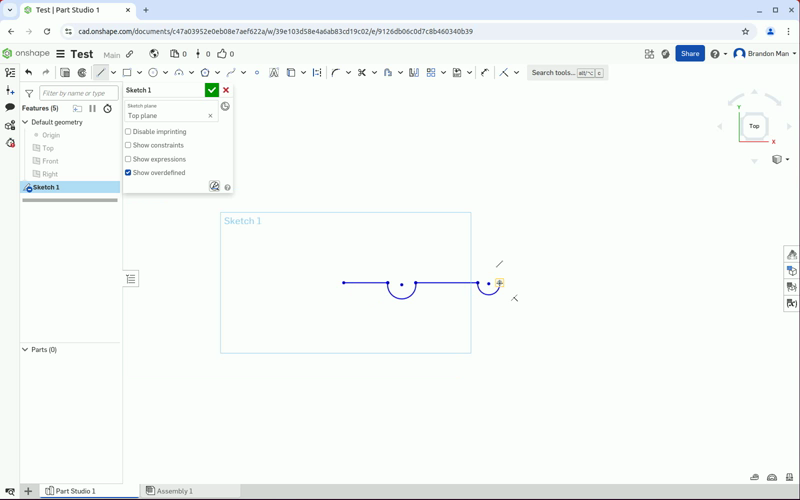
scroll(-6)
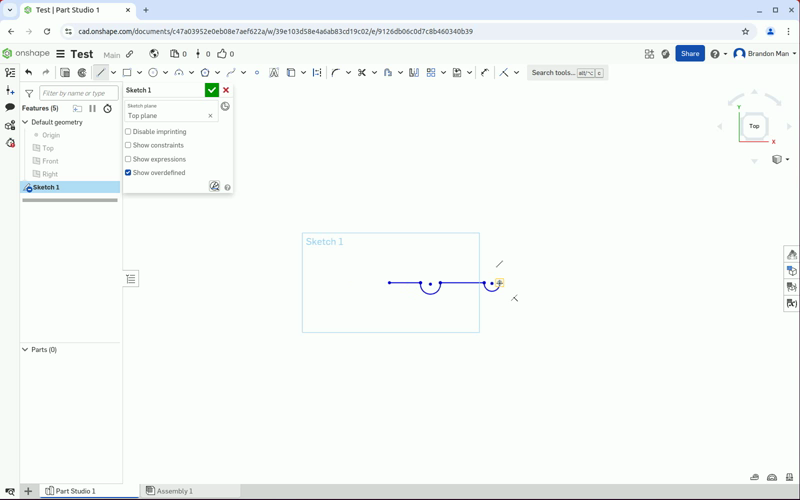
scroll(-6)
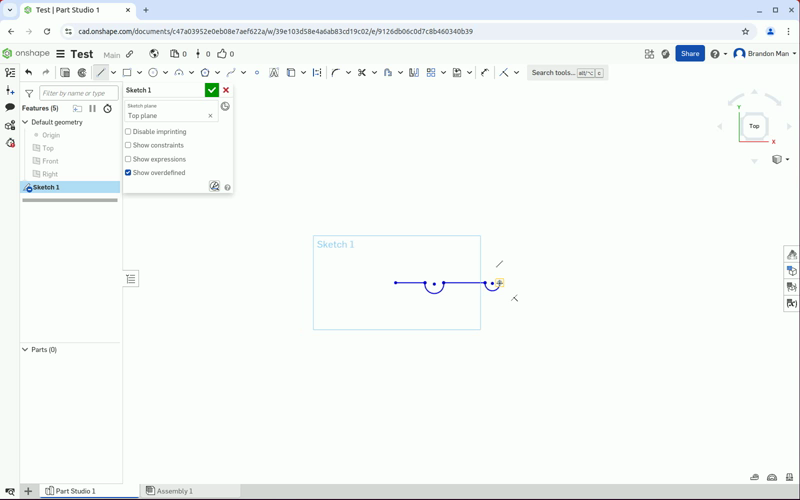
scroll(-6)
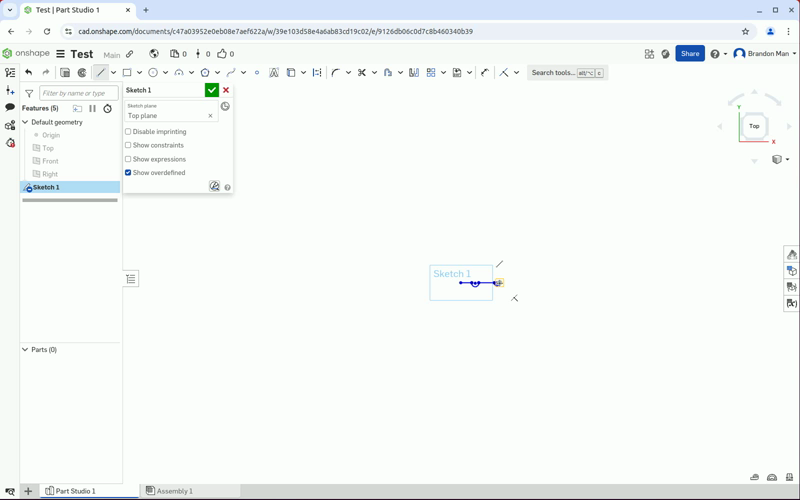
key_down(shift)
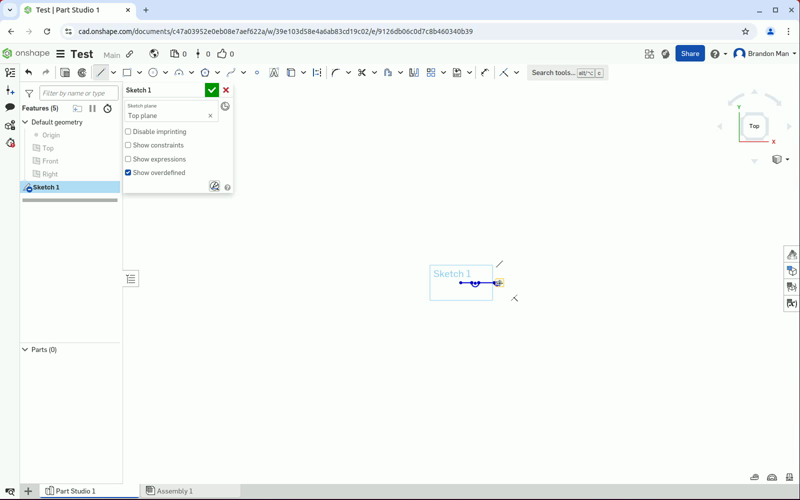
mouse_move(529, 282)
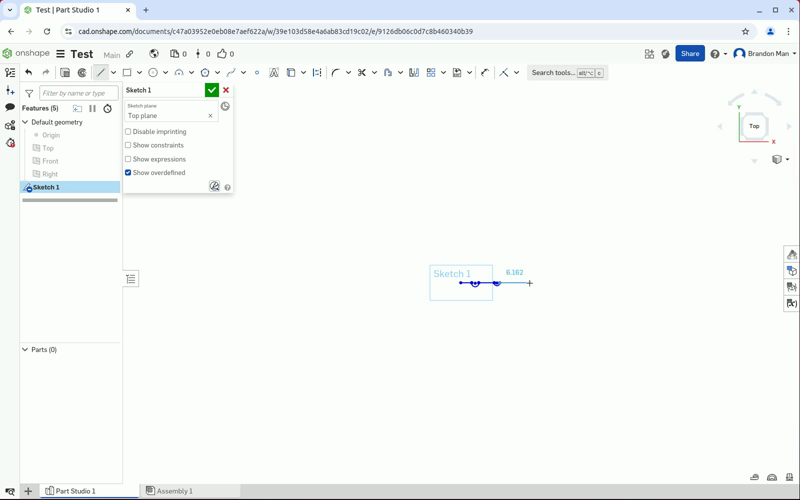
mouse_move(518, 282)
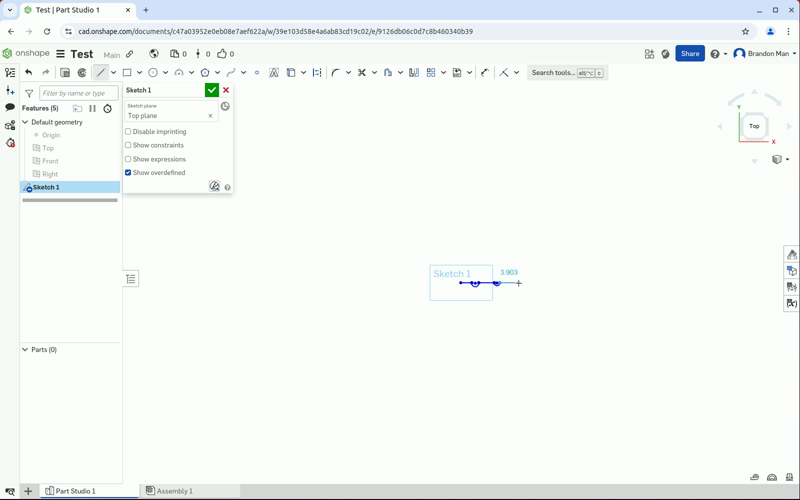
click(518, 282)
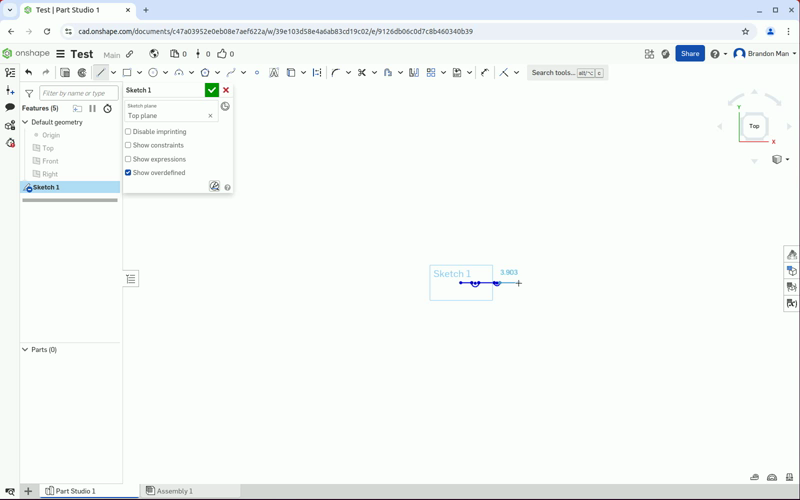
key_up(shift)
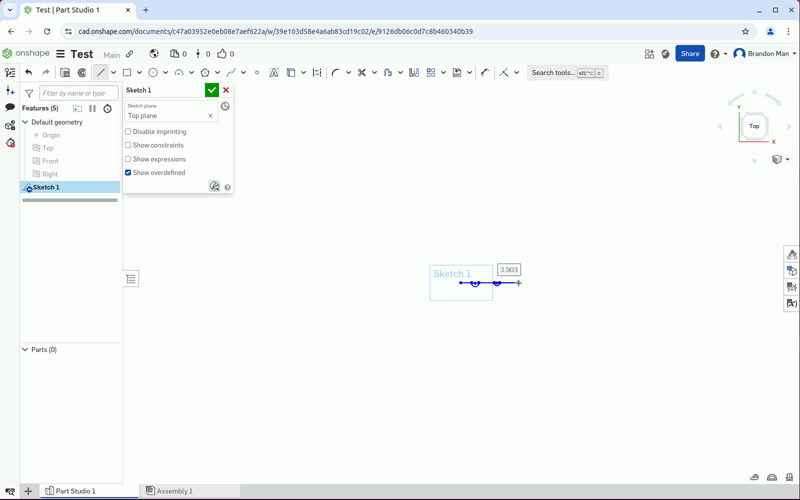
key(esc)
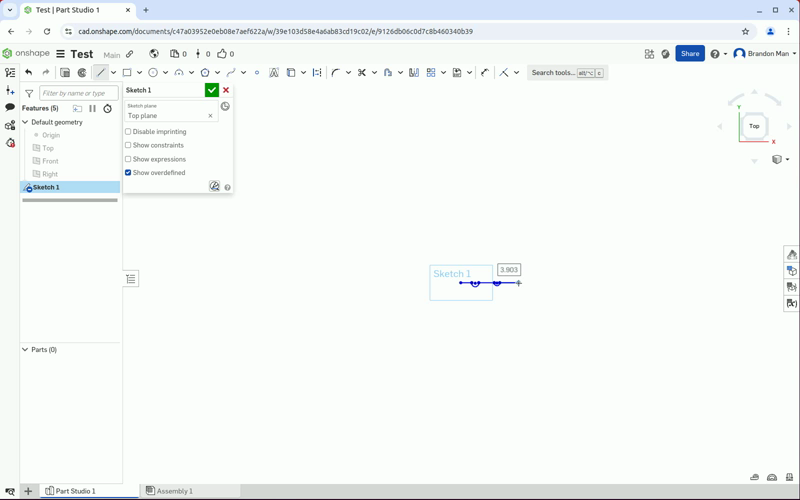
key(a)
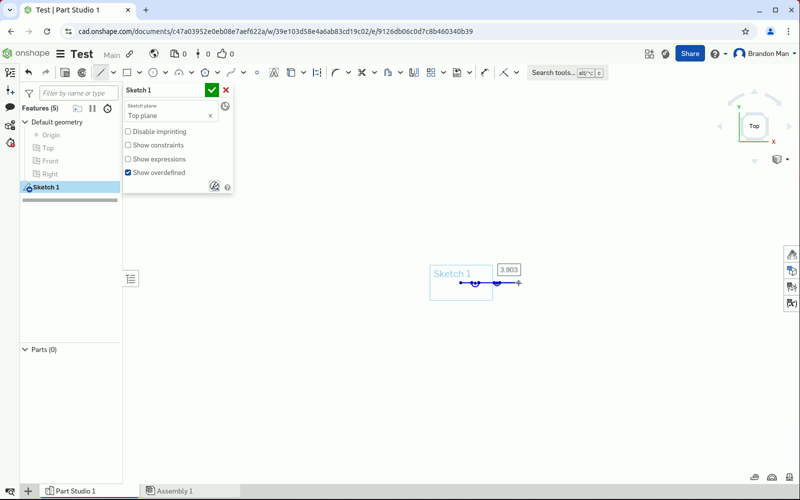
mouse_move(518, 282)
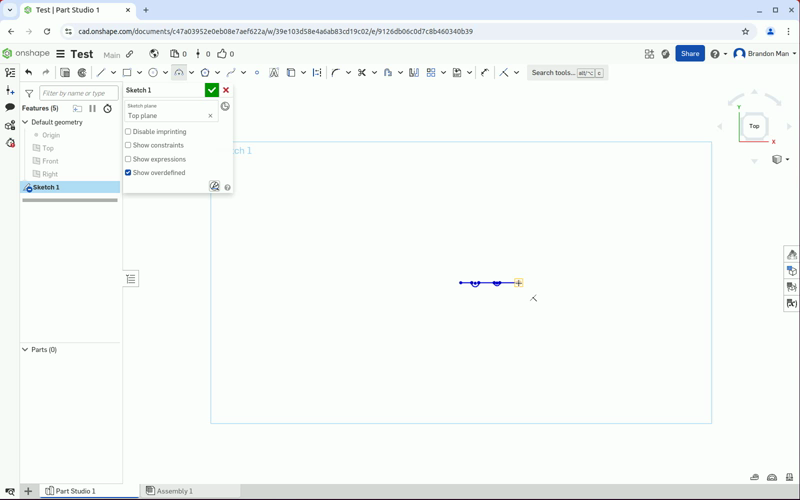
click(518, 282)
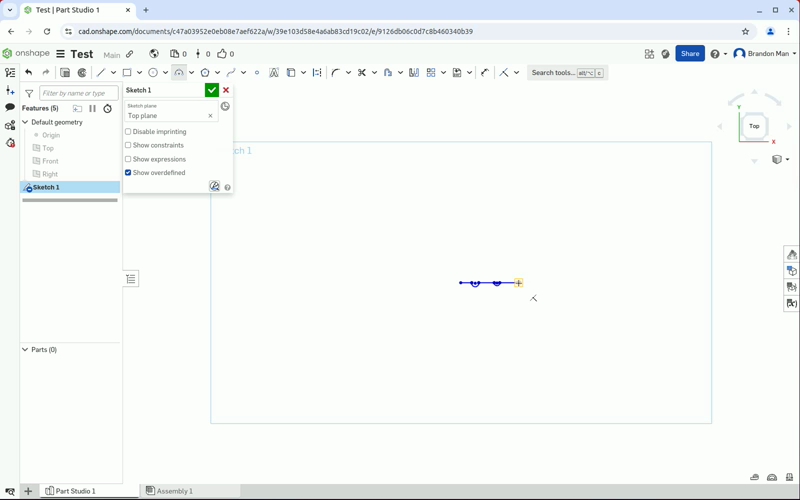
key_down(shift)
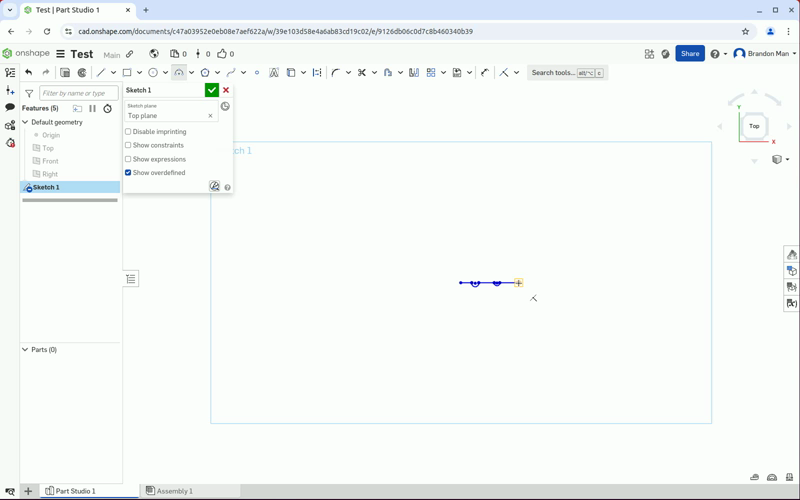
mouse_move(525, 282)
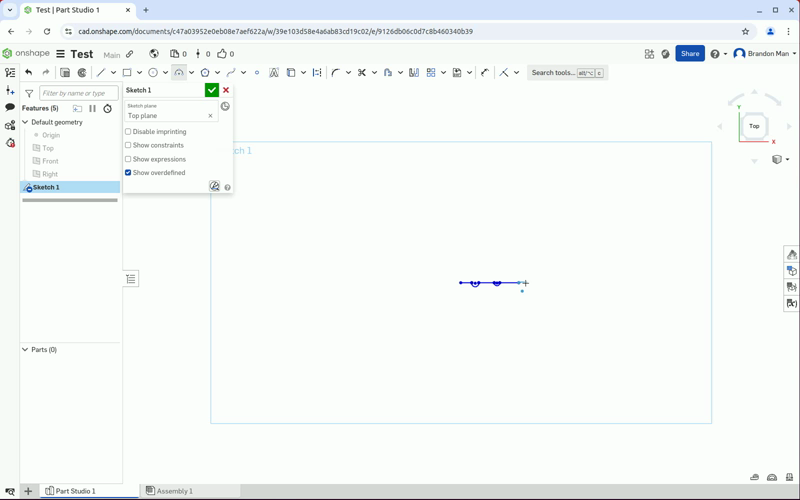
scroll(6)
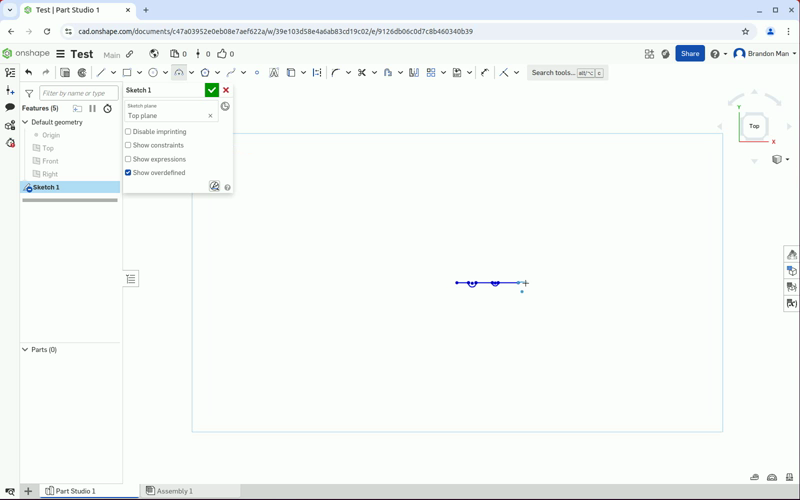
scroll(6)
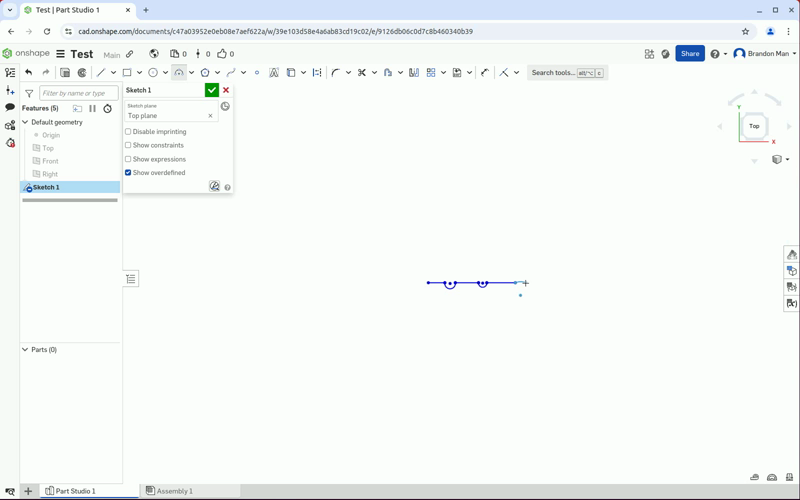
scroll(6)
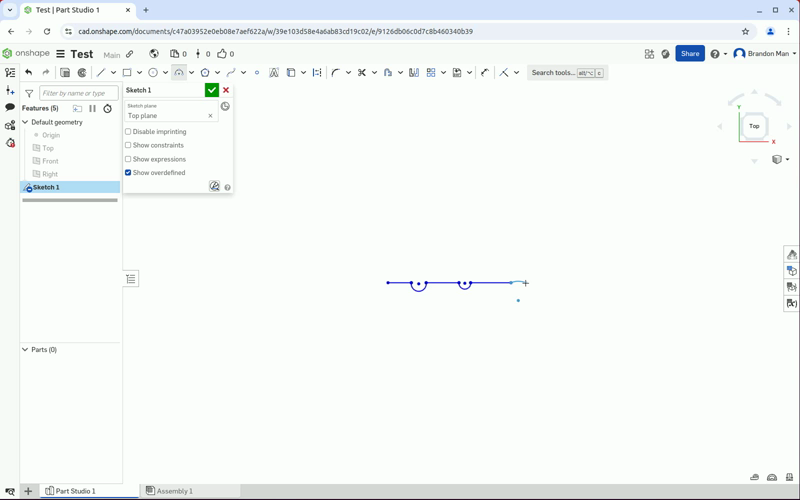
scroll(6)
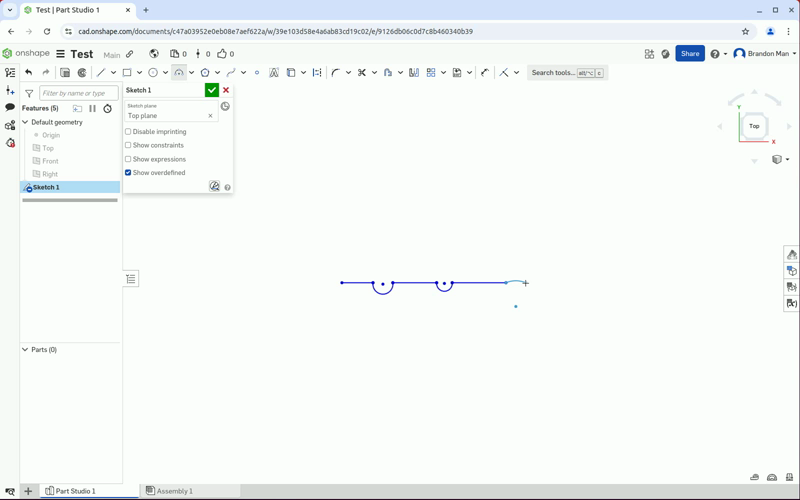
scroll(6)
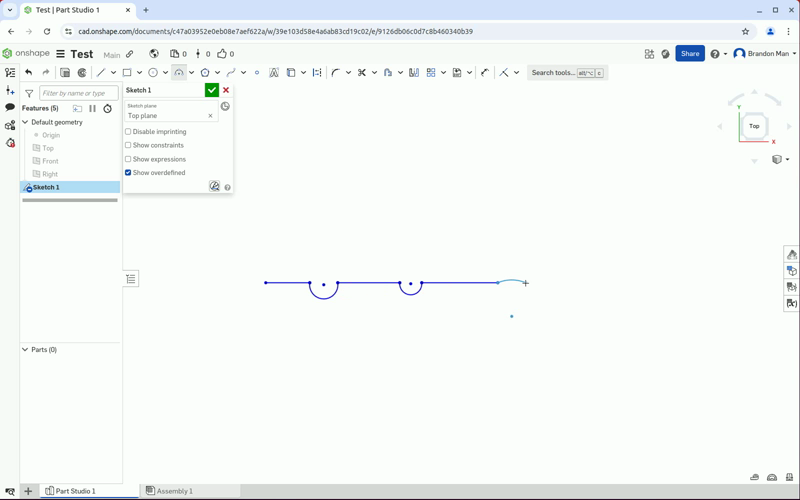
scroll(6)
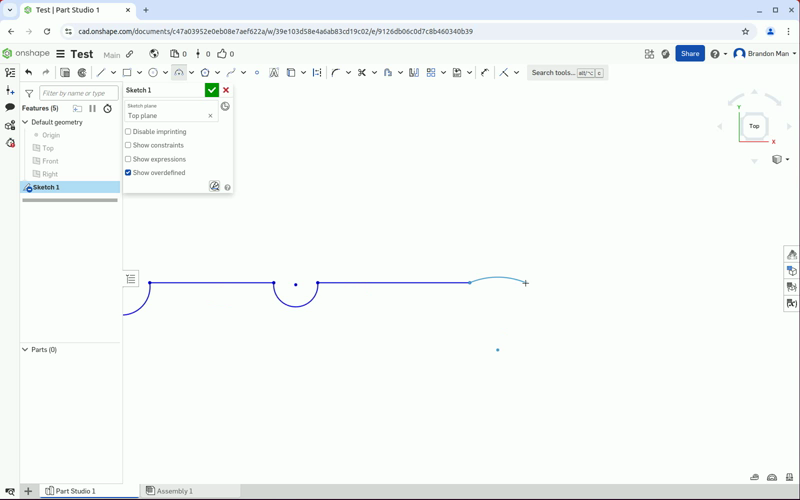
scroll(6)
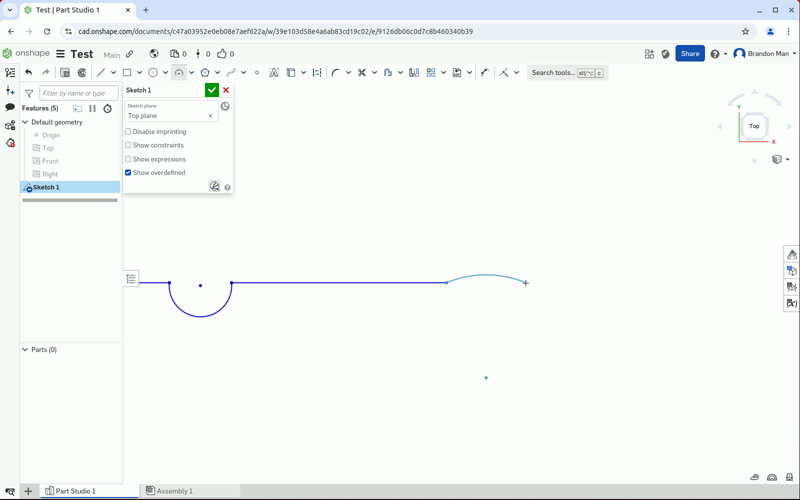
click(525, 282)
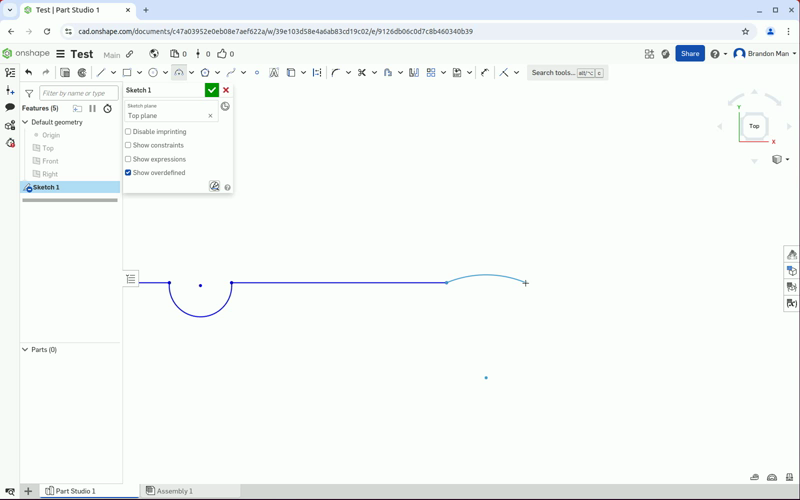
scroll(-6)
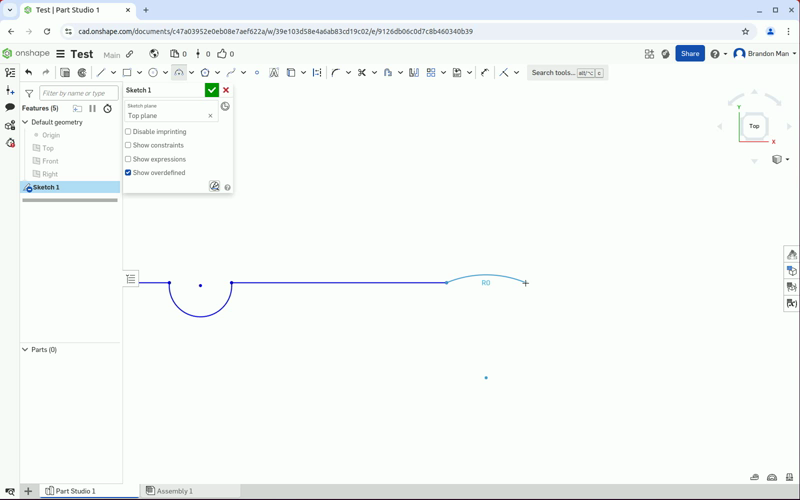
scroll(-6)
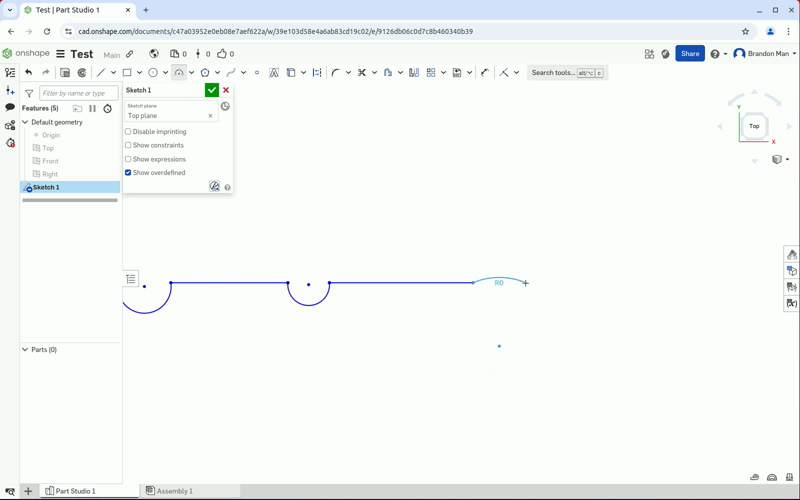
scroll(-6)
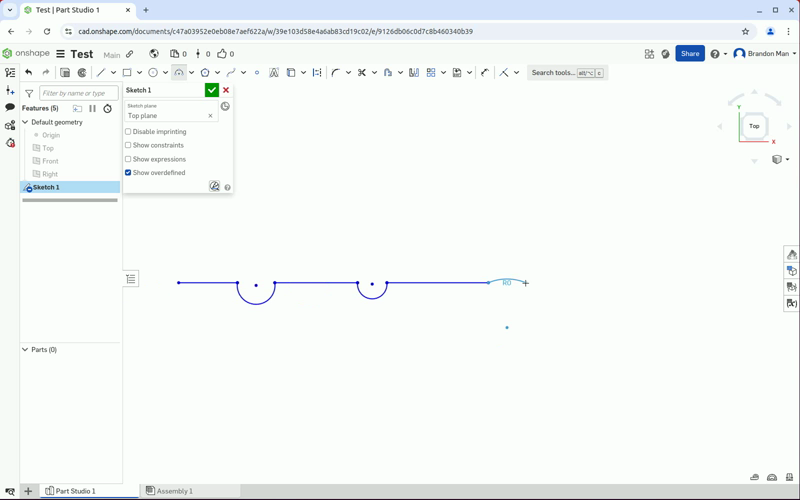
scroll(-6)
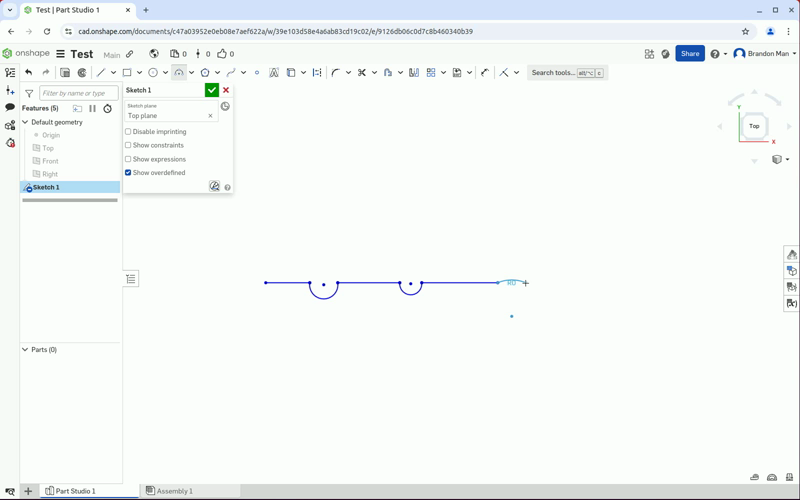
scroll(-6)
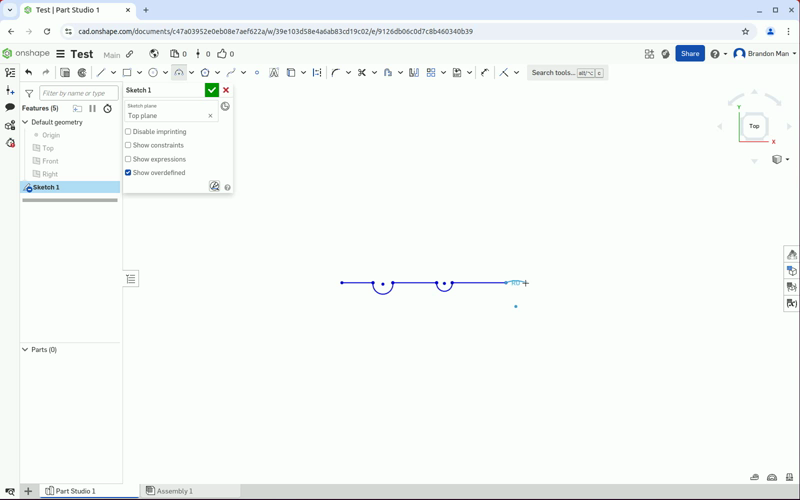
scroll(-6)
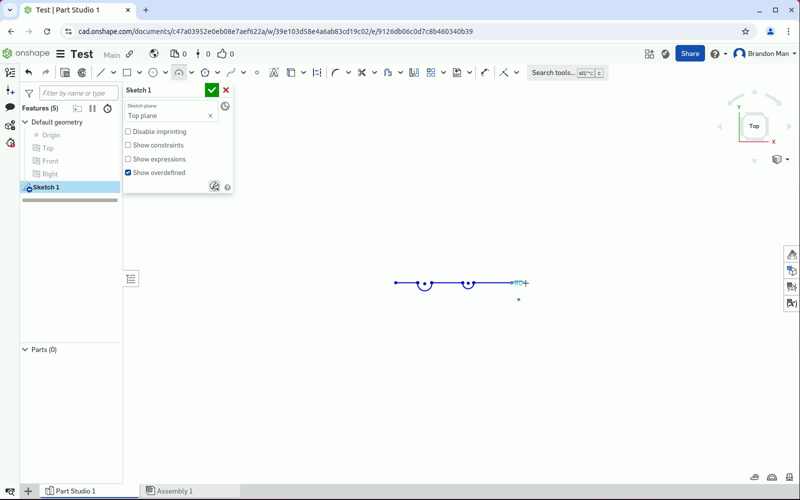
scroll(-6)
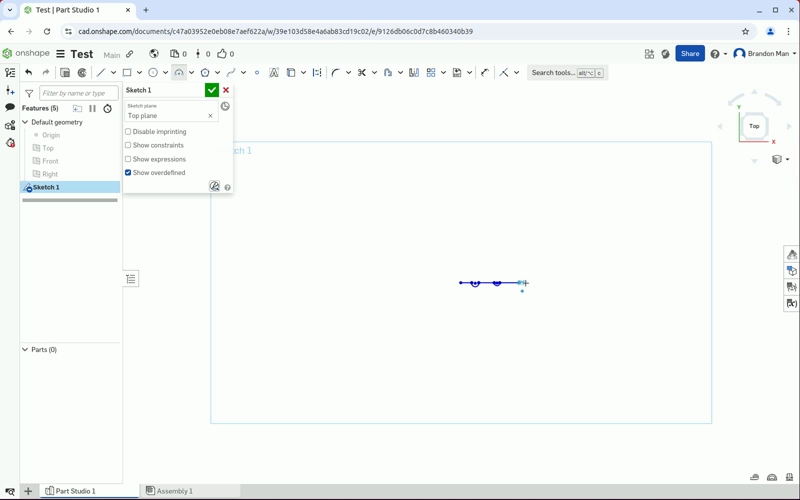
mouse_move(522, 286)
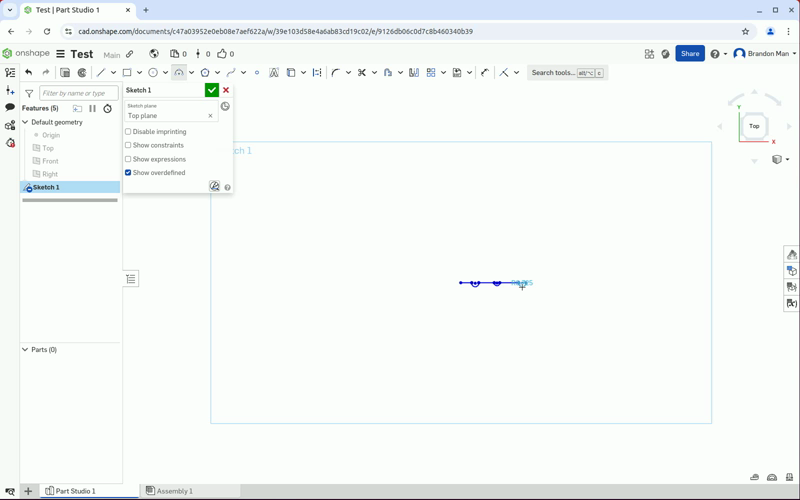
scroll(6)
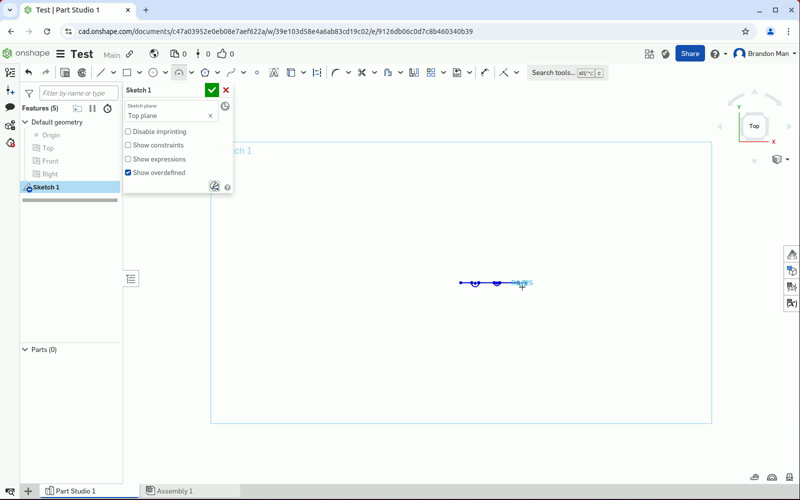
scroll(6)
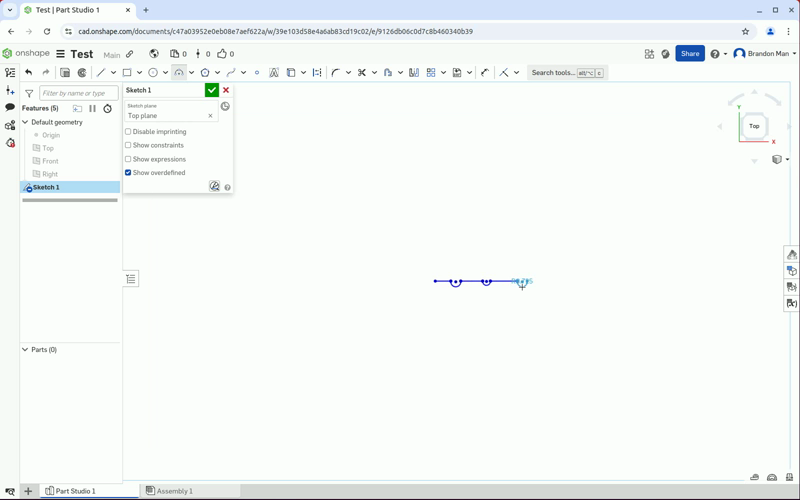
scroll(6)
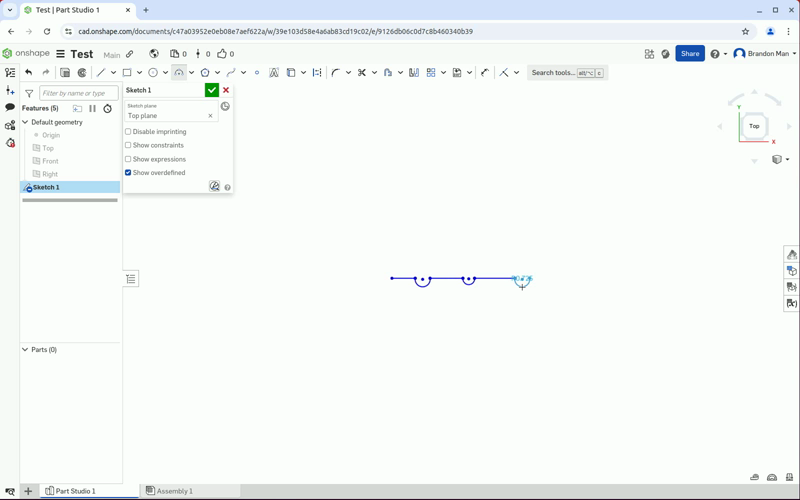
scroll(6)
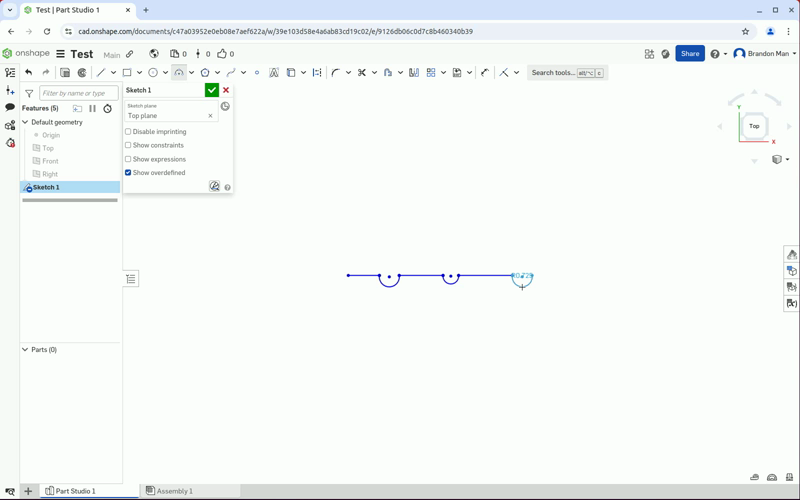
scroll(6)
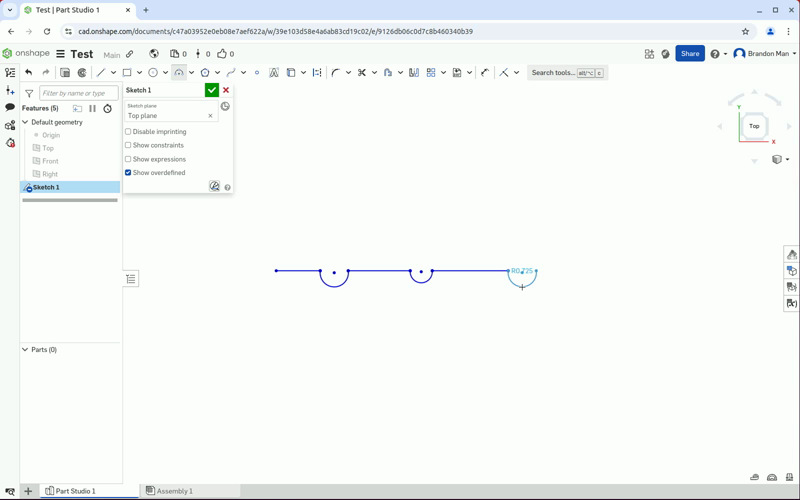
scroll(6)
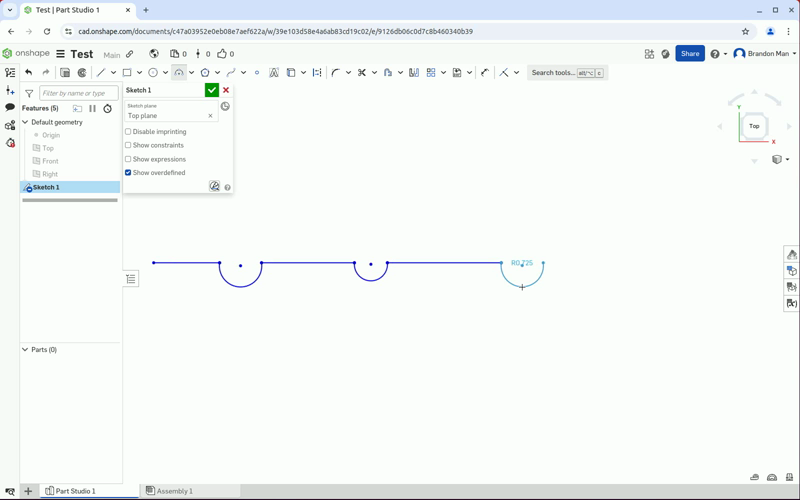
scroll(6)
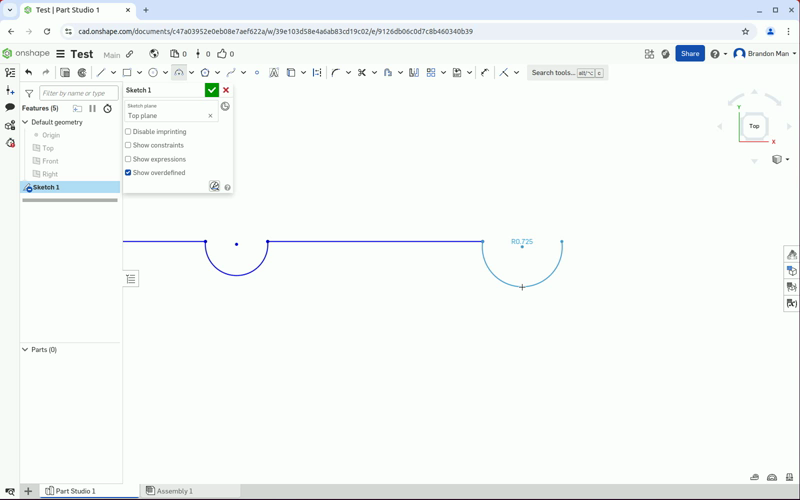
click(522, 286)
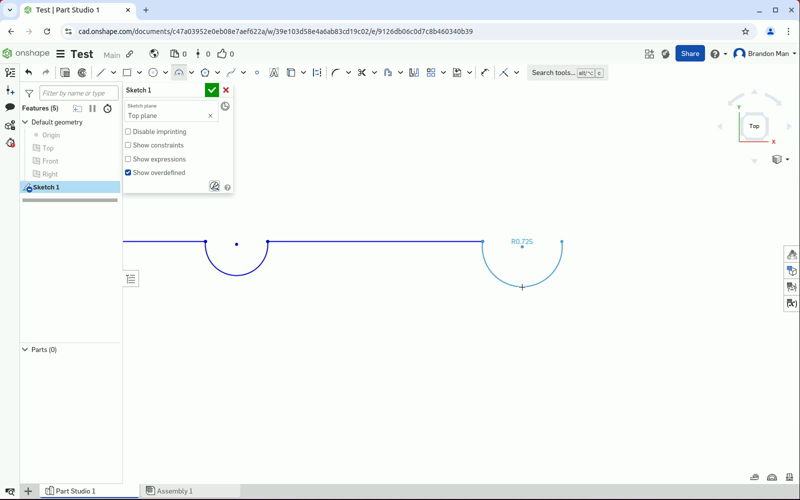
scroll(-6)
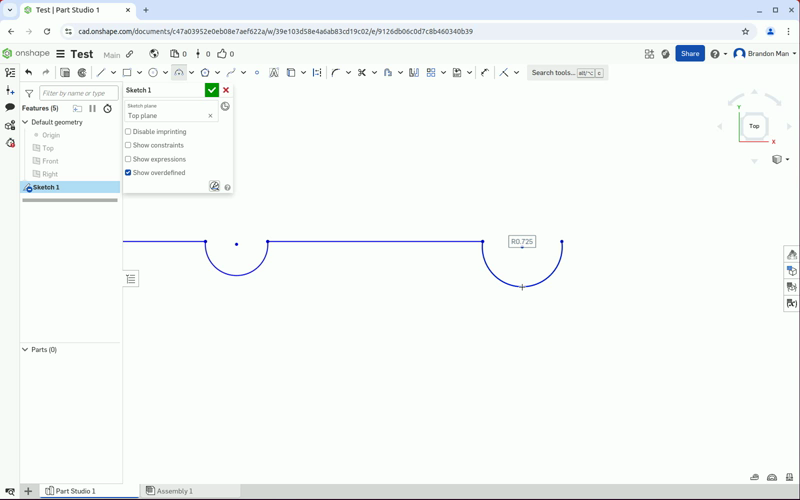
scroll(-6)
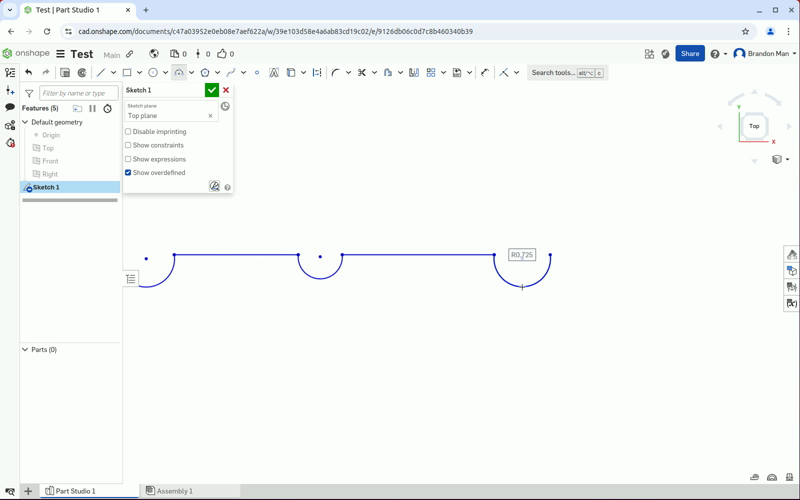
scroll(-6)
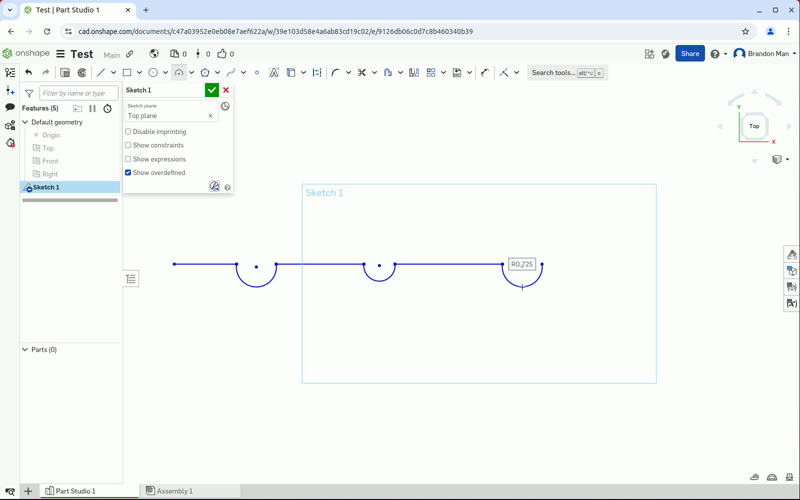
scroll(-6)
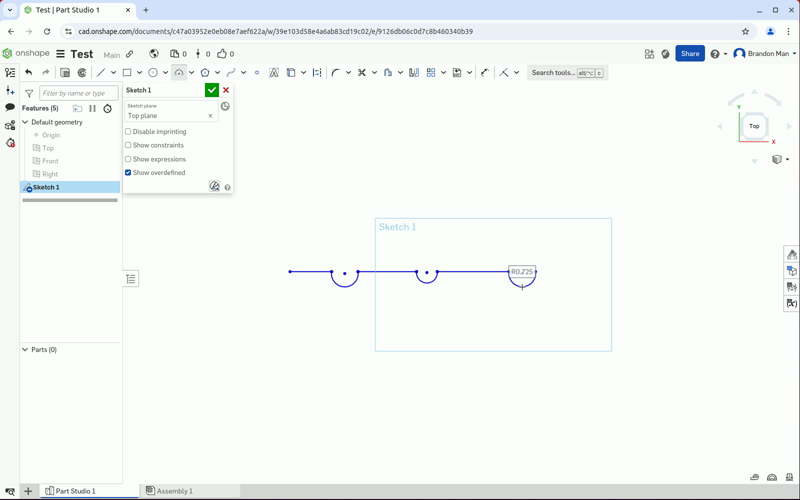
scroll(-6)
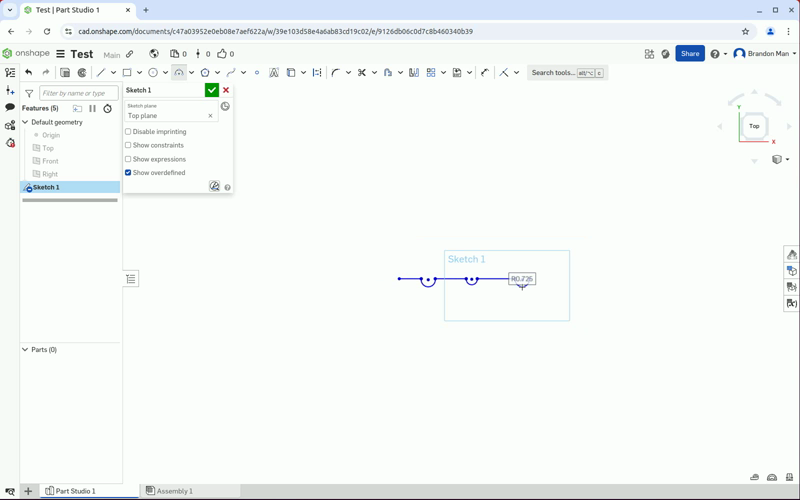
scroll(-6)
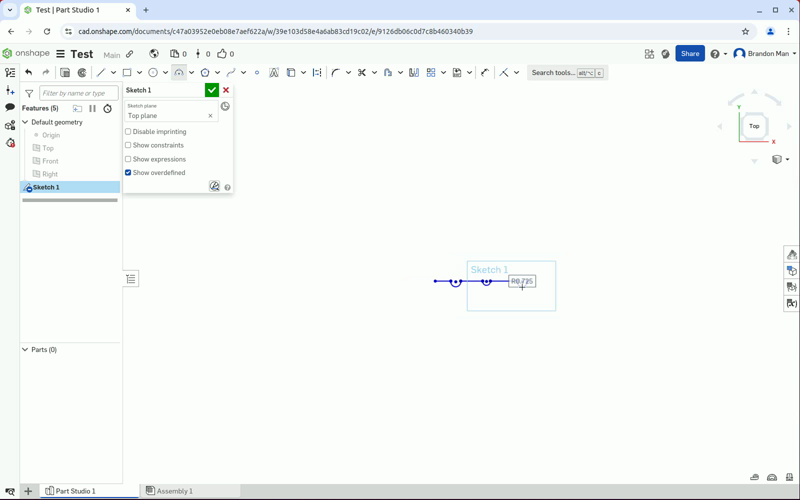
scroll(-6)
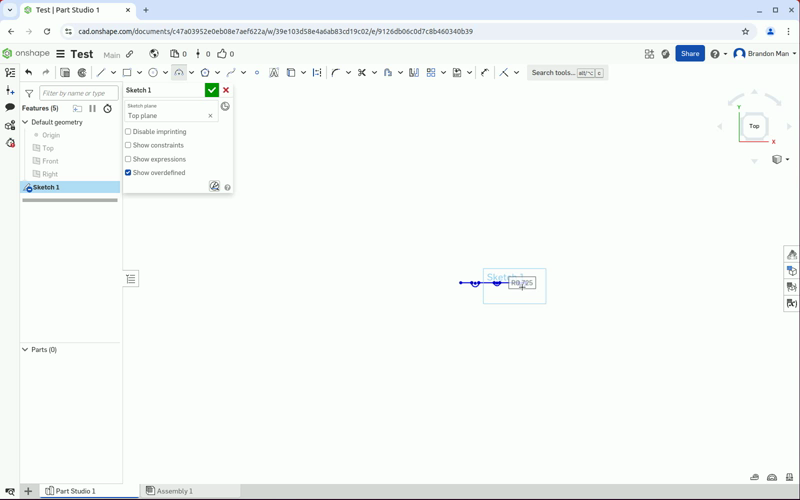
key_up(shift)
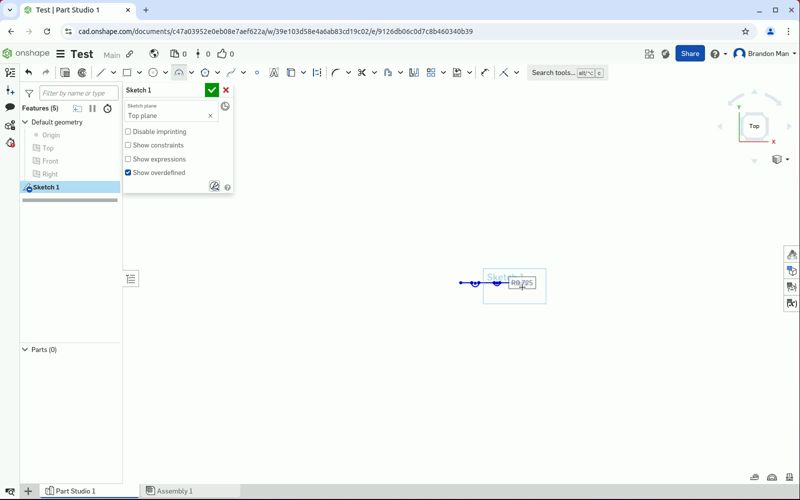
key(esc)
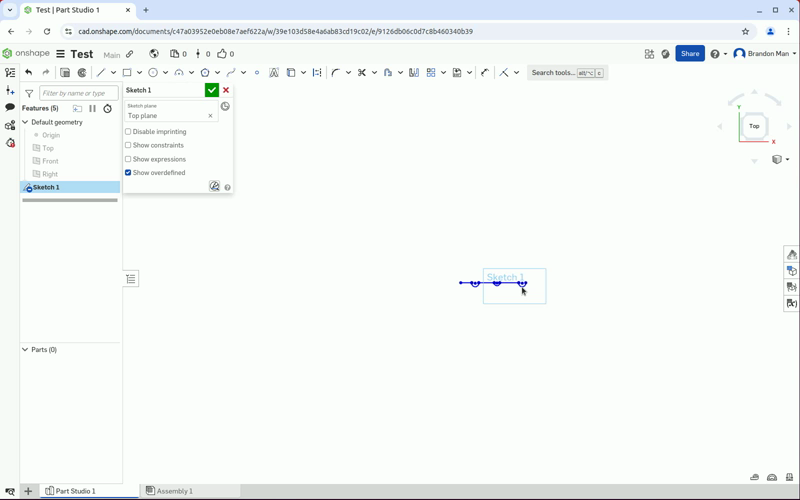
key(l)
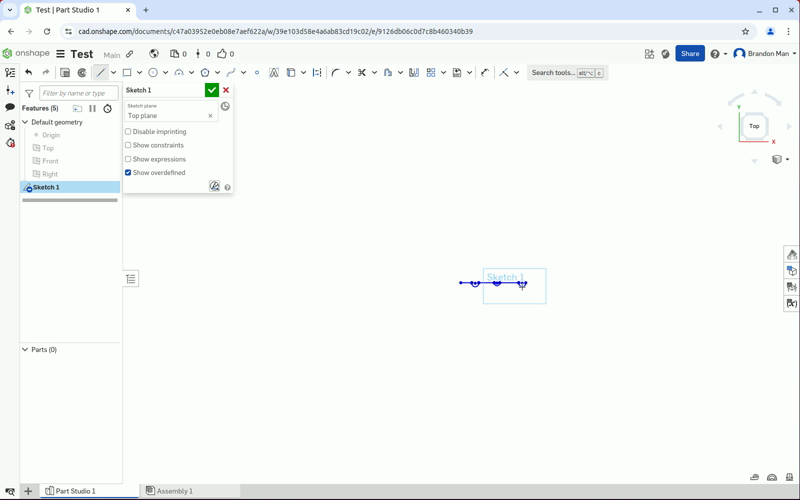
mouse_move(525, 282)
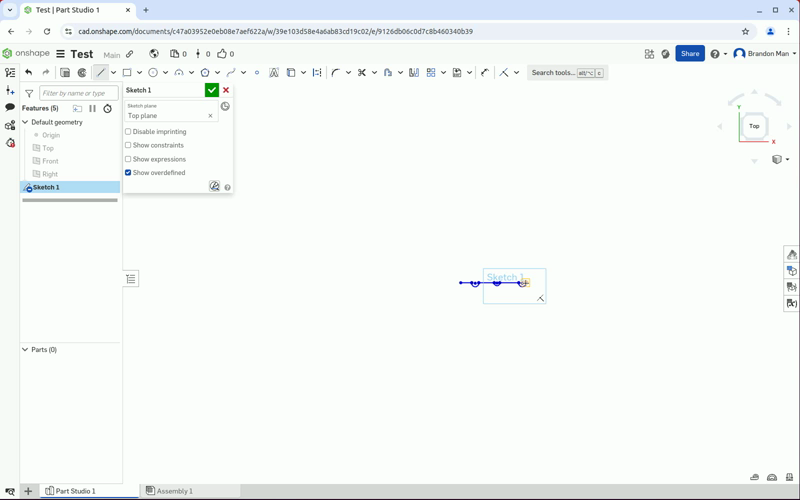
scroll(6)
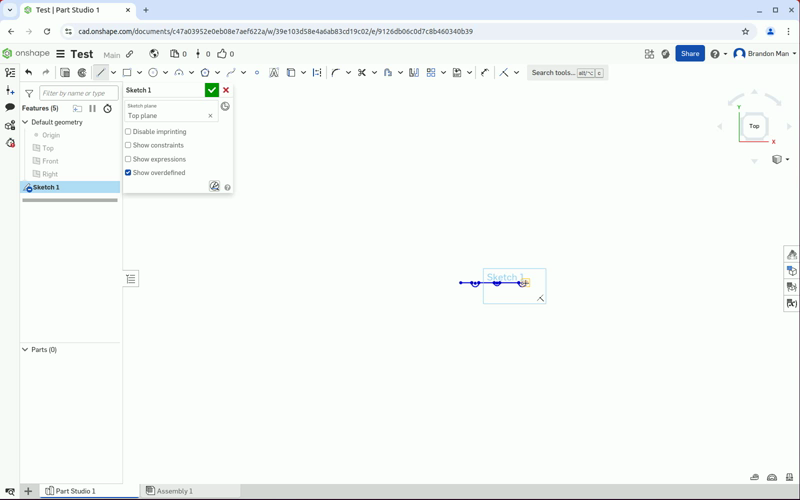
scroll(6)
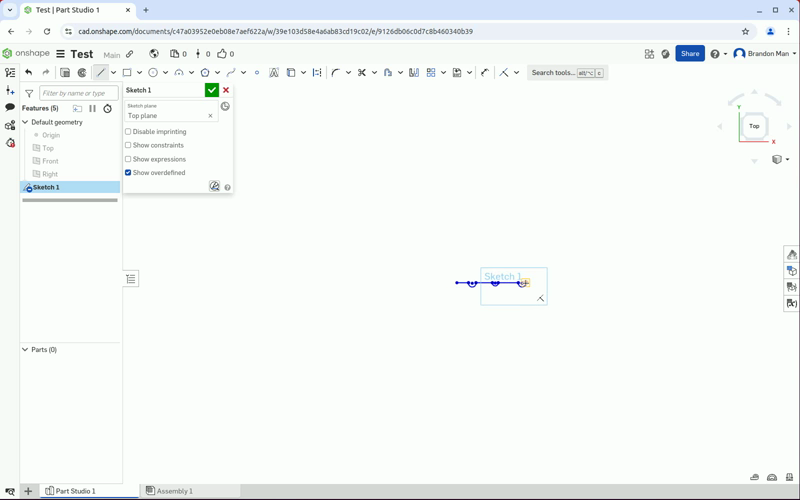
scroll(6)
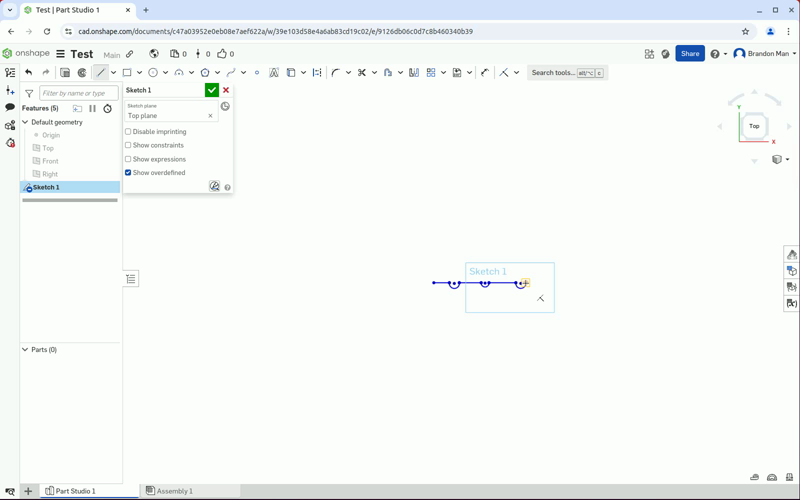
scroll(6)
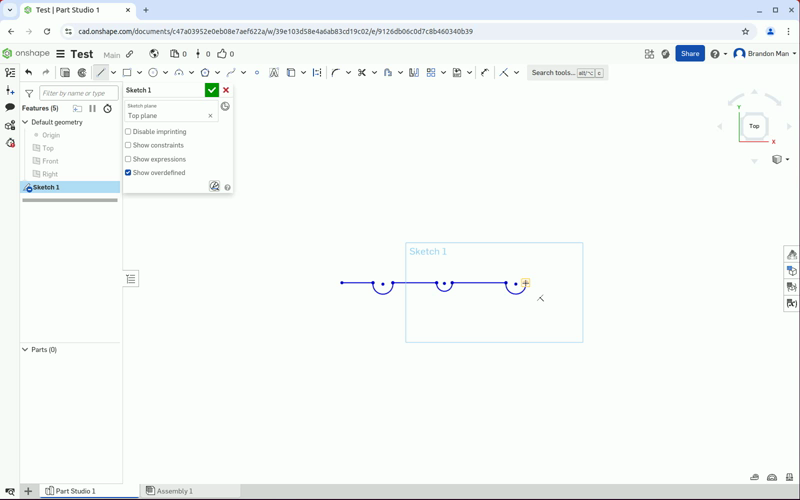
scroll(6)
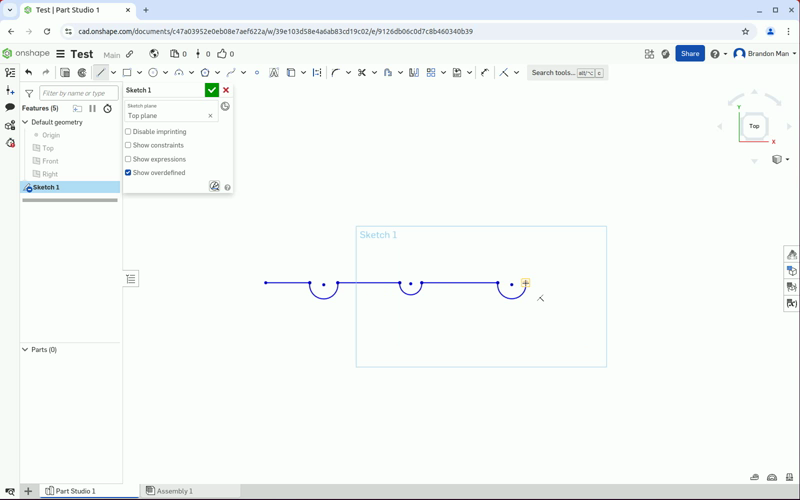
scroll(6)
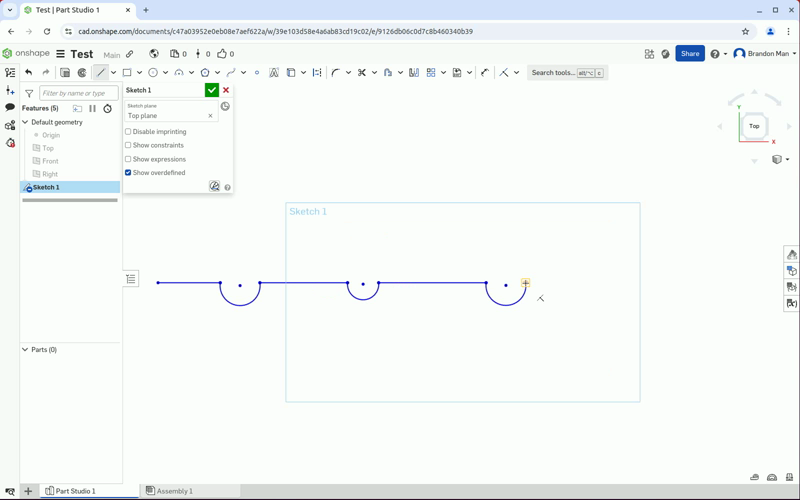
scroll(6)
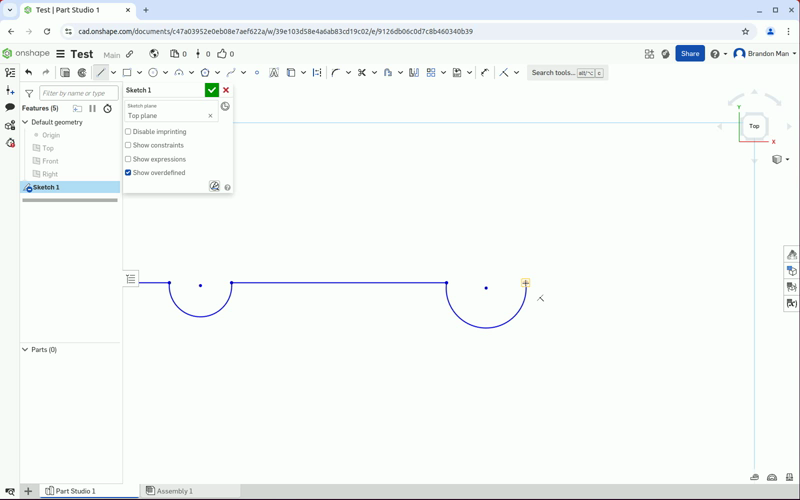
click(525, 282)
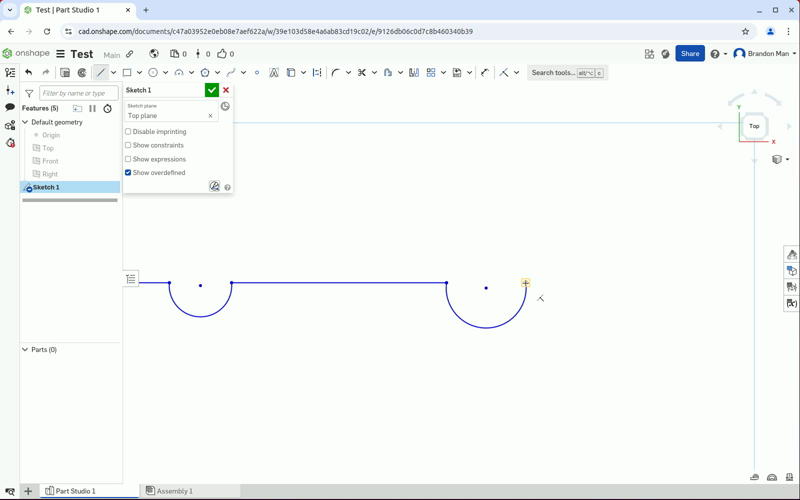
scroll(-6)
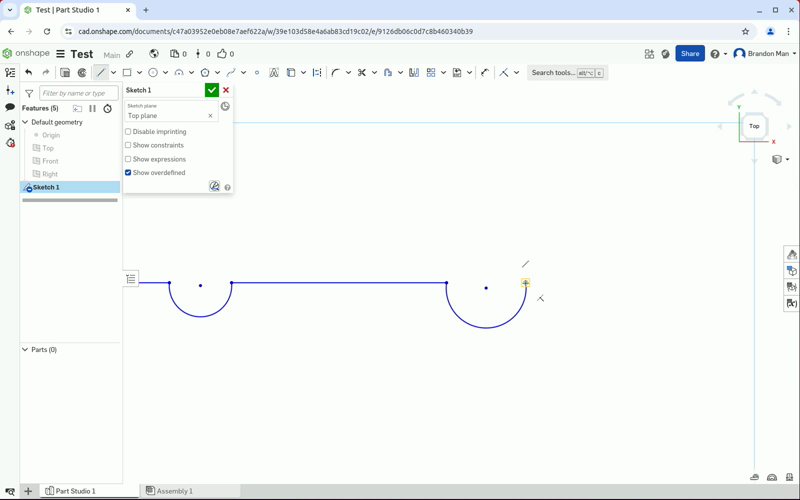
scroll(-6)
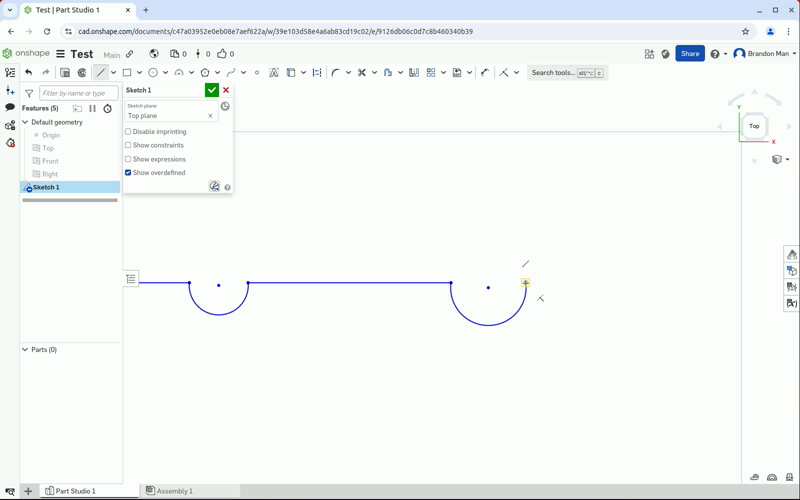
scroll(-6)
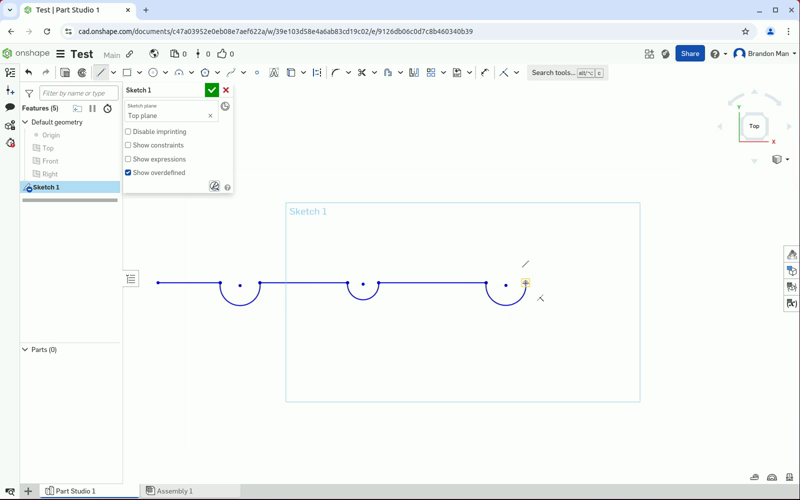
scroll(-6)
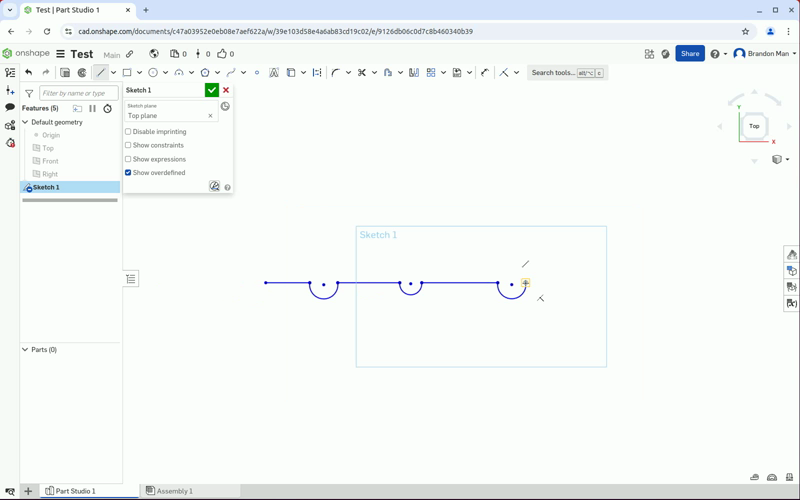
scroll(-6)
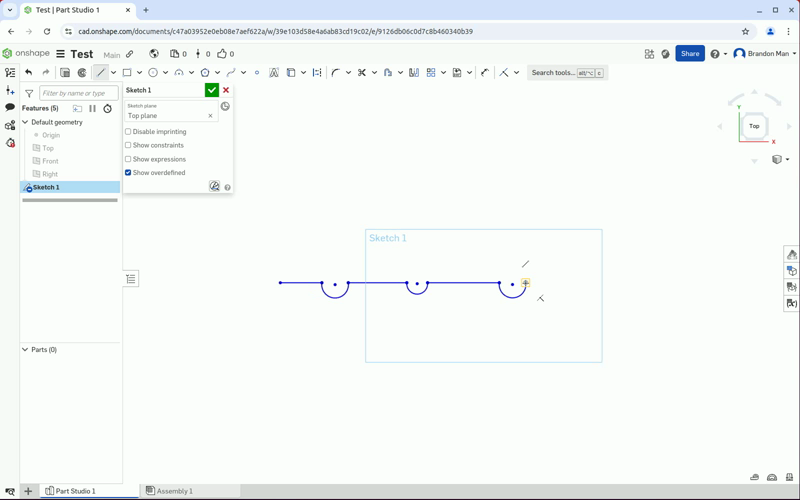
scroll(-6)
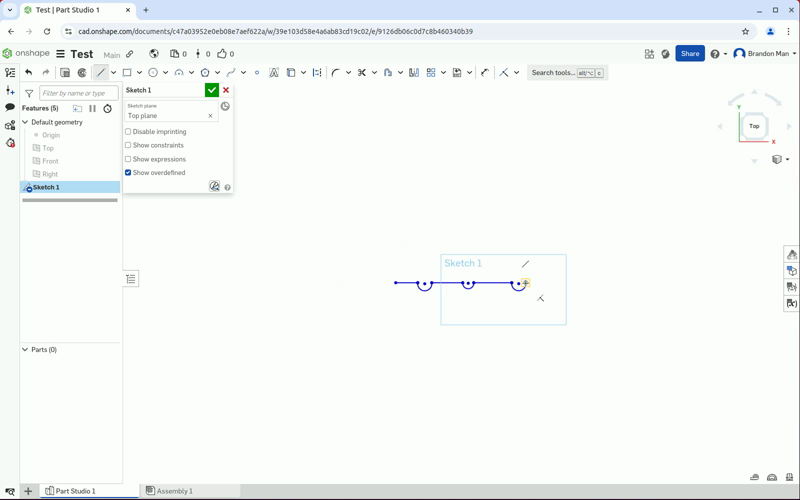
scroll(-6)
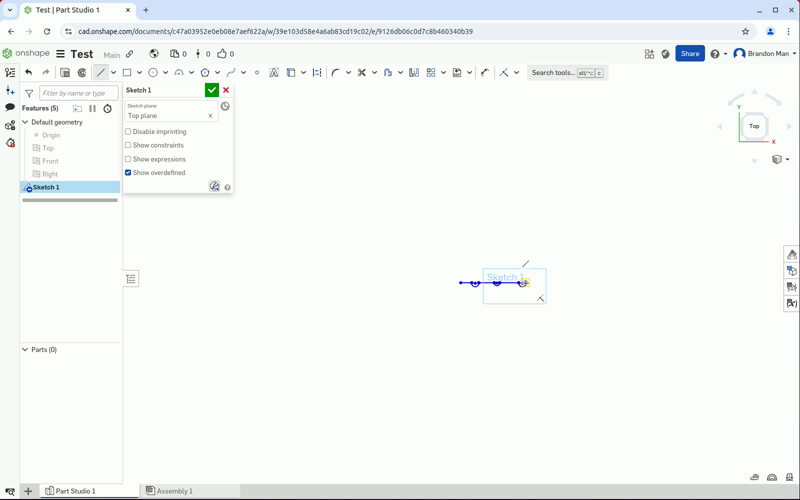
key_down(shift)
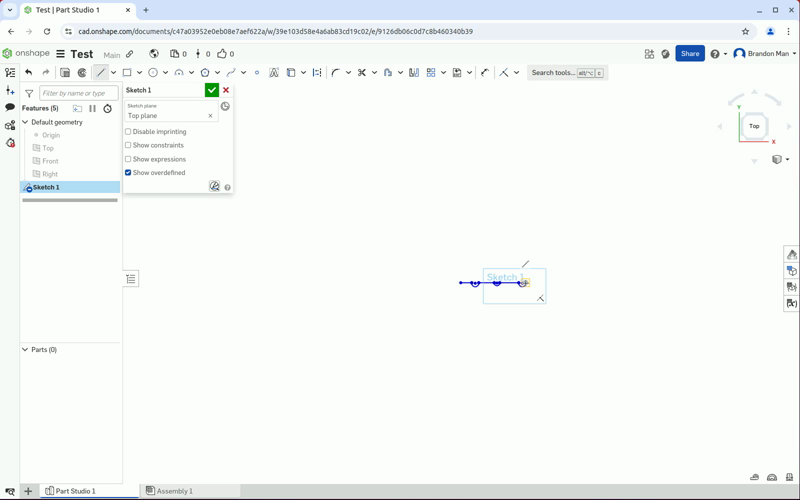
mouse_move(555, 282)
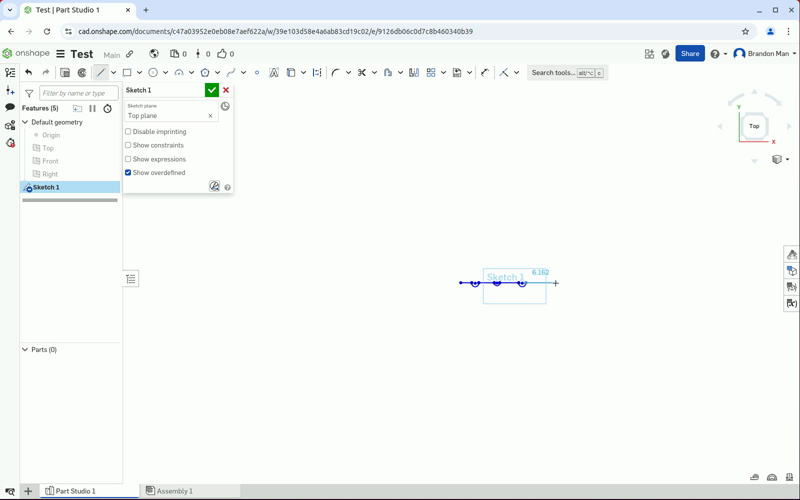
mouse_move(548, 282)
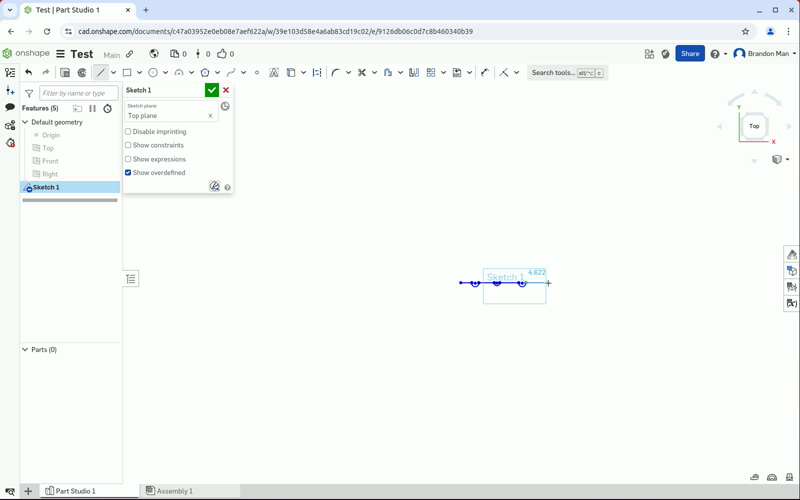
click(548, 282)
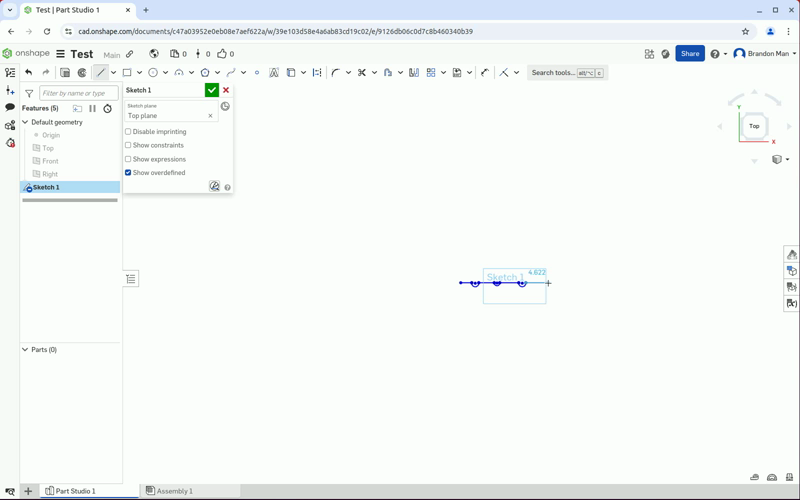
key_up(shift)
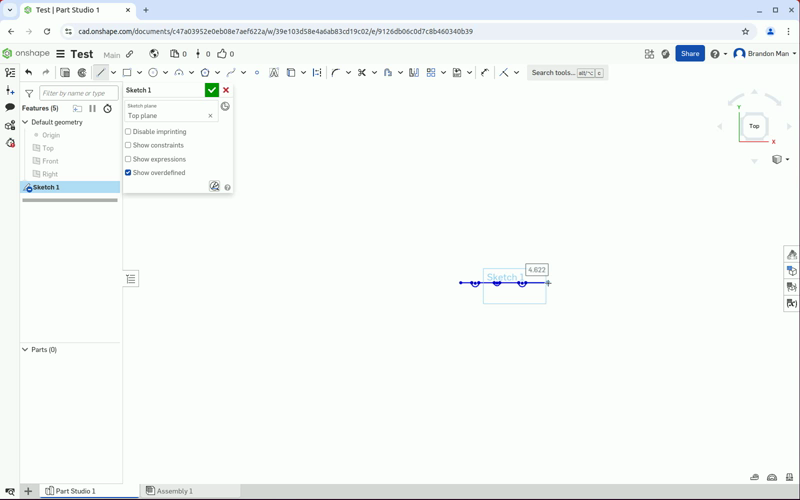
key(esc)
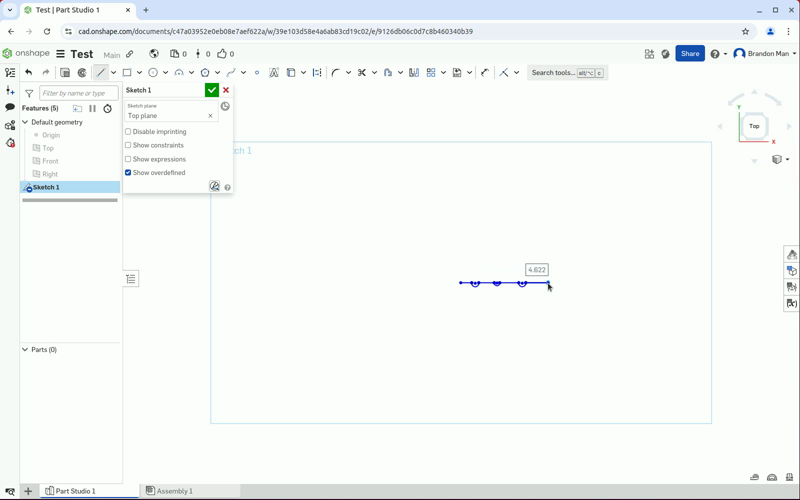
key(a)
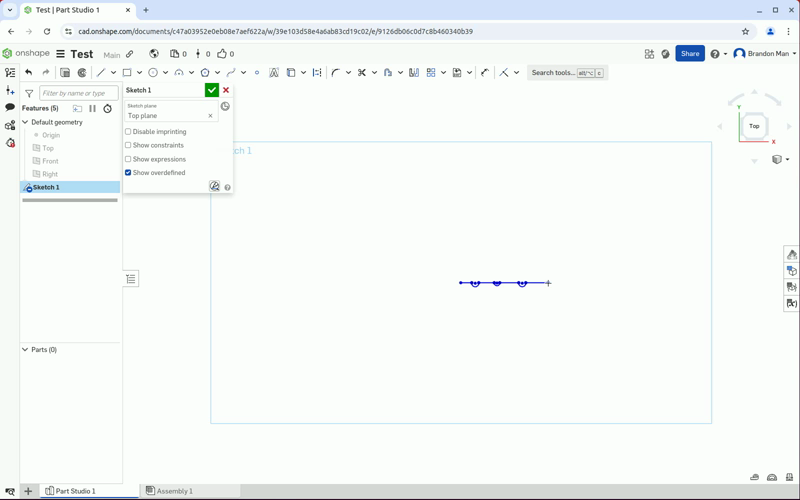
mouse_move(548, 282)
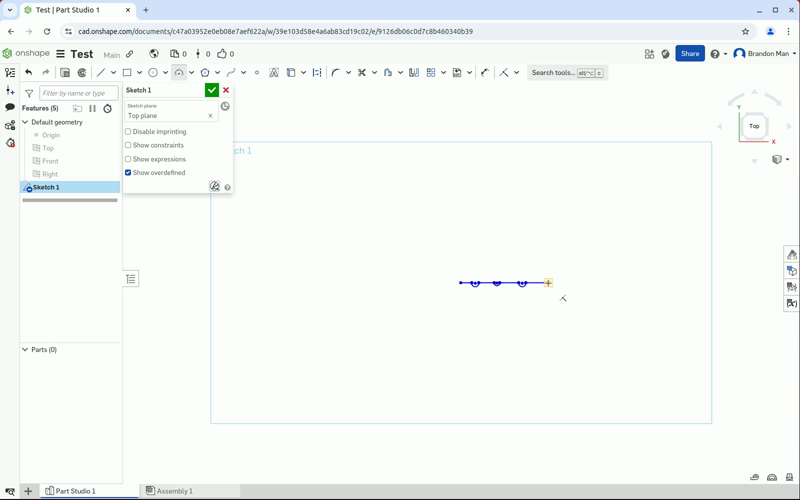
click(548, 282)
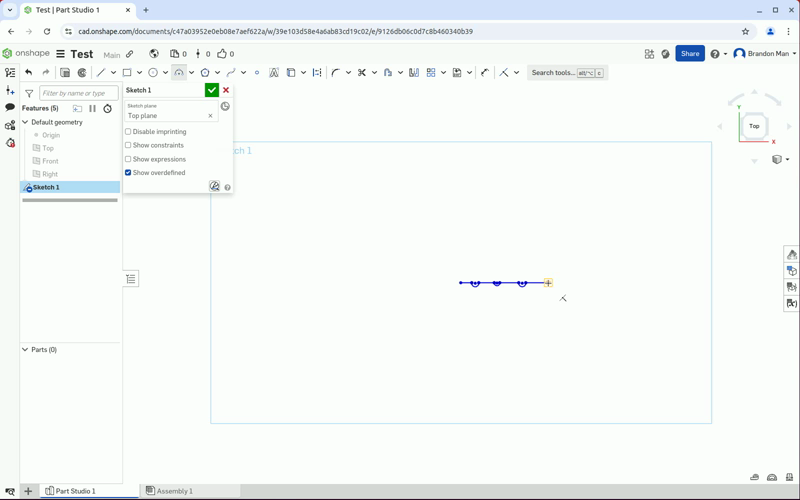
key_down(shift)
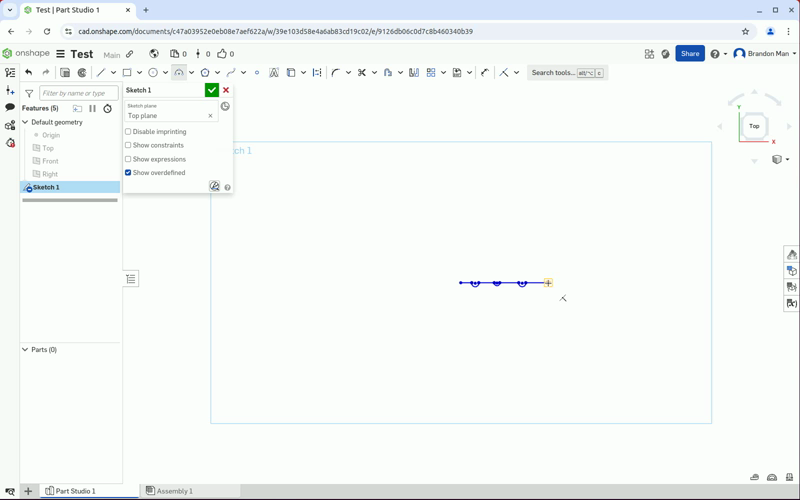
mouse_move(554, 282)
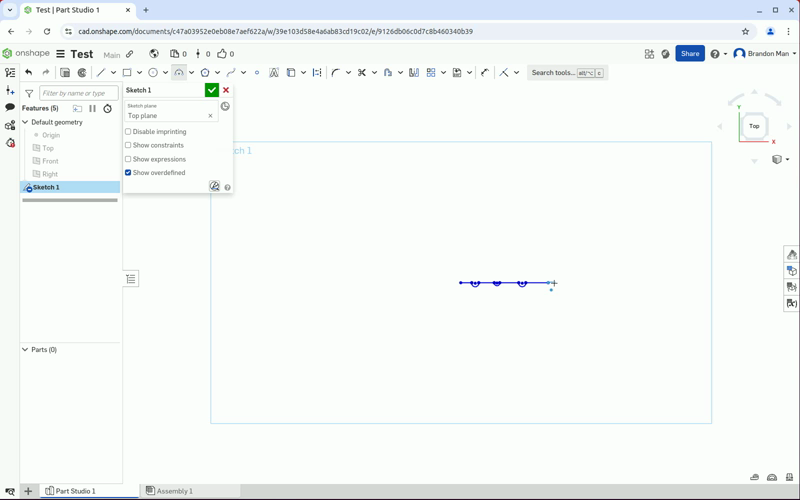
scroll(6)
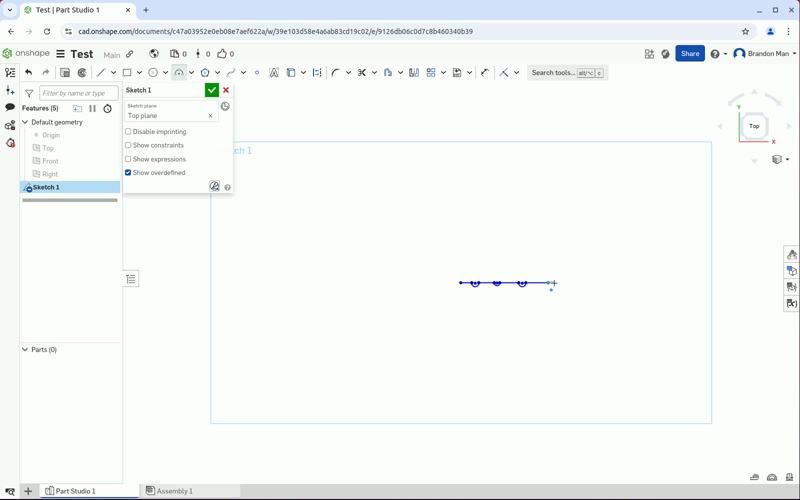
scroll(6)
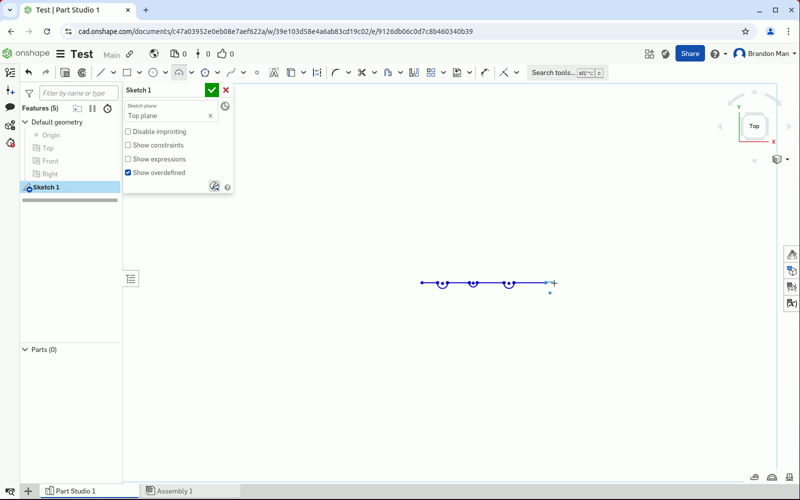
scroll(6)
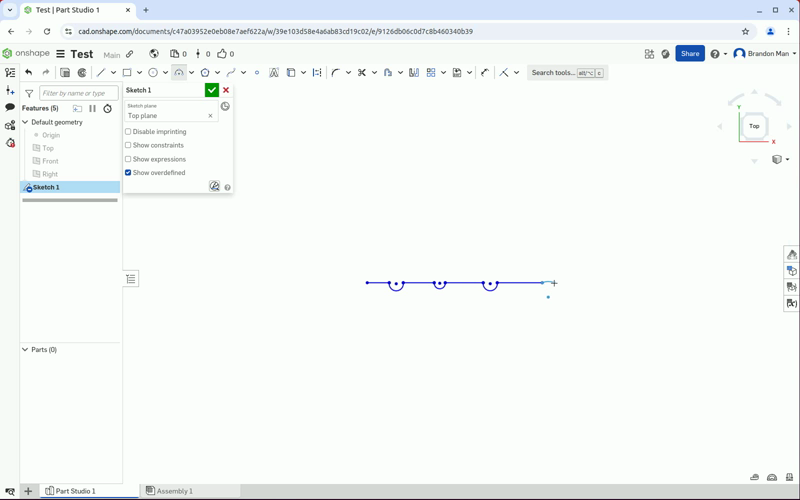
scroll(6)
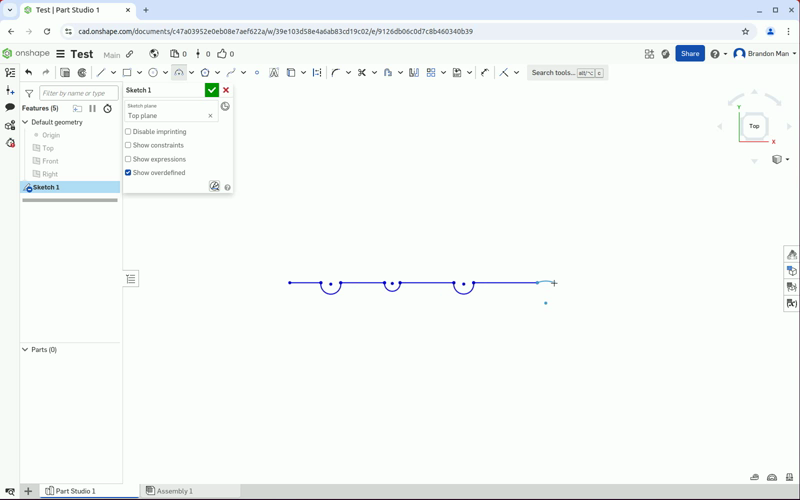
scroll(6)
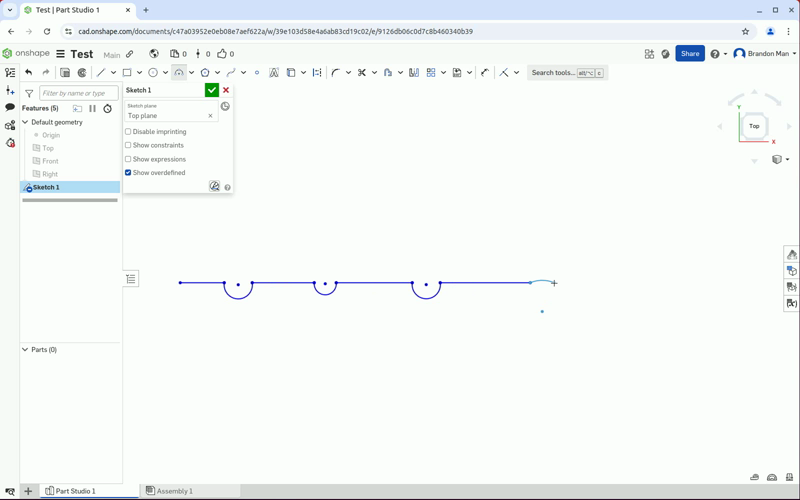
scroll(6)
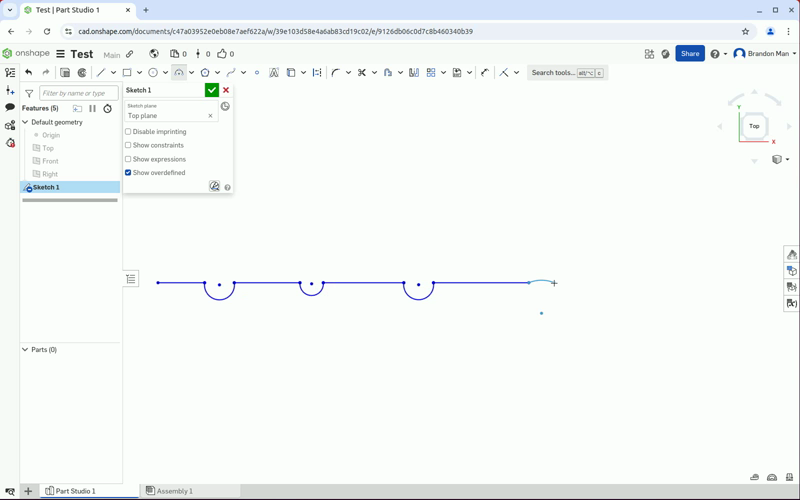
scroll(6)
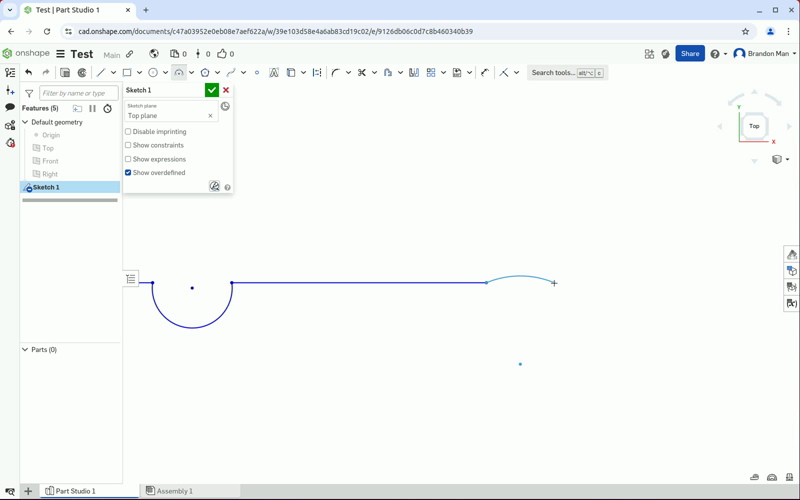
click(554, 282)
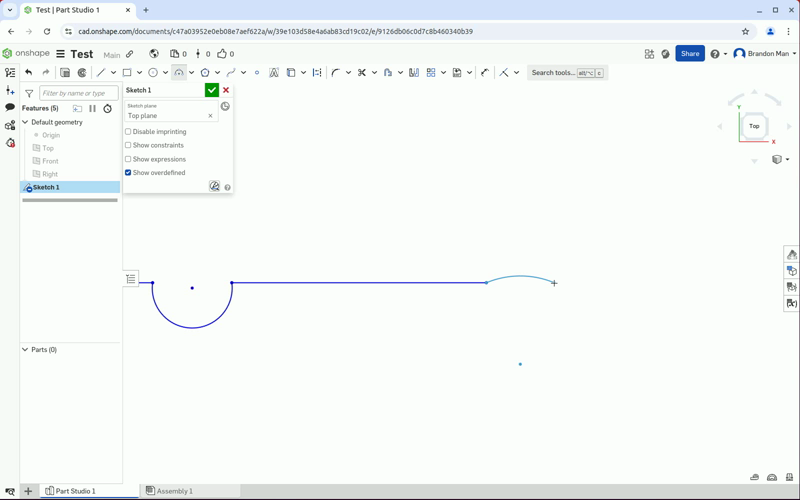
scroll(-6)
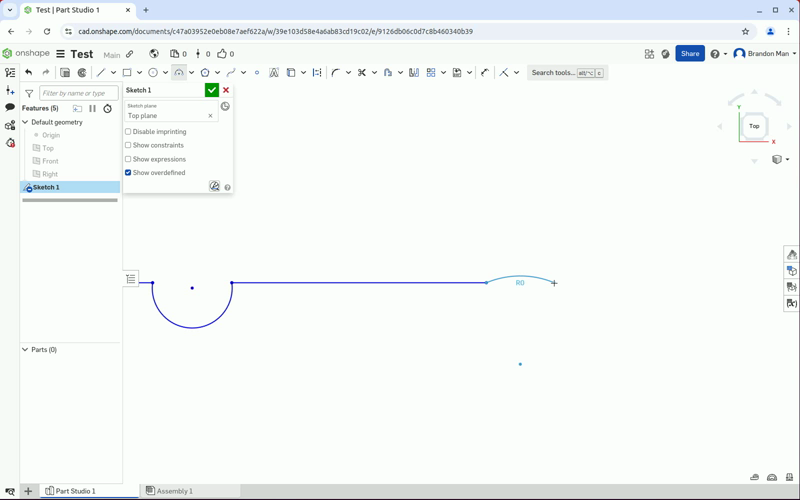
scroll(-6)
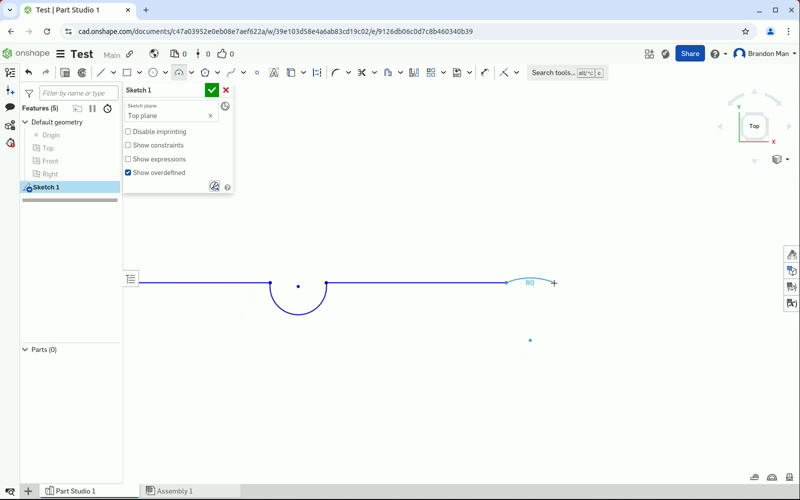
scroll(-6)
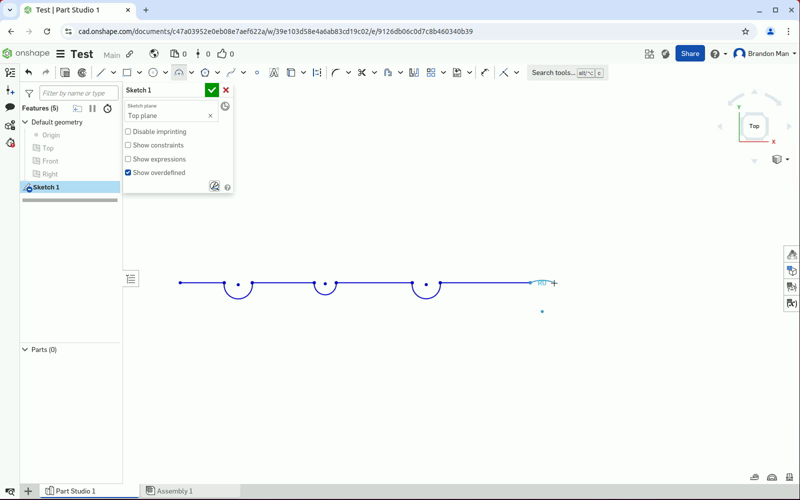
scroll(-6)
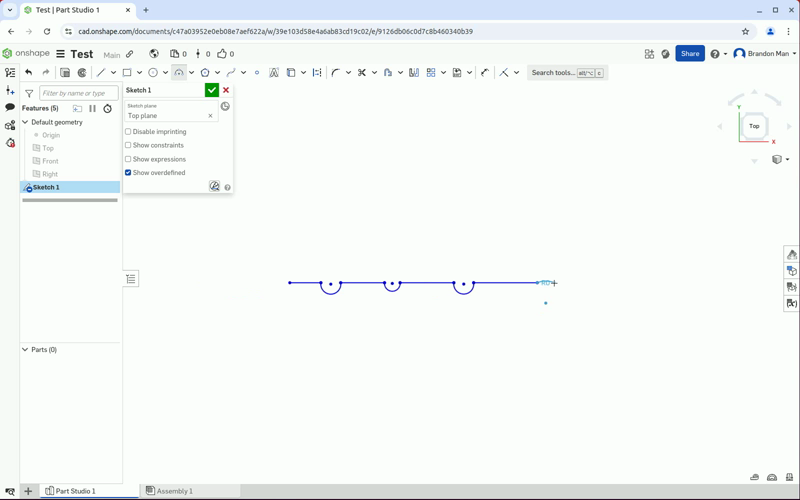
scroll(-6)
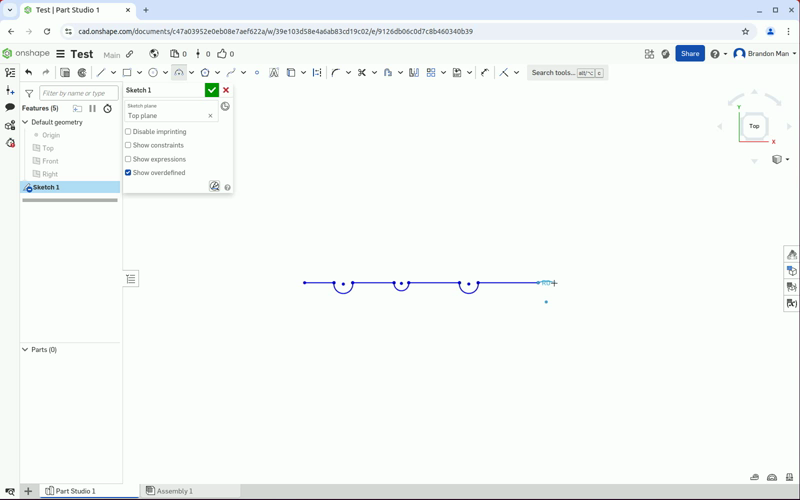
scroll(-6)
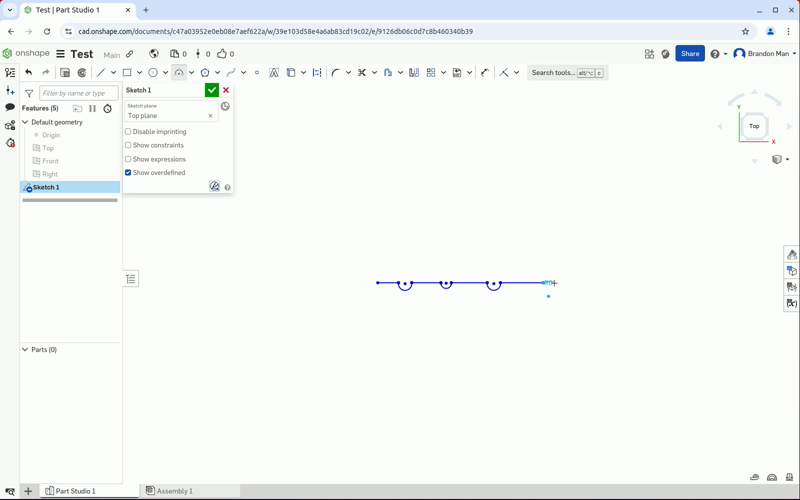
scroll(-6)
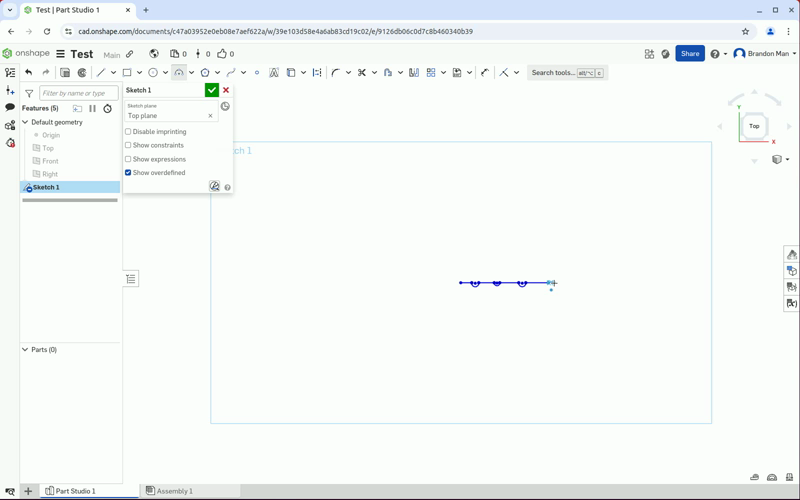
mouse_move(551, 285)
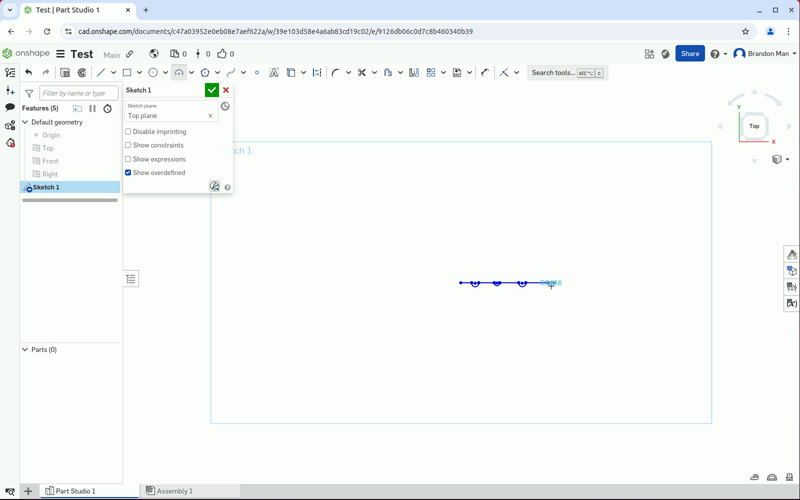
scroll(6)
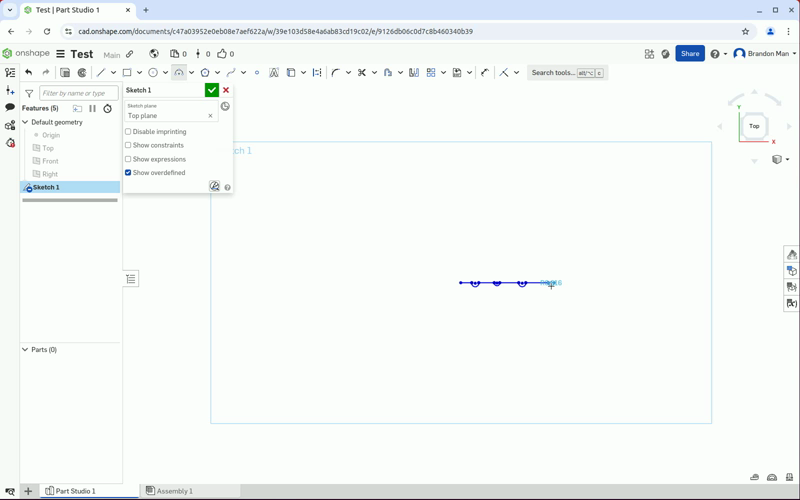
scroll(6)
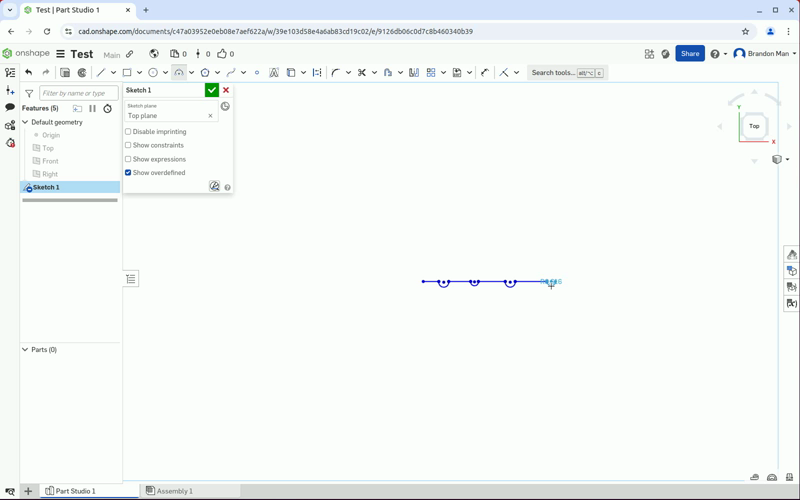
scroll(6)
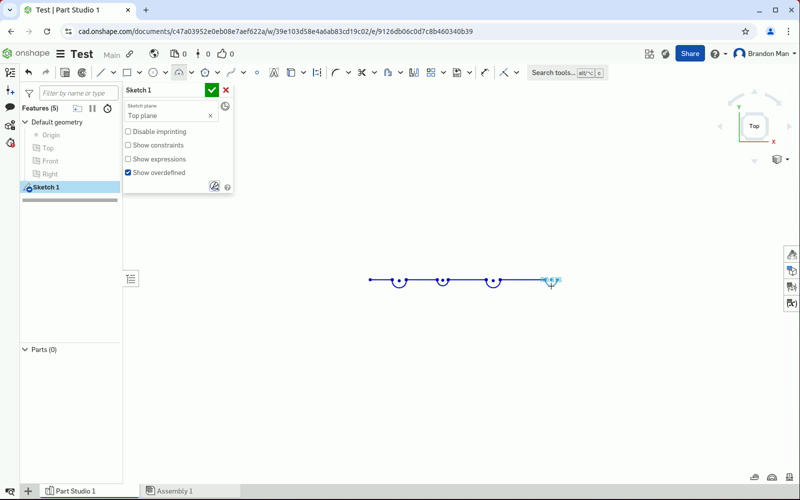
scroll(6)
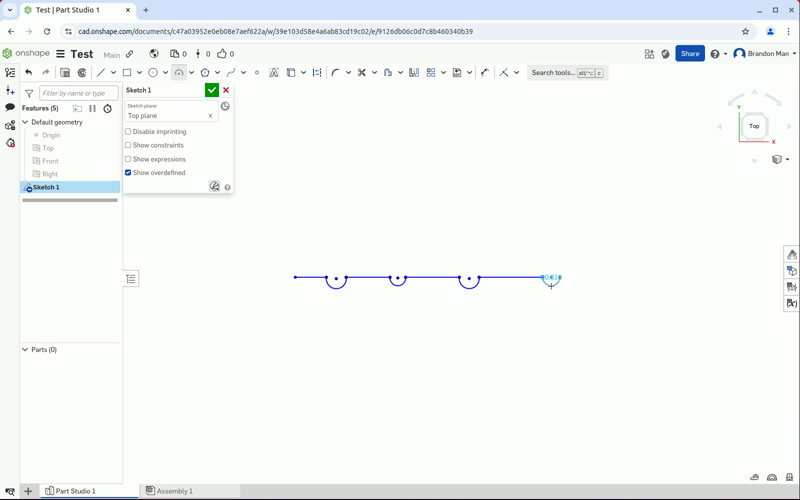
scroll(6)
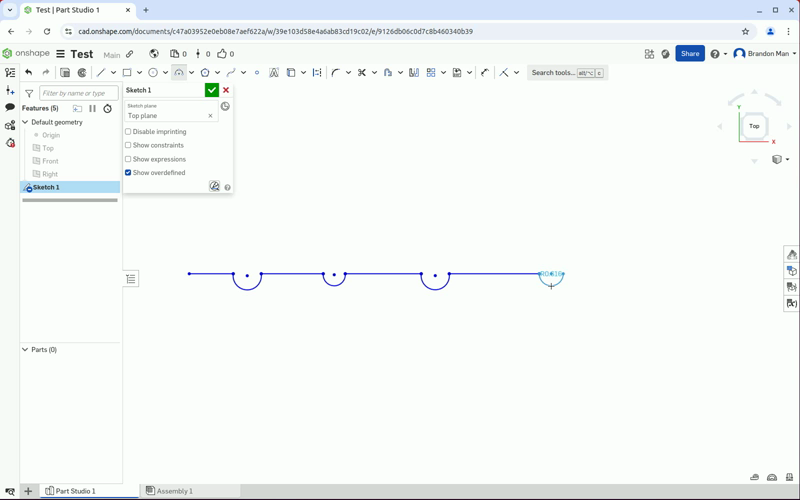
scroll(6)
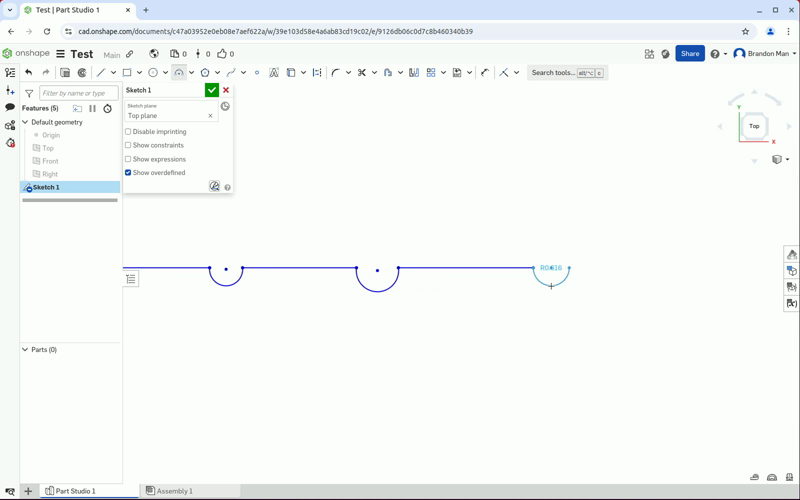
scroll(6)
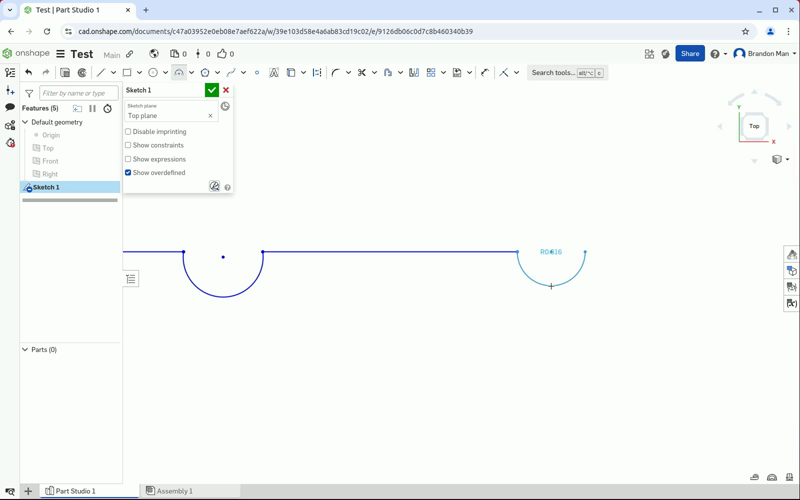
click(551, 285)
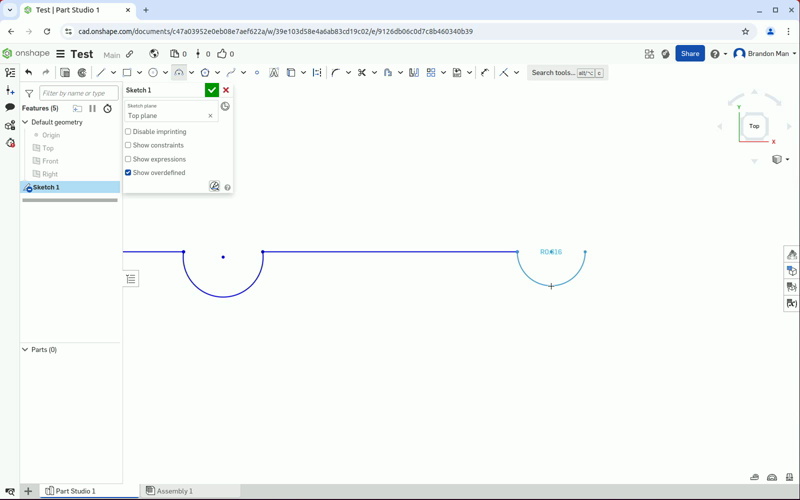
scroll(-6)
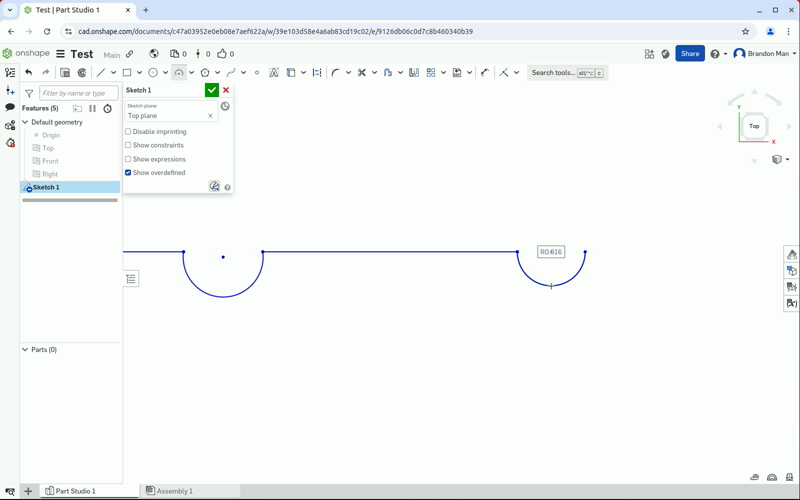
scroll(-6)
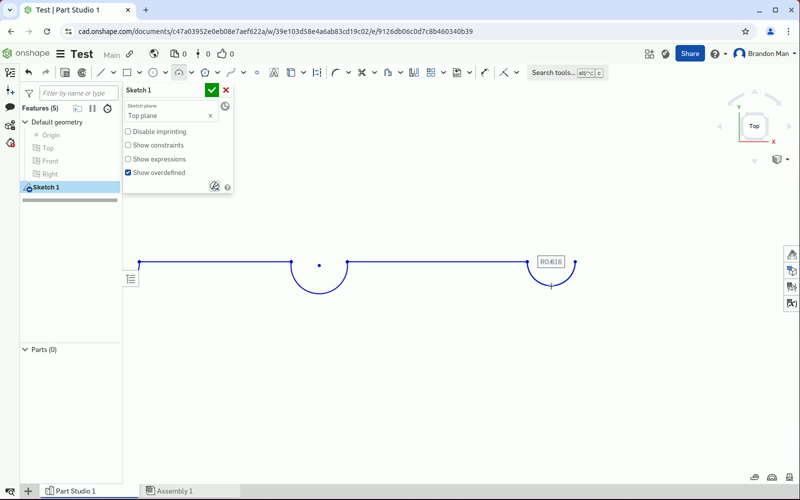
scroll(-6)
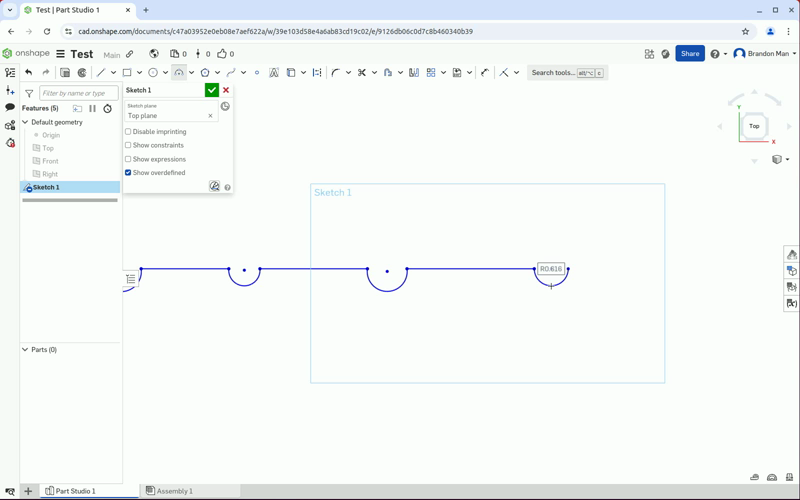
scroll(-6)
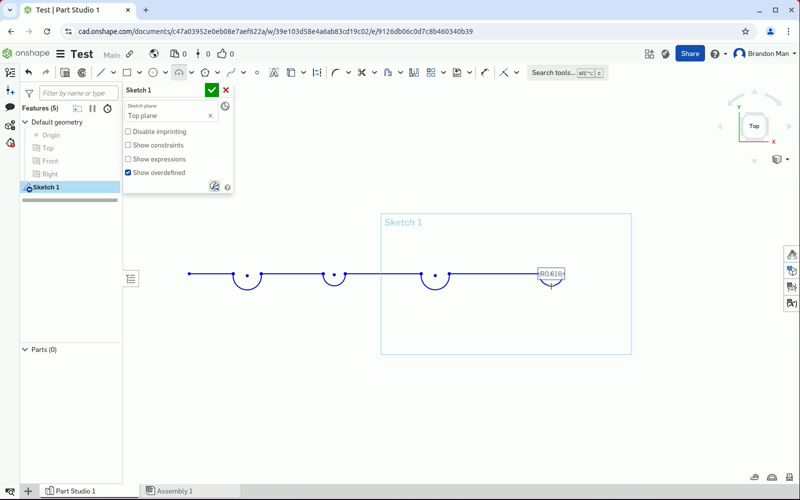
scroll(-6)
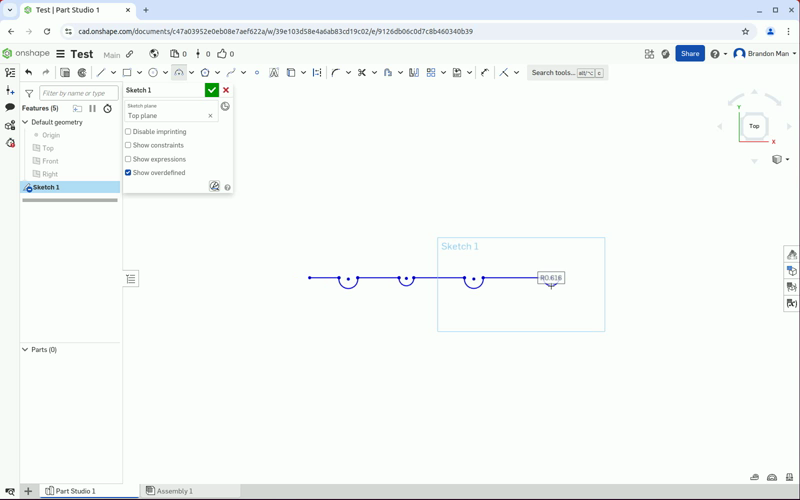
scroll(-6)
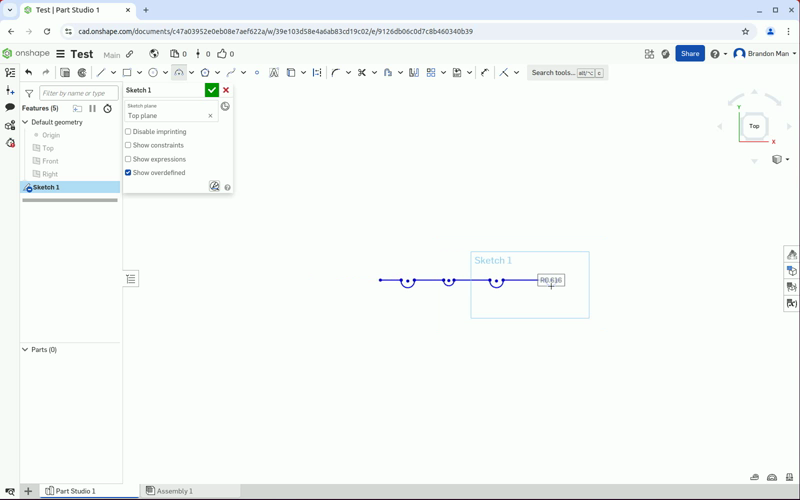
scroll(-6)
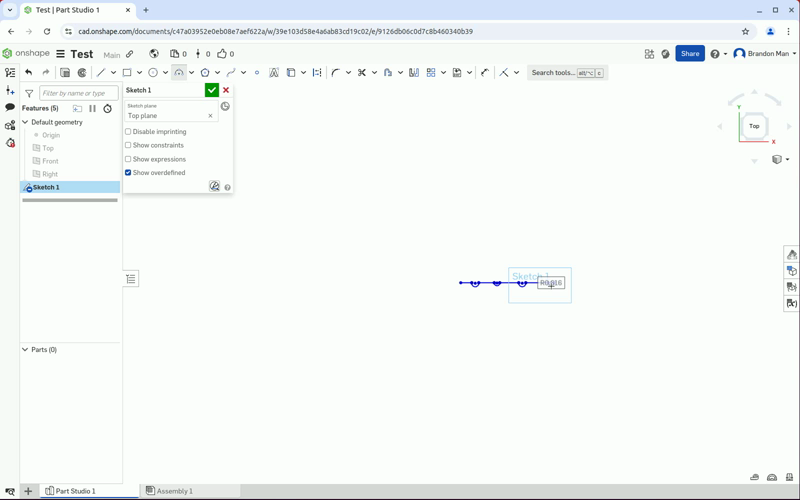
key_up(shift)
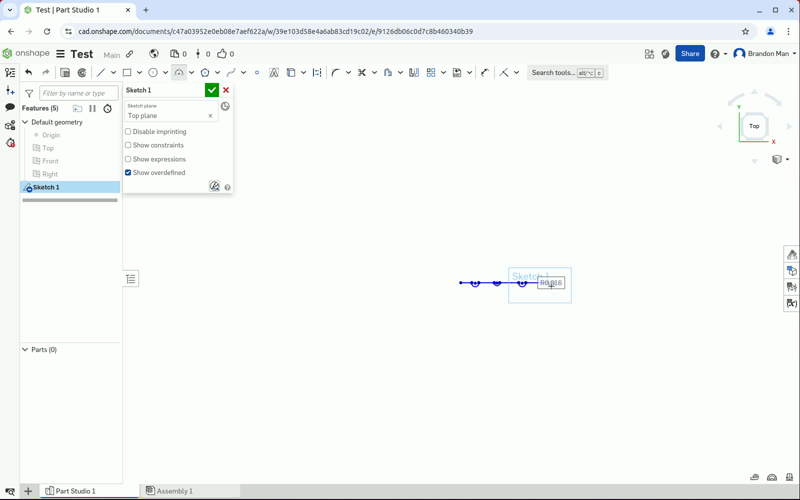
key(esc)
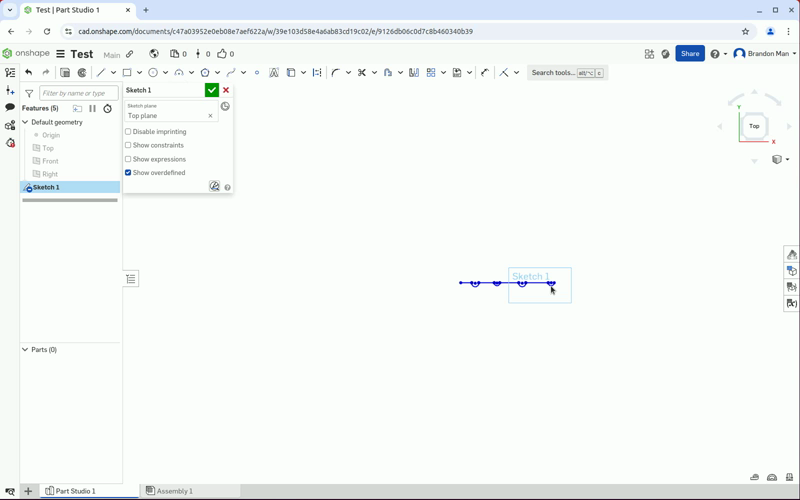
key(l)
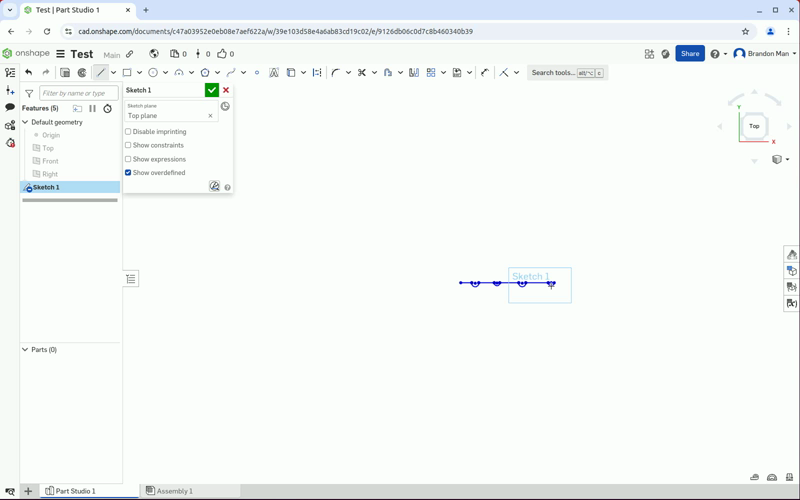
mouse_move(554, 282)
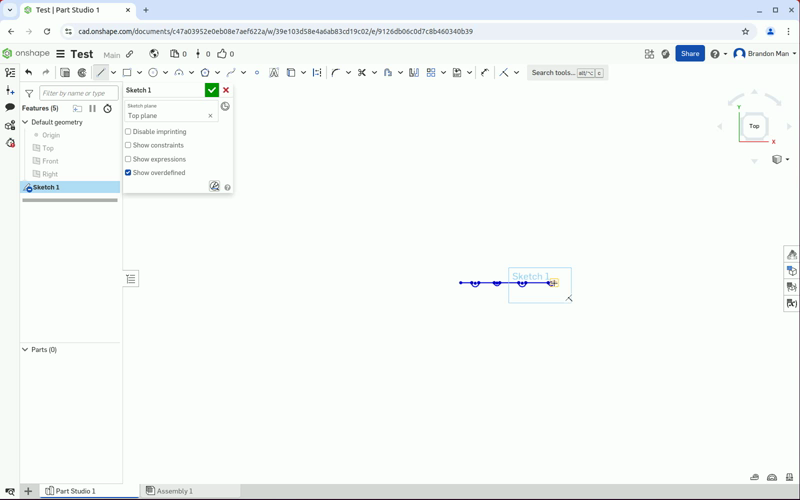
scroll(6)
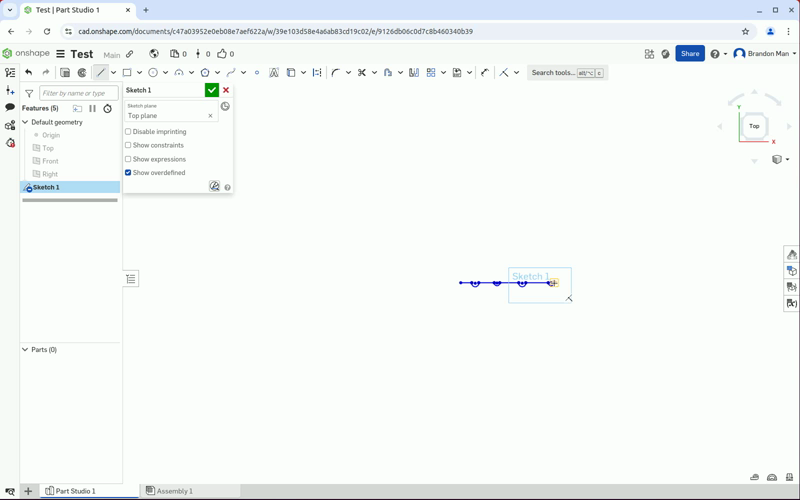
scroll(6)
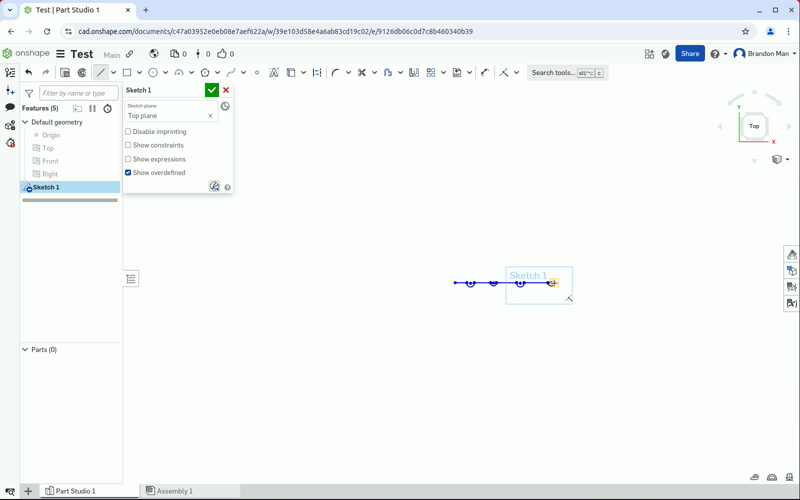
scroll(6)
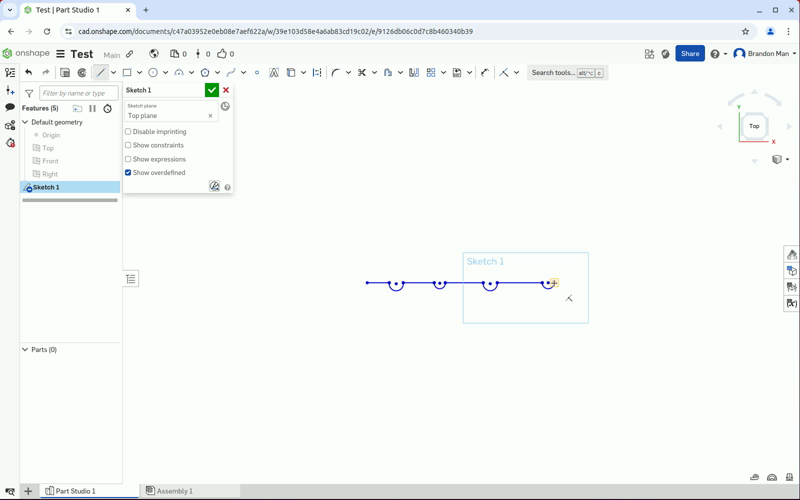
scroll(6)
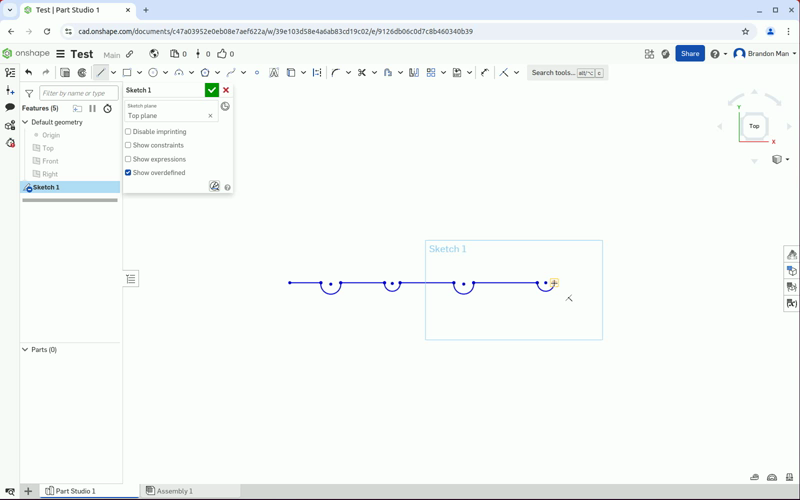
scroll(6)
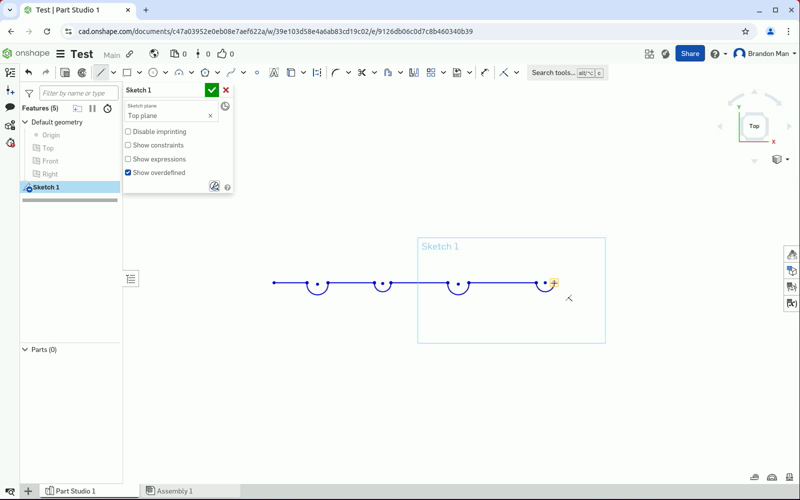
scroll(6)
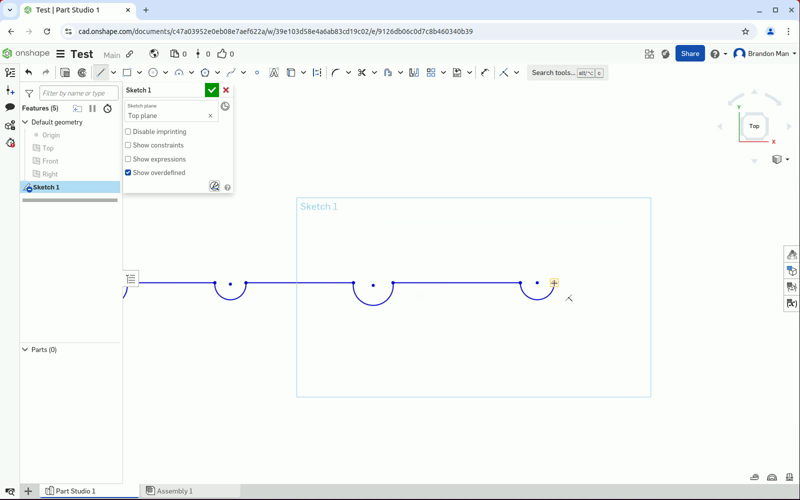
scroll(6)
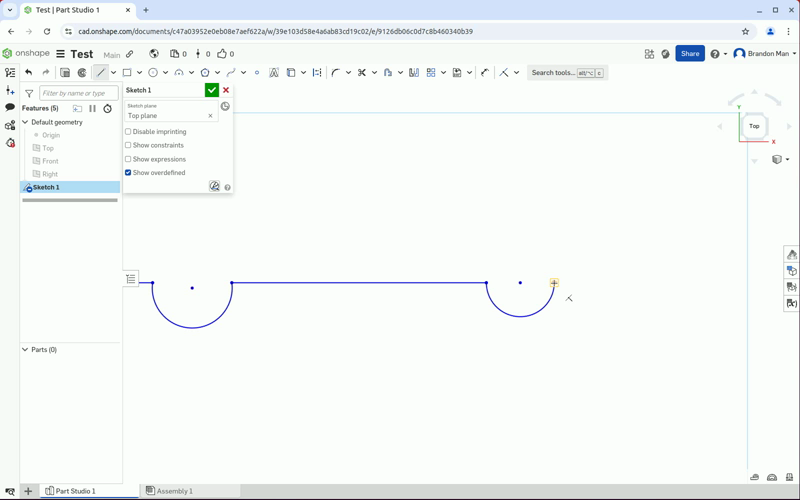
click(554, 282)
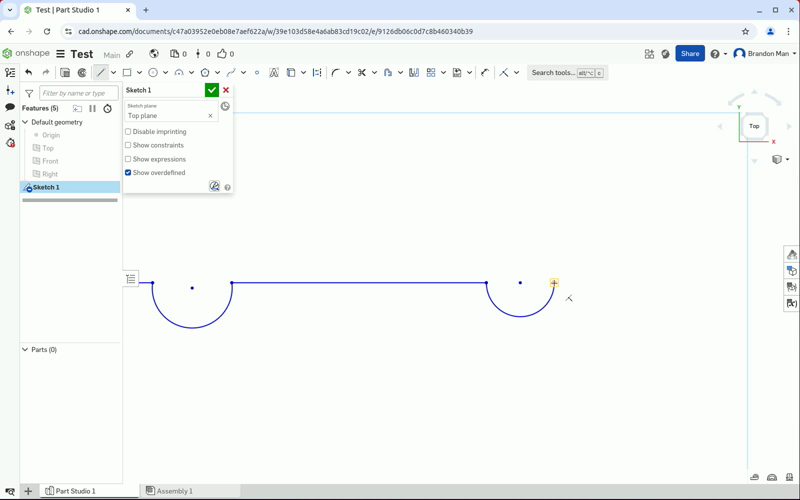
scroll(-6)
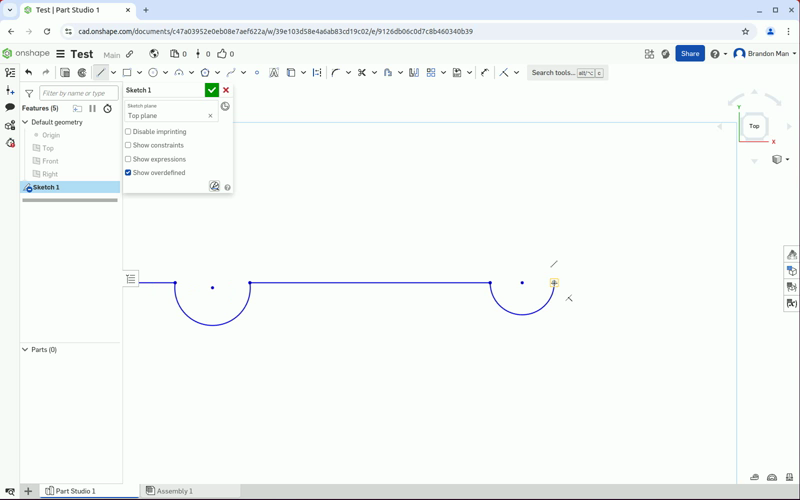
scroll(-6)
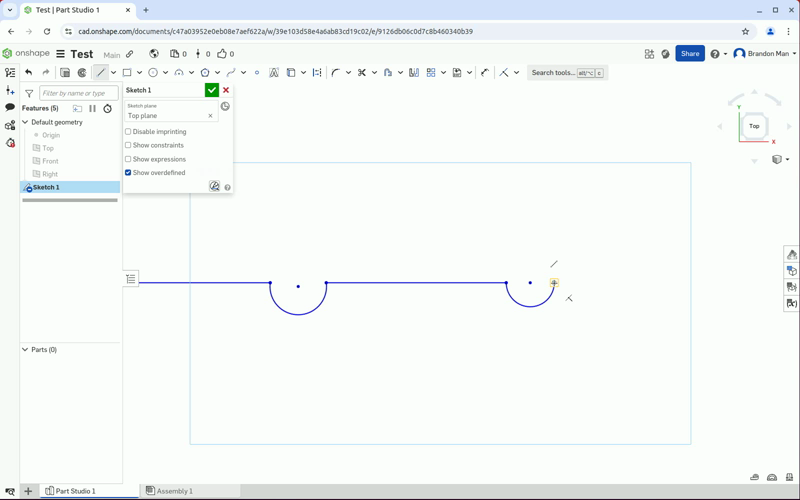
scroll(-6)
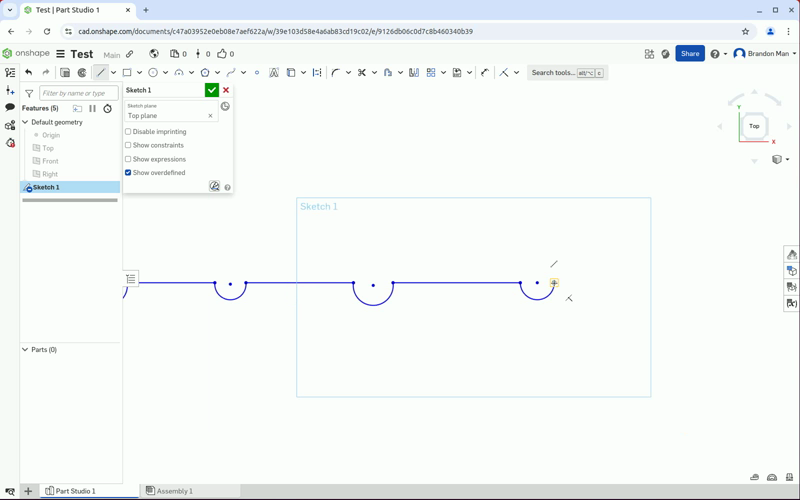
scroll(-6)
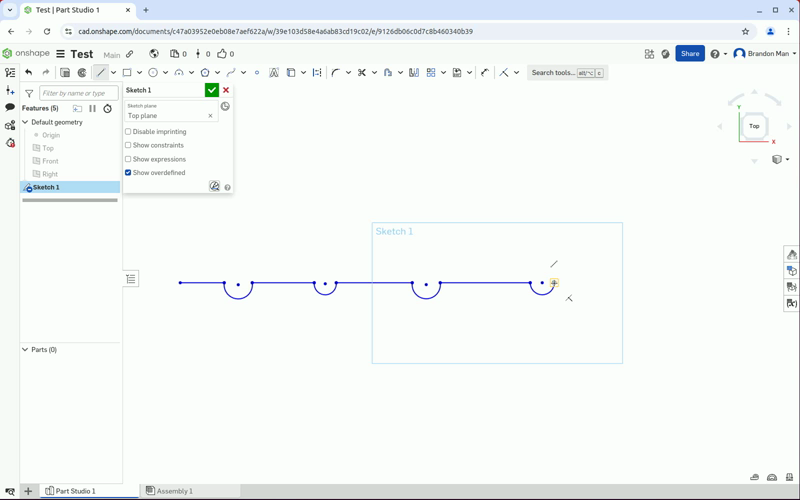
scroll(-6)
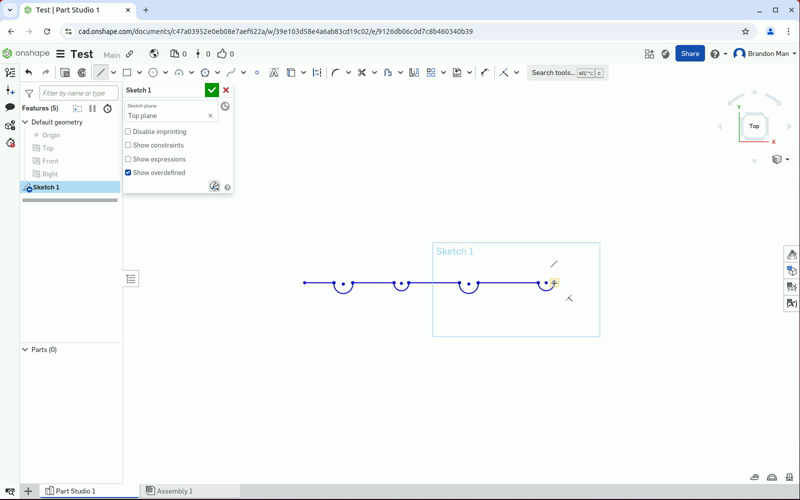
scroll(-6)
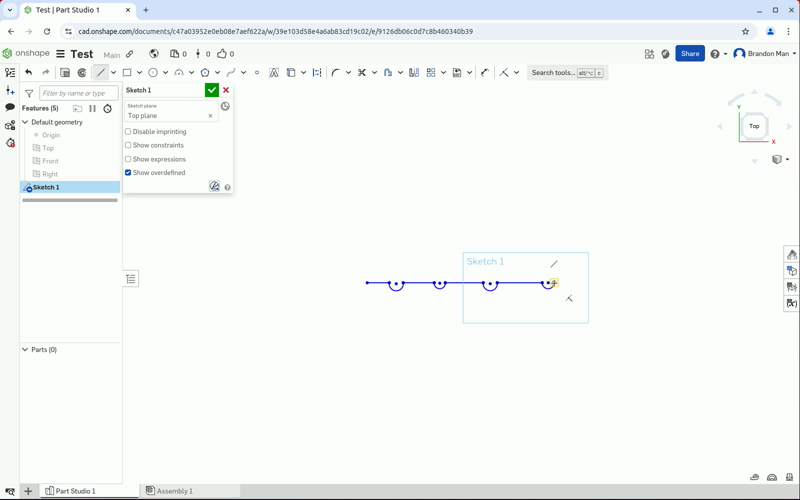
scroll(-6)
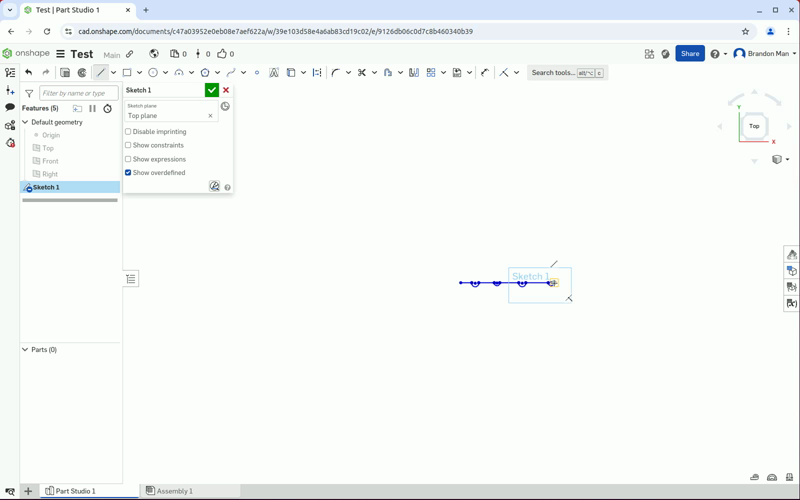
key_down(shift)
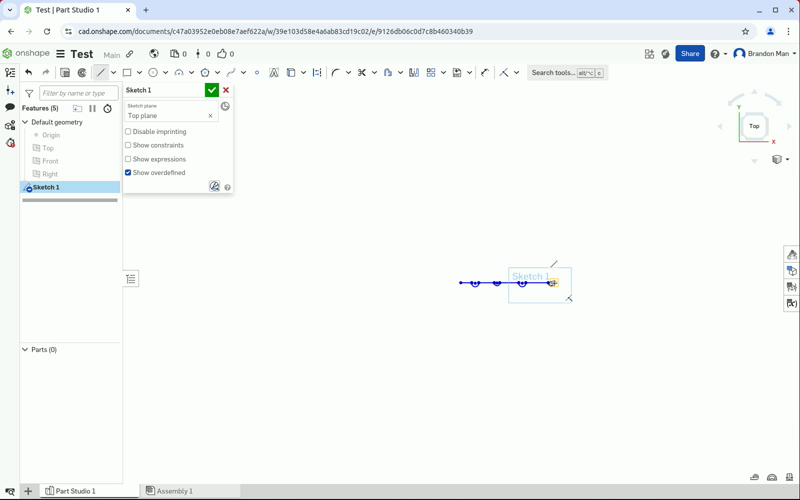
mouse_move(584, 282)
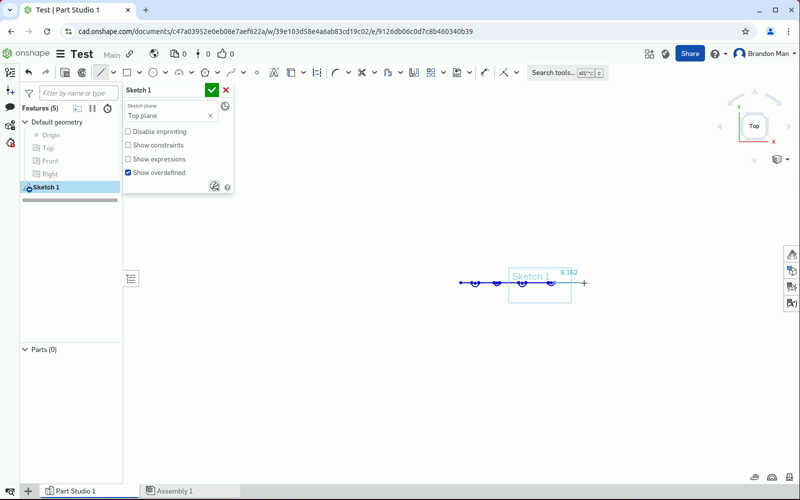
mouse_move(573, 282)
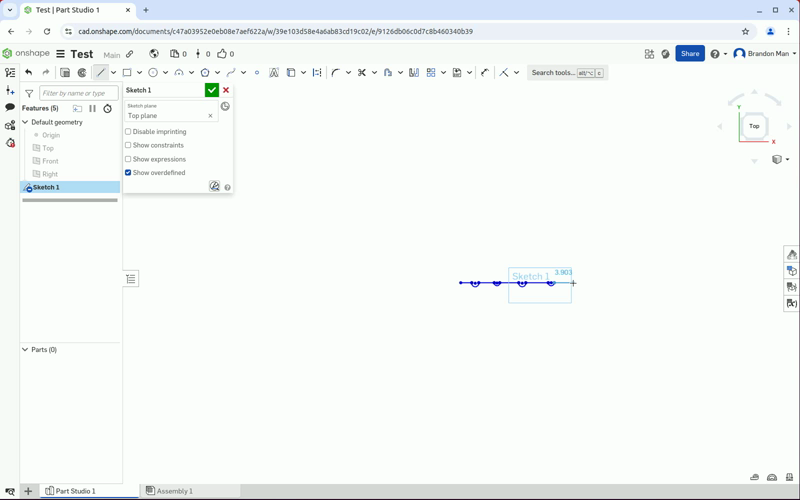
click(573, 282)
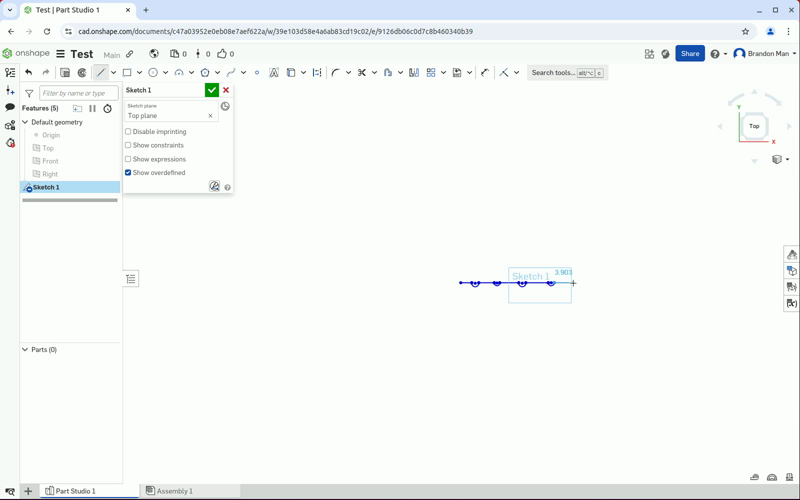
key_up(shift)
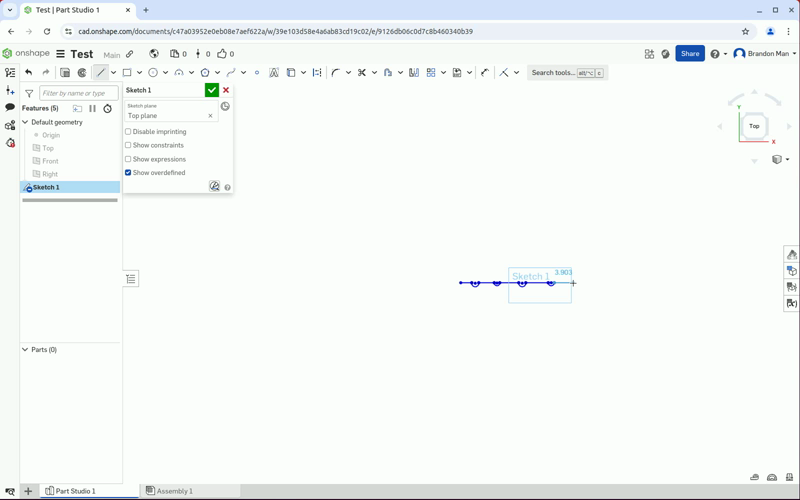
key_down(shift)
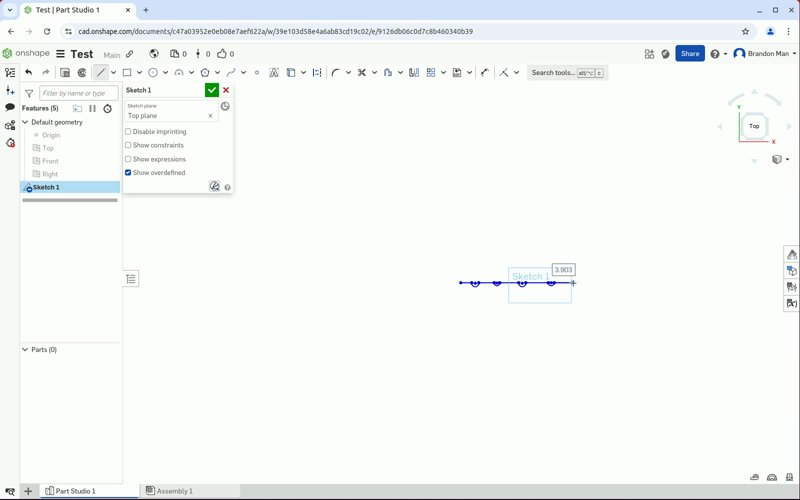
mouse_move(589, 282)
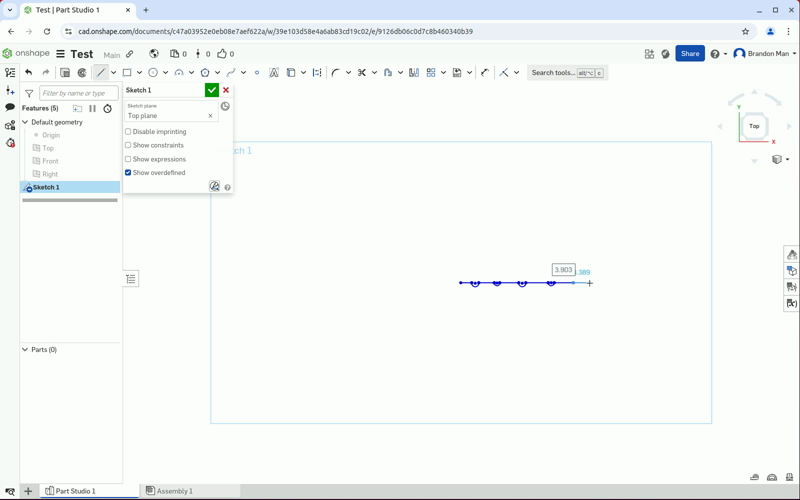
mouse_move(573, 279)
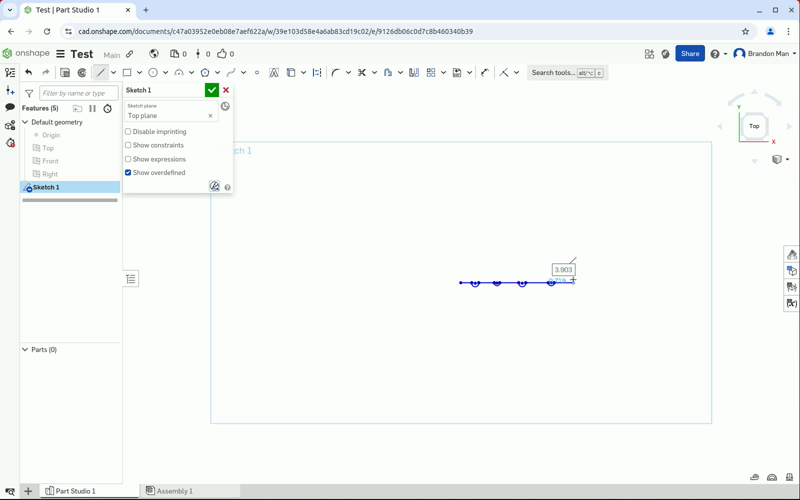
scroll(6)
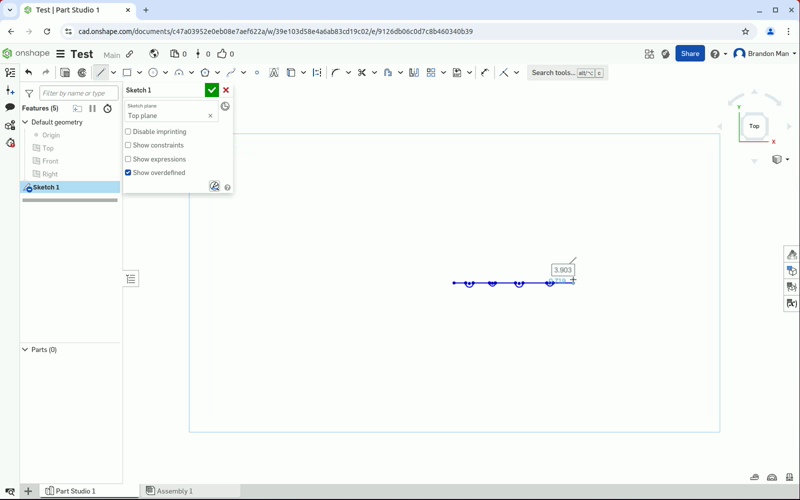
scroll(6)
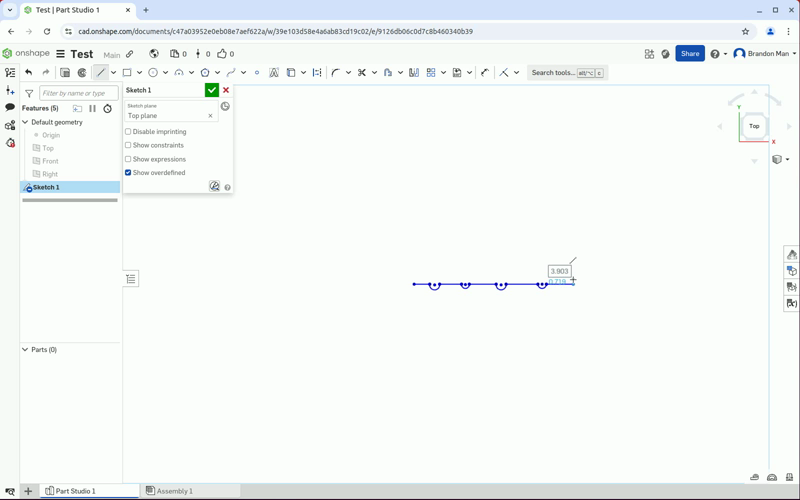
scroll(6)
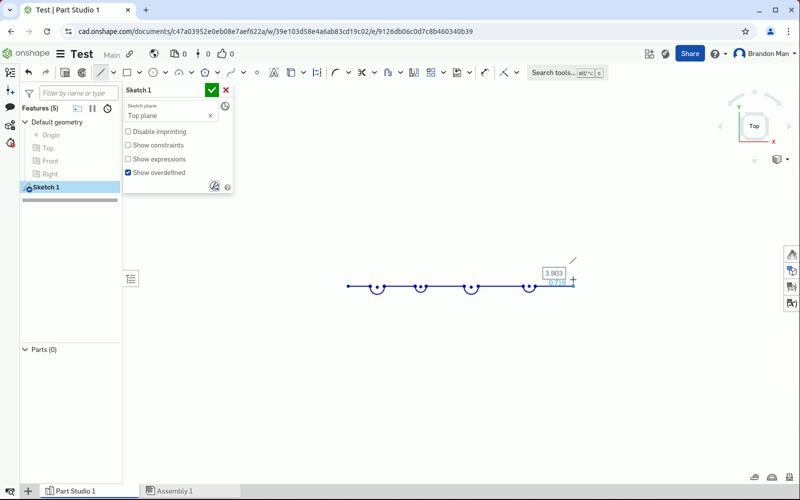
scroll(6)
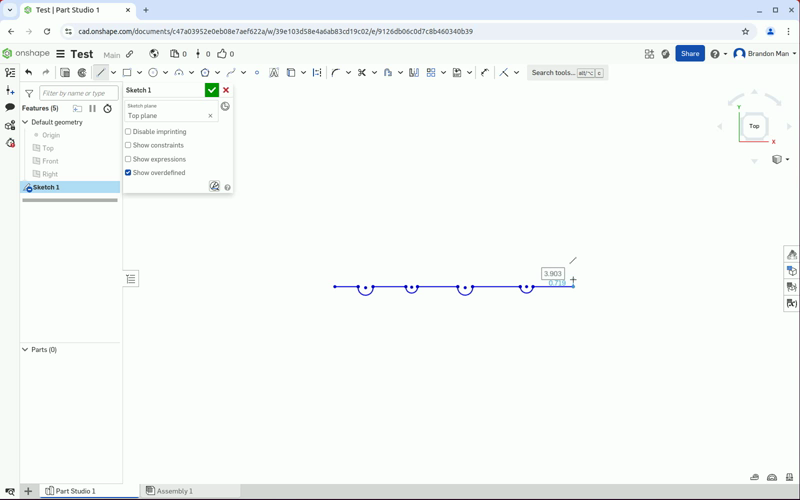
scroll(6)
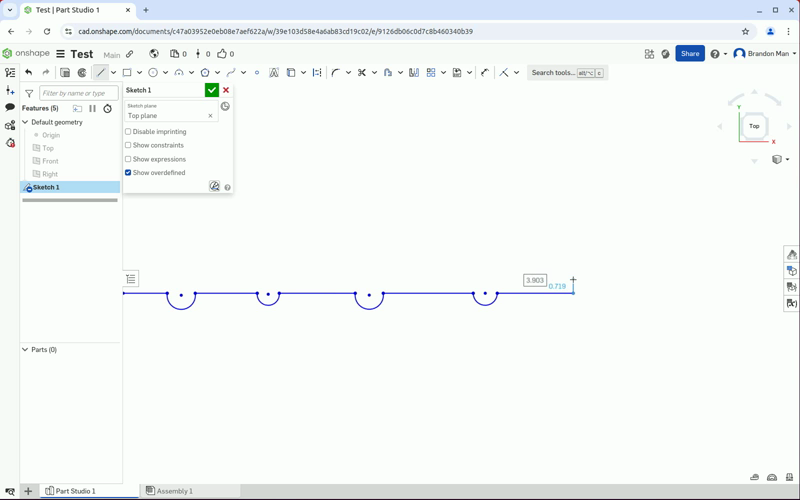
scroll(6)
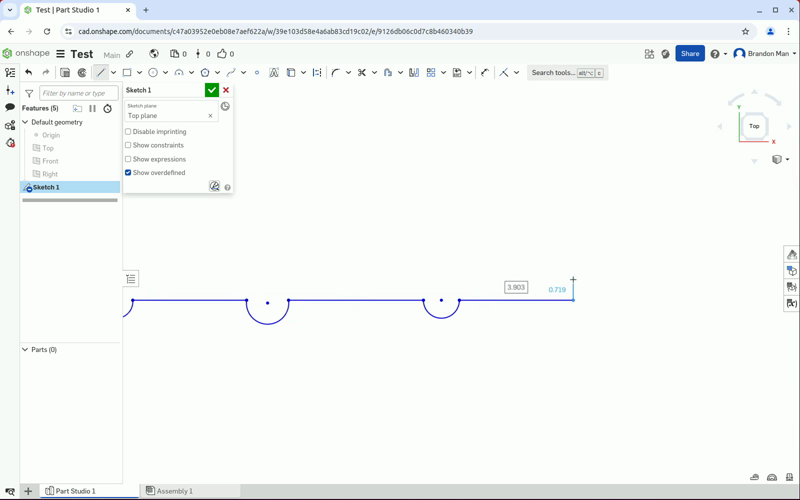
scroll(6)
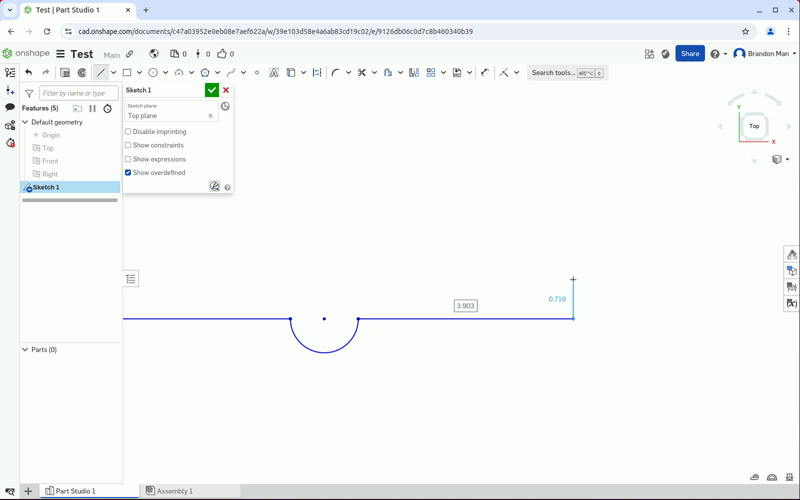
click(573, 279)
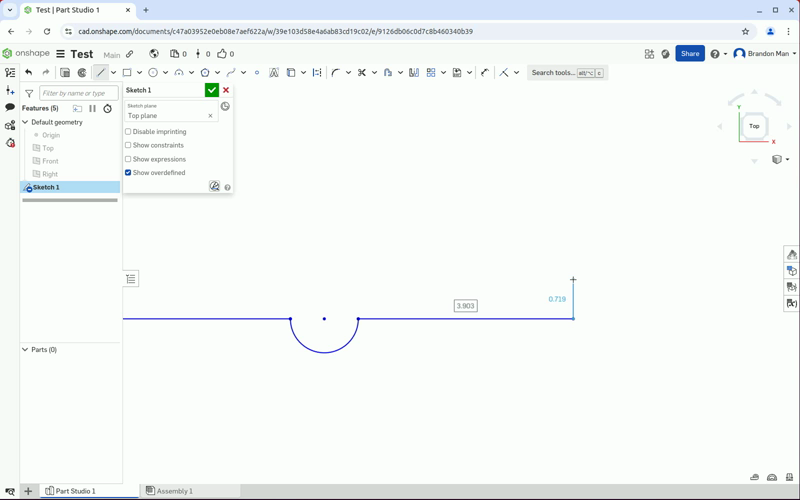
scroll(-6)
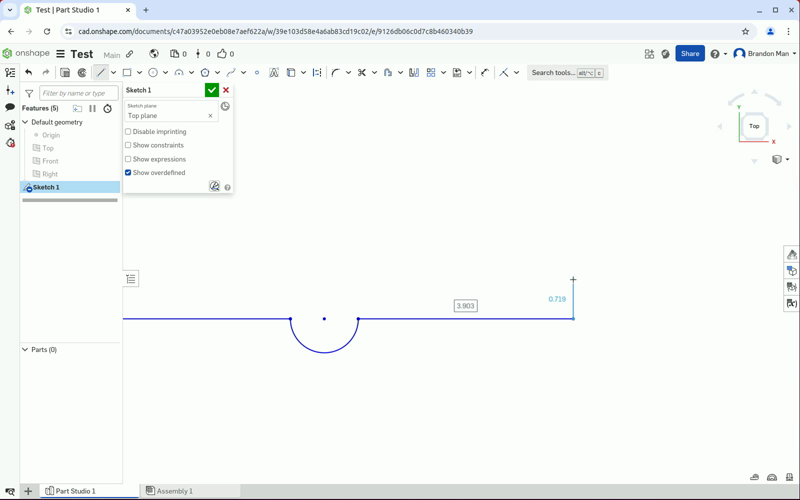
scroll(-6)
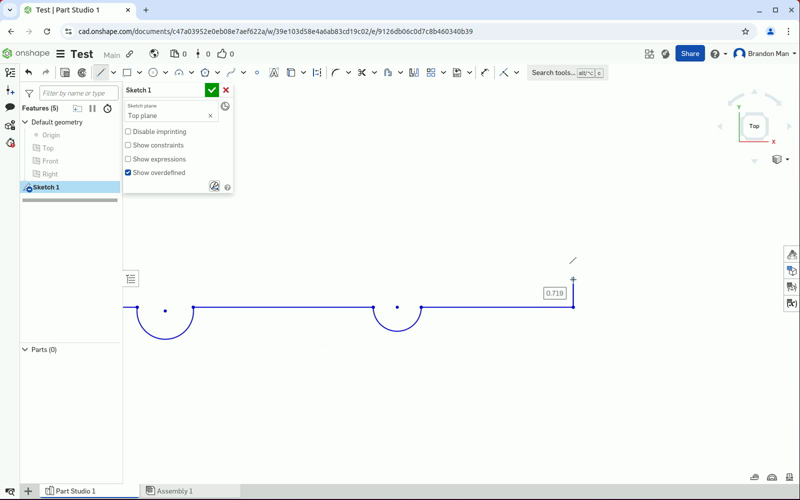
scroll(-6)
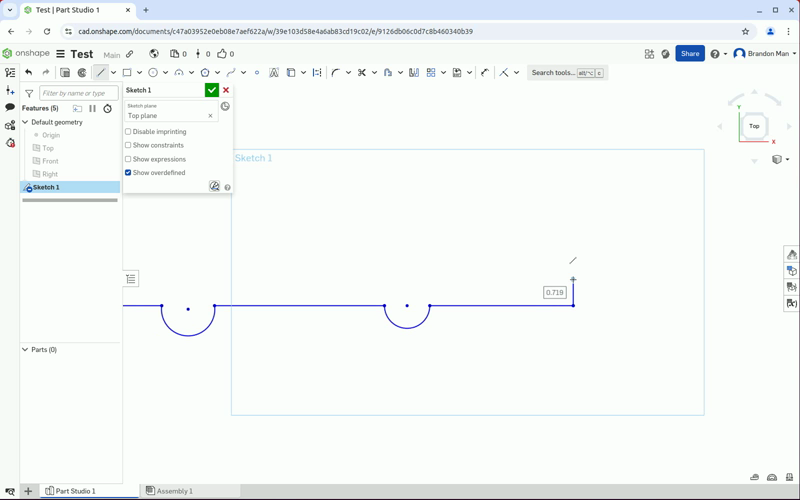
scroll(-6)
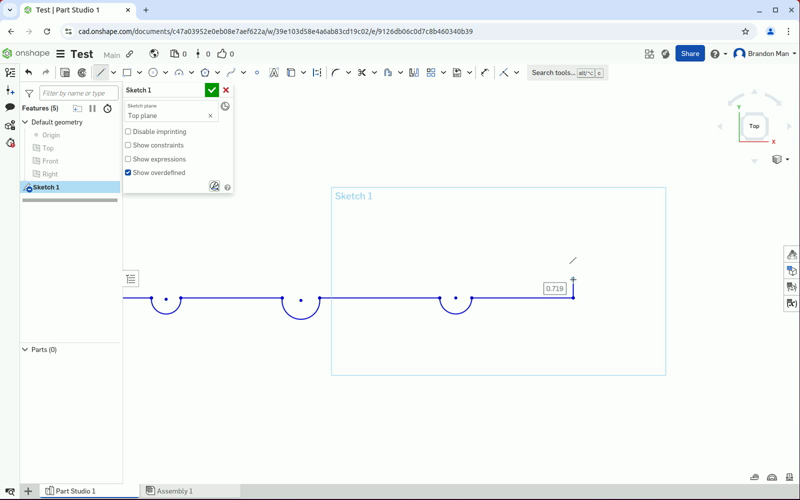
scroll(-6)
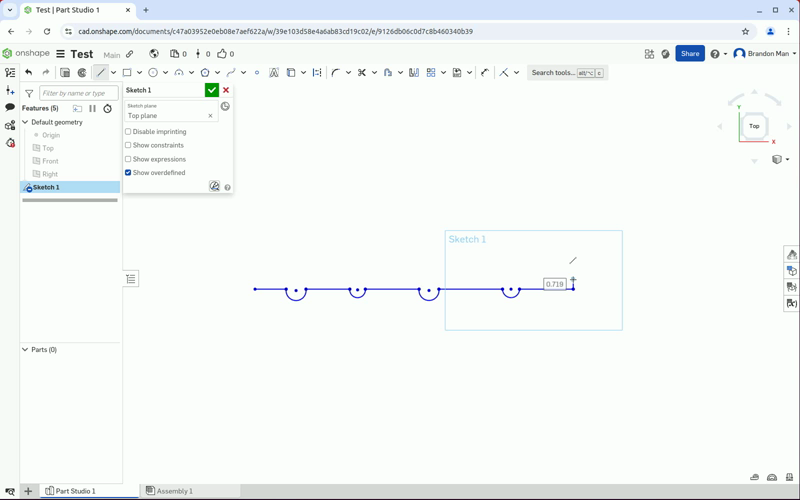
scroll(-6)
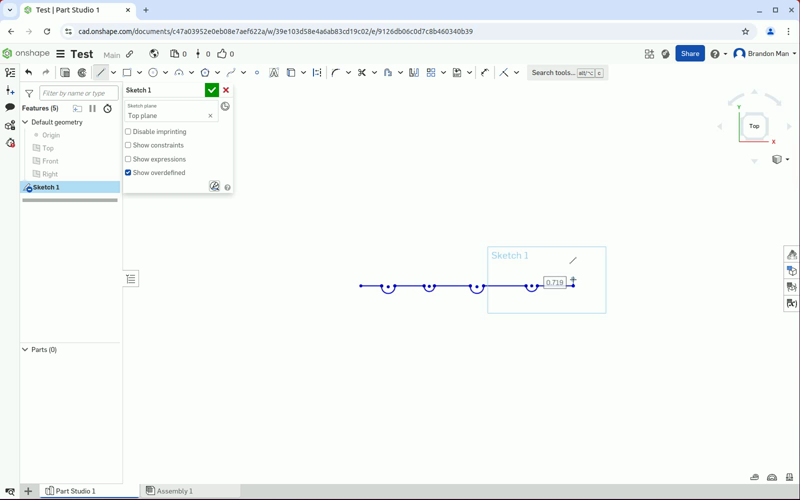
scroll(-6)
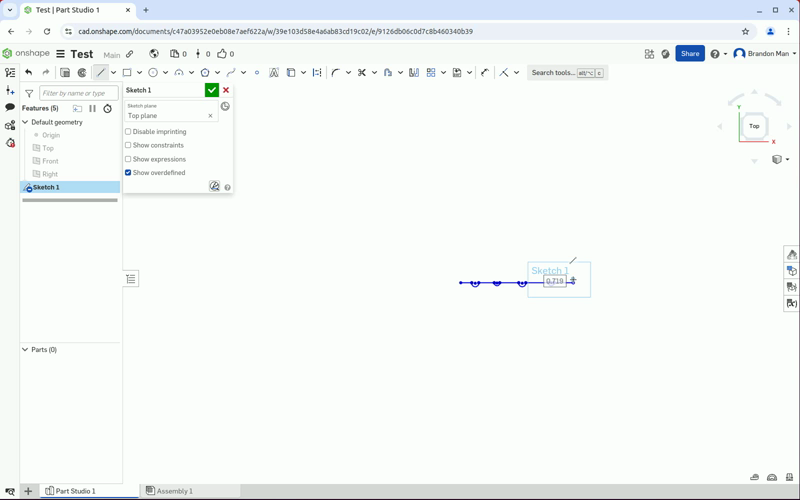
key_up(shift)
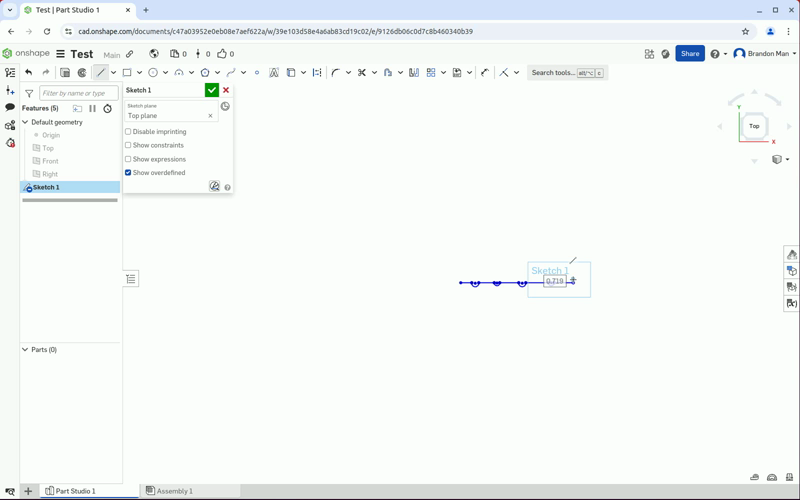
key_down(shift)
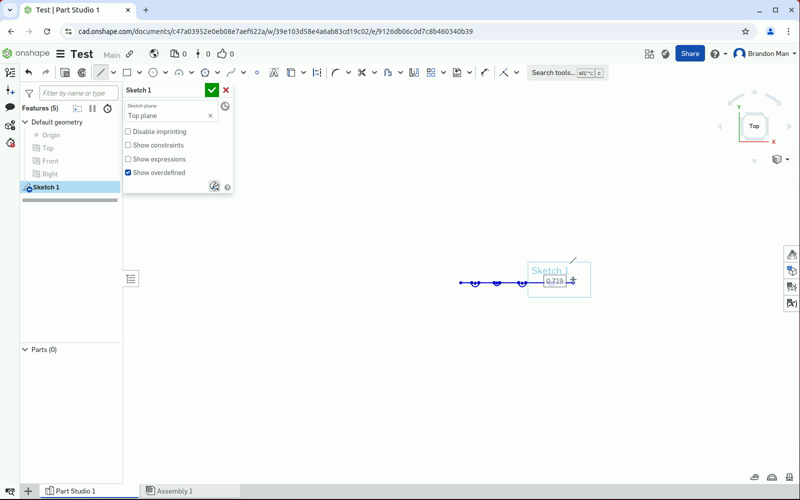
mouse_move(460, 276)
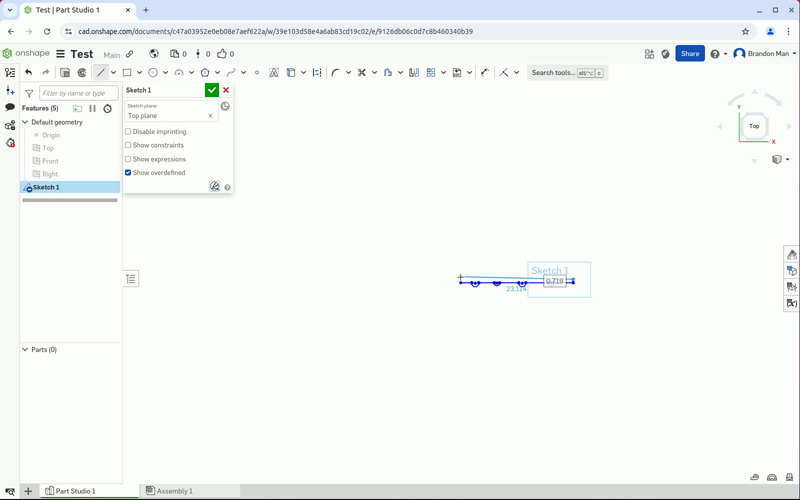
click(460, 276)
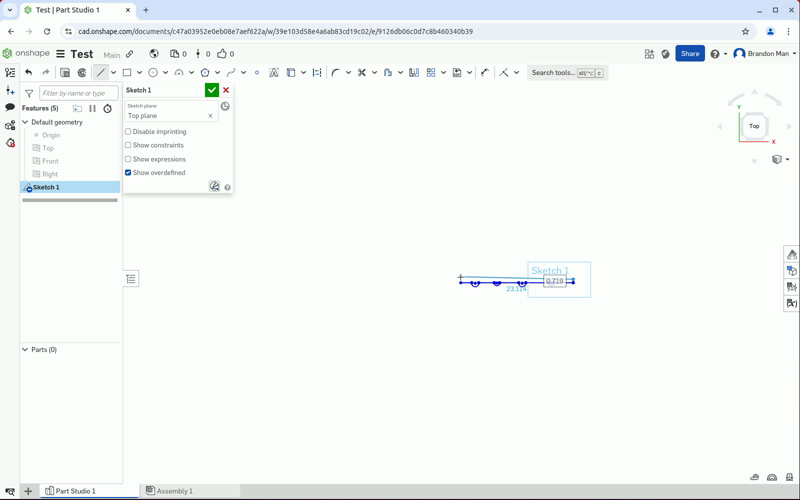
key_up(shift)
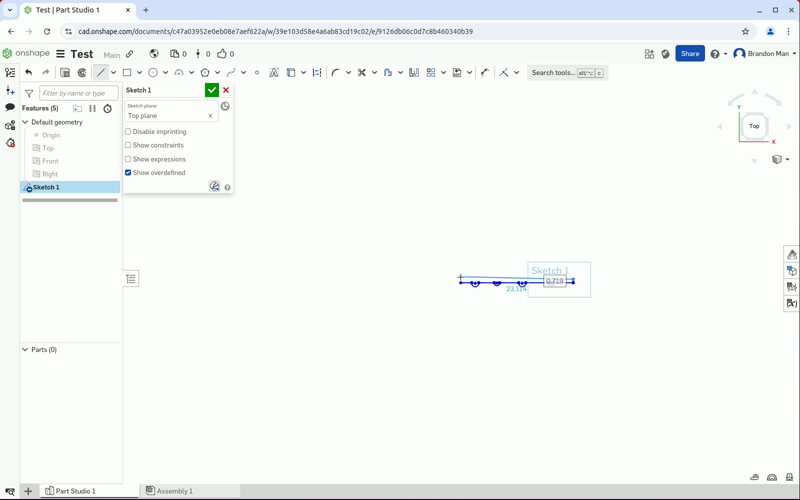
mouse_move(490, 276)
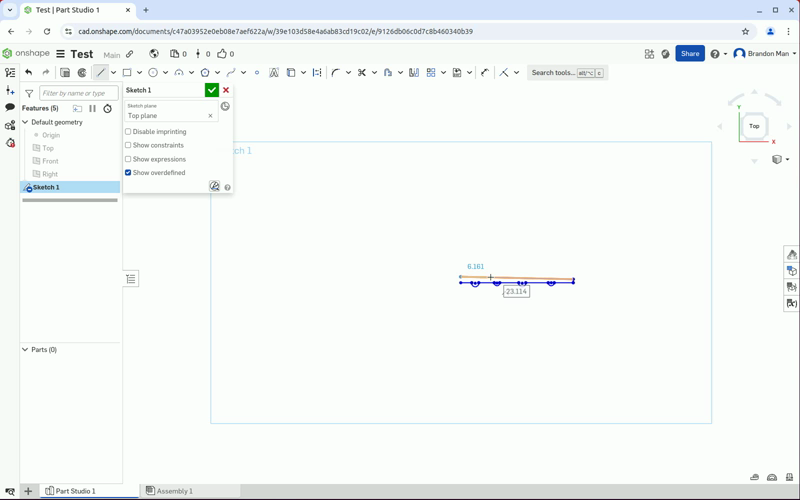
key_down(shift)
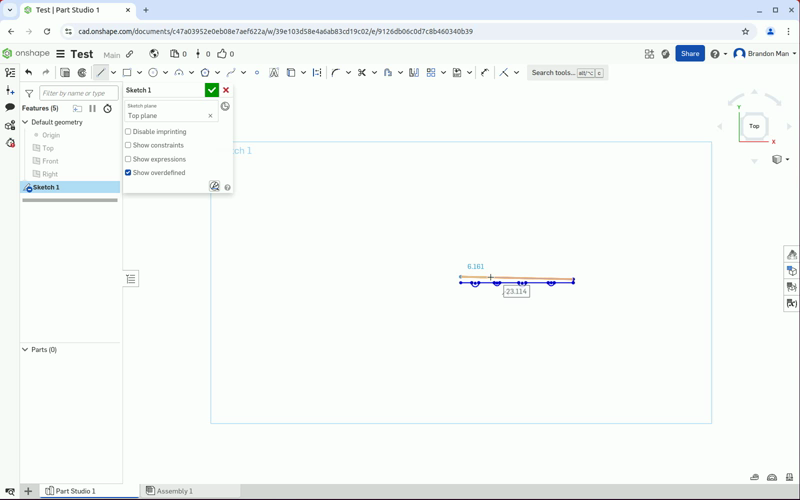
mouse_move(460, 282)
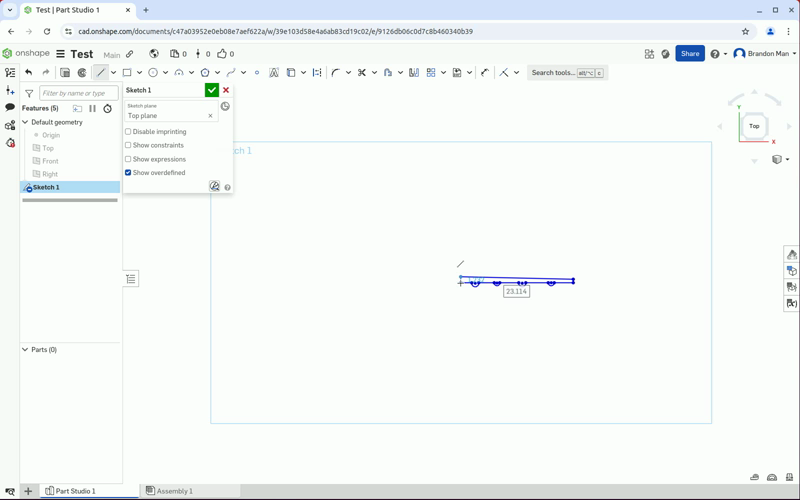
scroll(6)
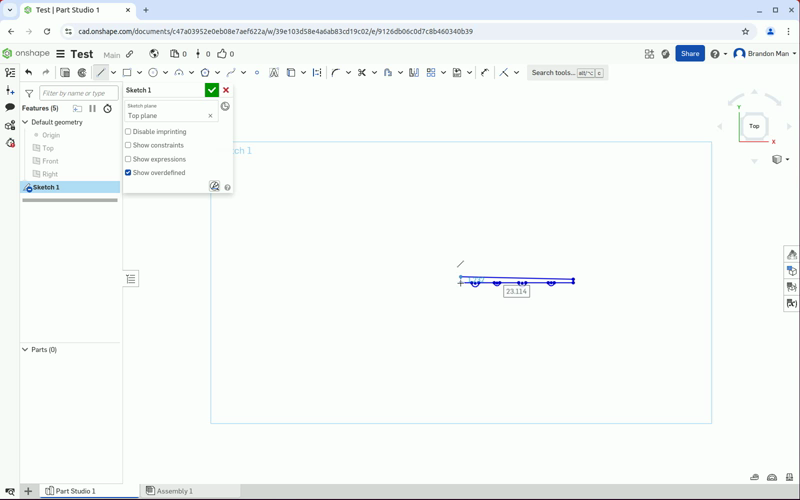
scroll(6)
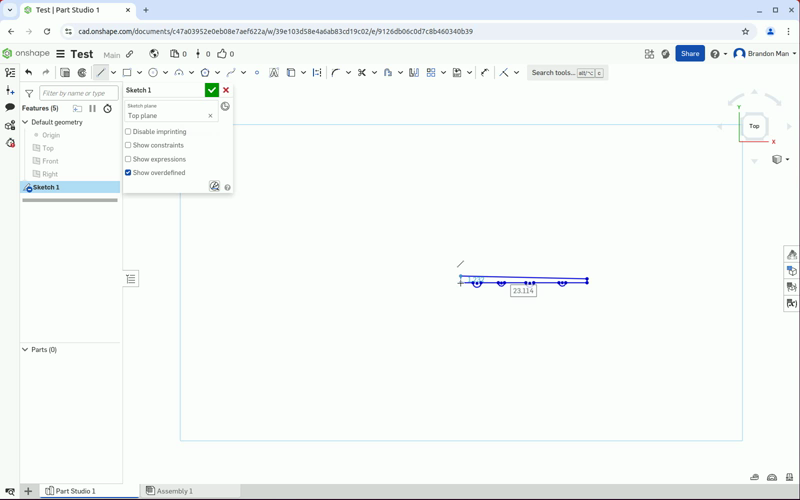
scroll(6)
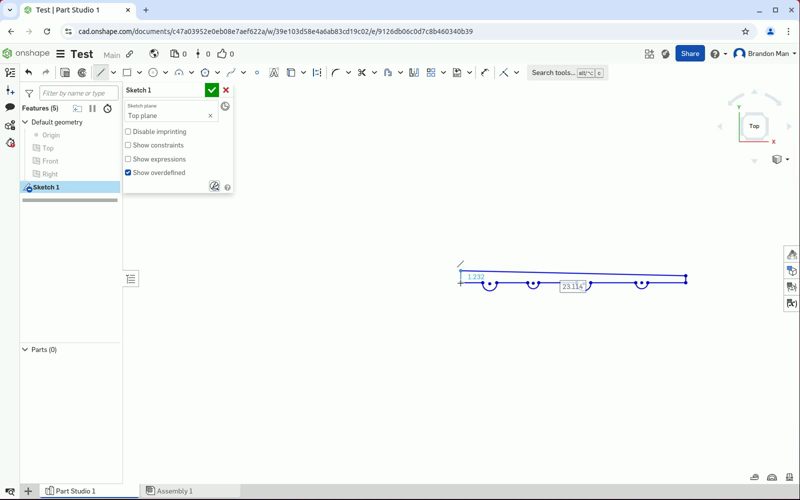
scroll(6)
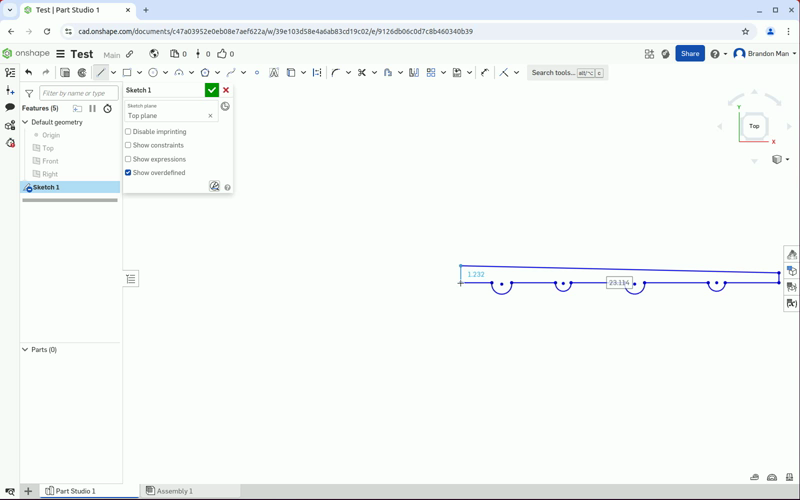
scroll(6)
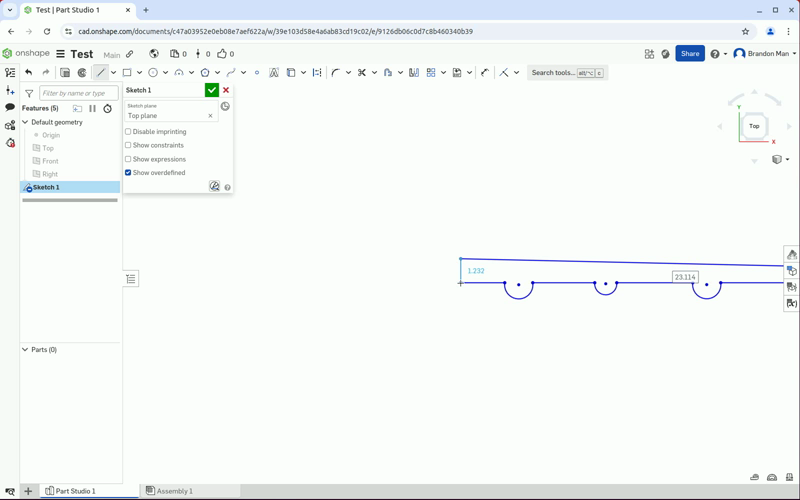
scroll(6)
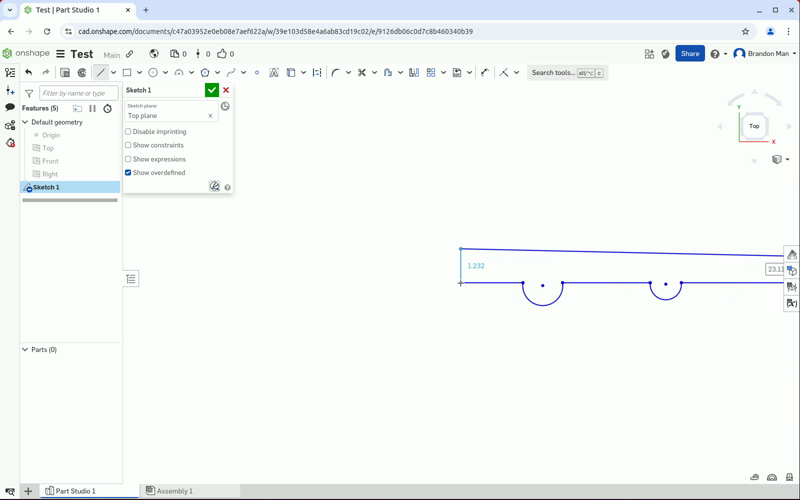
scroll(6)
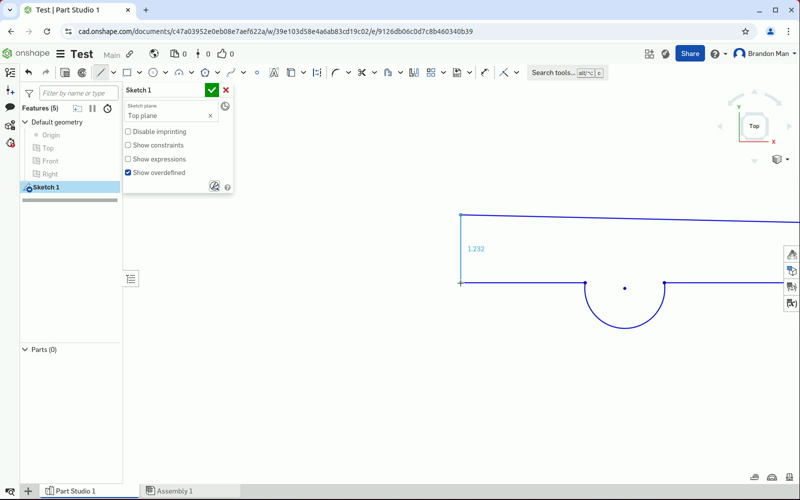
key_up(shift)
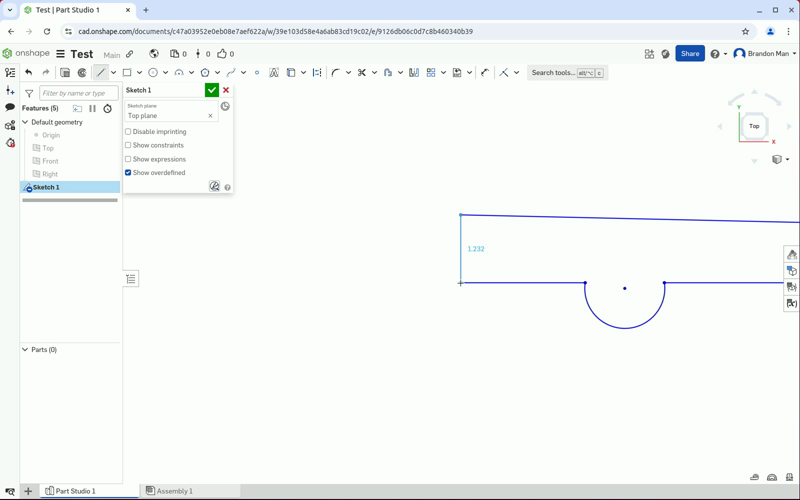
click(460, 282)
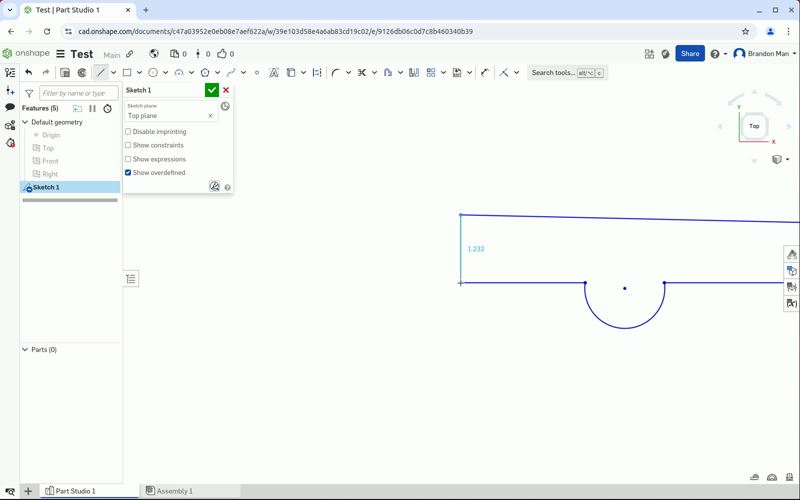
scroll(-6)
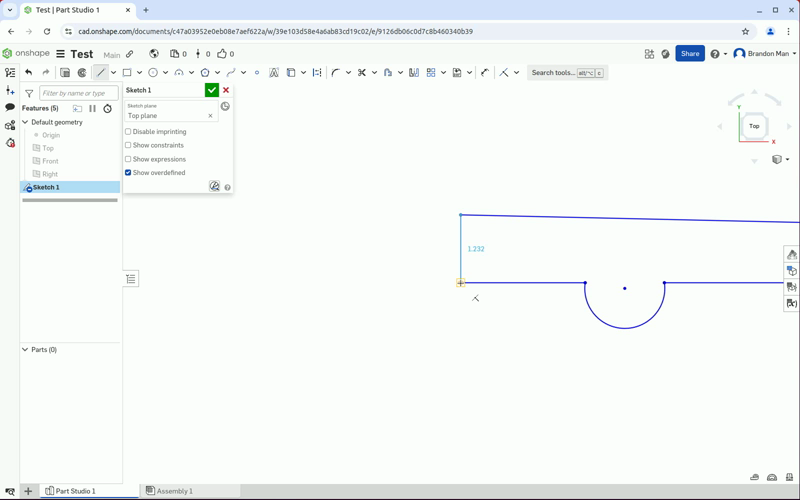
scroll(-6)
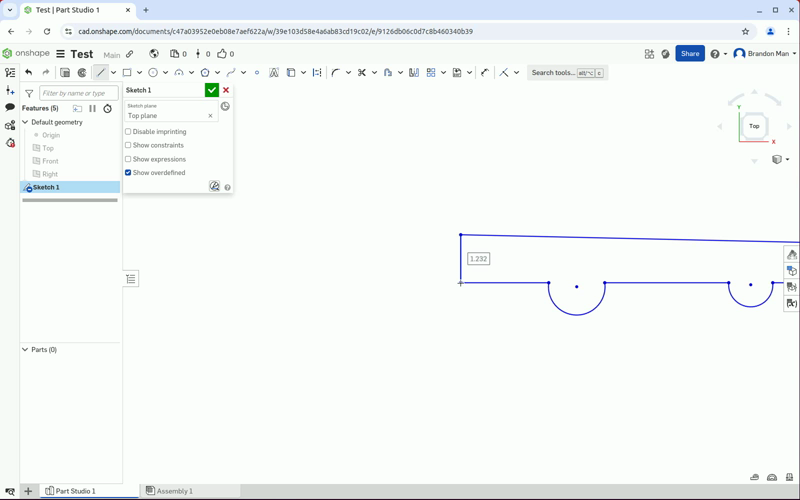
scroll(-6)
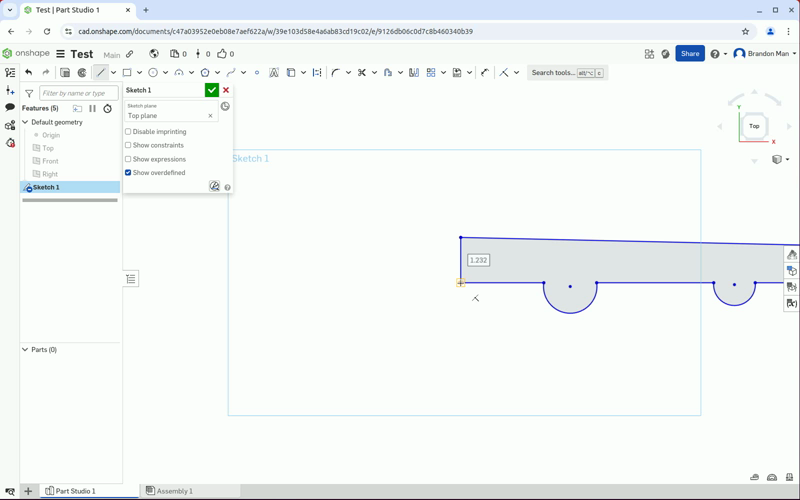
scroll(-6)
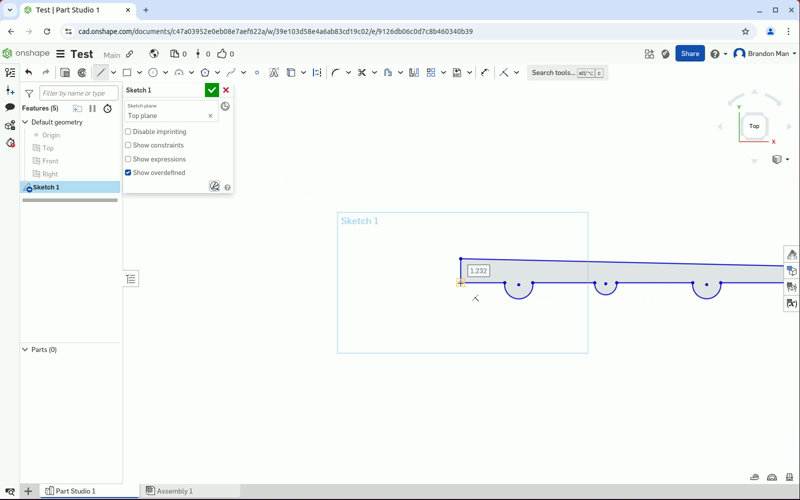
scroll(-6)
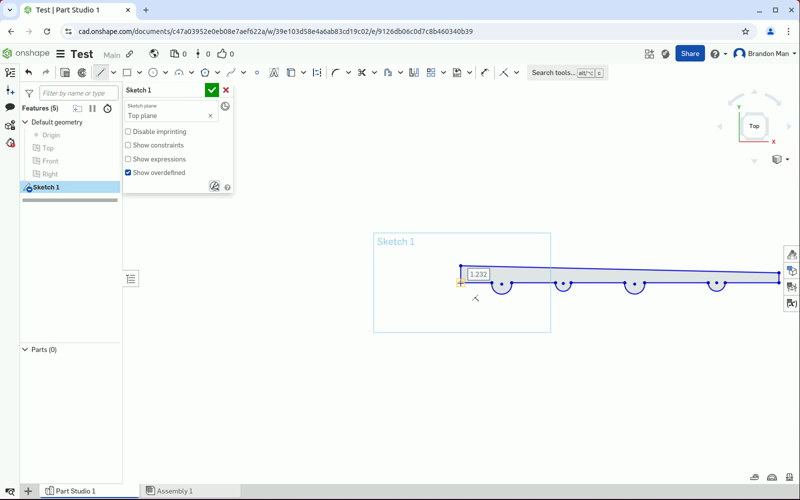
scroll(-6)
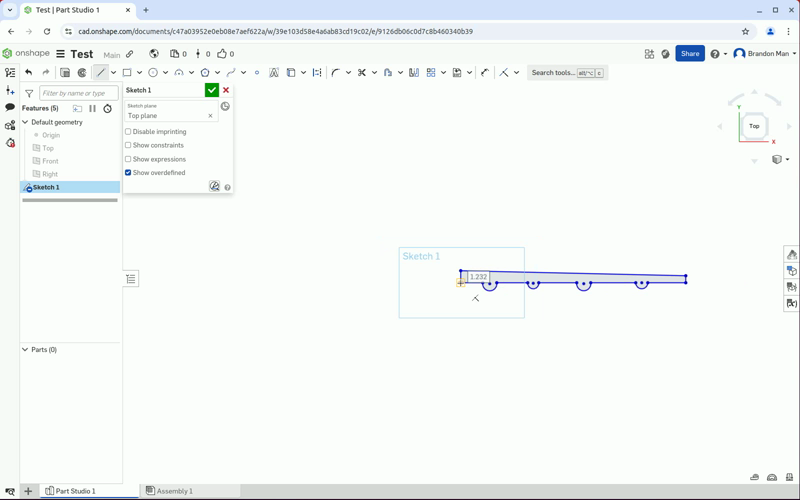
scroll(-6)
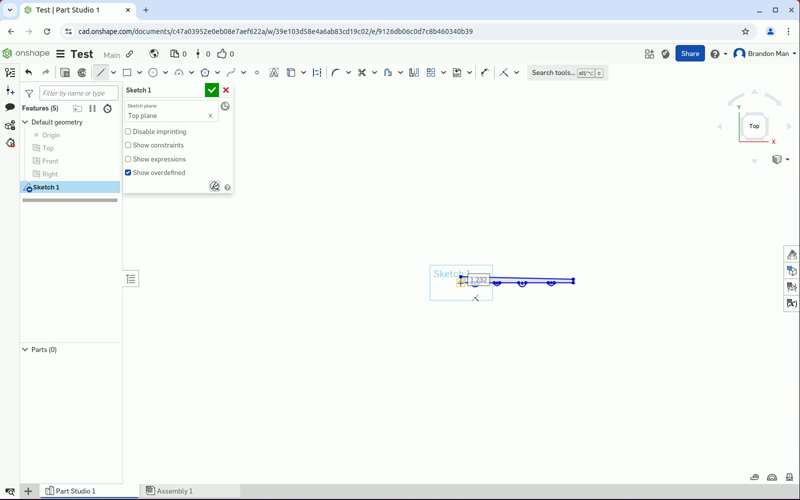
key(esc)
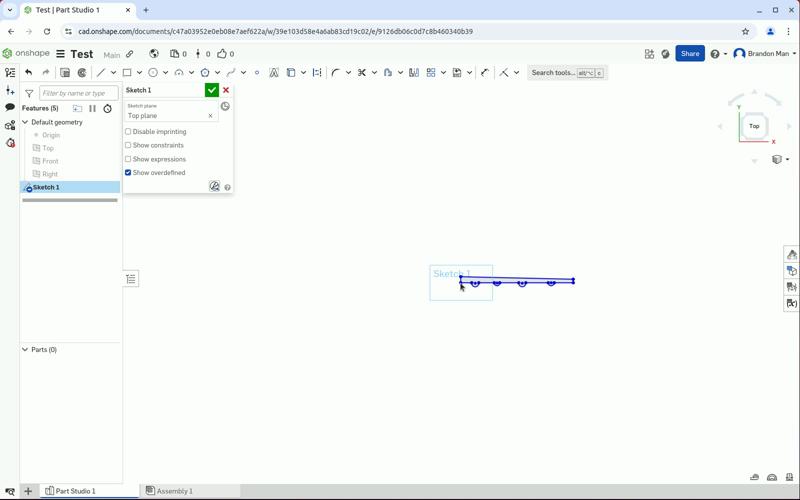
mouse_move(541, 279)
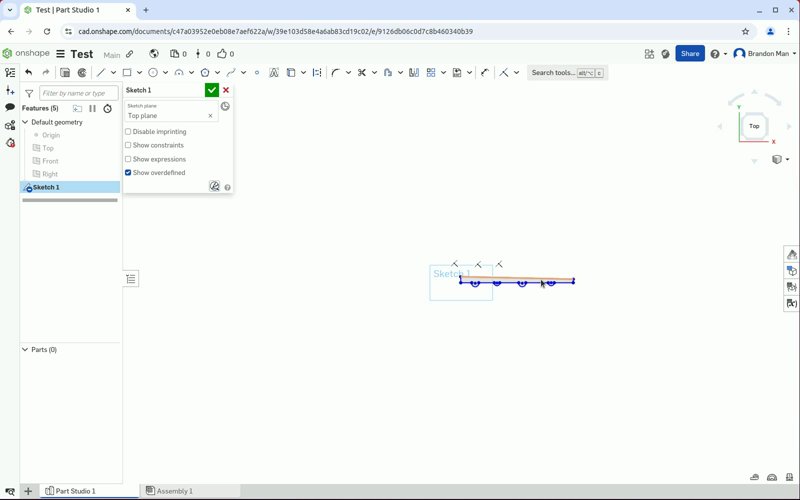
scroll(6)
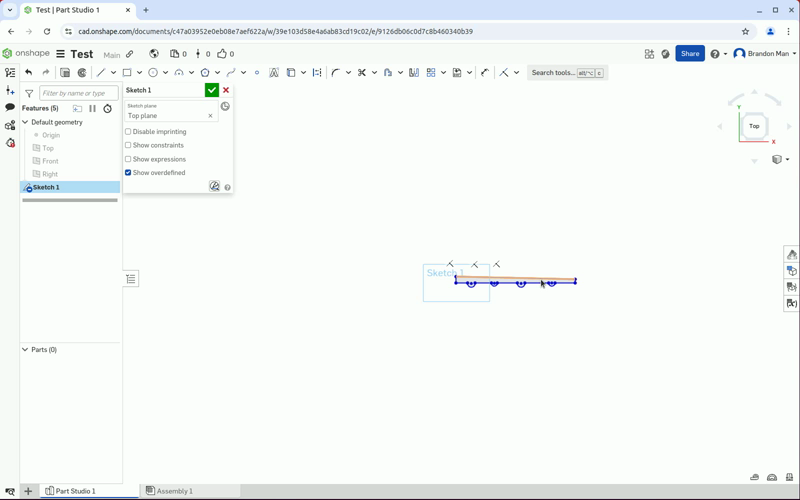
scroll(6)
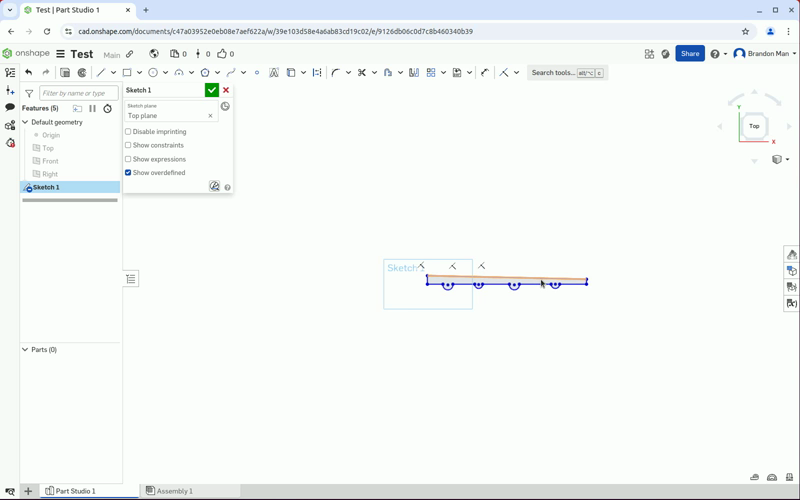
scroll(6)
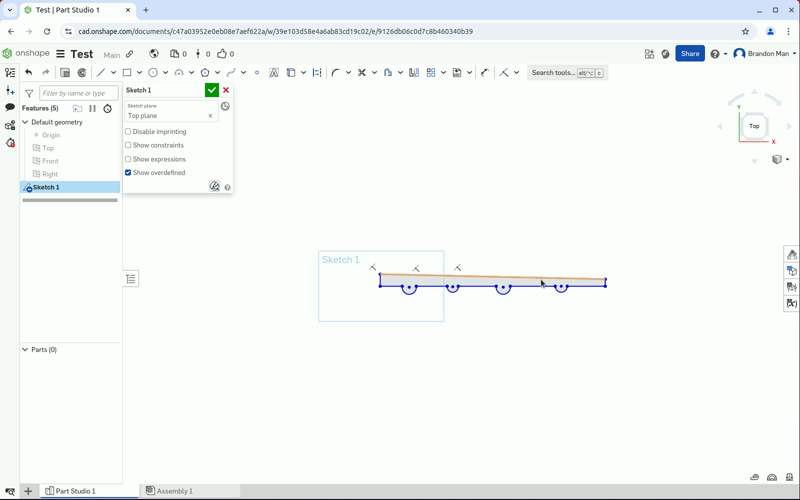
scroll(6)
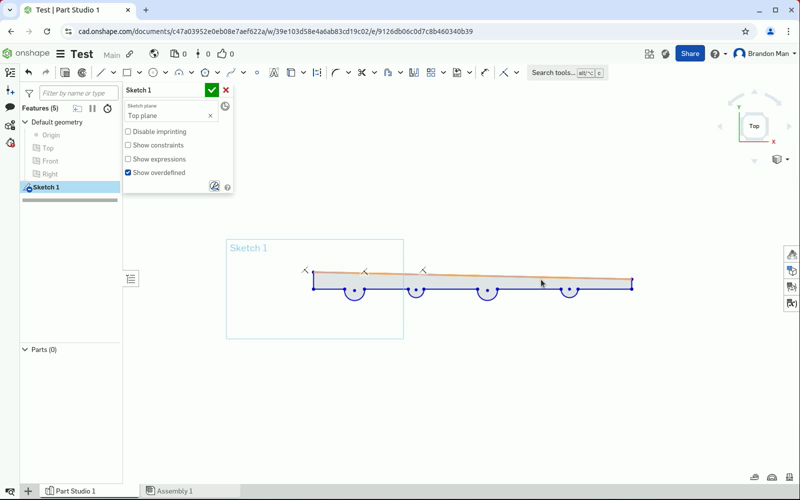
scroll(6)
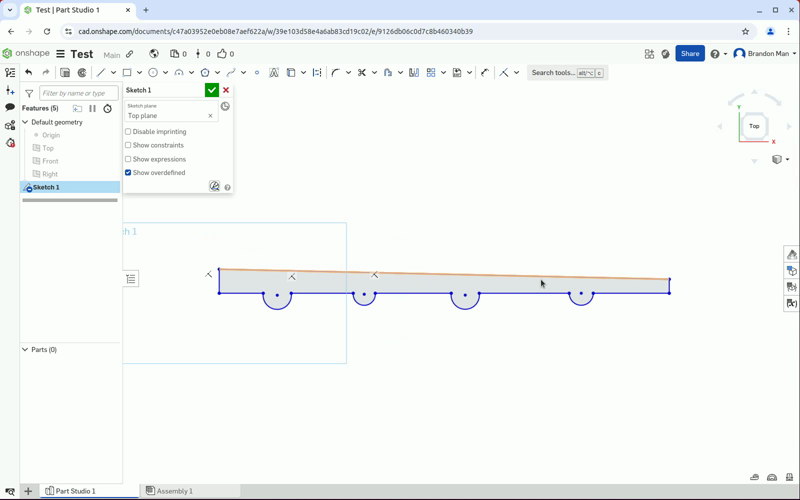
scroll(6)
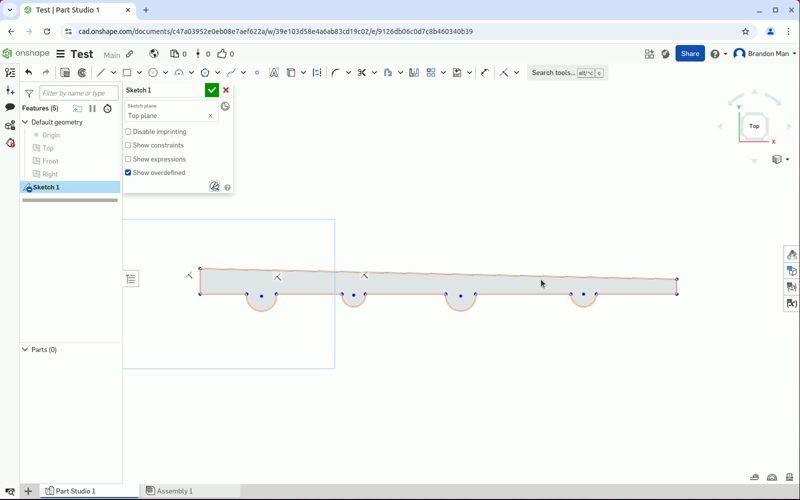
scroll(6)
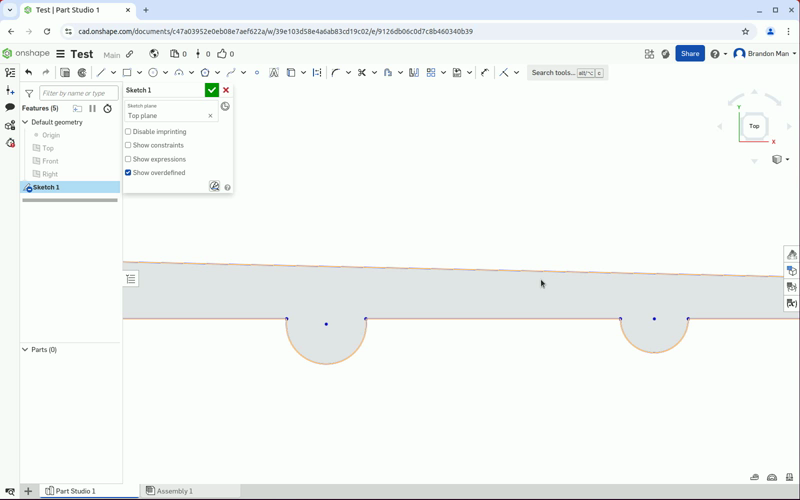
click(541, 279)
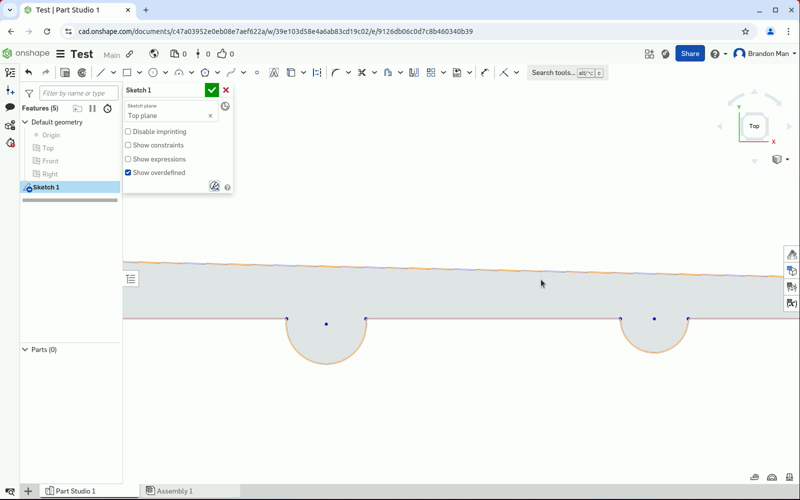
scroll(-6)
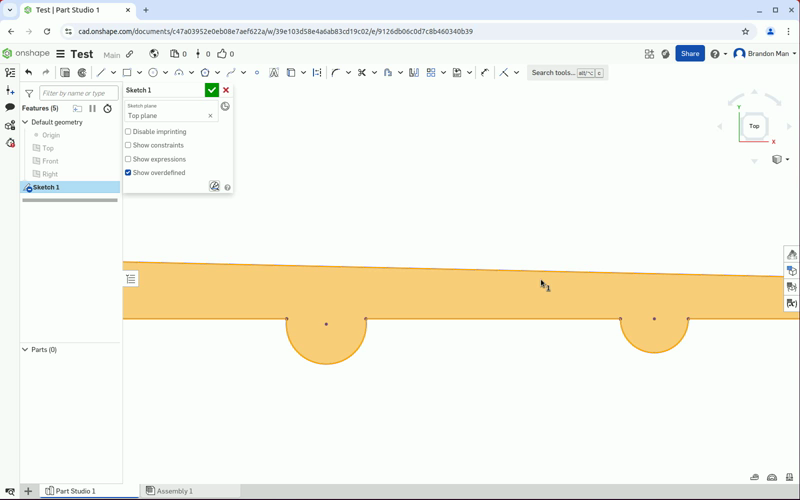
scroll(-6)
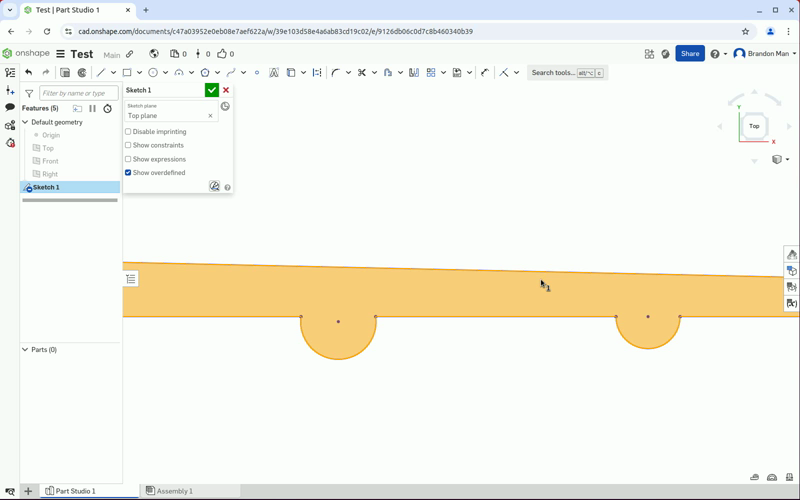
scroll(-6)
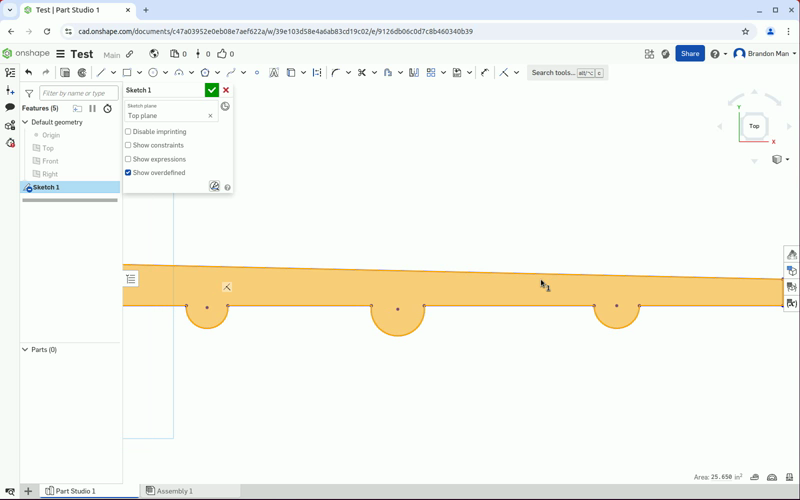
scroll(-6)
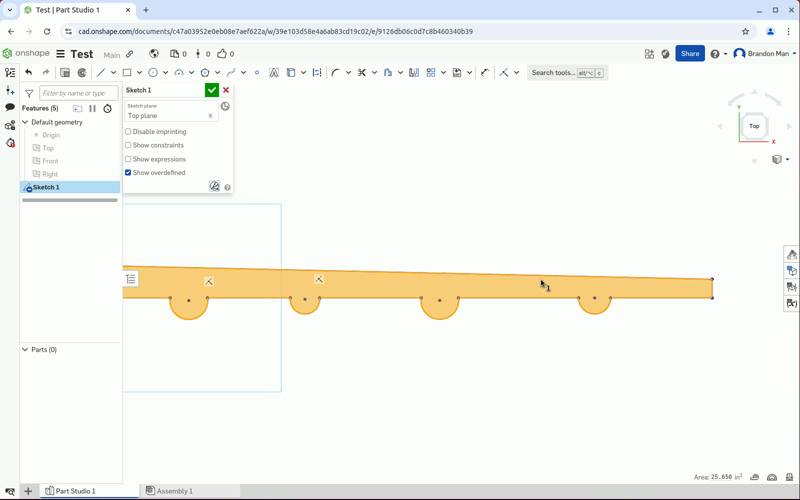
scroll(-6)
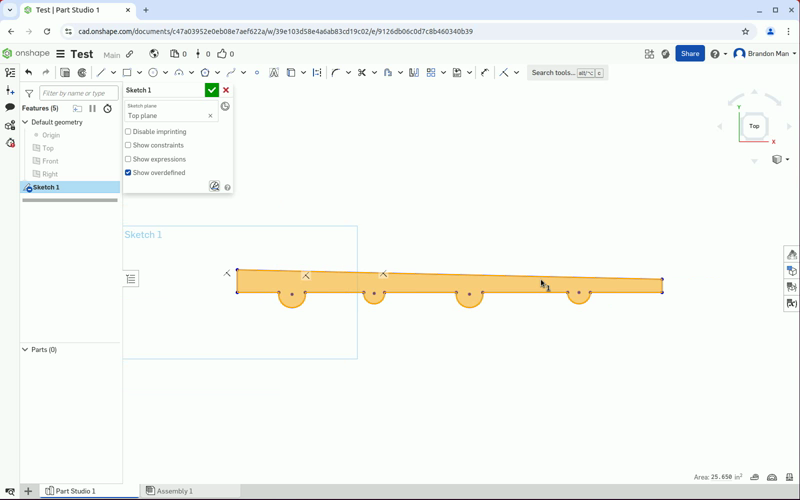
scroll(-6)
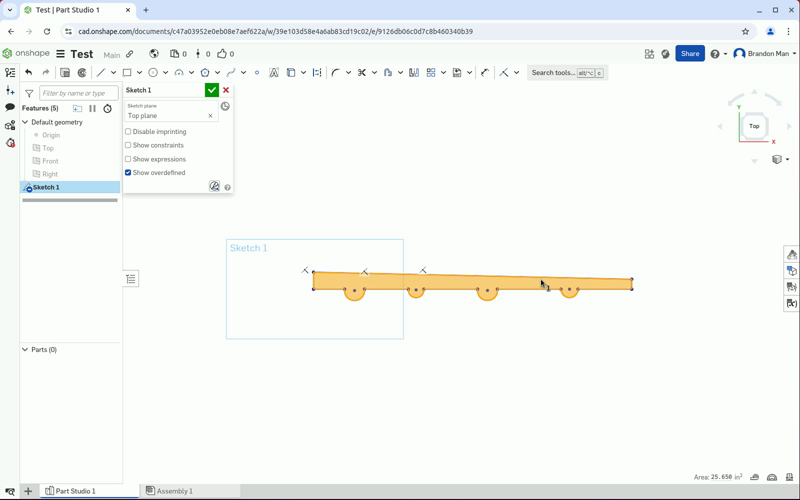
scroll(-6)
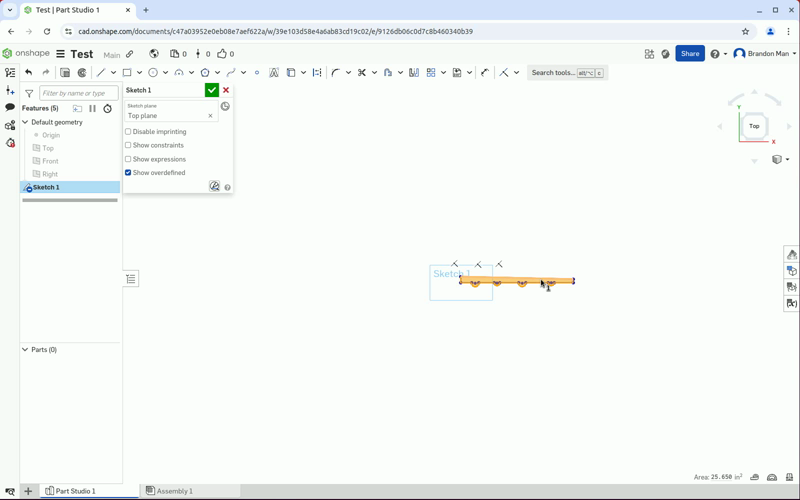
mouse_move(73, 352)
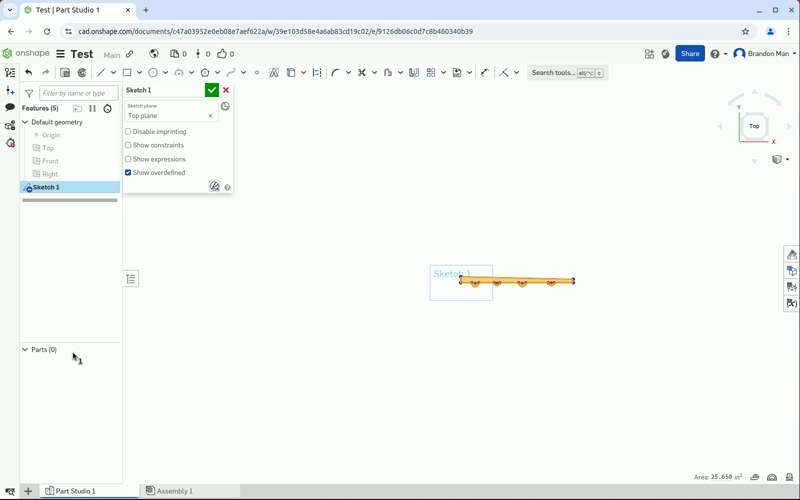
key(shift+y)
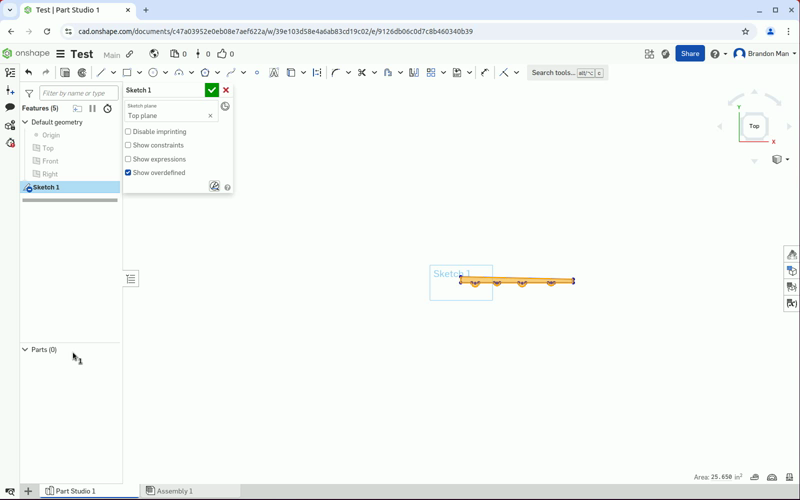
key(shift+e)
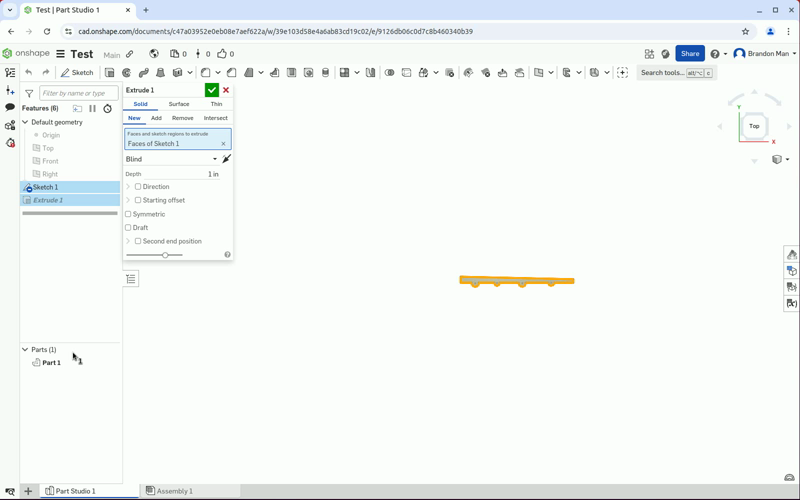
mouse_move(143, 106)
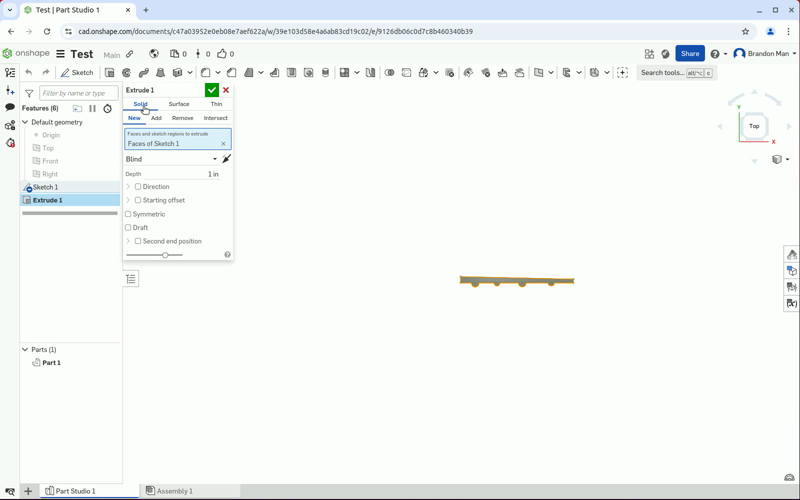
click(143, 106)
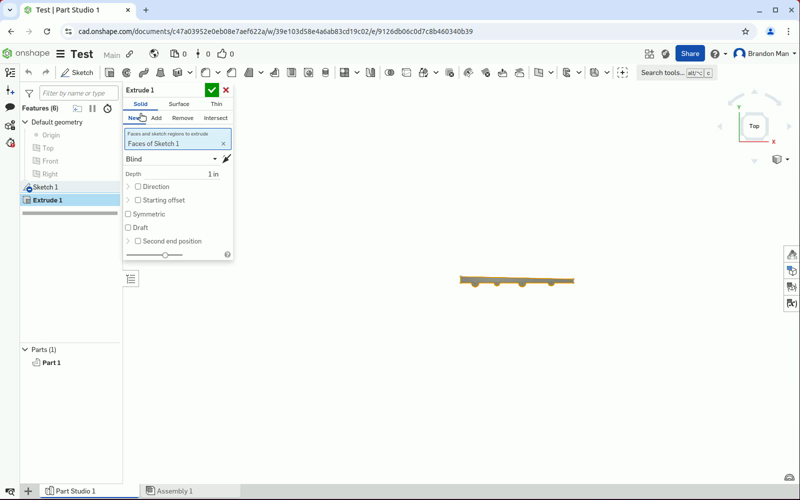
mouse_move(137, 120)
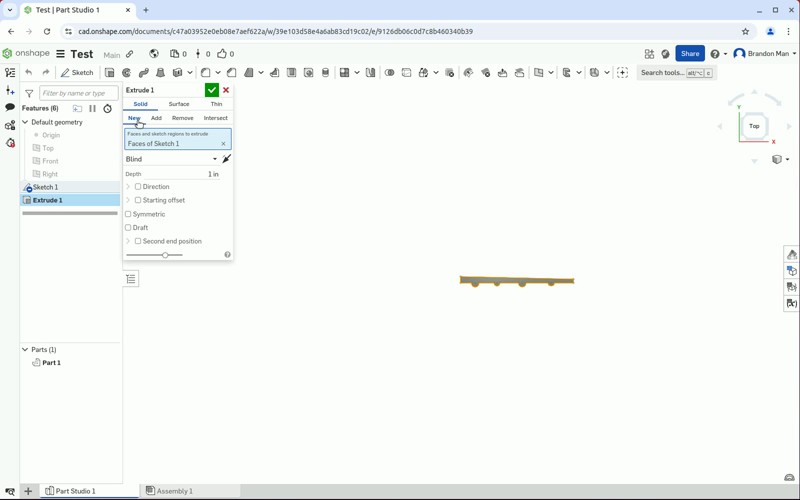
click(137, 120)
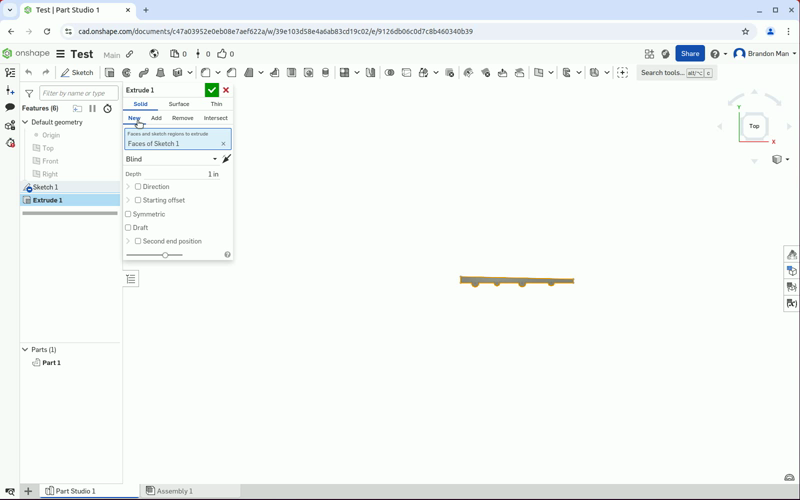
key(tab, 4)
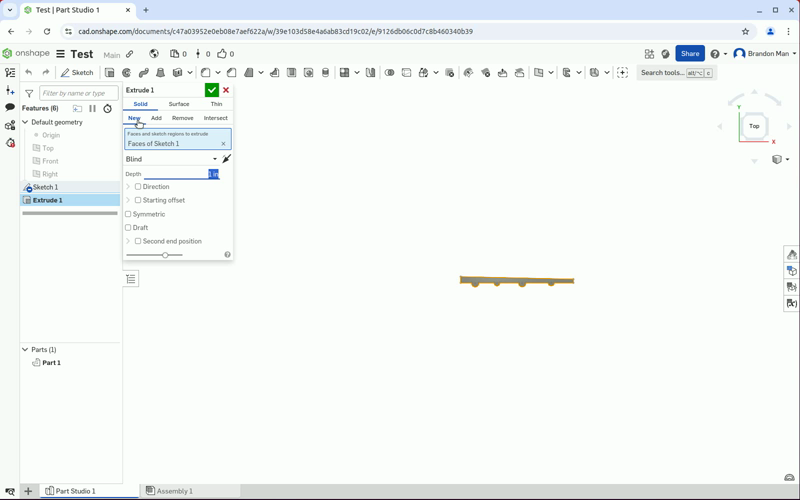
text(0.241)
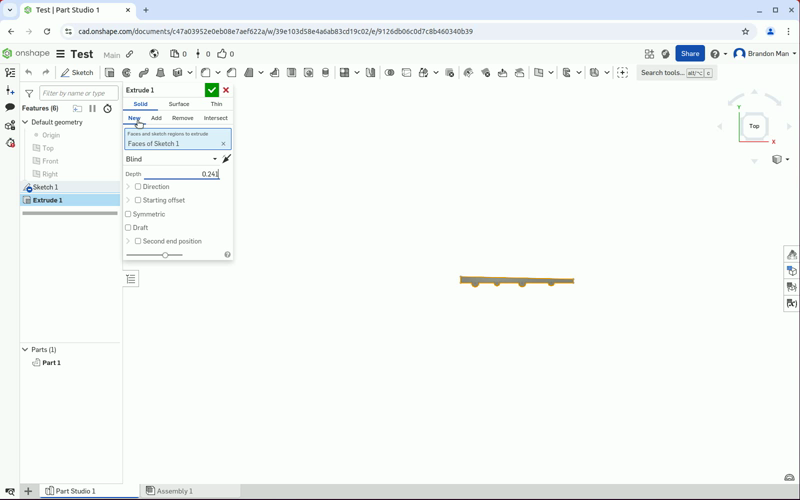
key(enter)
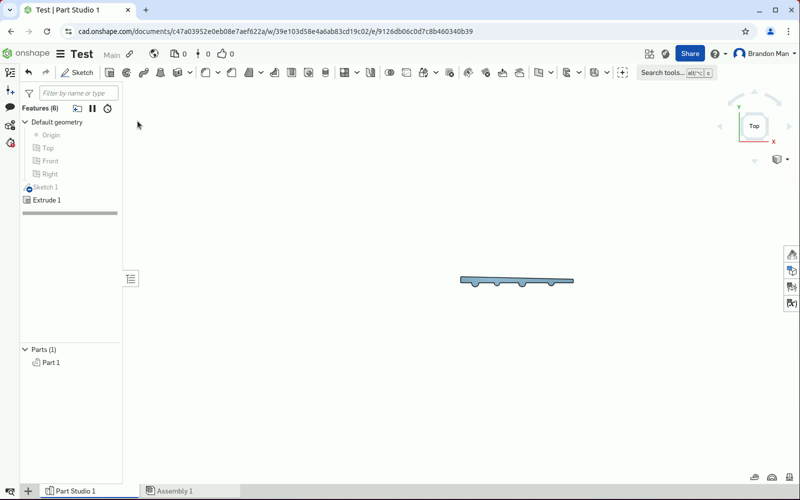
key(shift+h)
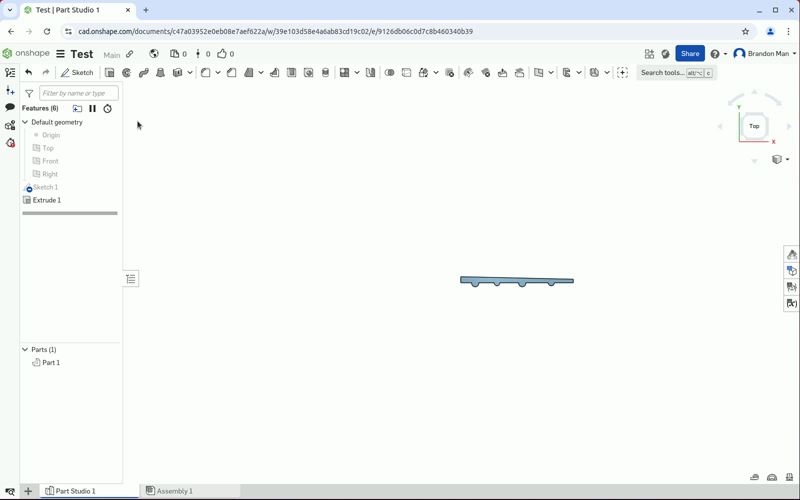
key(shift+h)
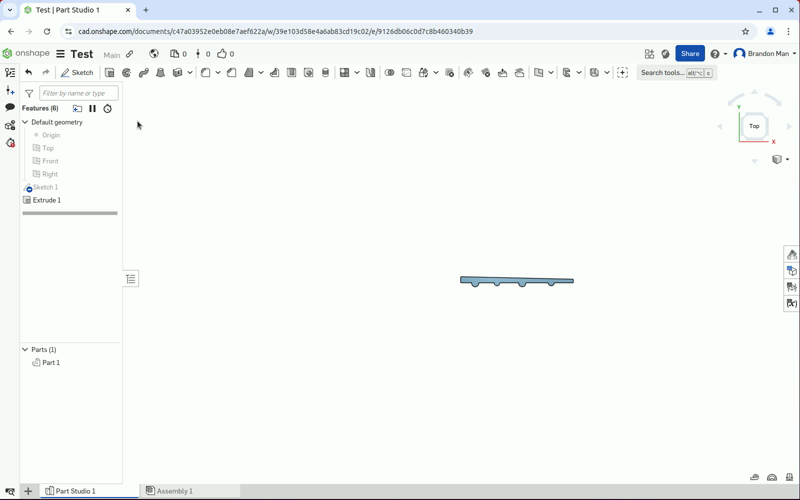
mouse_move(73, 189)
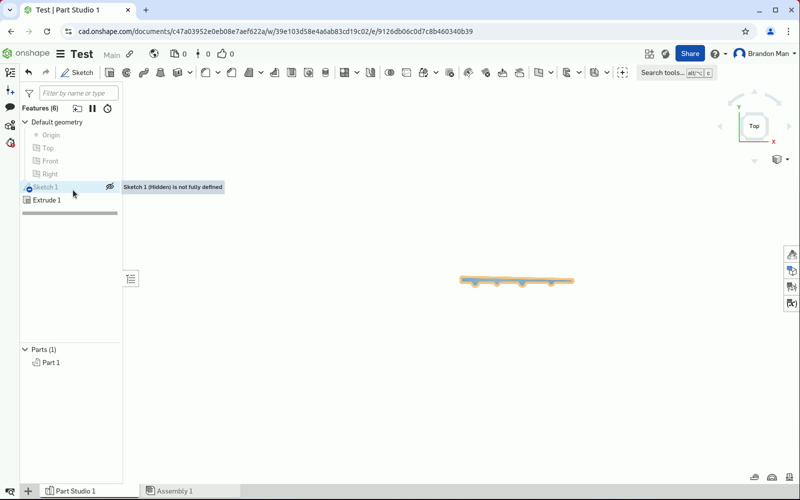
click(73, 189)
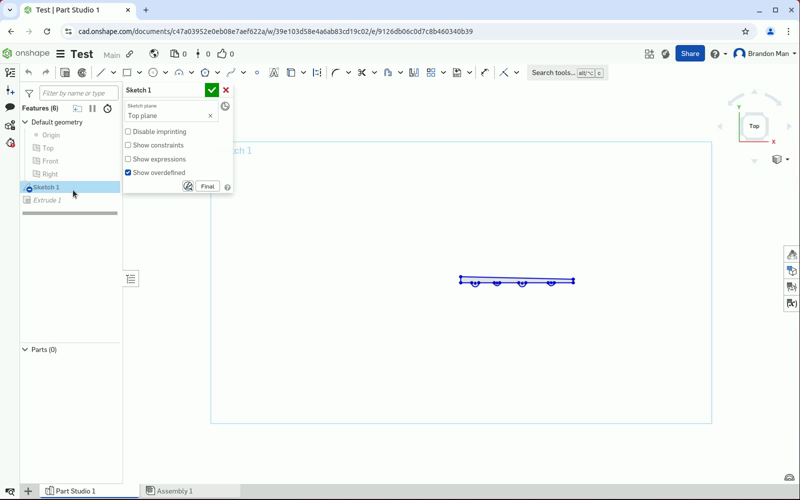
mouse_move(229, 92)
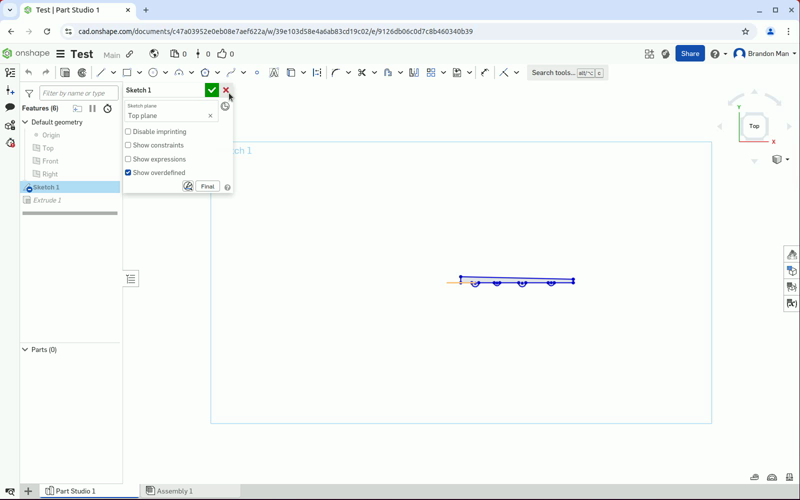
click(229, 92)
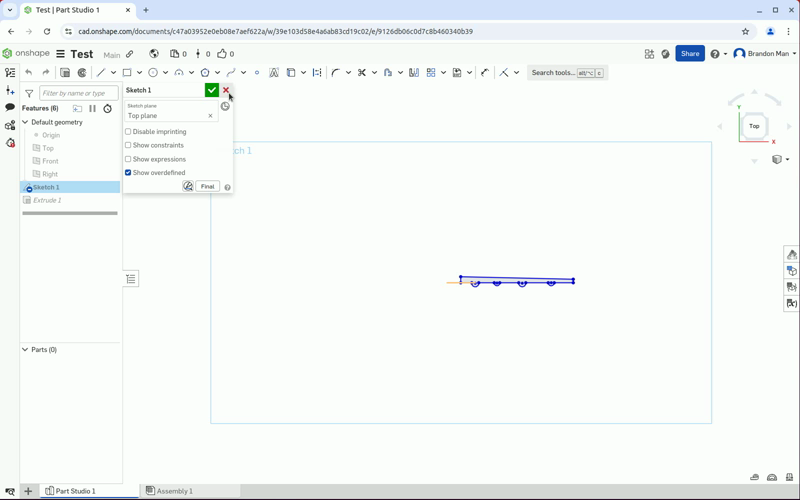
key(shift+s)
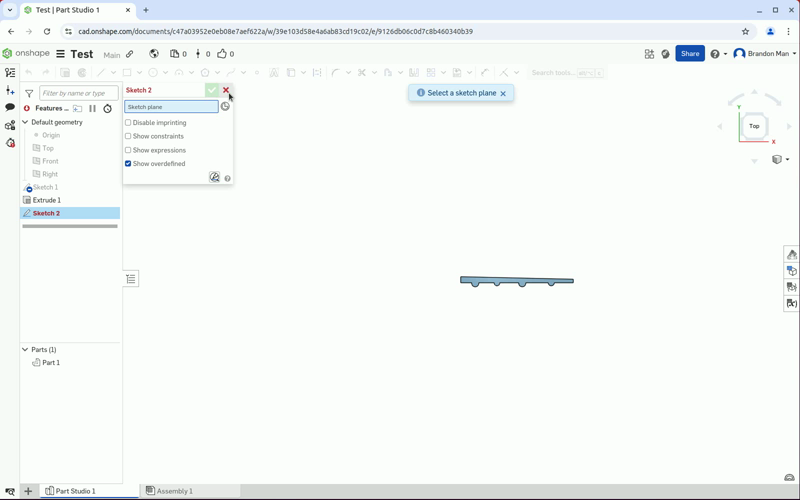
mouse_move(73, 150)
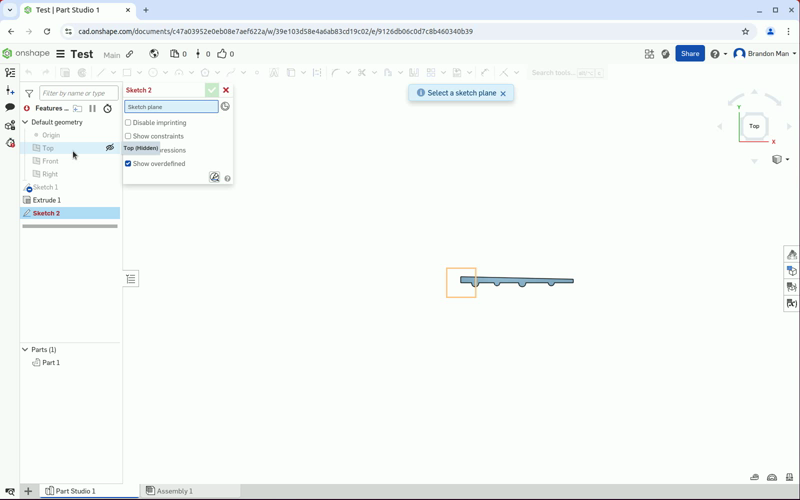
click(73, 150)
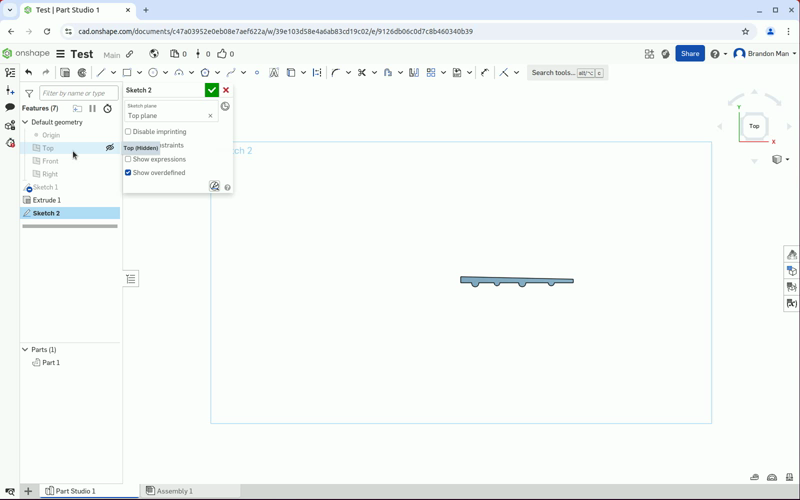
mouse_move(73, 352)
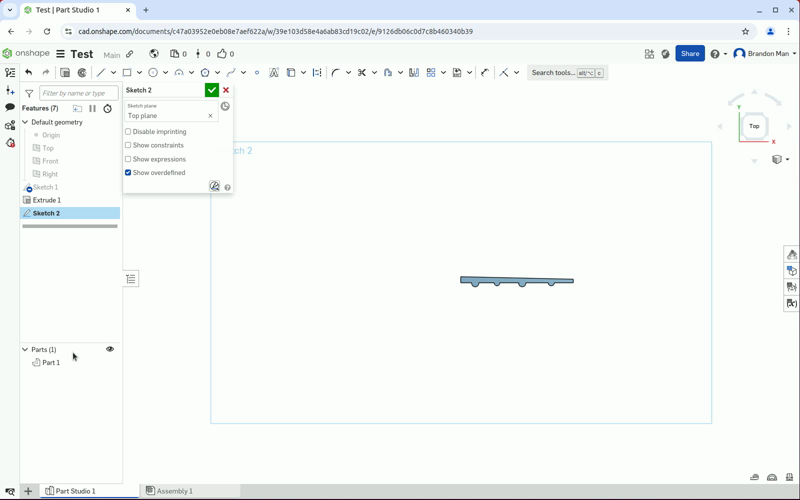
key(y)
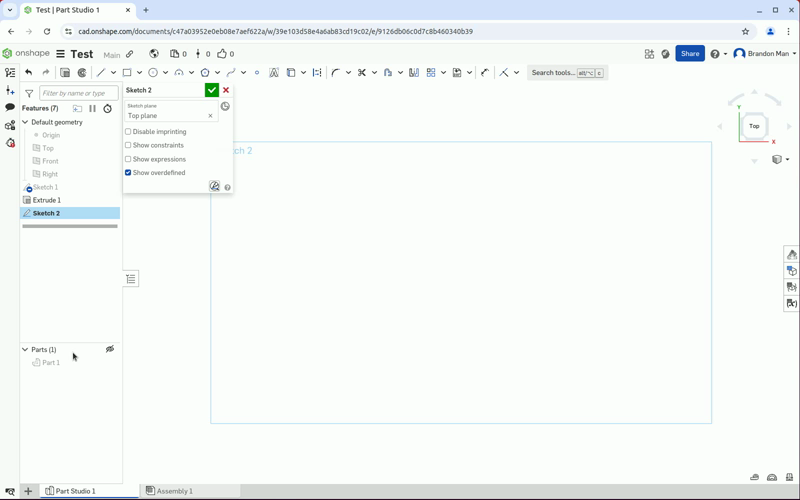
key(l)
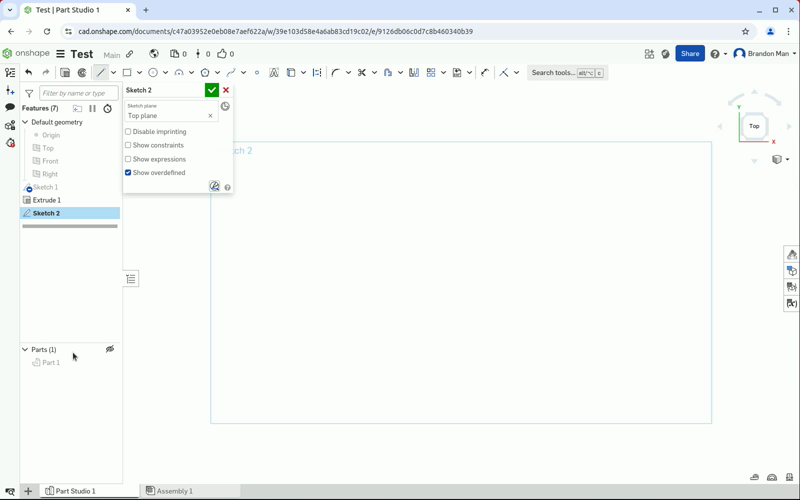
key_down(shift)
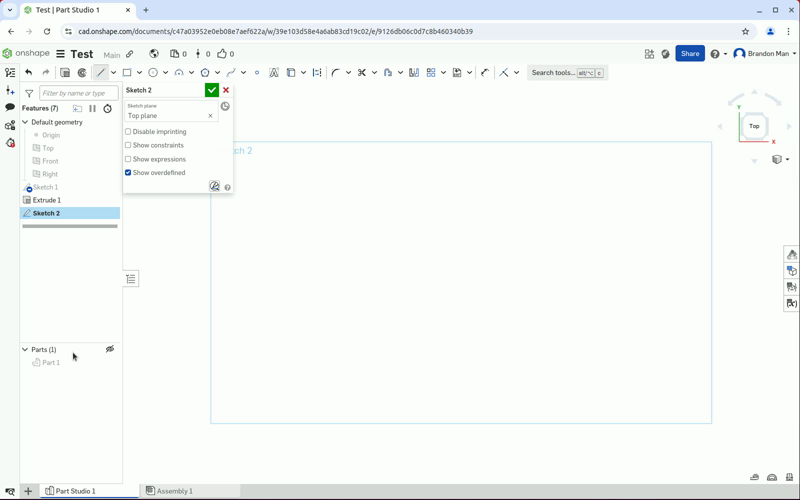
mouse_move(460, 290)
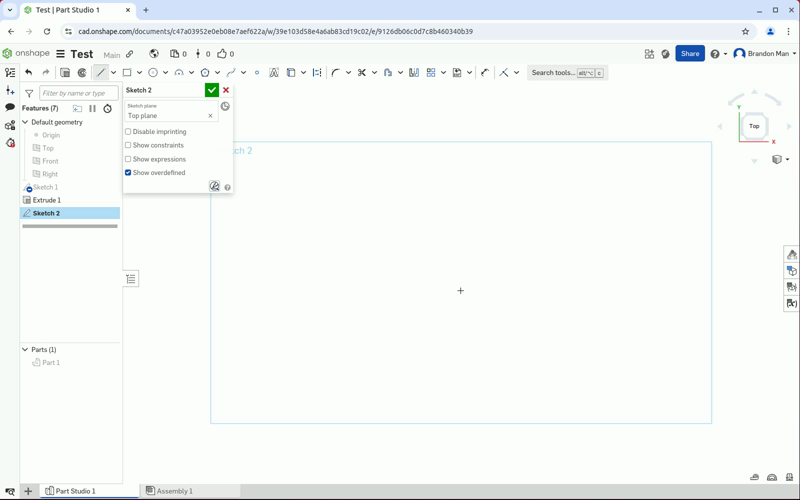
click(460, 290)
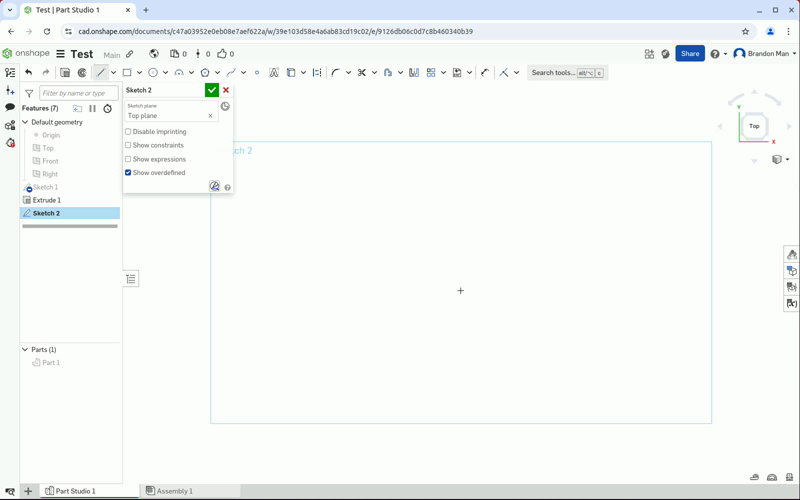
key_up(shift)
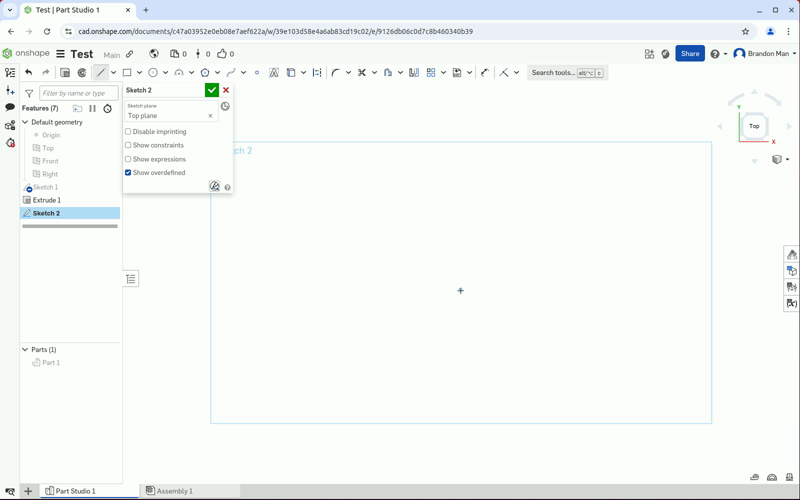
key_down(shift)
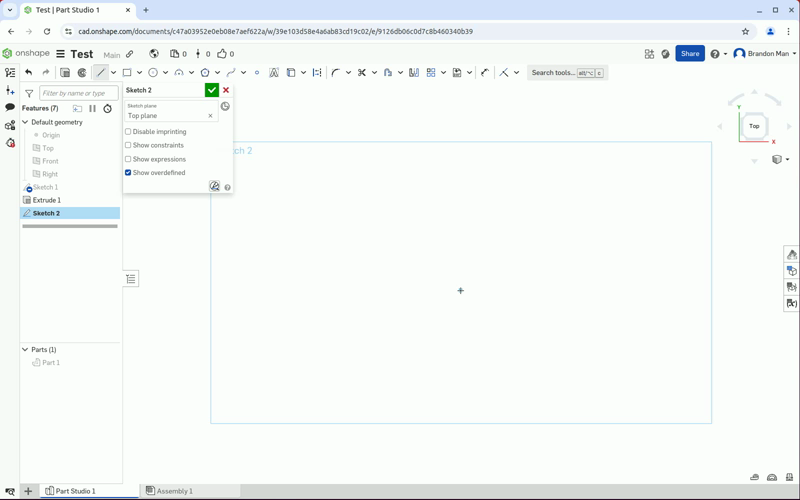
mouse_move(573, 286)
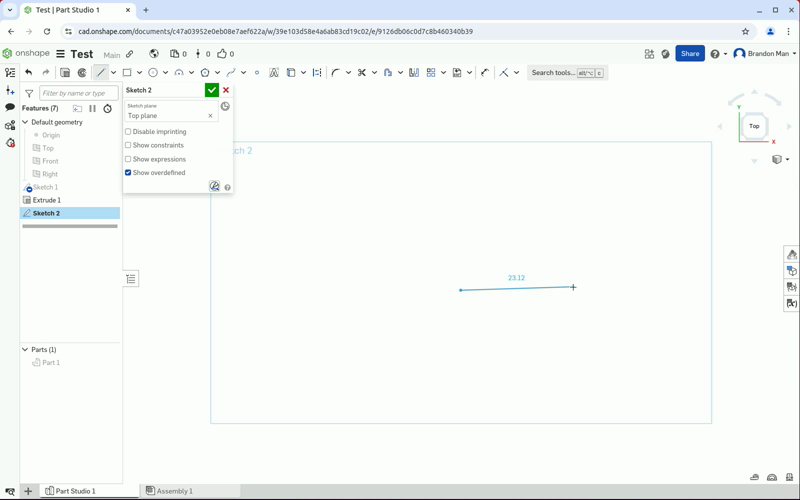
click(573, 286)
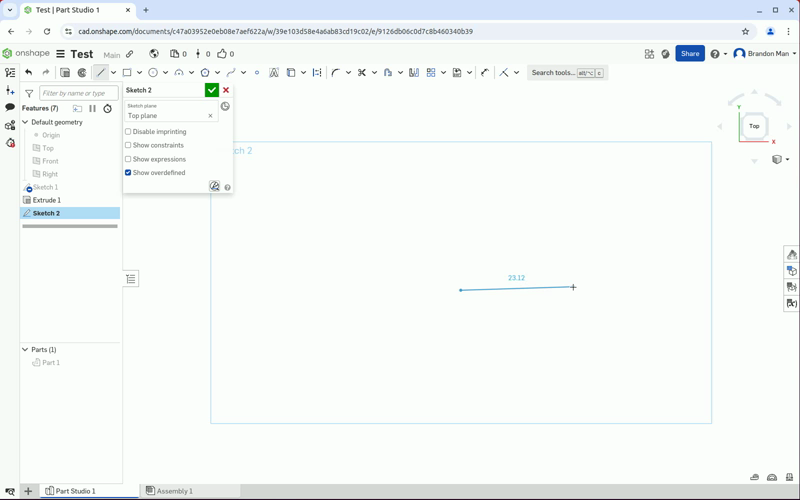
key_up(shift)
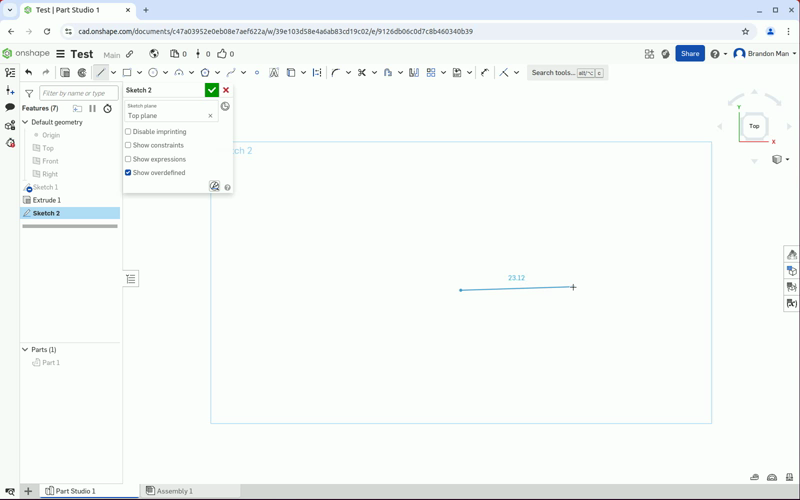
key_down(shift)
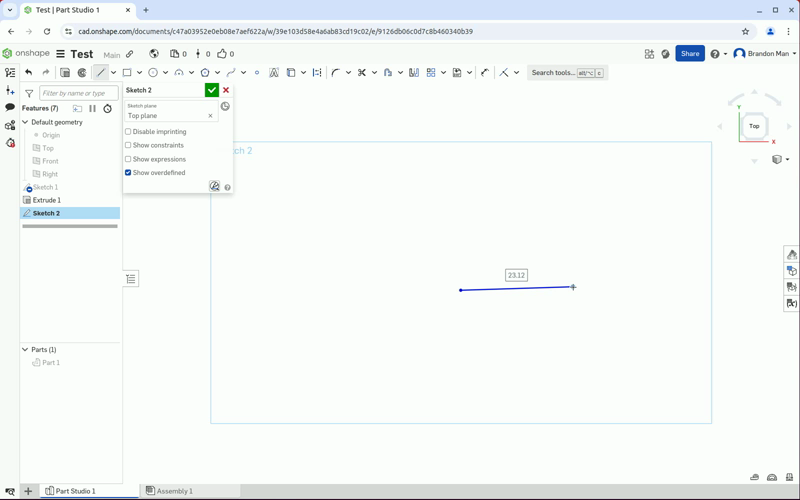
mouse_move(589, 286)
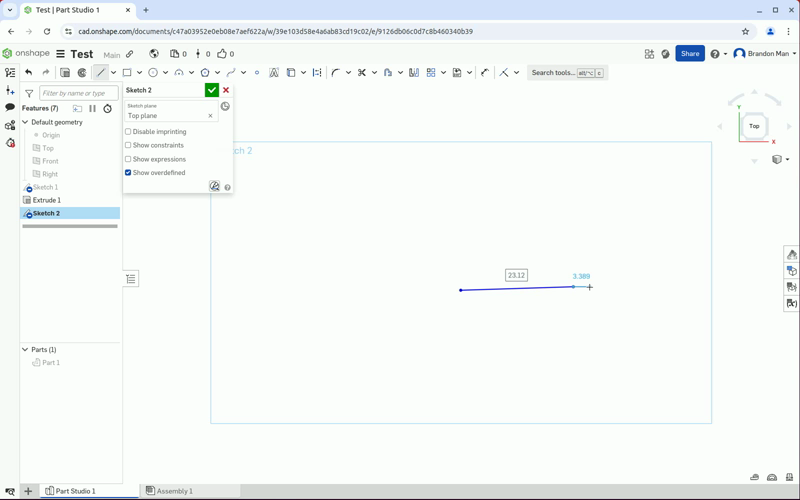
mouse_move(573, 282)
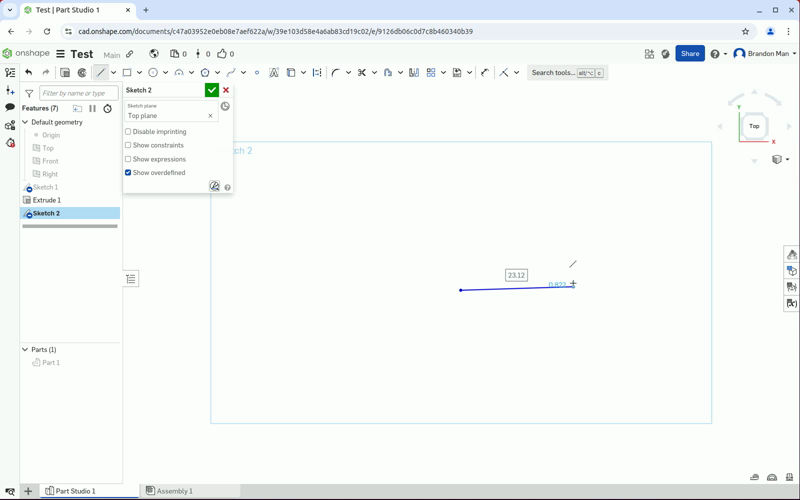
scroll(6)
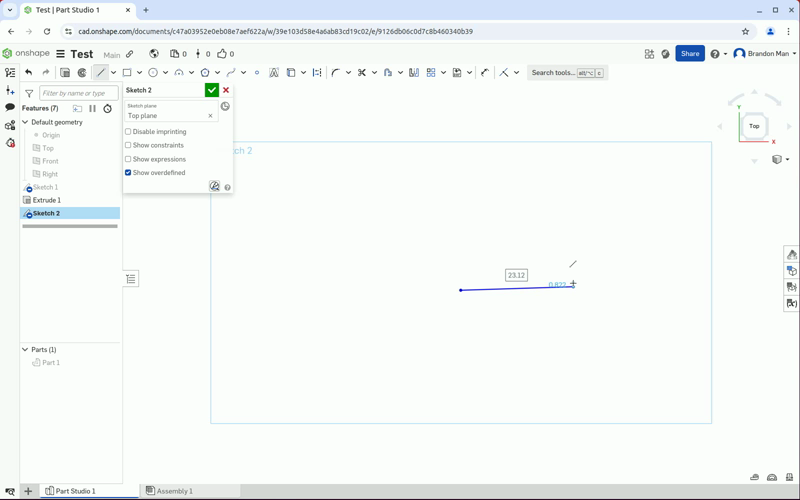
scroll(6)
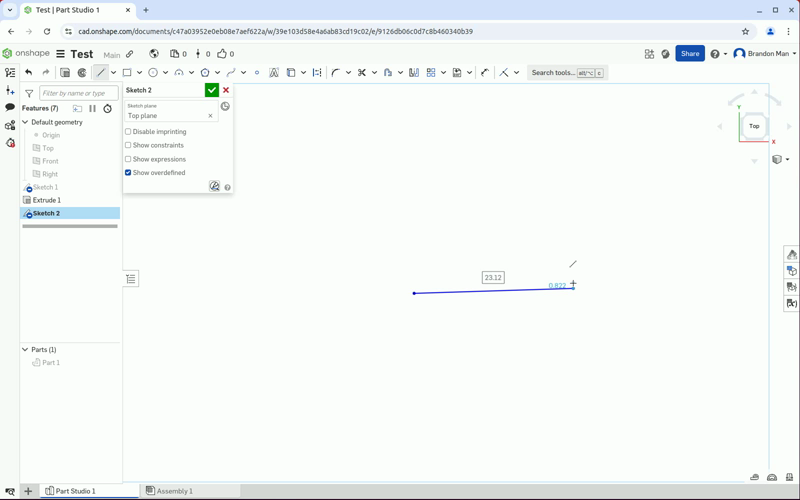
scroll(6)
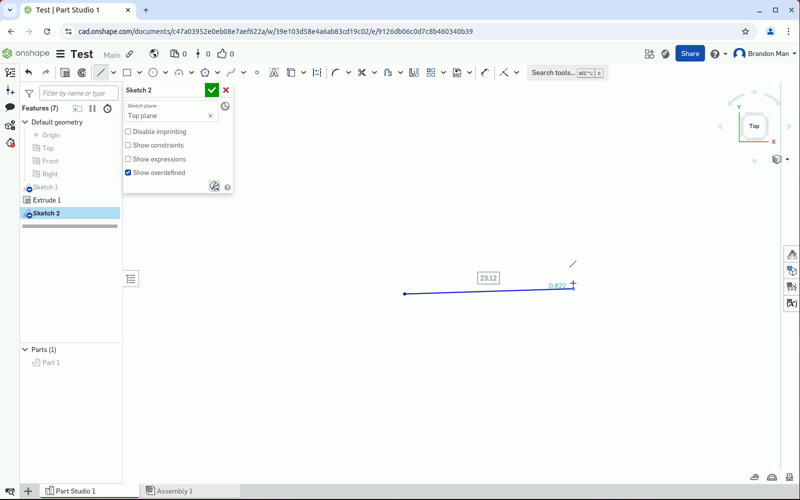
scroll(6)
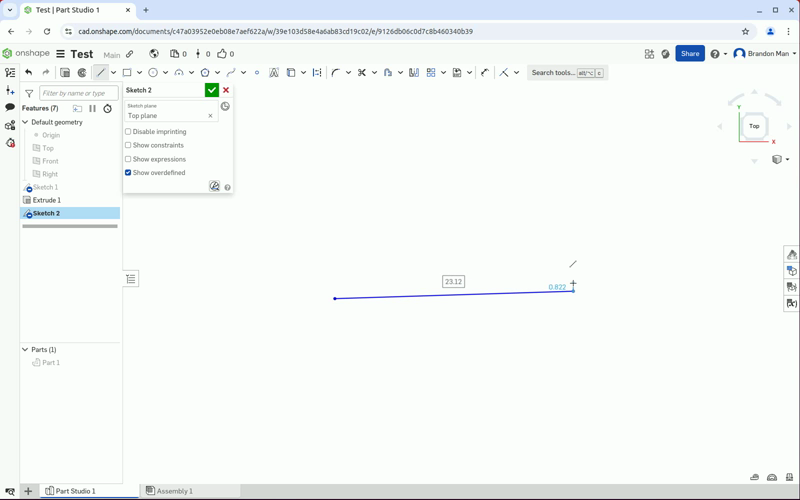
scroll(6)
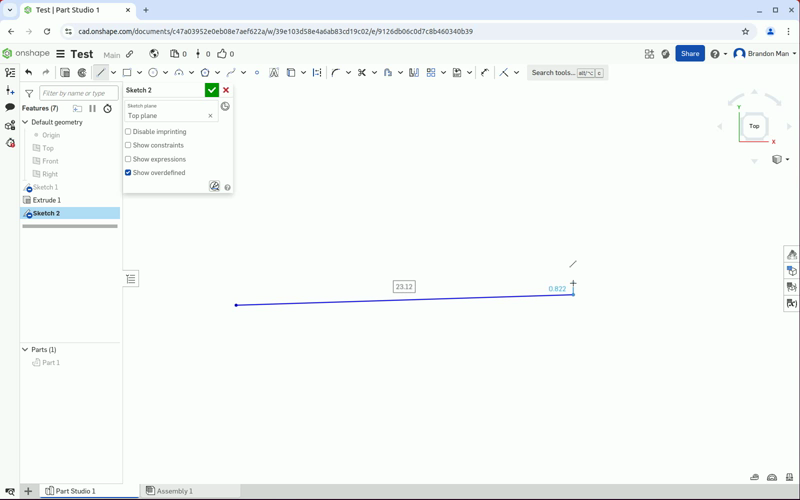
scroll(6)
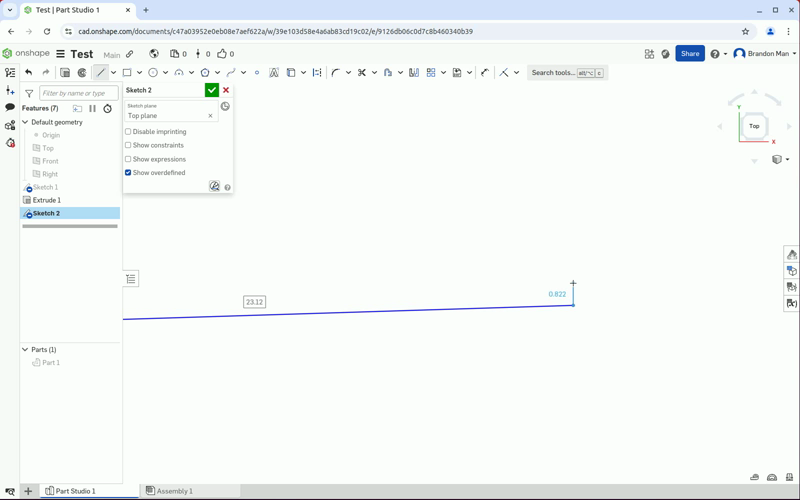
scroll(6)
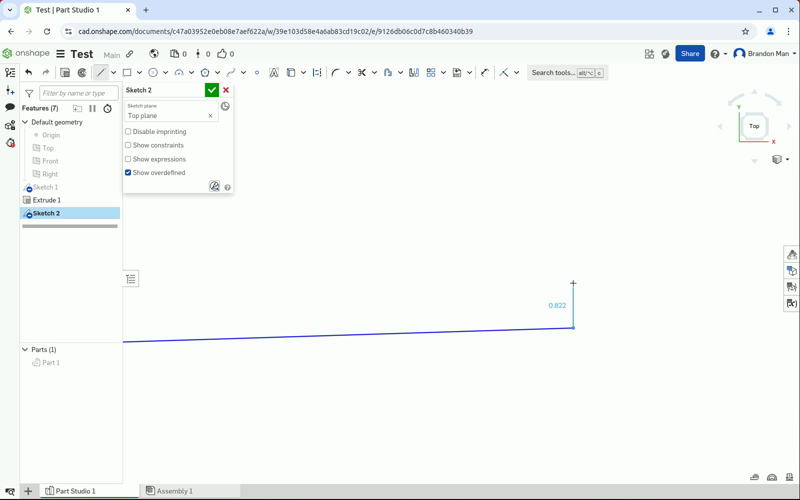
click(573, 282)
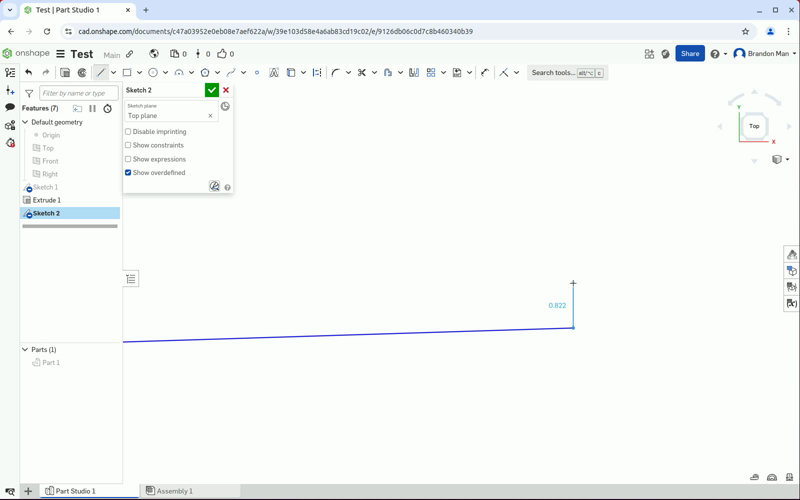
scroll(-6)
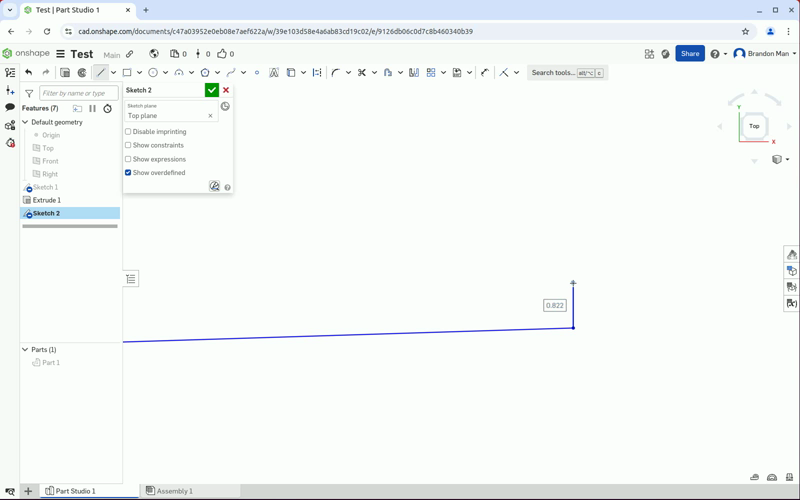
scroll(-6)
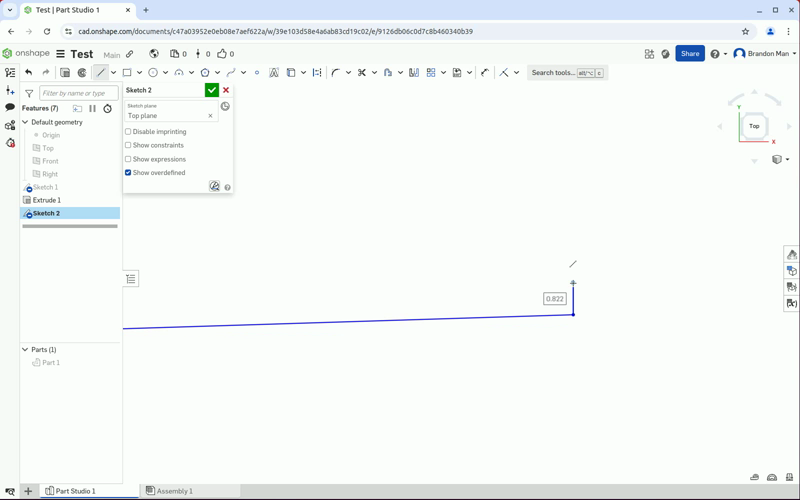
scroll(-6)
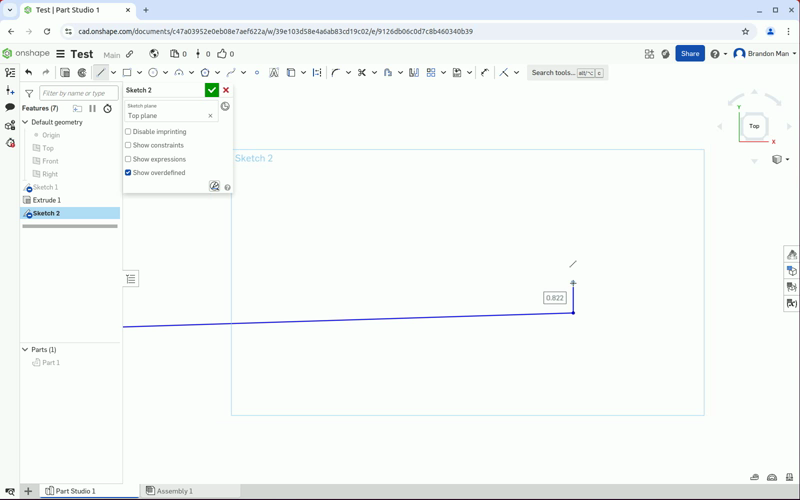
scroll(-6)
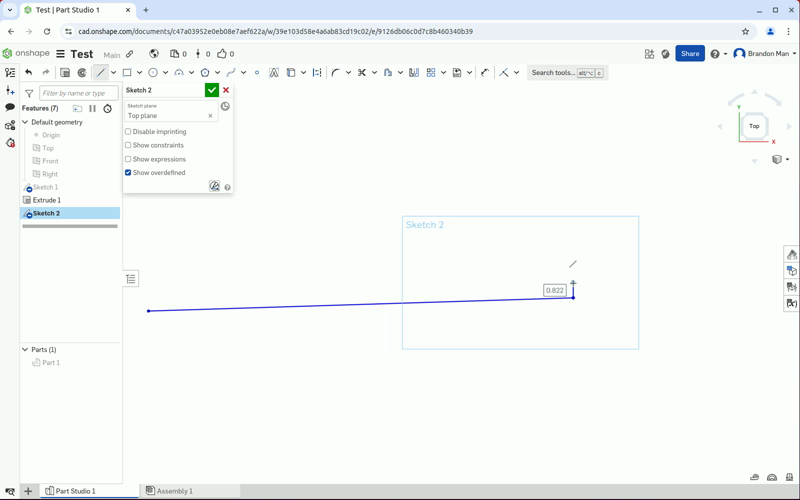
scroll(-6)
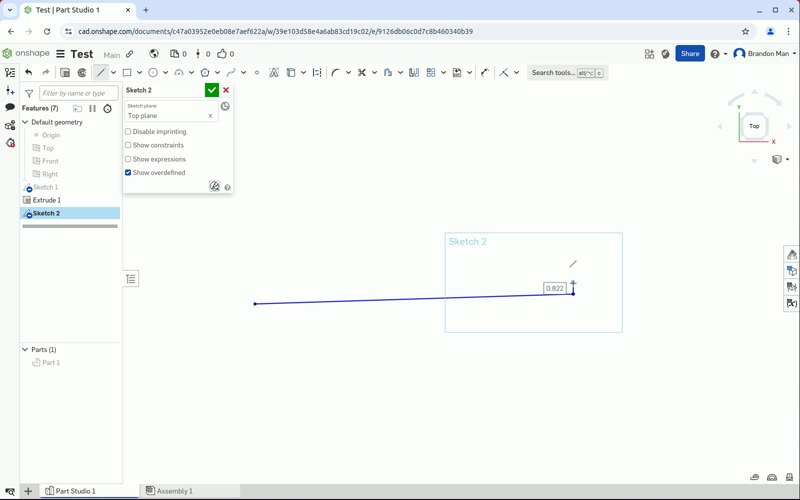
scroll(-6)
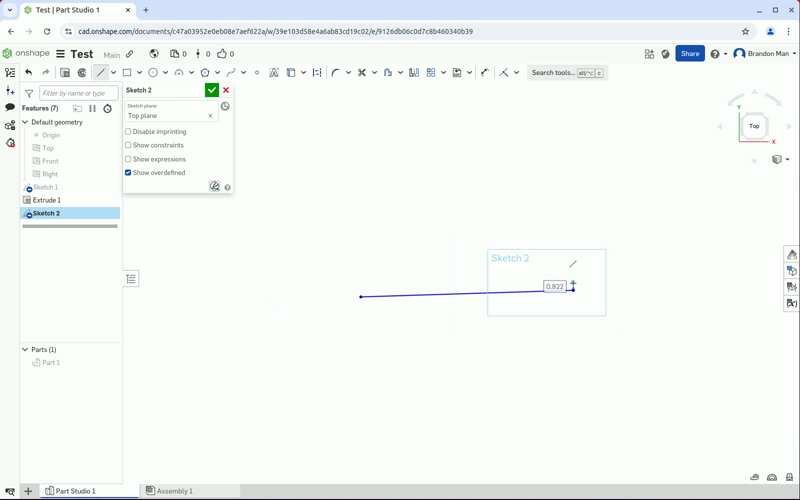
scroll(-6)
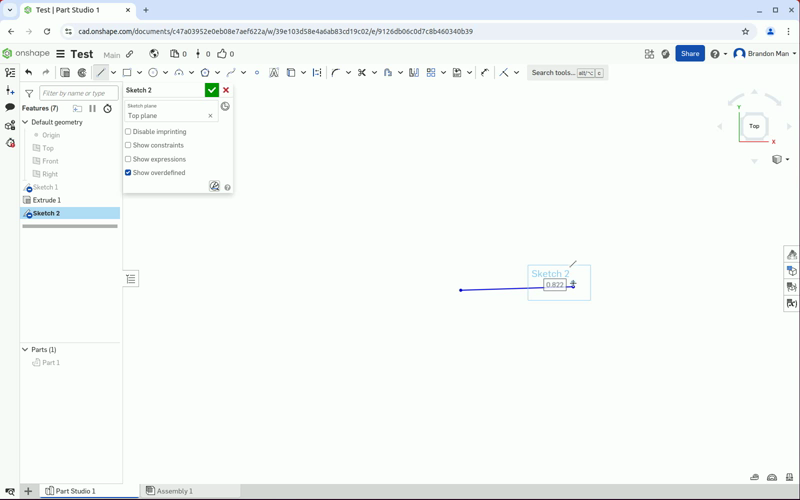
key_up(shift)
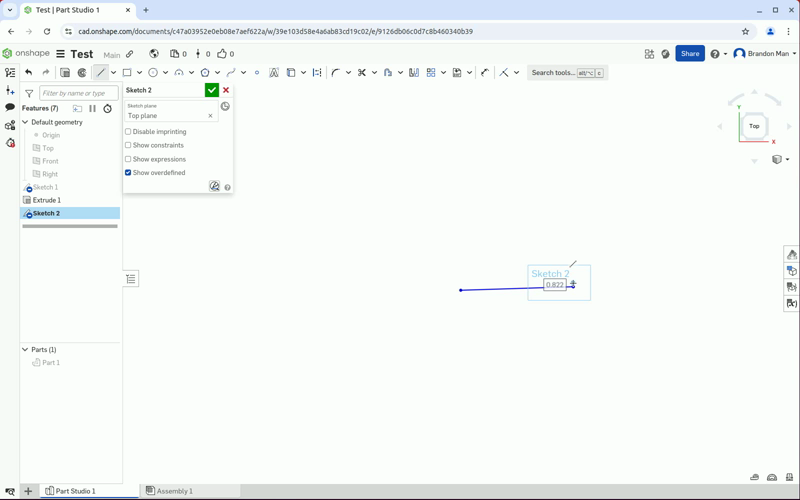
key_down(shift)
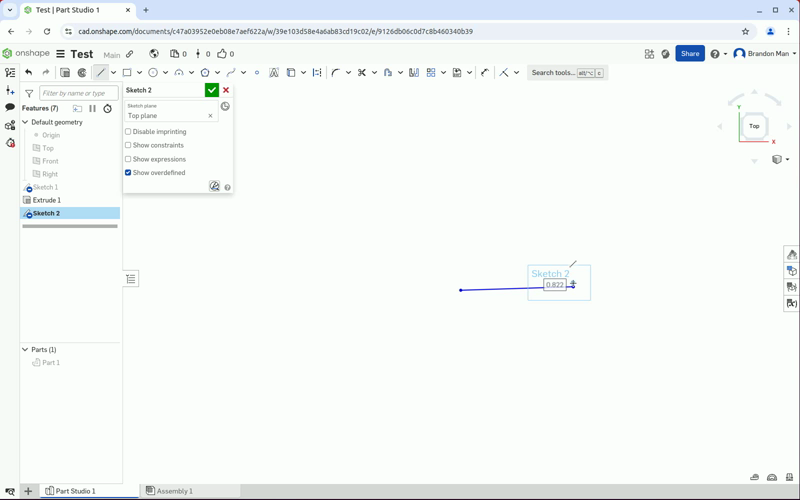
mouse_move(589, 282)
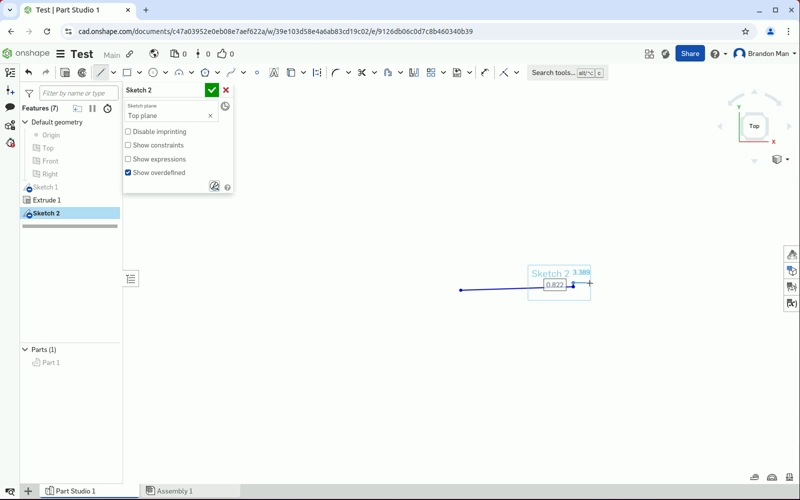
mouse_move(554, 282)
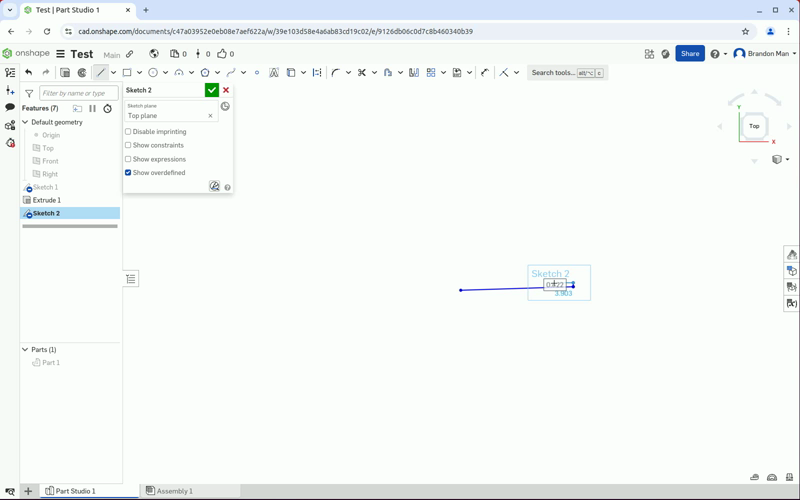
click(554, 282)
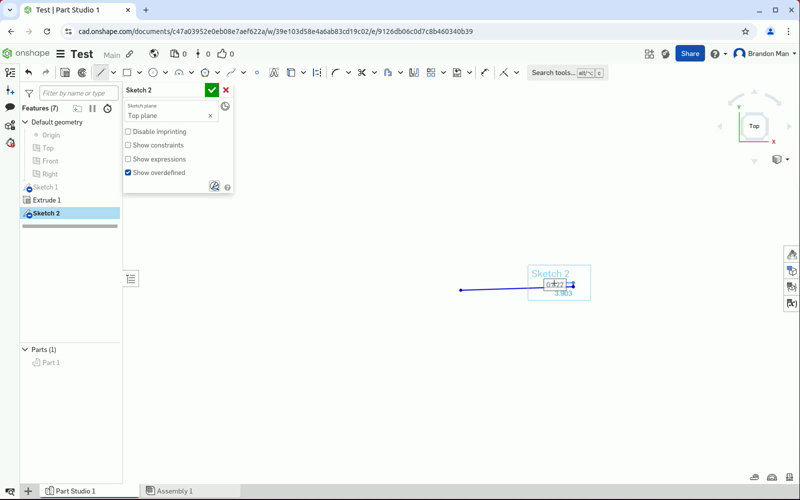
key_up(shift)
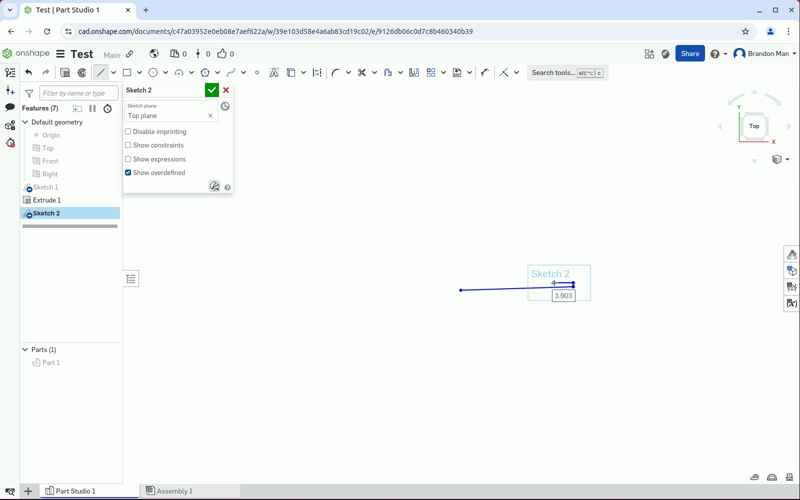
key(esc)
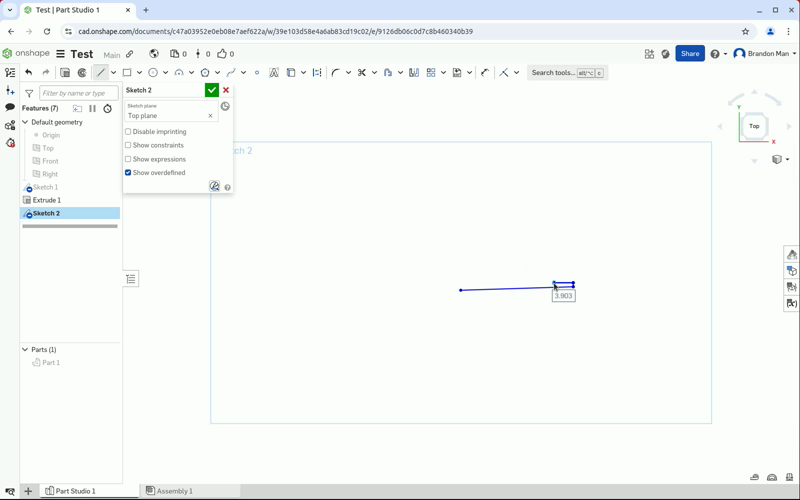
key(a)
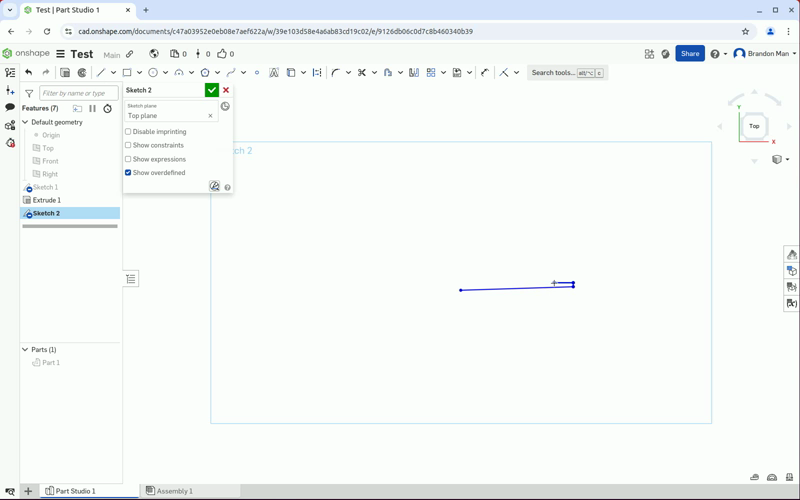
mouse_move(554, 282)
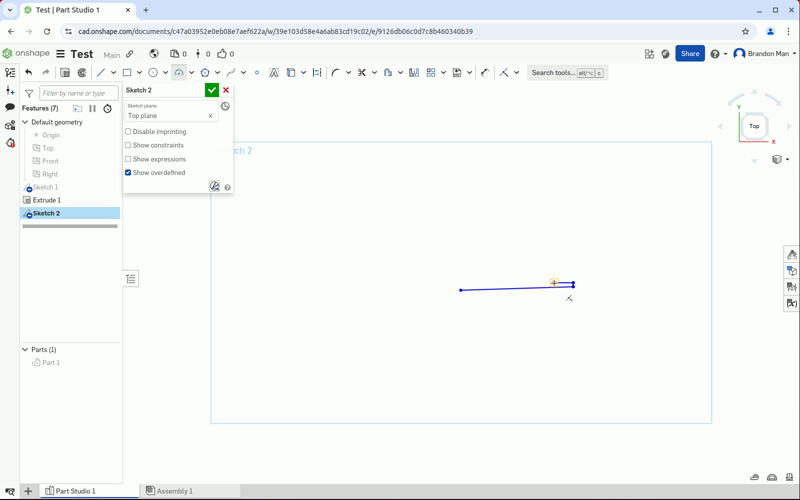
click(554, 282)
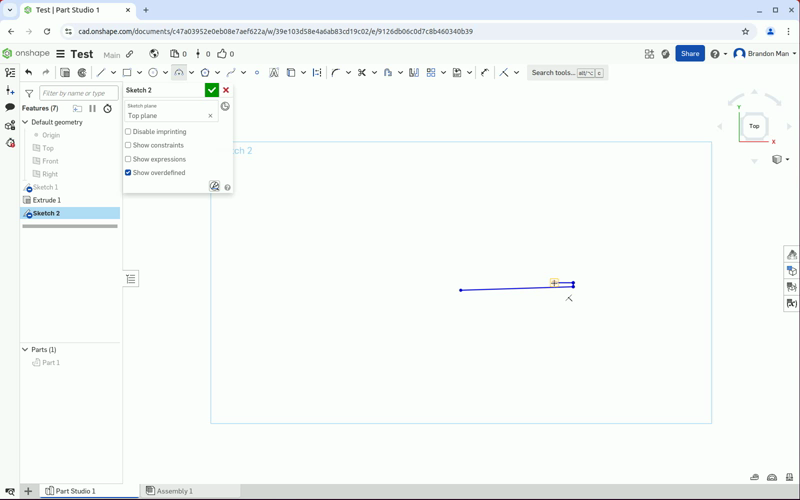
key_down(shift)
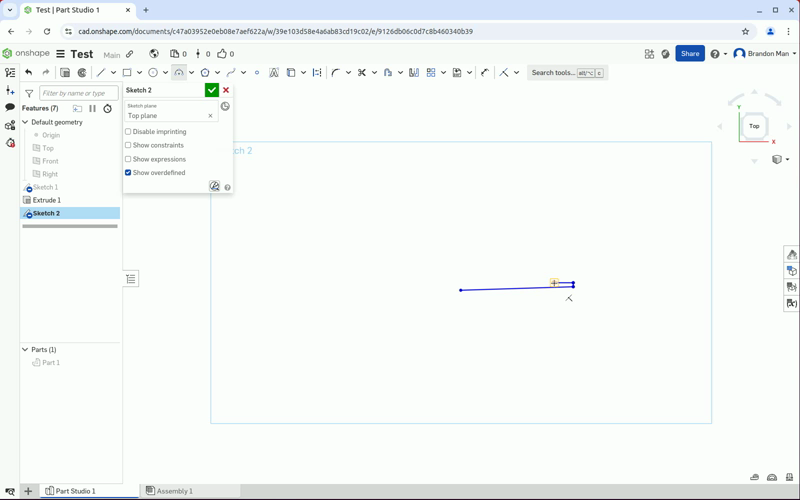
mouse_move(548, 282)
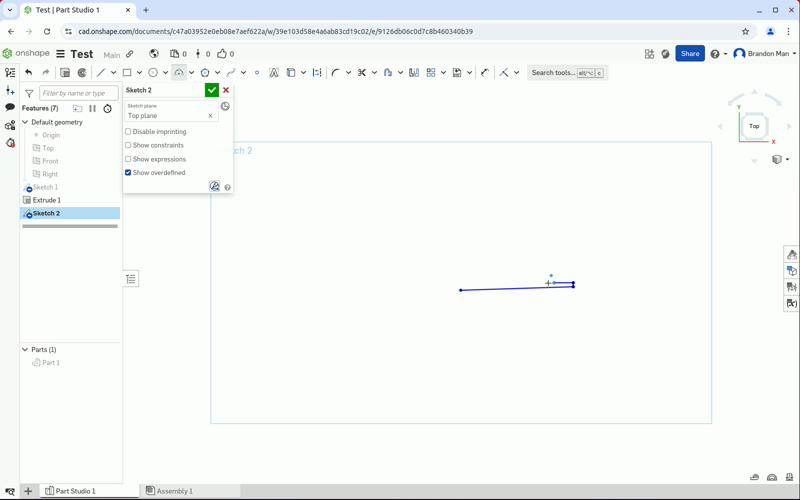
scroll(6)
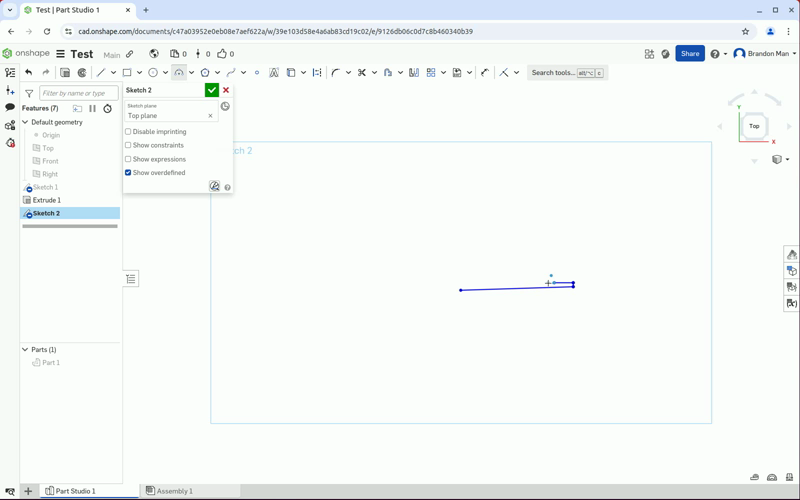
scroll(6)
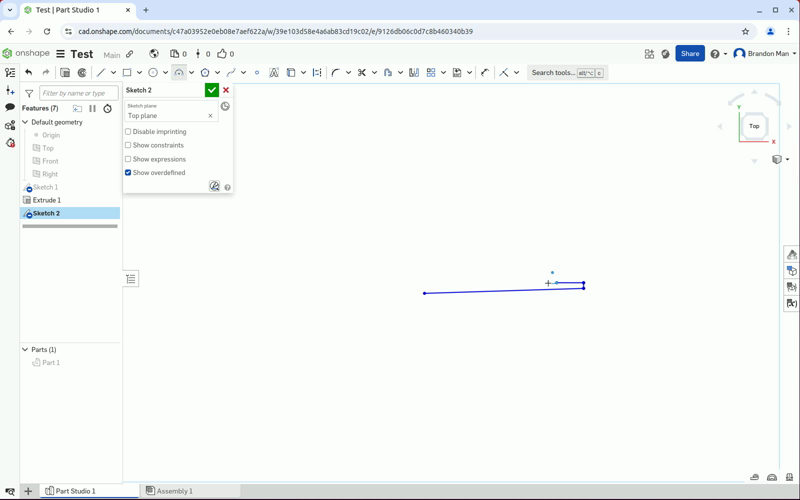
scroll(6)
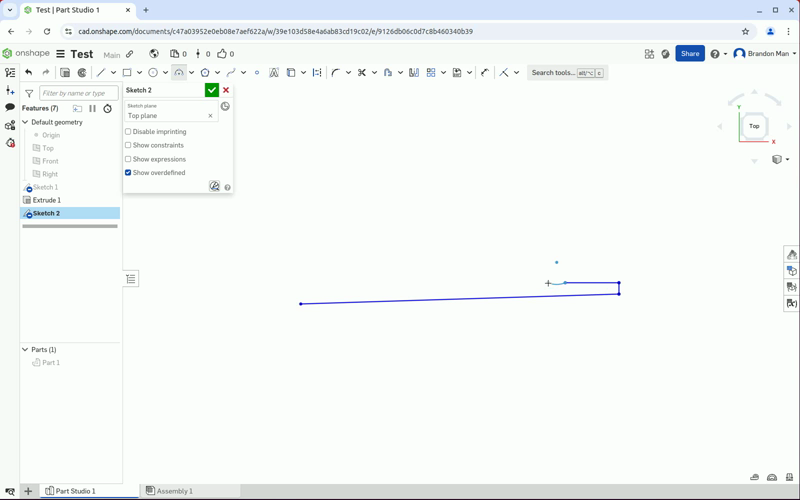
scroll(6)
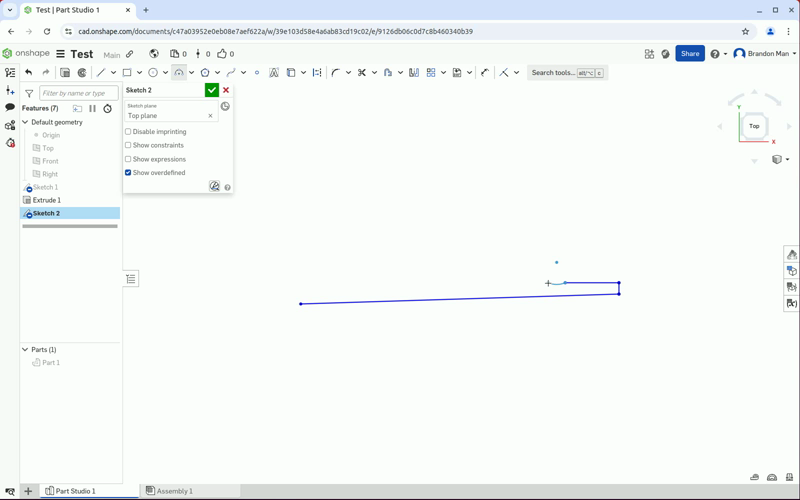
scroll(6)
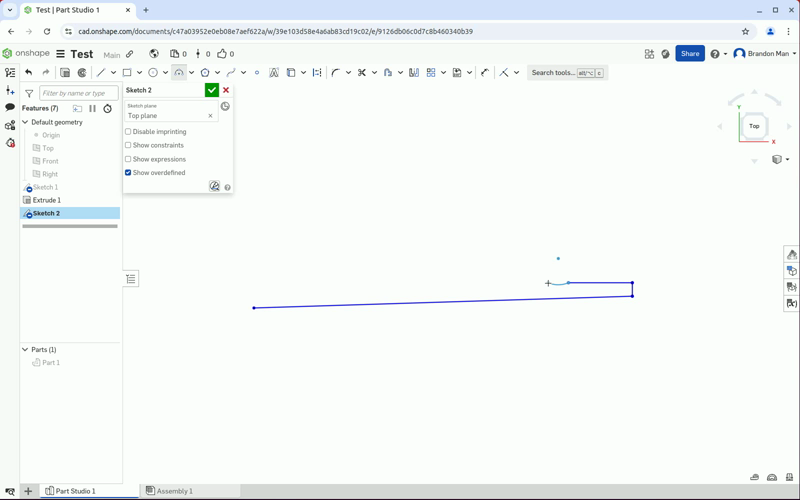
scroll(6)
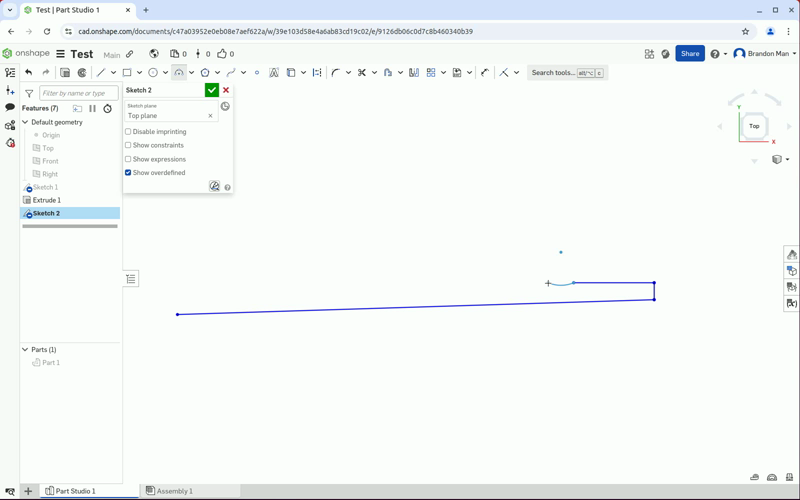
scroll(6)
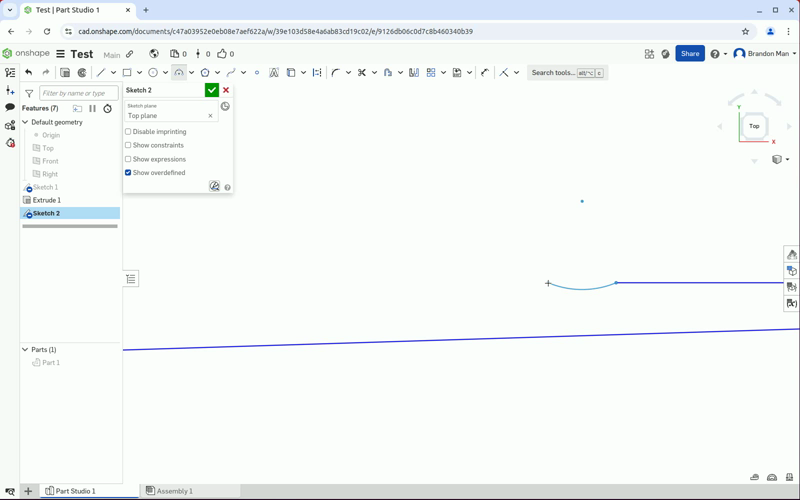
click(548, 282)
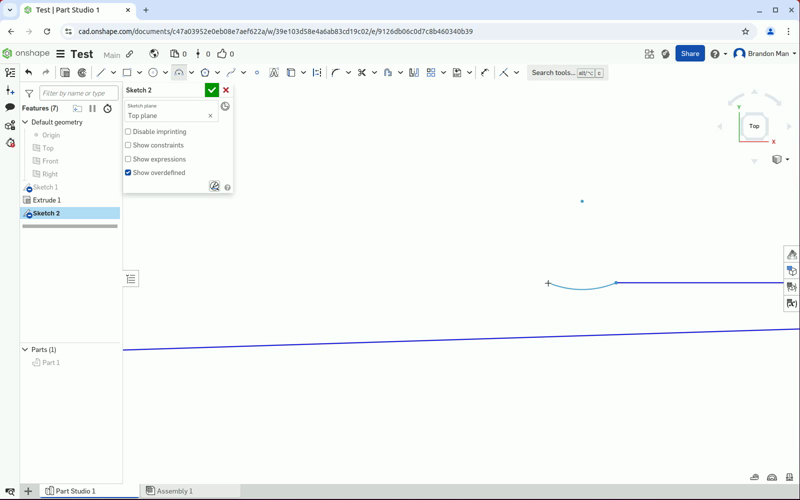
scroll(-6)
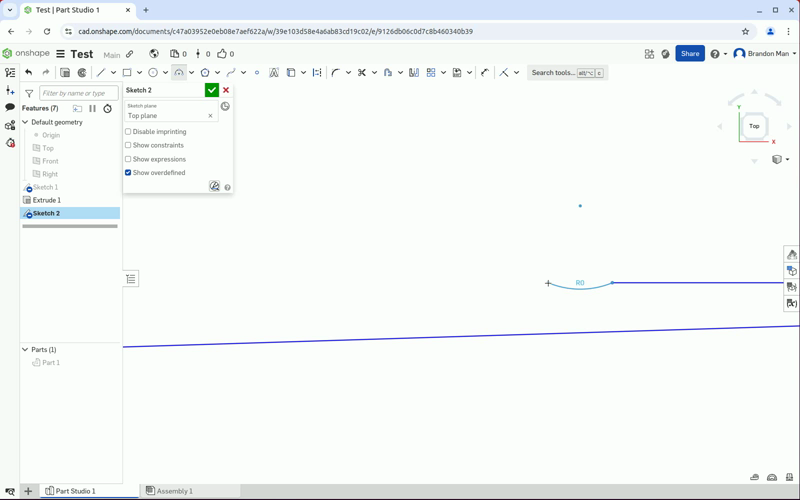
scroll(-6)
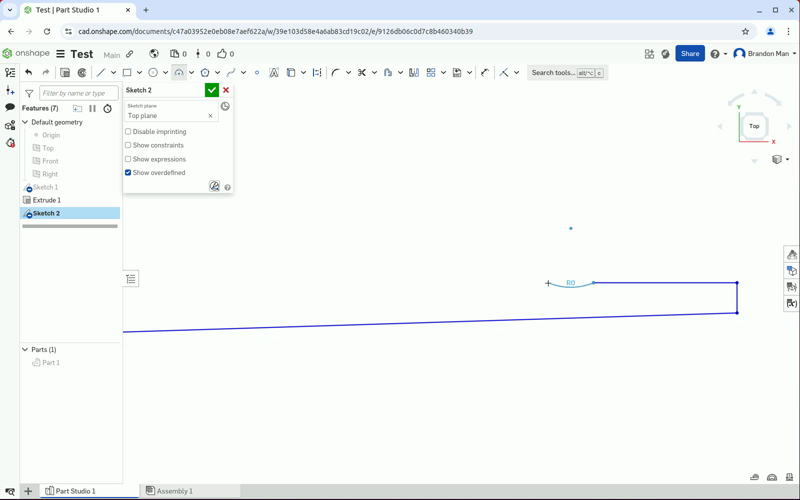
scroll(-6)
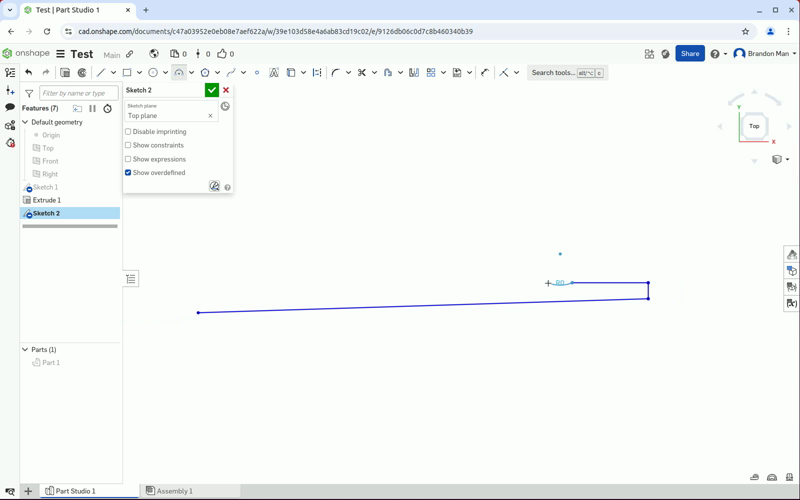
scroll(-6)
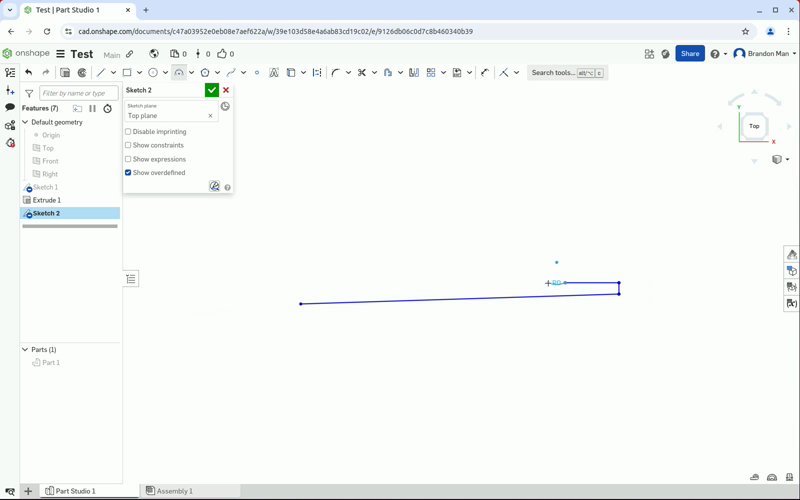
scroll(-6)
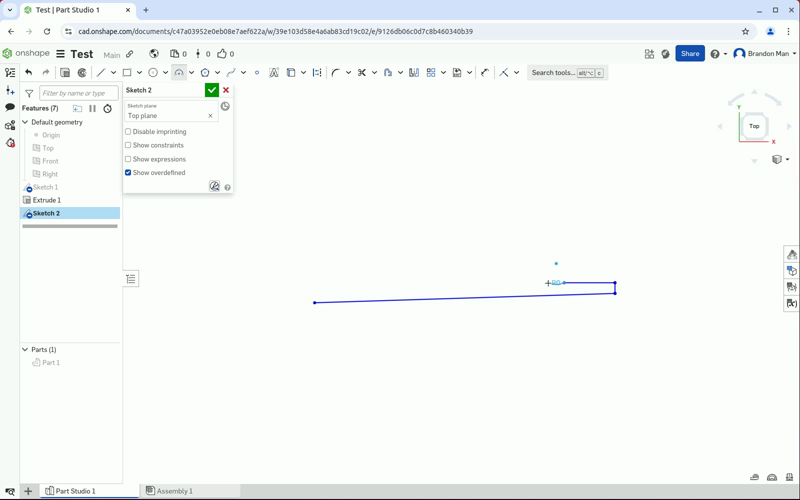
scroll(-6)
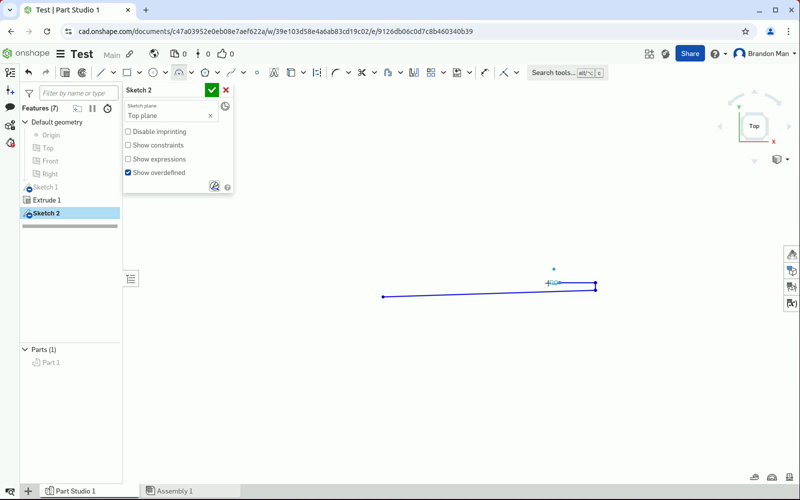
scroll(-6)
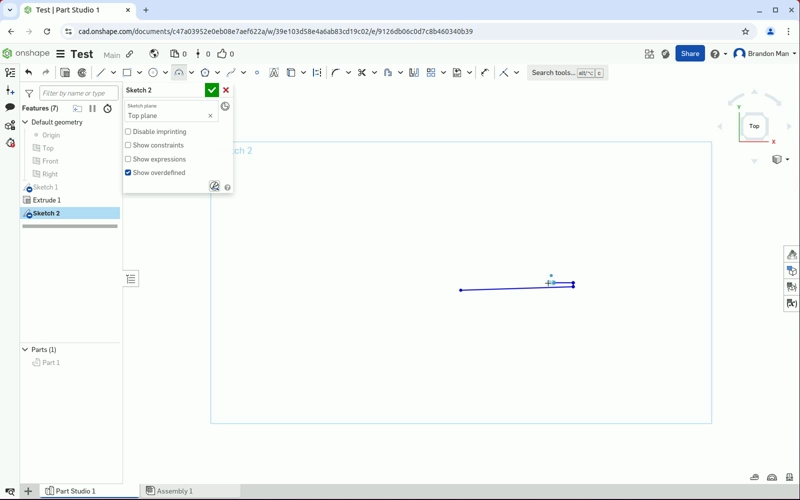
mouse_move(551, 285)
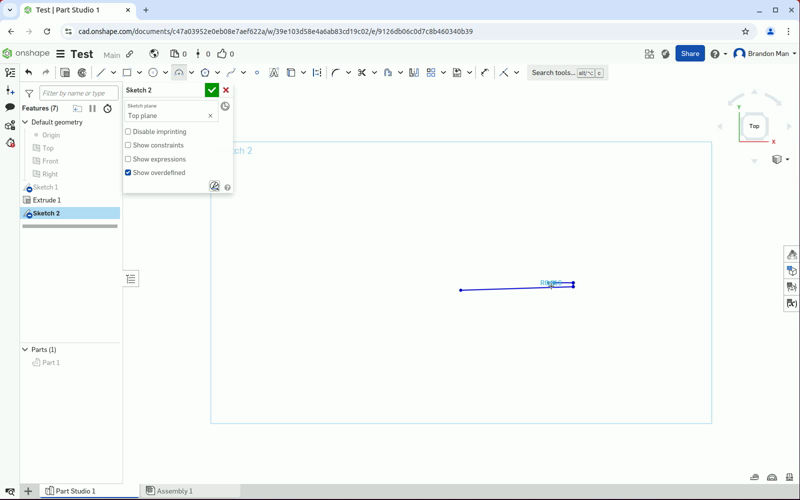
scroll(6)
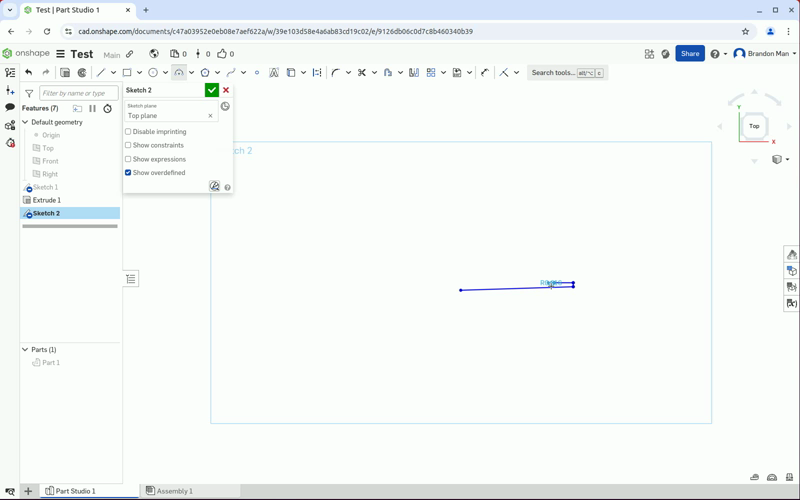
scroll(6)
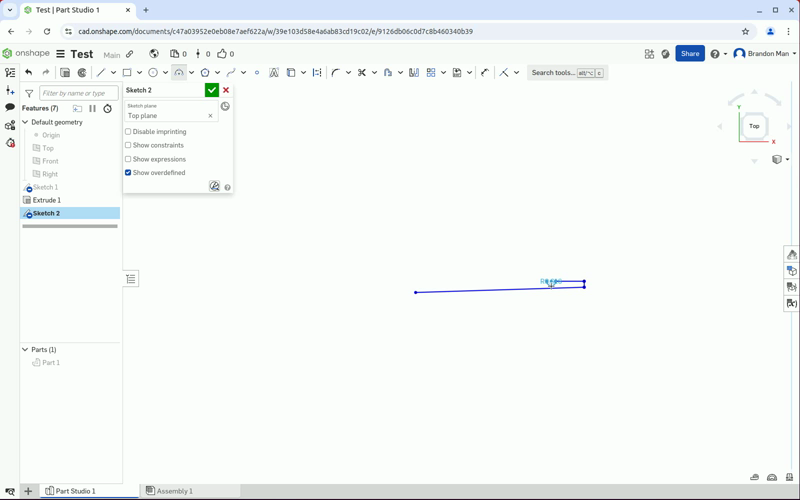
scroll(6)
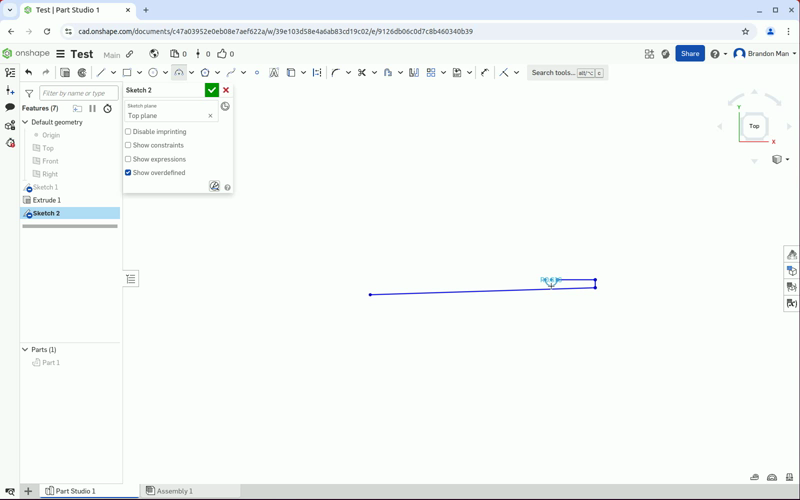
scroll(6)
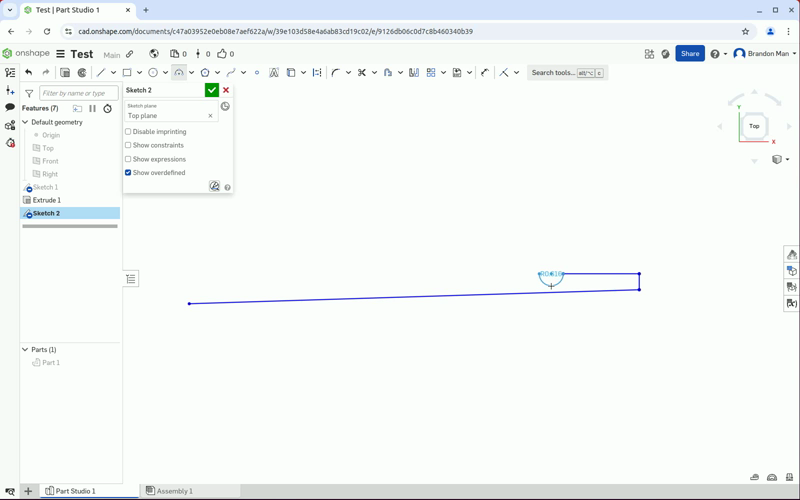
scroll(6)
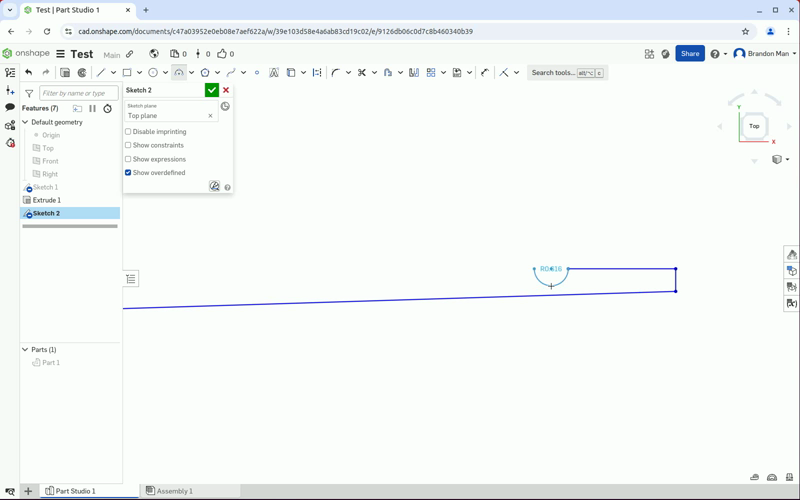
scroll(6)
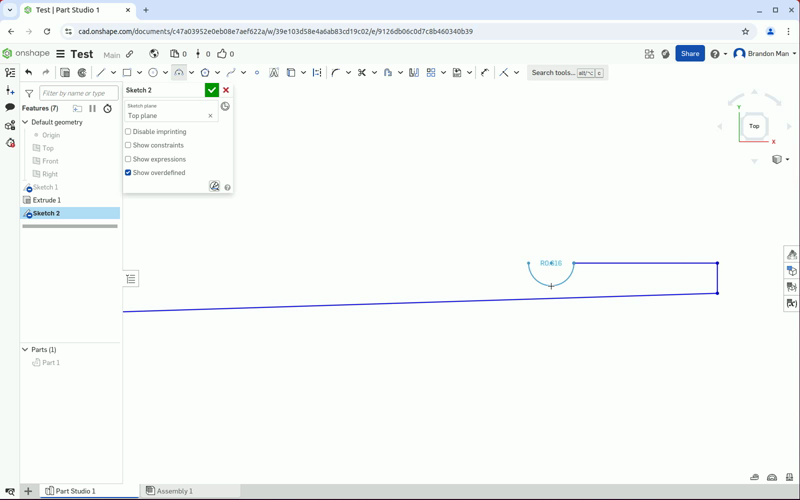
scroll(6)
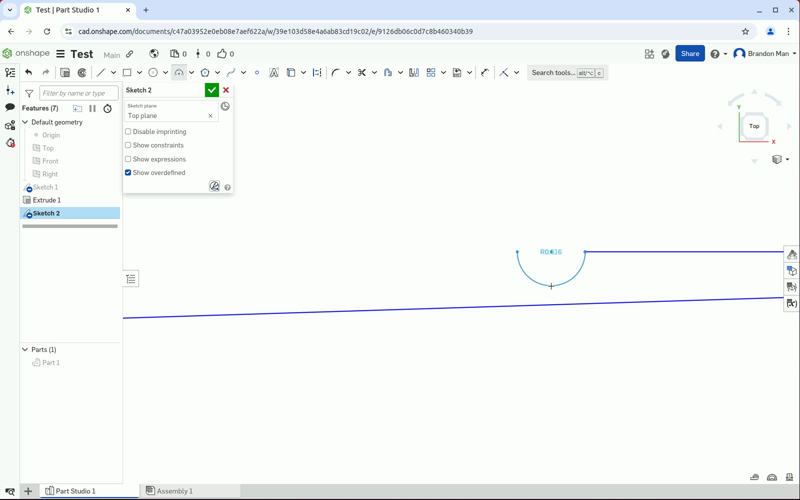
click(551, 285)
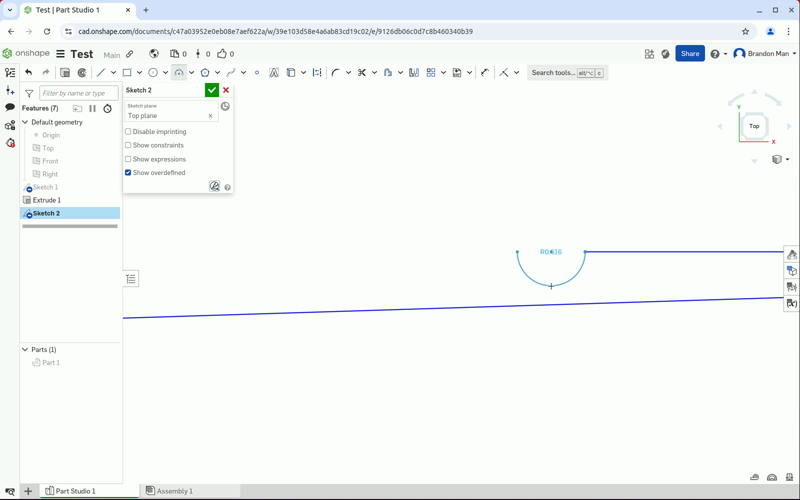
scroll(-6)
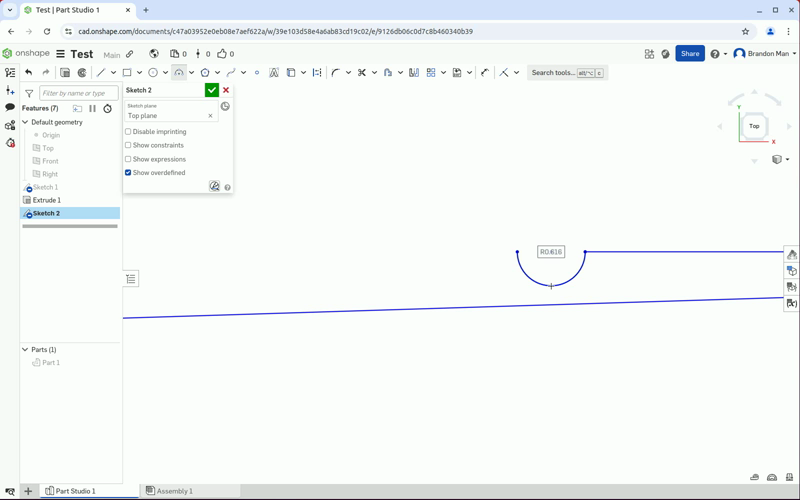
scroll(-6)
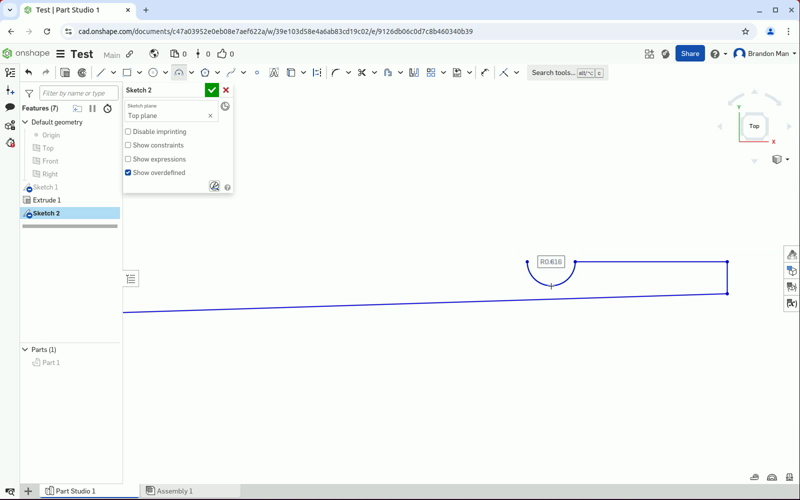
scroll(-6)
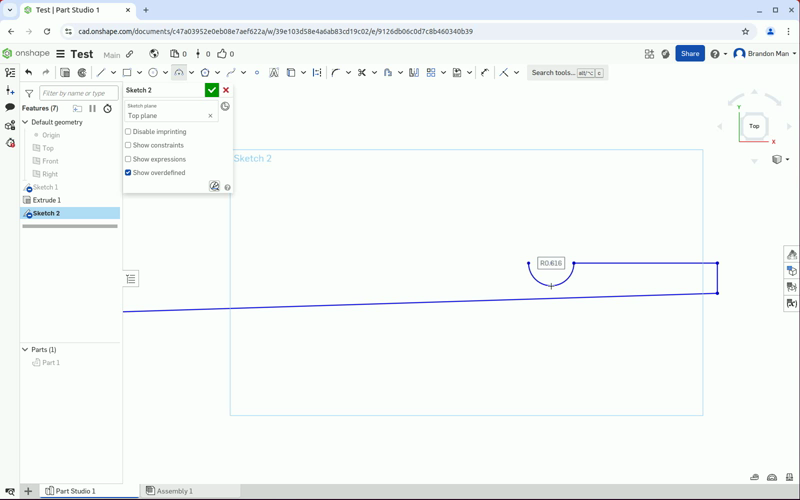
scroll(-6)
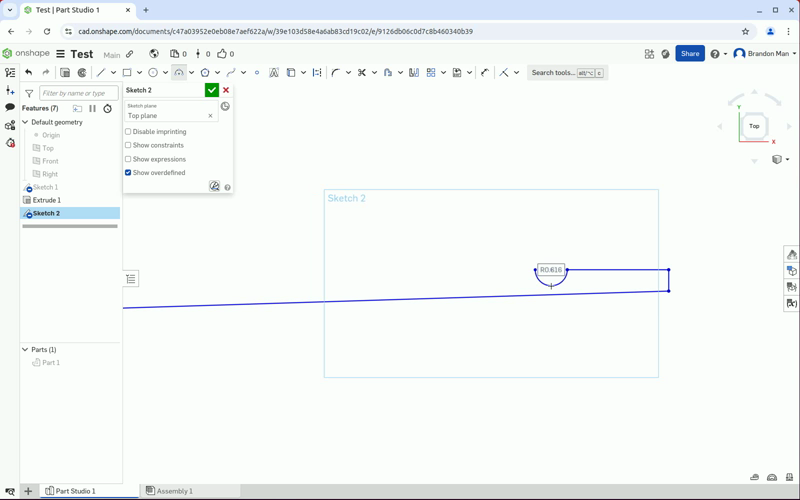
scroll(-6)
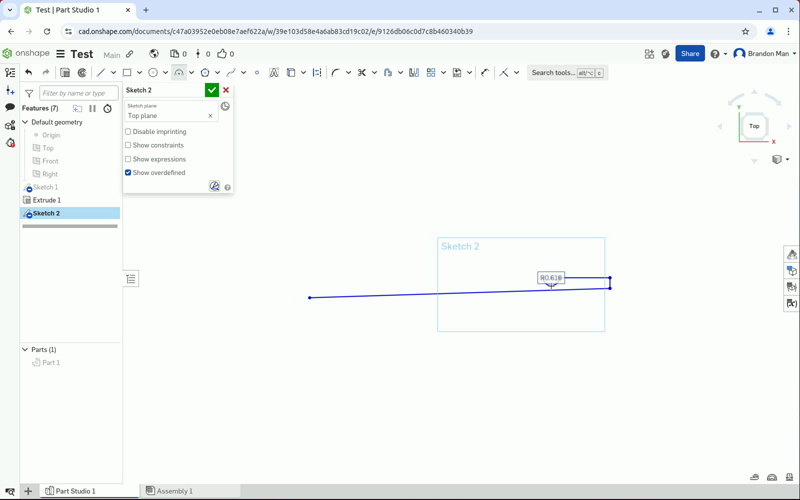
scroll(-6)
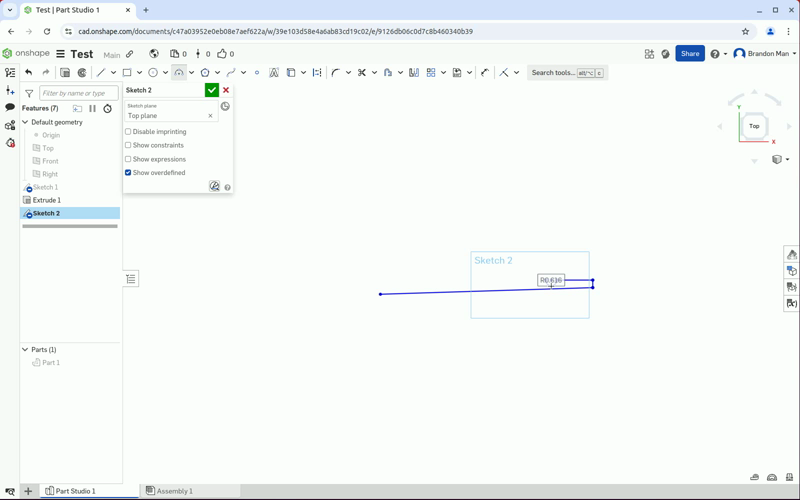
scroll(-6)
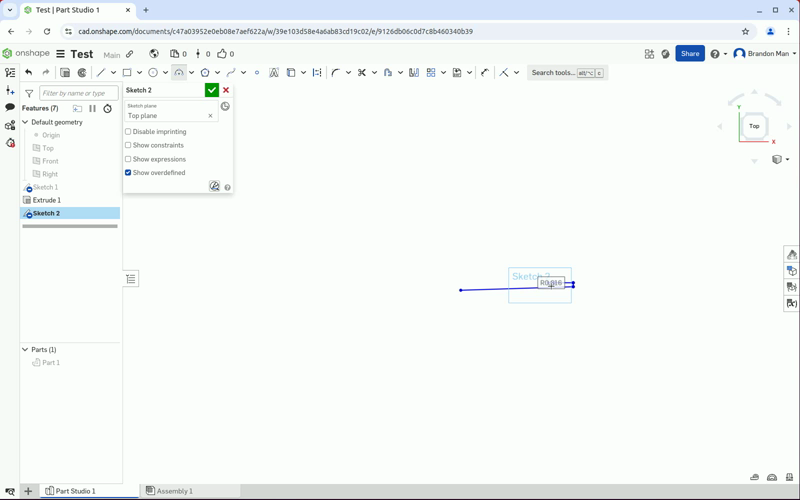
key_up(shift)
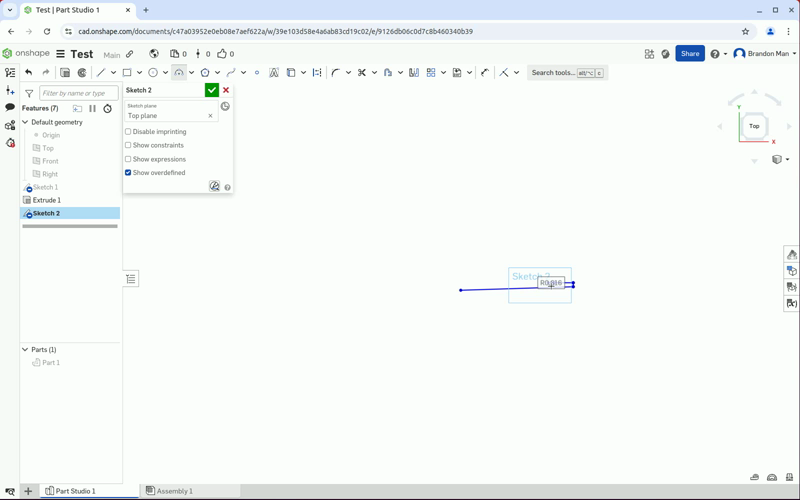
key(esc)
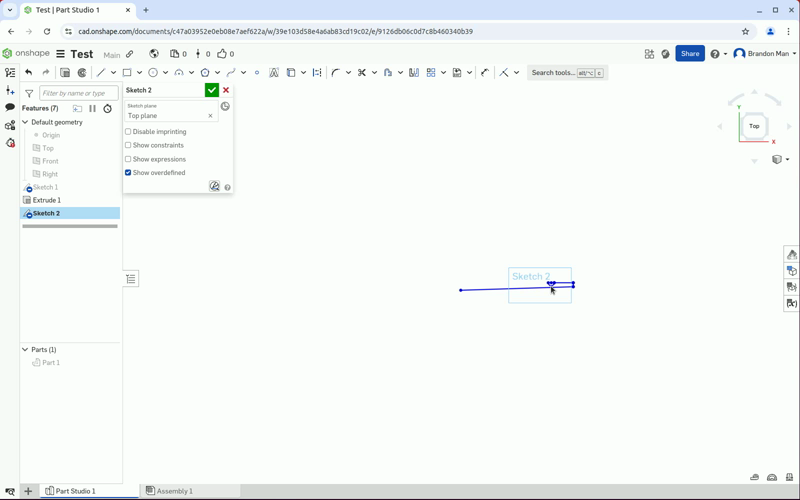
key(l)
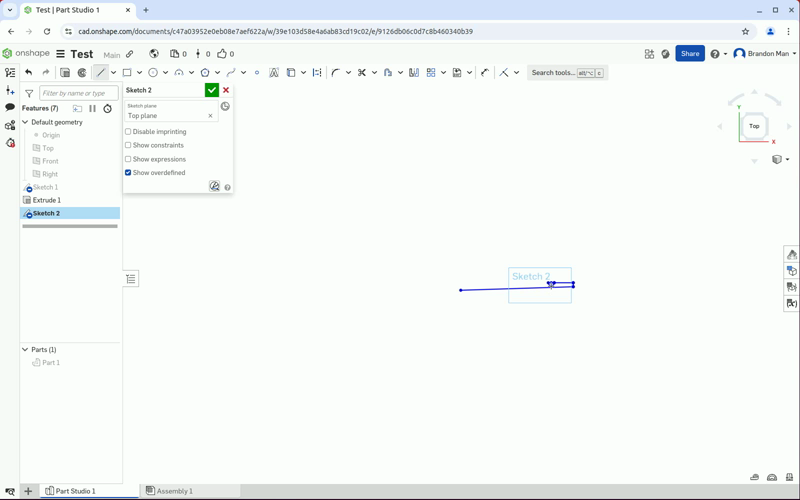
mouse_move(548, 282)
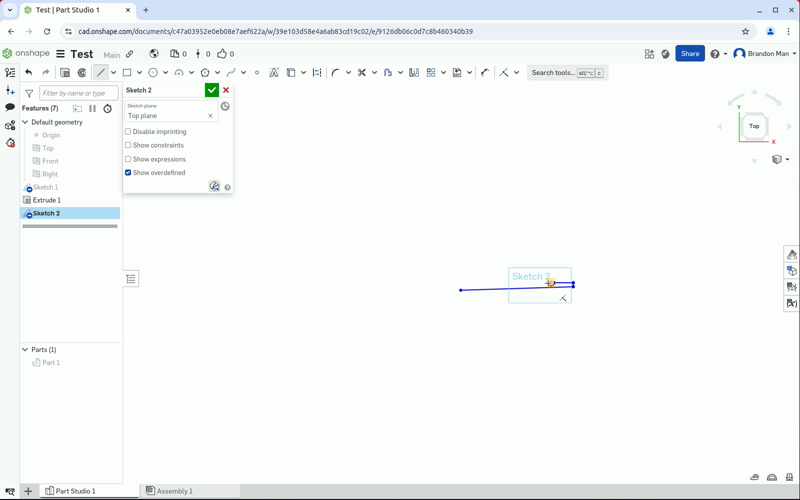
scroll(6)
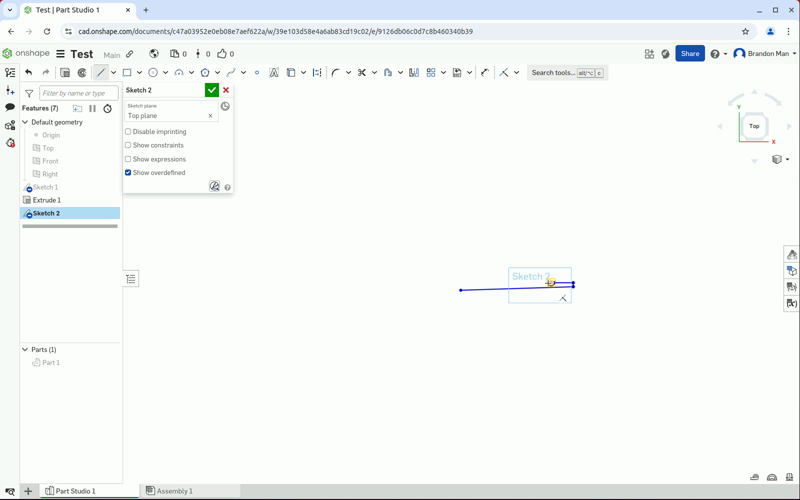
scroll(6)
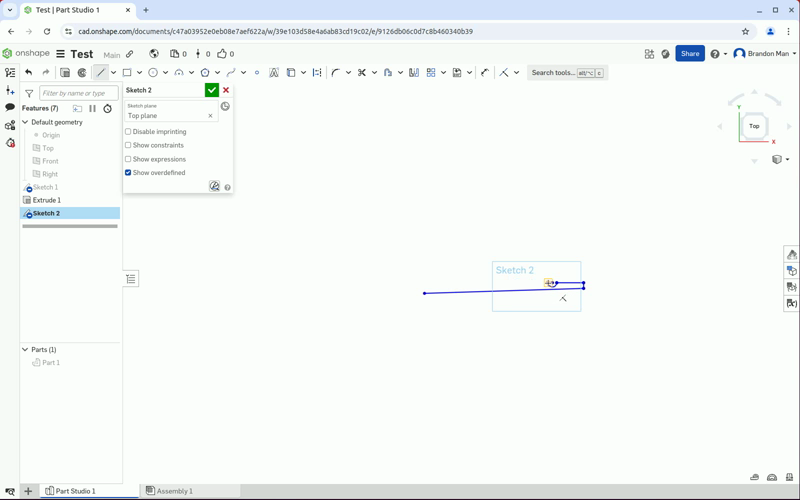
scroll(6)
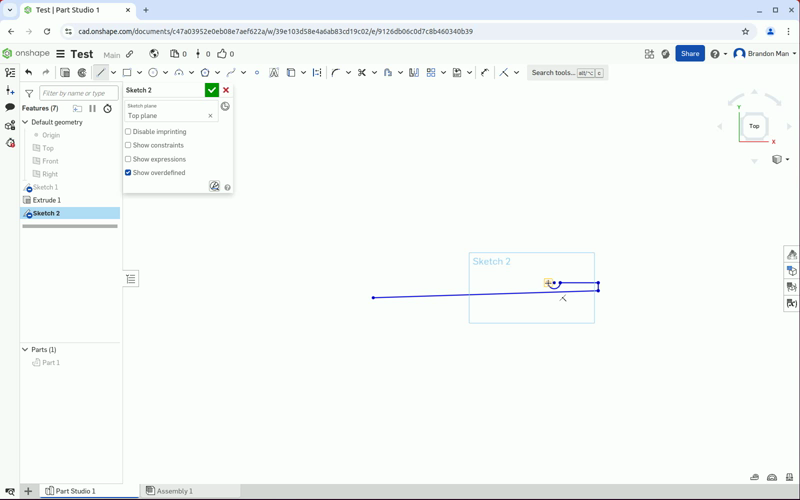
scroll(6)
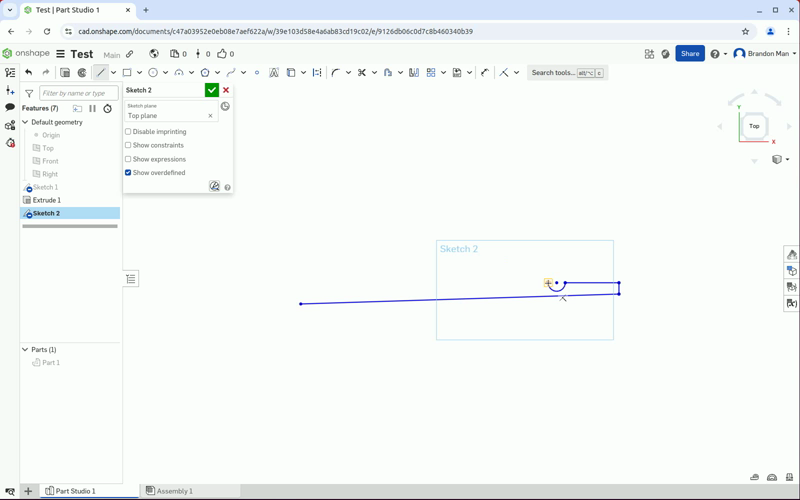
scroll(6)
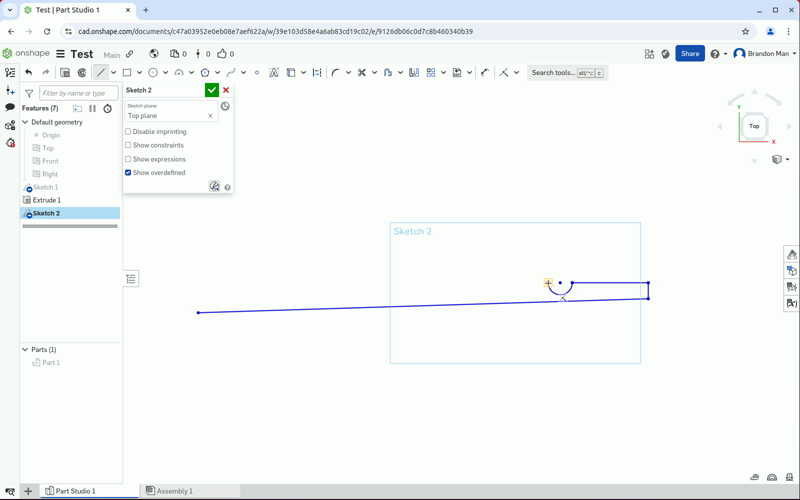
scroll(6)
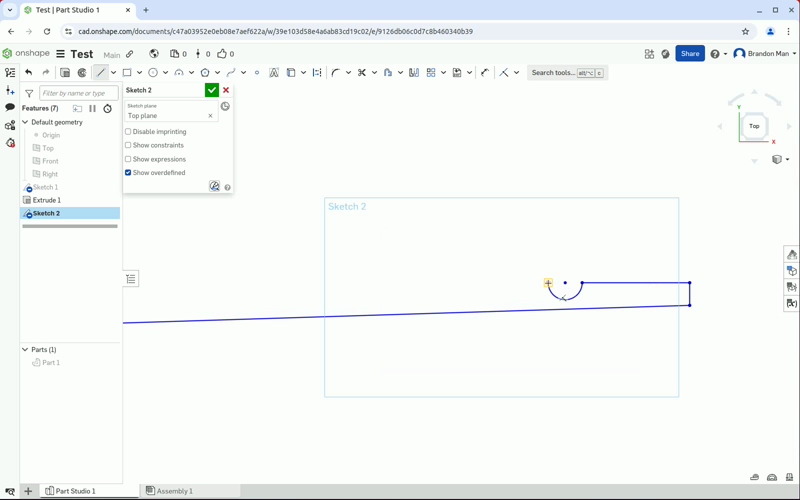
scroll(6)
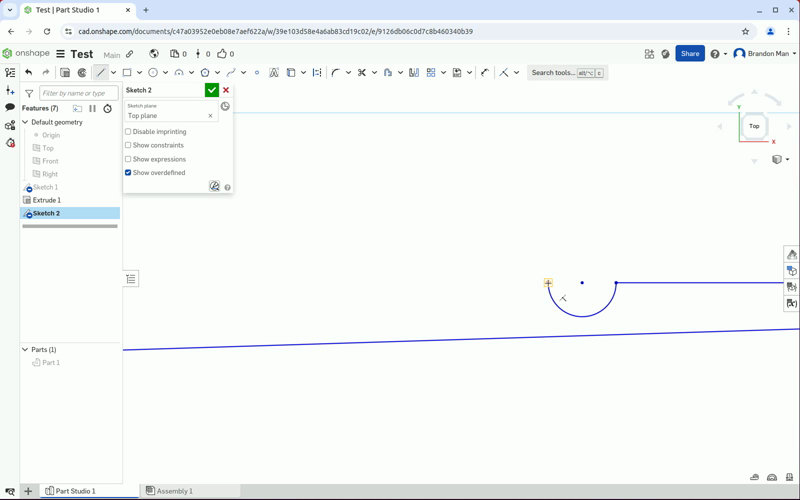
click(548, 282)
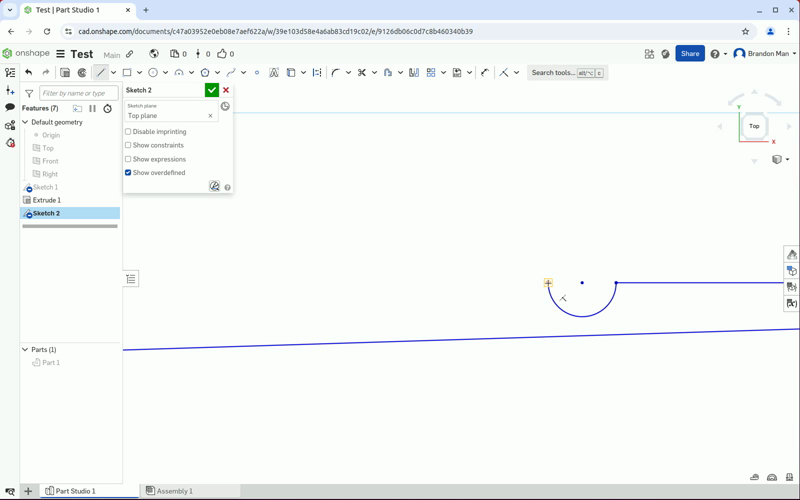
scroll(-6)
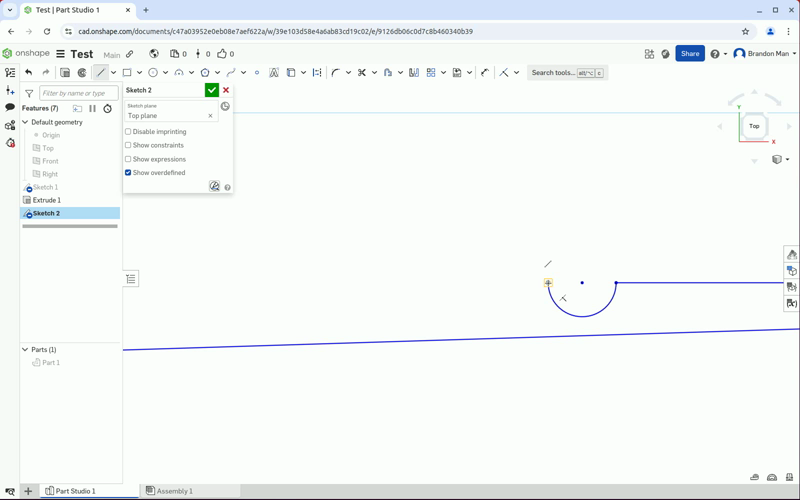
scroll(-6)
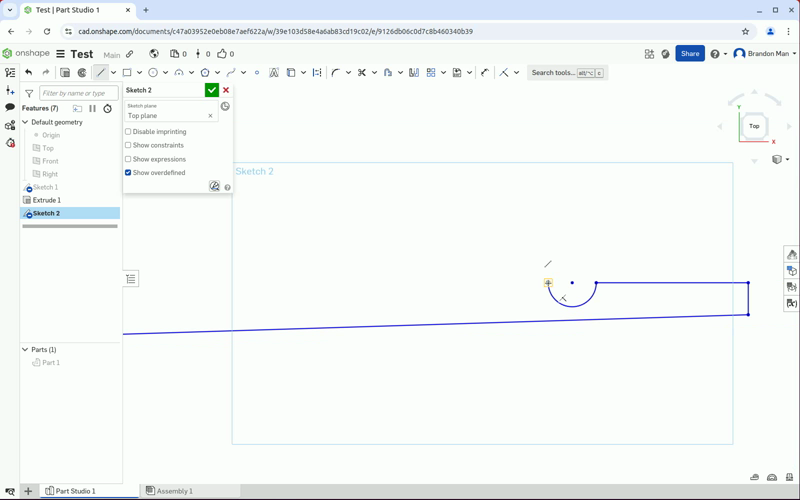
scroll(-6)
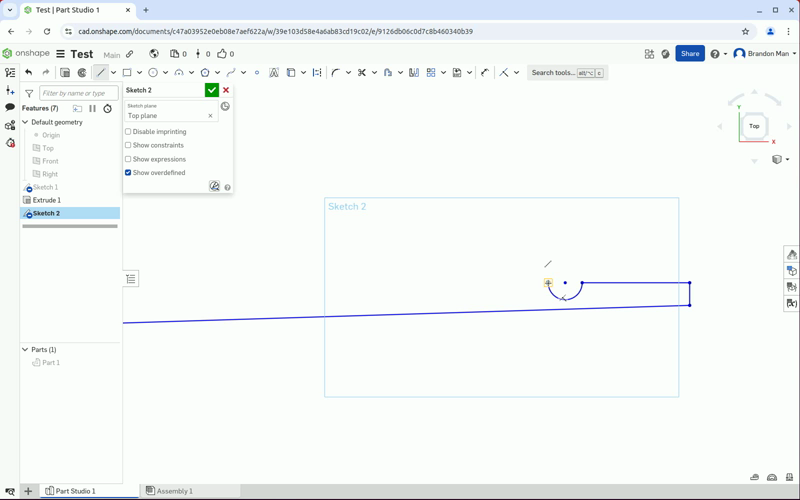
scroll(-6)
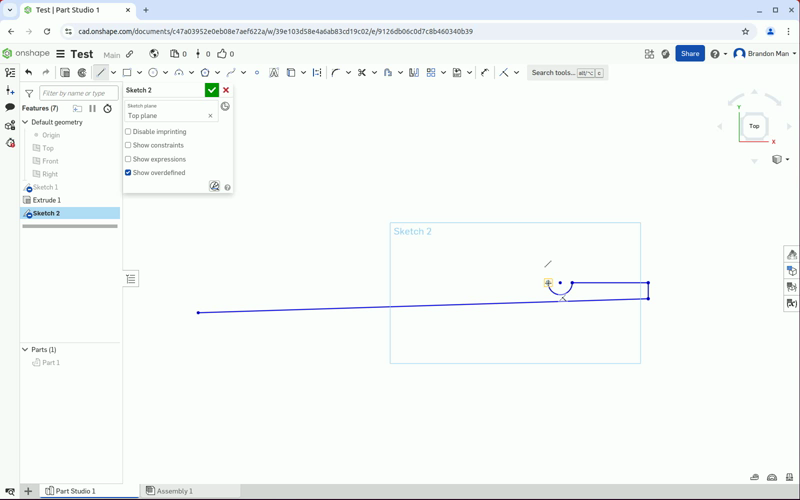
scroll(-6)
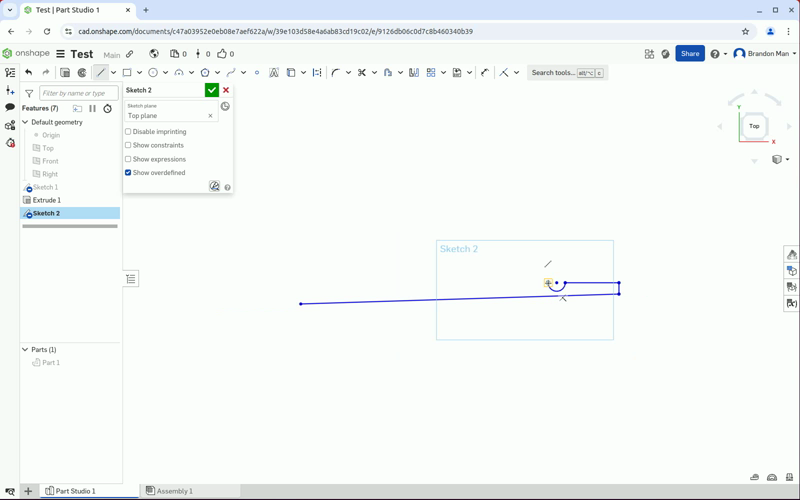
scroll(-6)
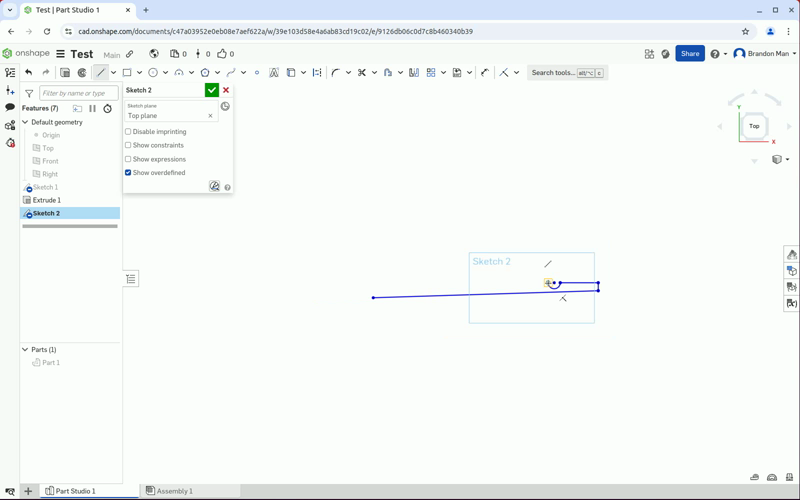
scroll(-6)
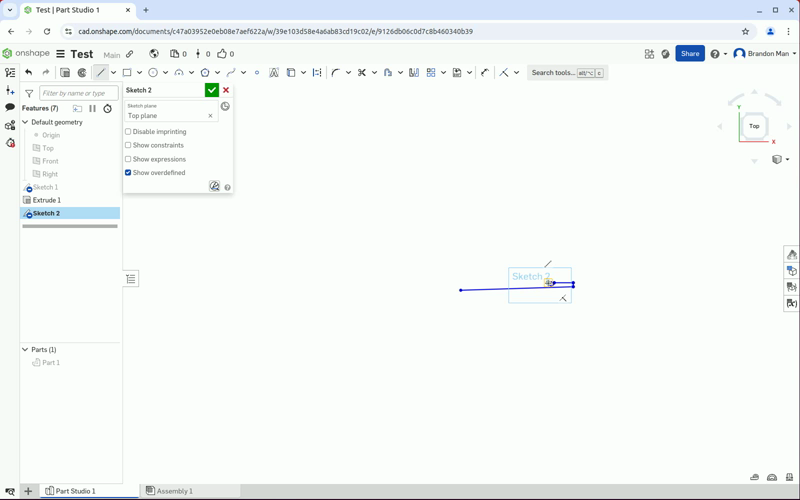
key_down(shift)
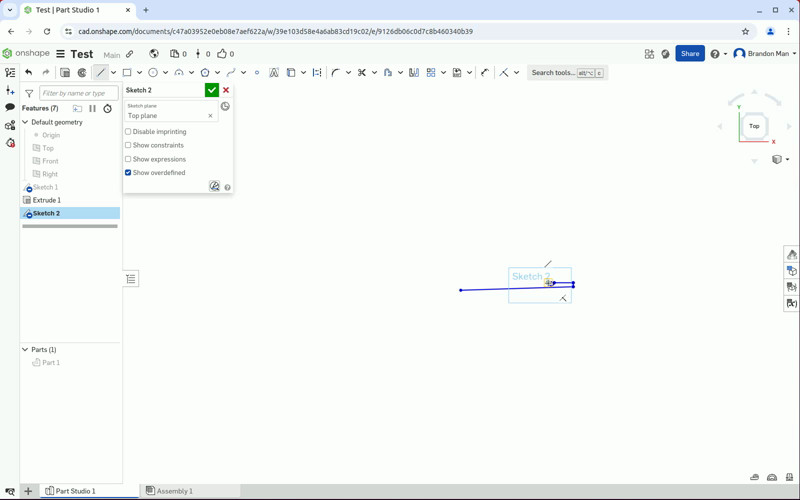
mouse_move(578, 282)
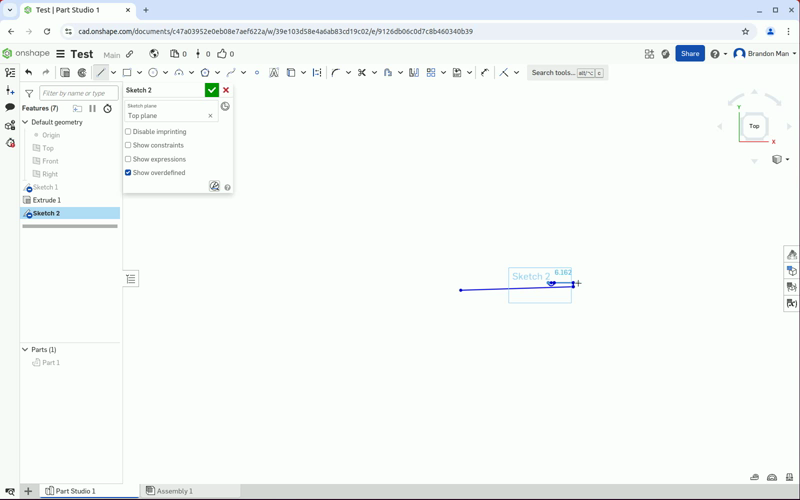
mouse_move(525, 282)
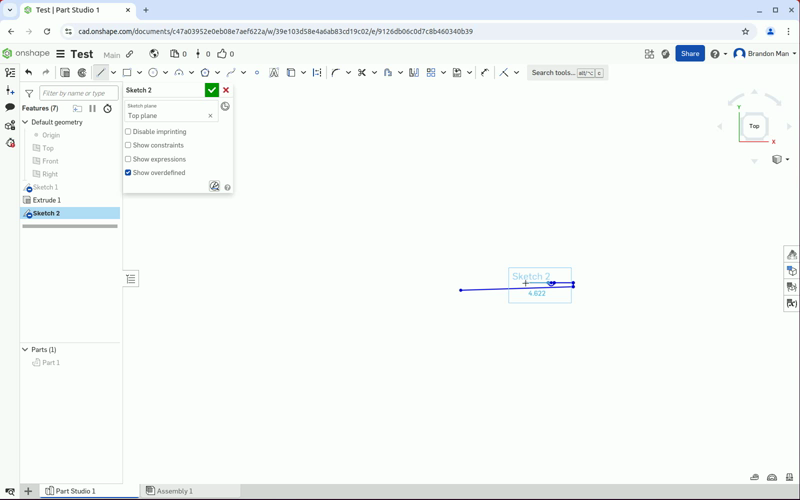
click(525, 282)
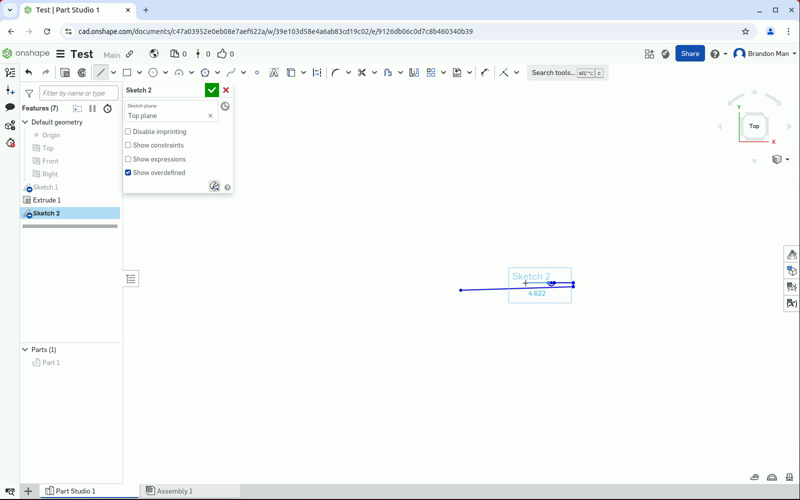
key_up(shift)
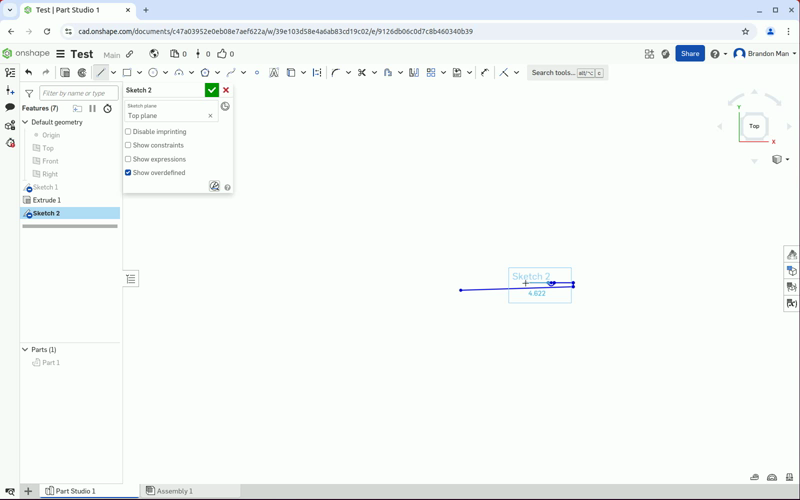
key(esc)
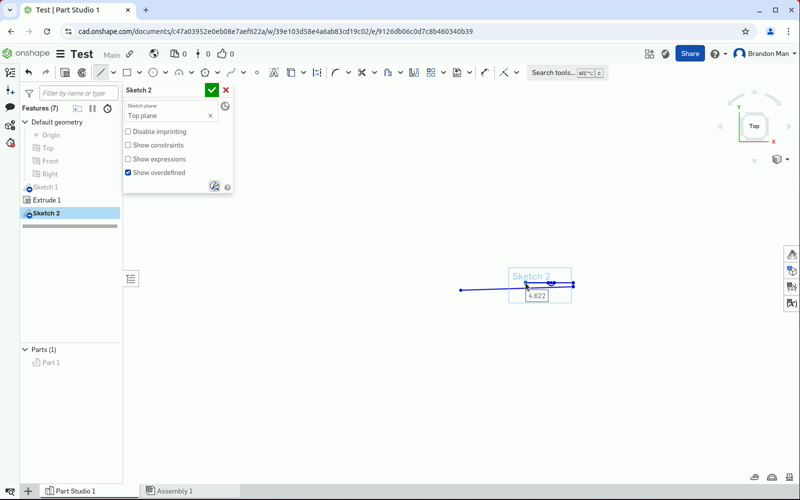
key(a)
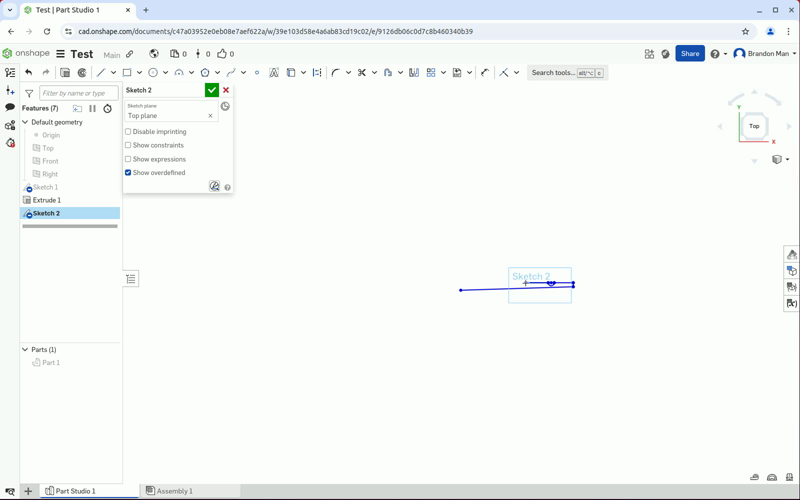
mouse_move(525, 282)
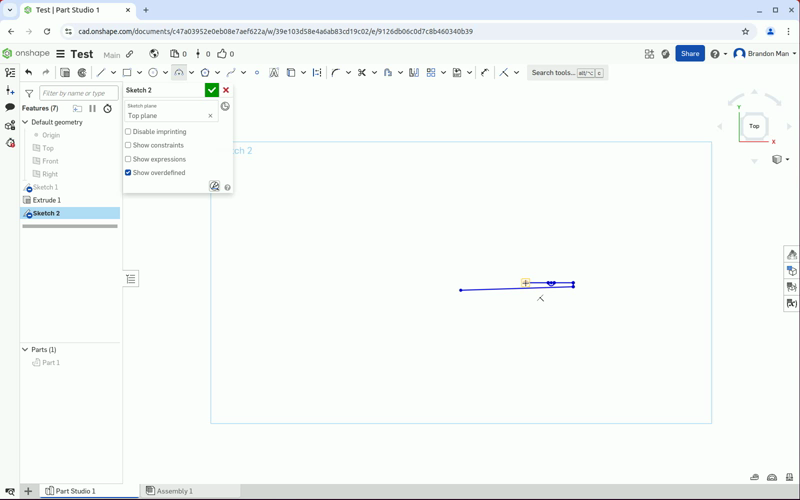
click(525, 282)
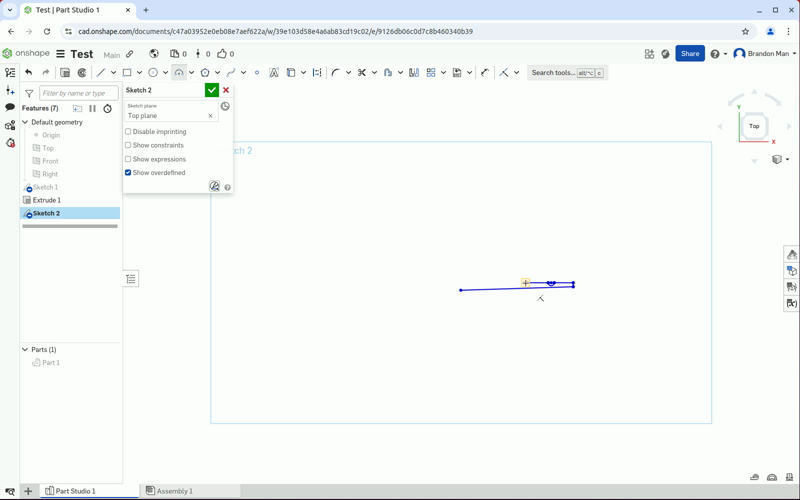
key_down(shift)
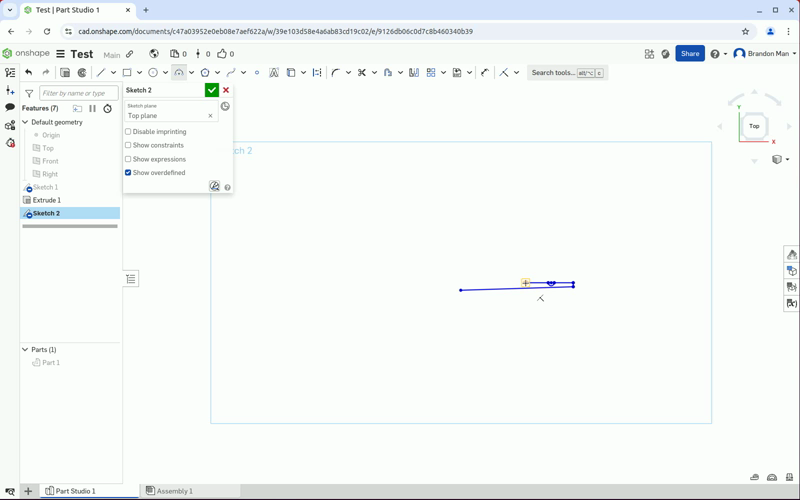
mouse_move(518, 282)
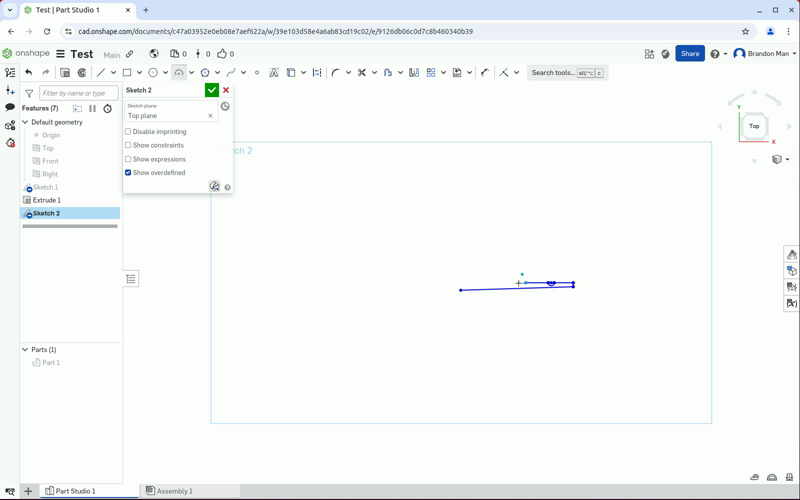
scroll(6)
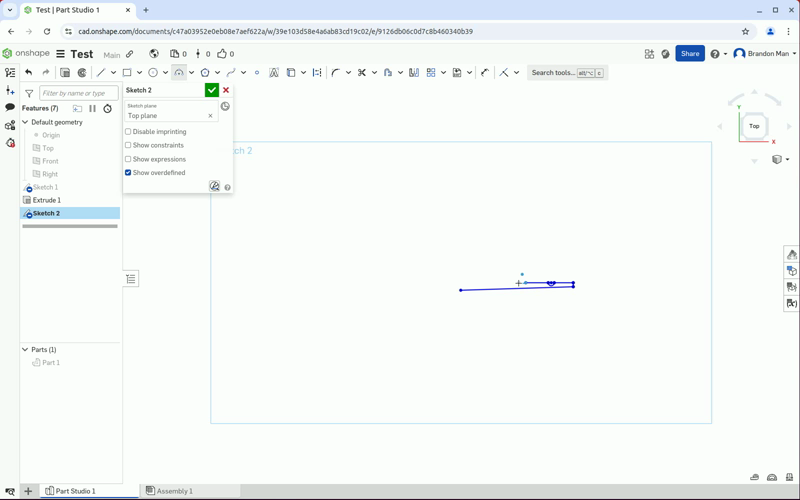
scroll(6)
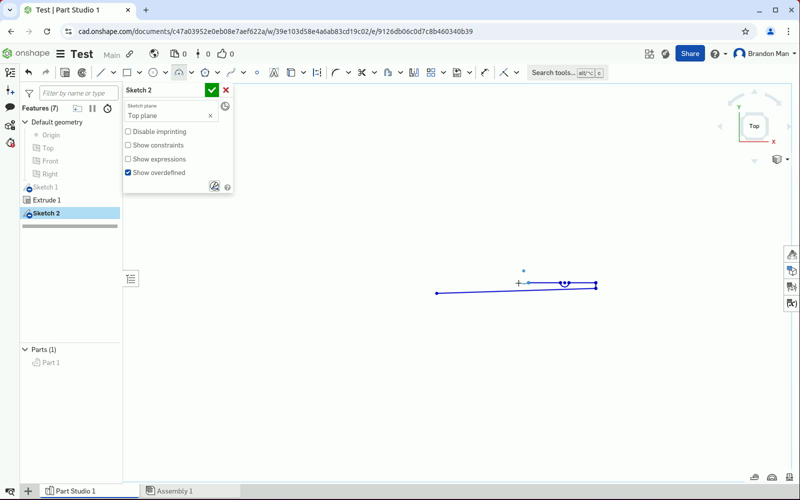
scroll(6)
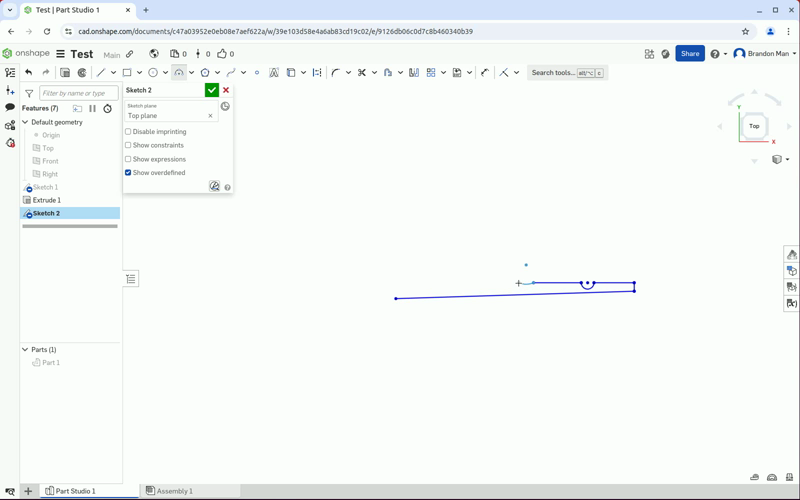
scroll(6)
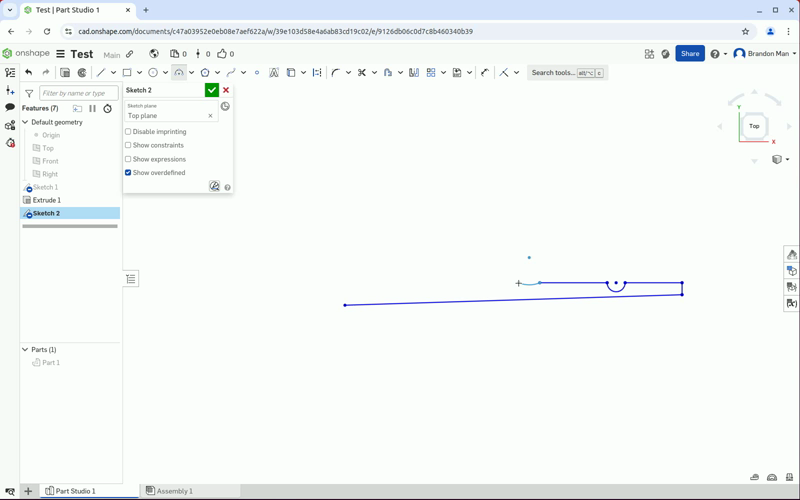
scroll(6)
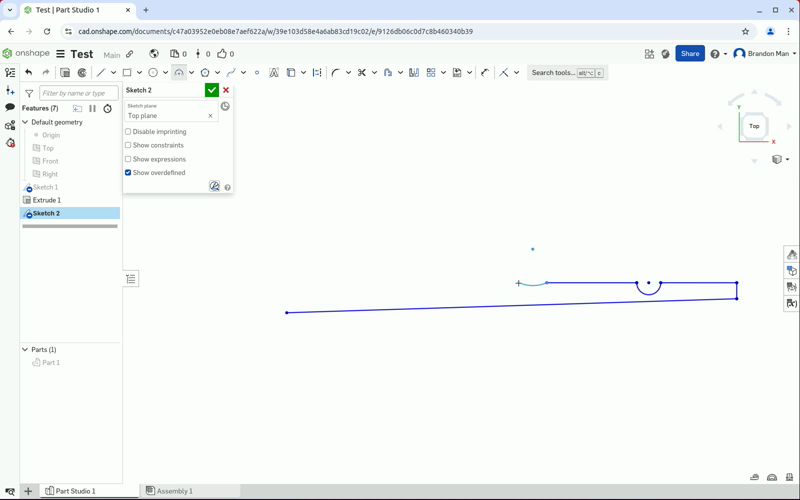
scroll(6)
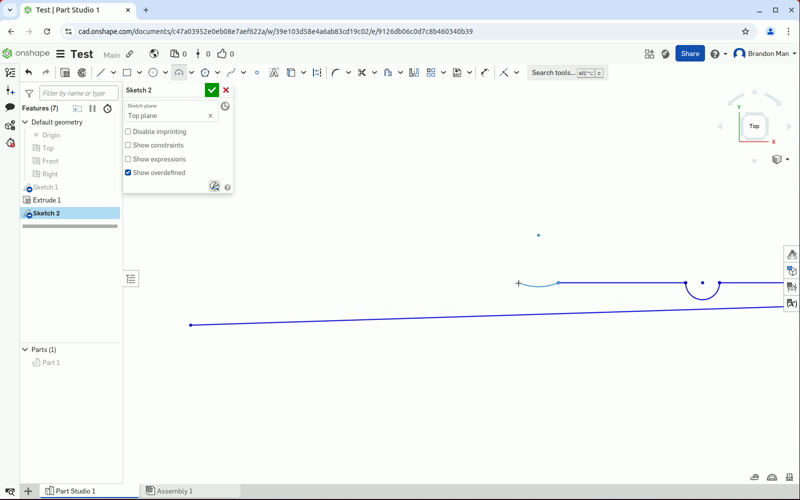
scroll(6)
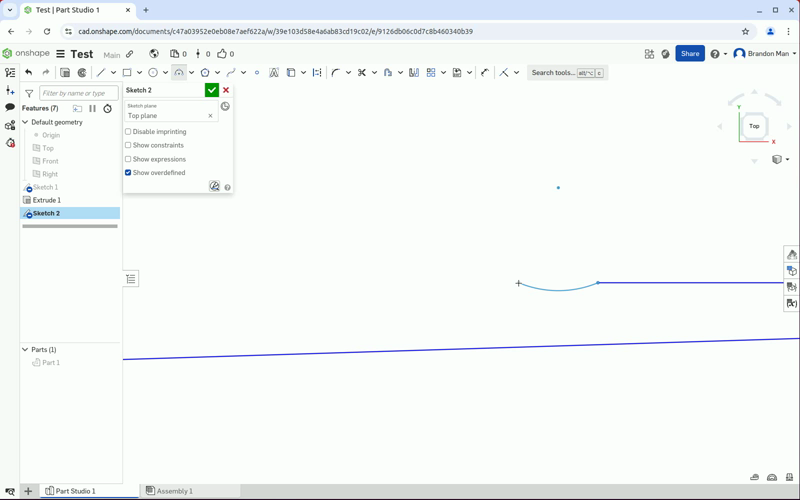
click(518, 282)
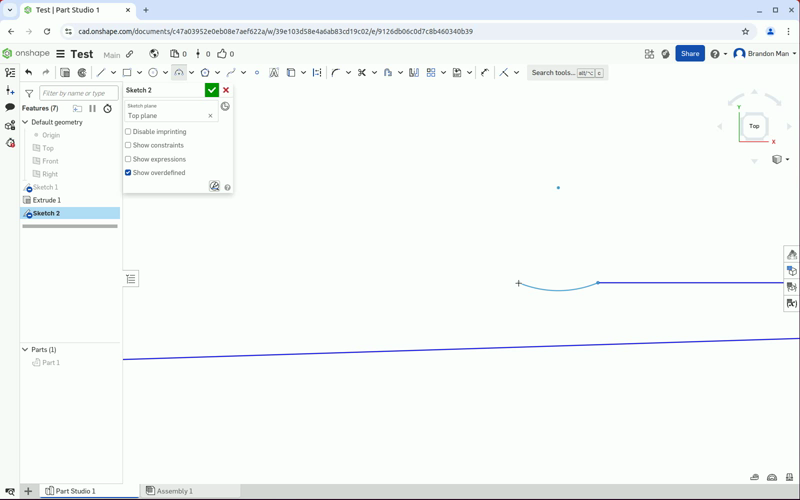
scroll(-6)
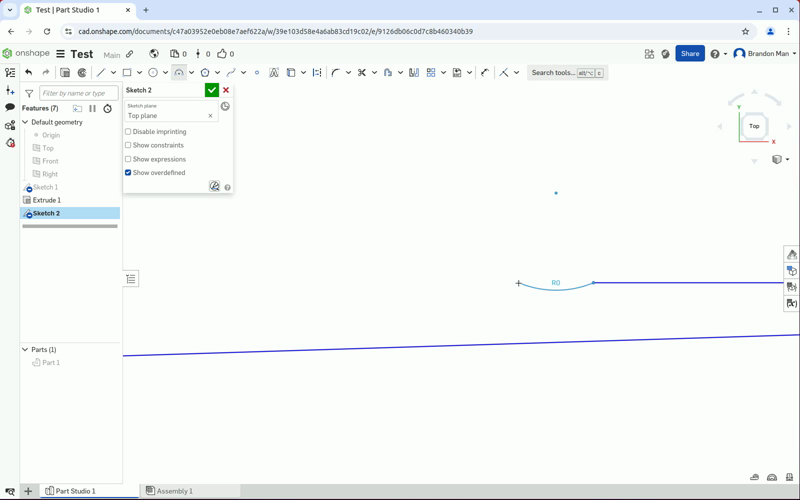
scroll(-6)
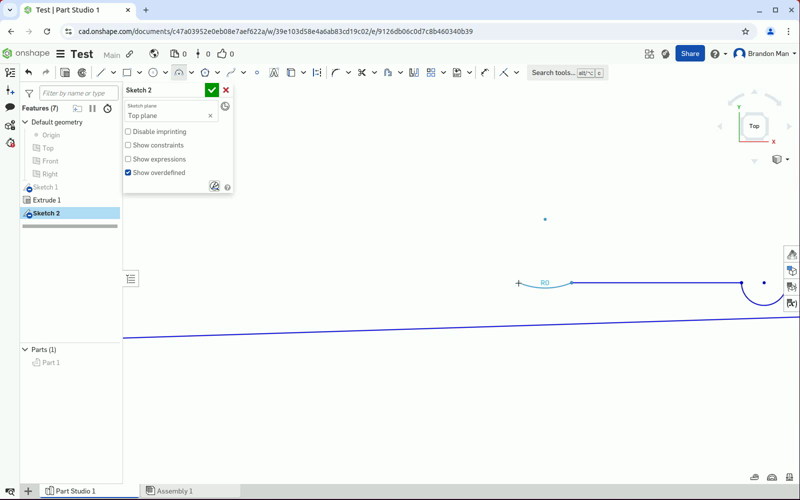
scroll(-6)
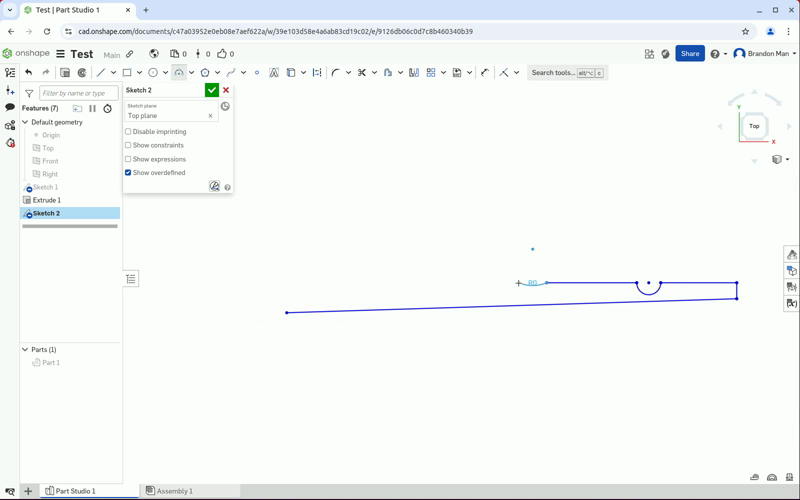
scroll(-6)
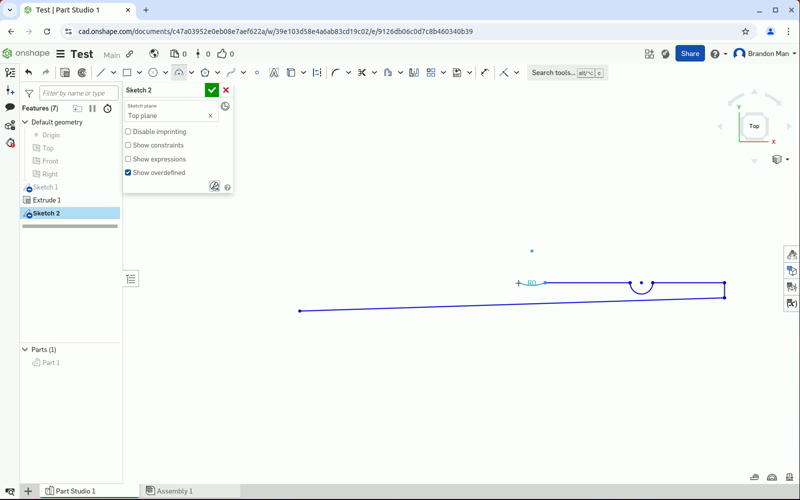
scroll(-6)
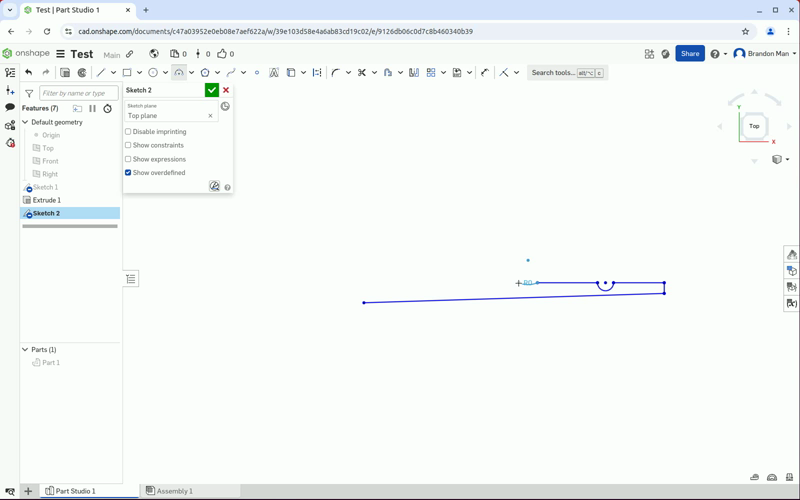
scroll(-6)
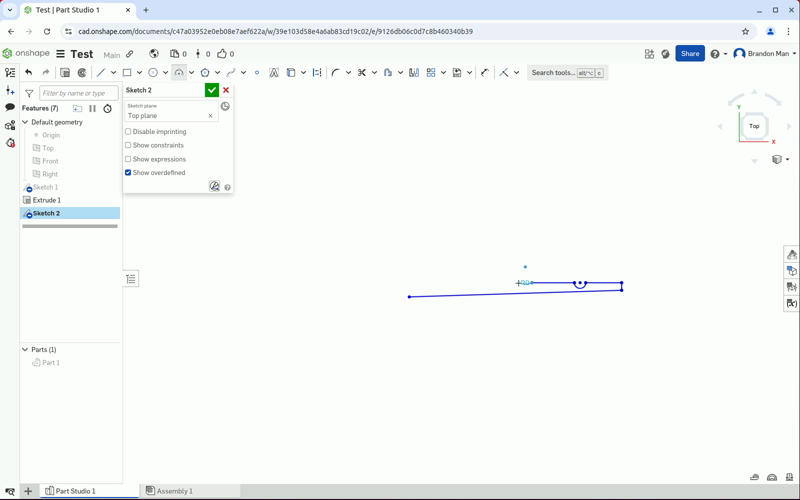
scroll(-6)
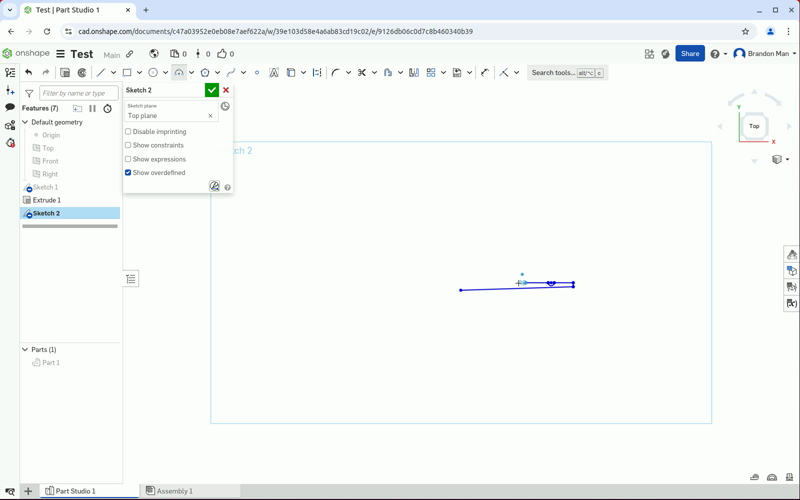
mouse_move(522, 286)
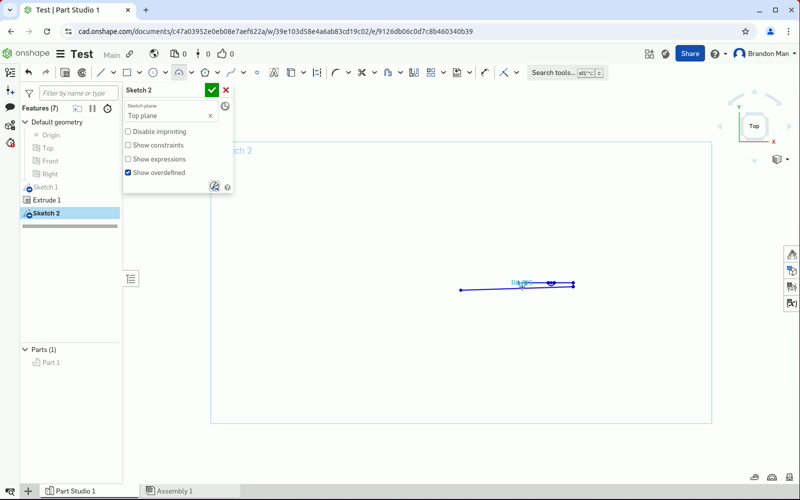
scroll(6)
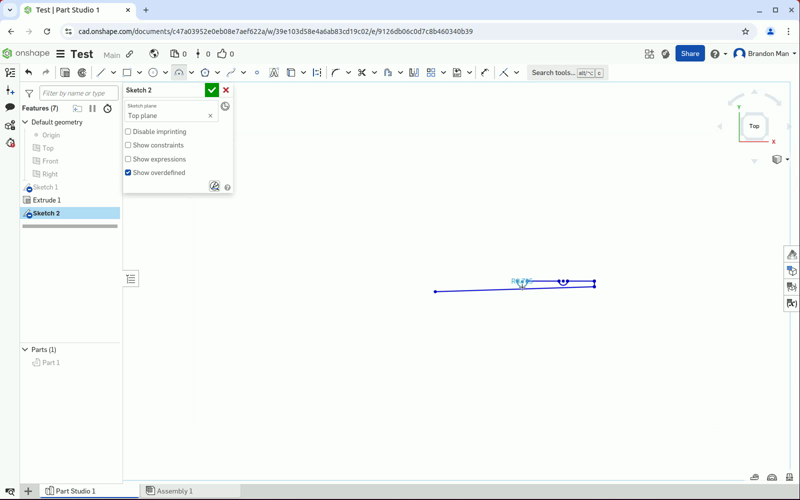
scroll(6)
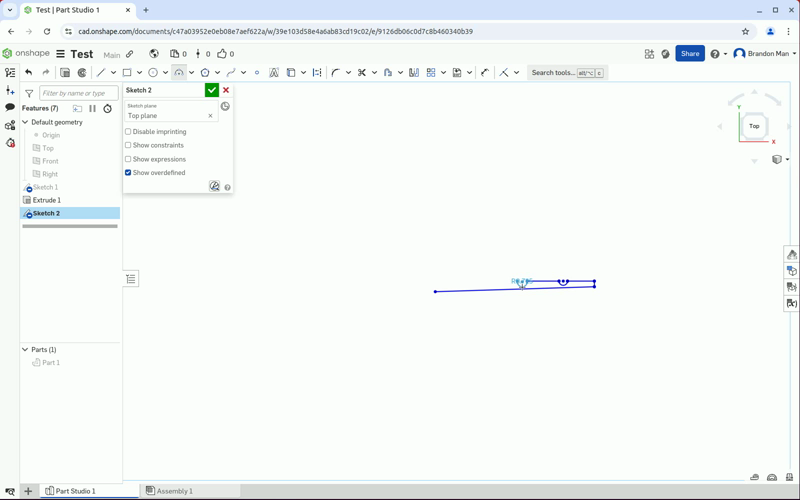
scroll(6)
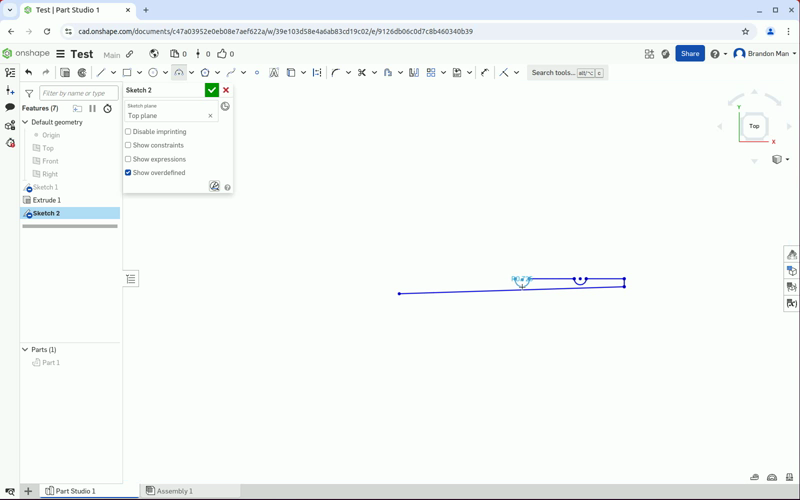
scroll(6)
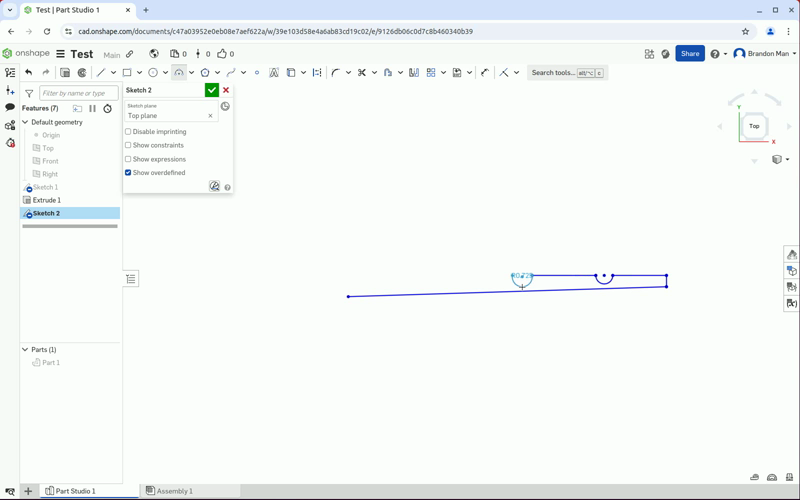
scroll(6)
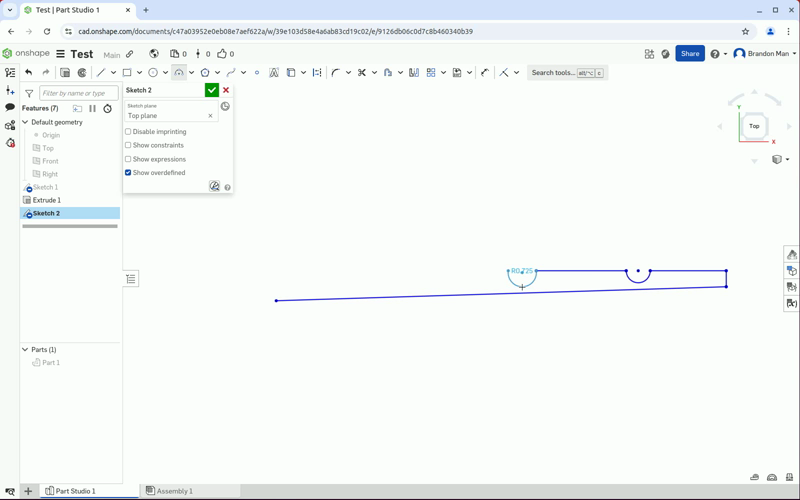
scroll(6)
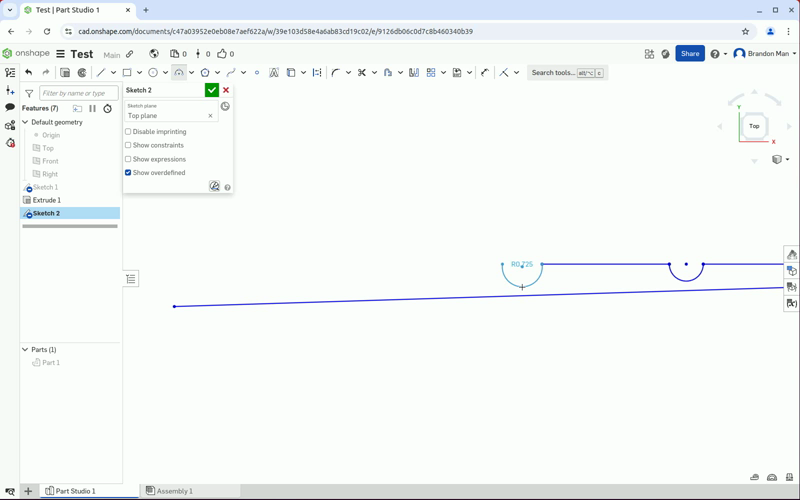
scroll(6)
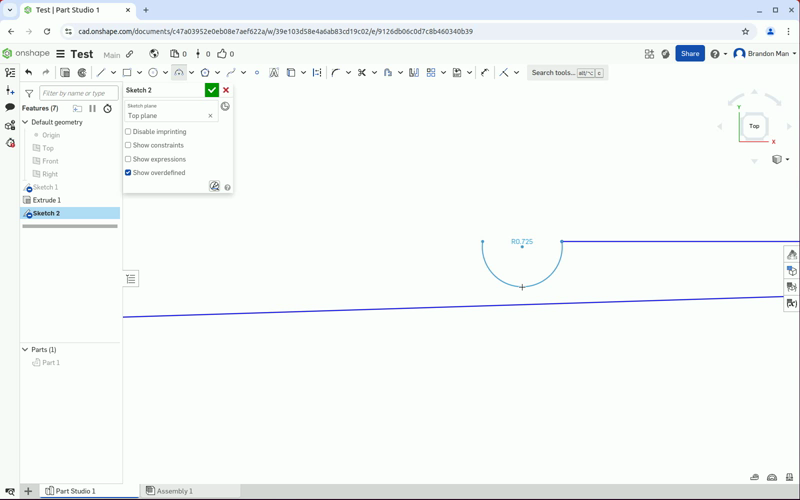
click(522, 286)
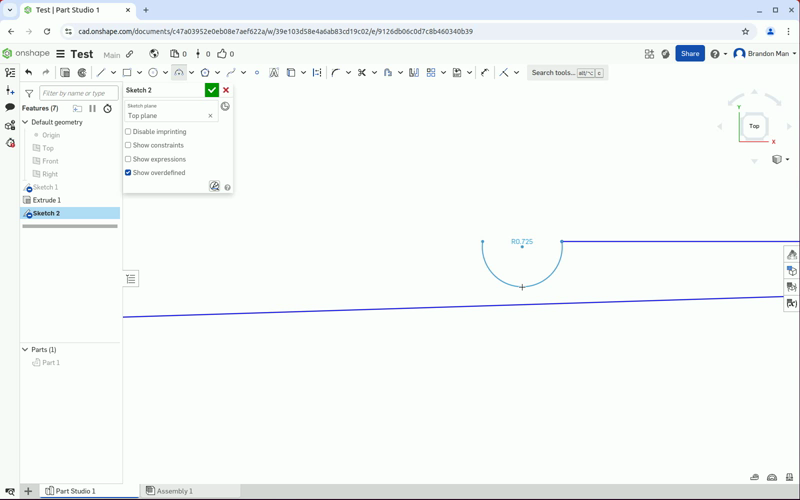
scroll(-6)
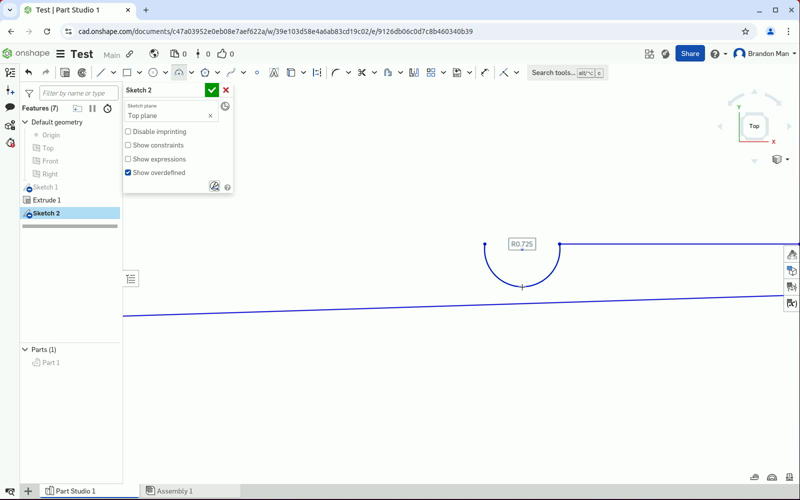
scroll(-6)
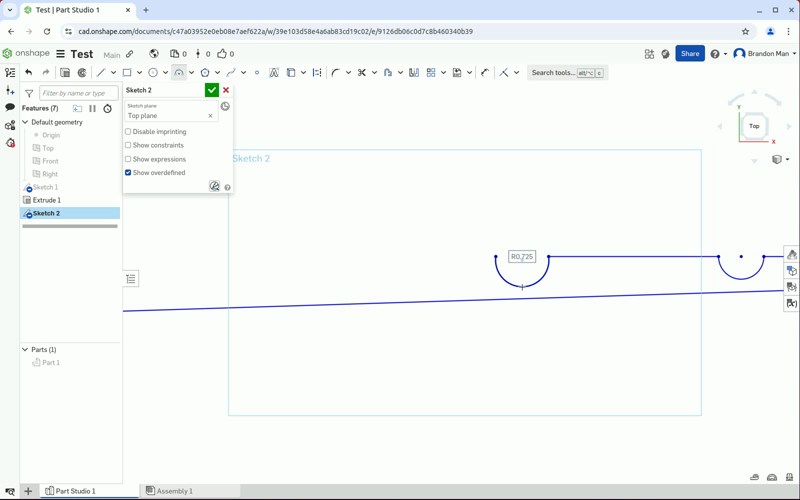
scroll(-6)
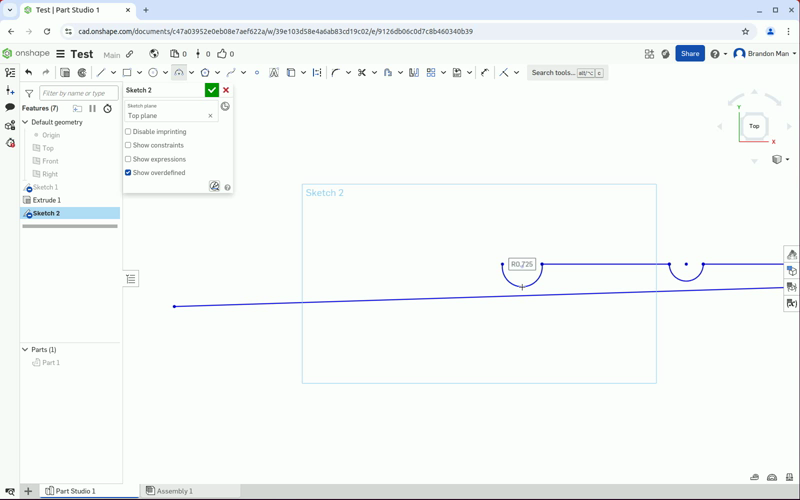
scroll(-6)
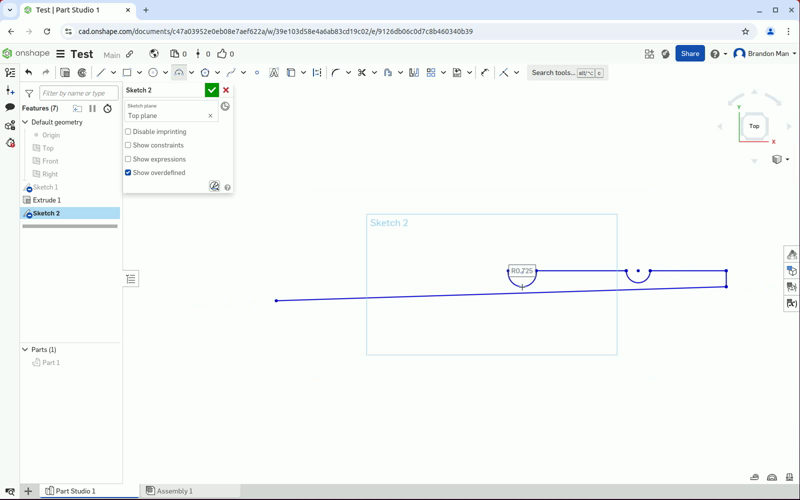
scroll(-6)
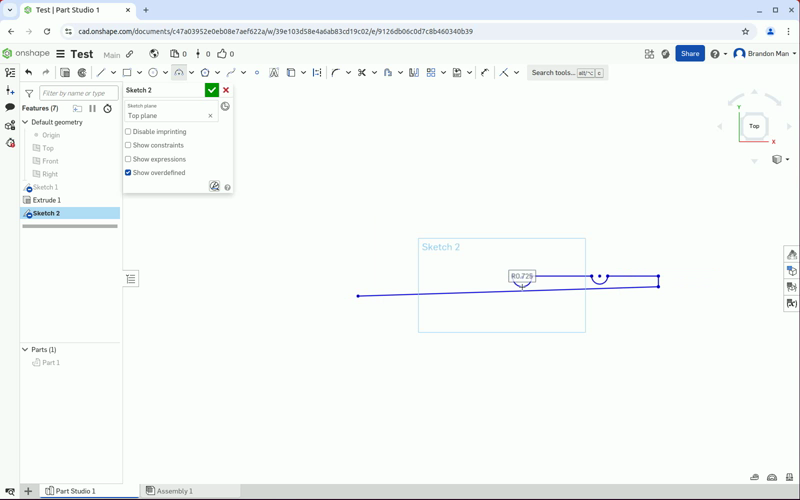
scroll(-6)
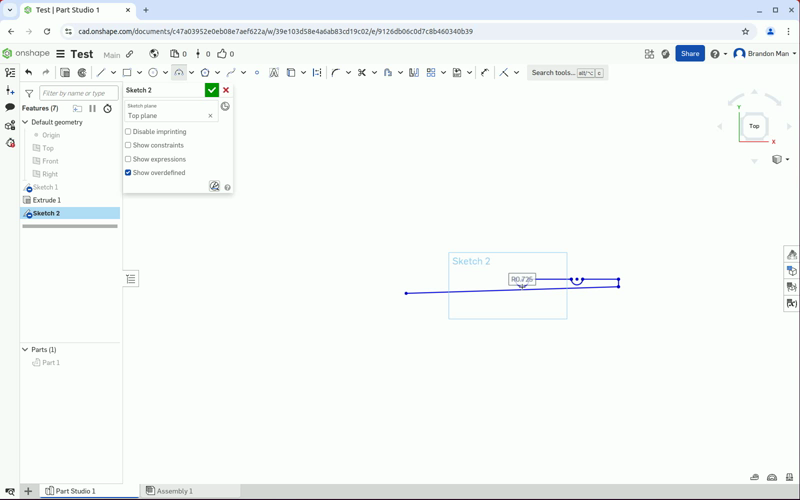
scroll(-6)
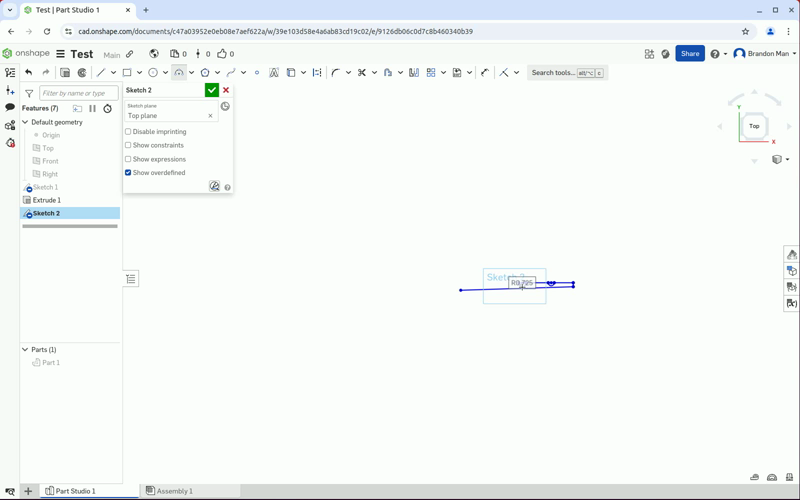
key_up(shift)
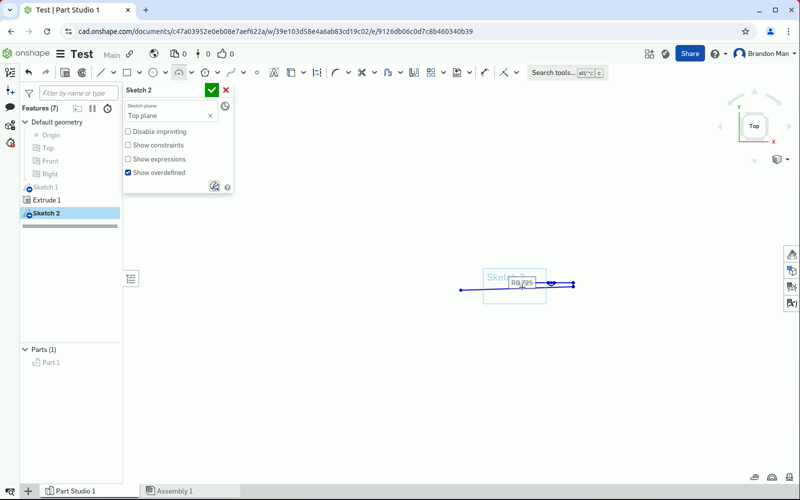
key(esc)
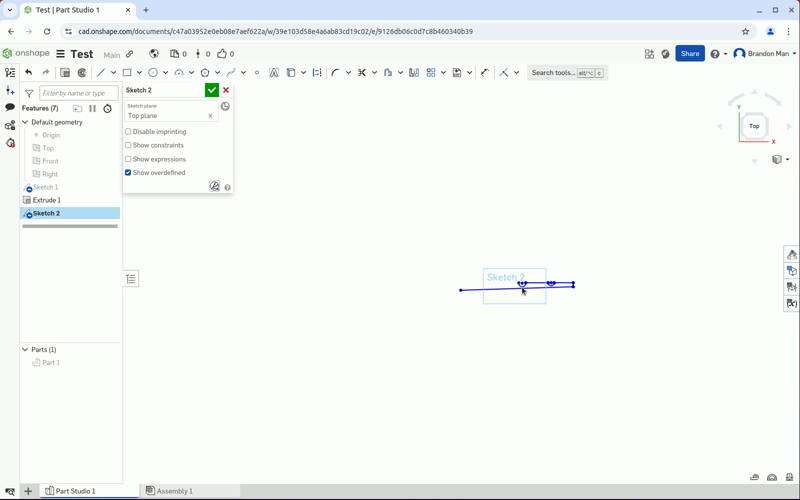
key(l)
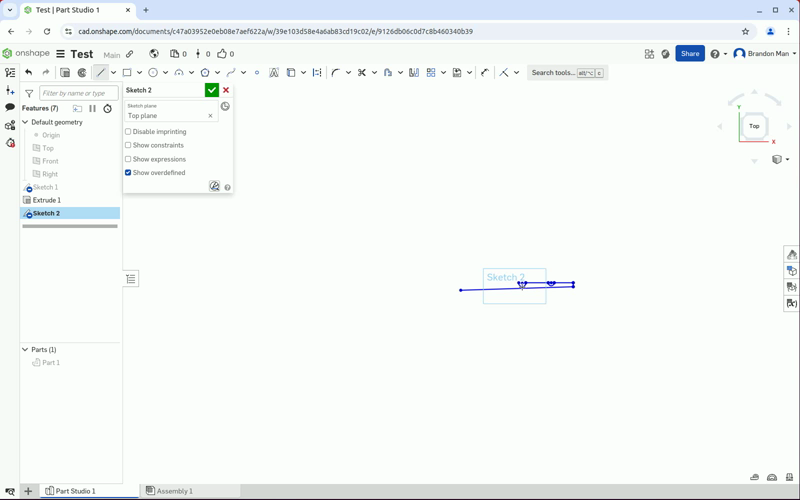
mouse_move(518, 282)
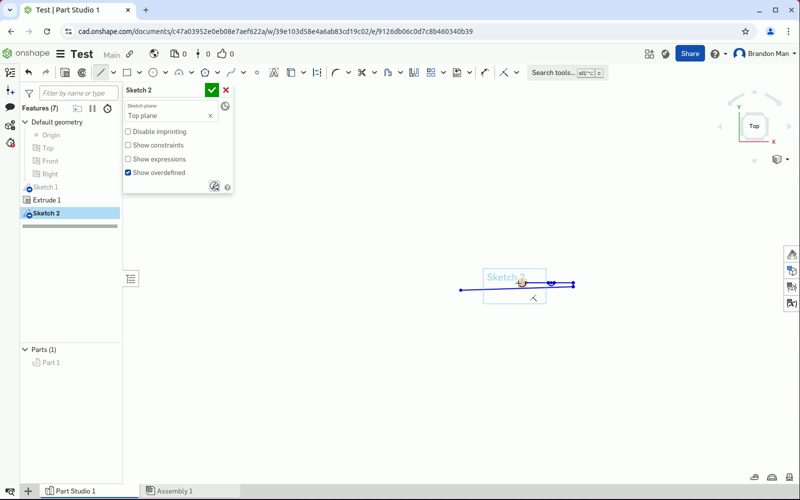
scroll(6)
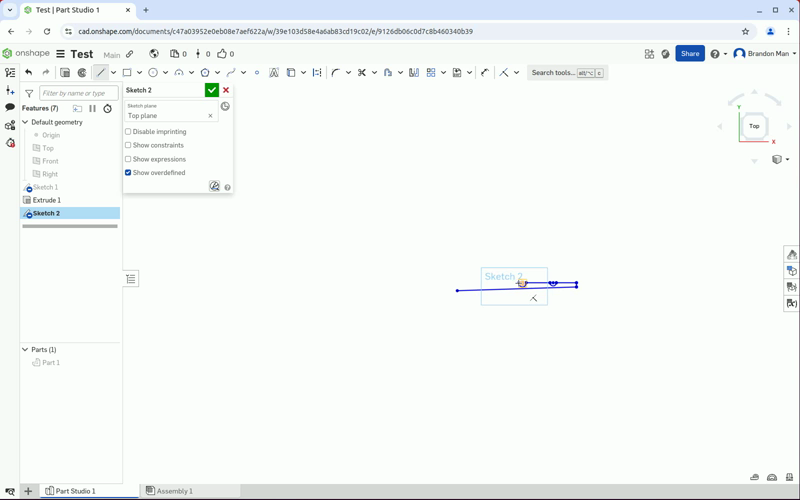
scroll(6)
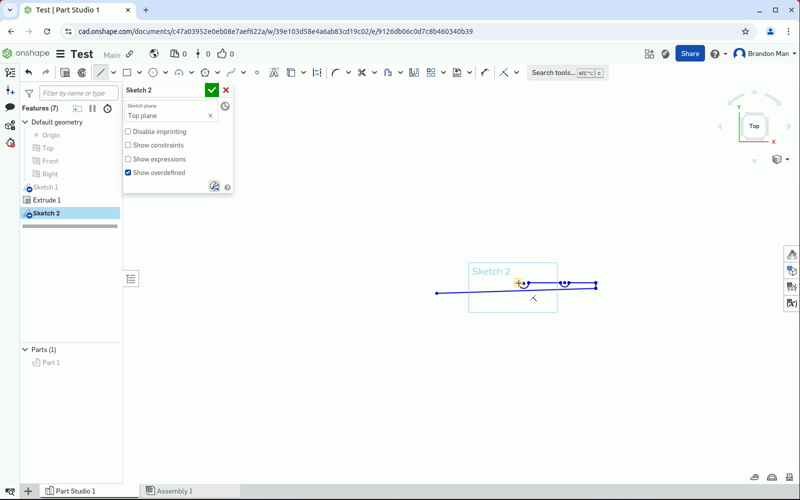
scroll(6)
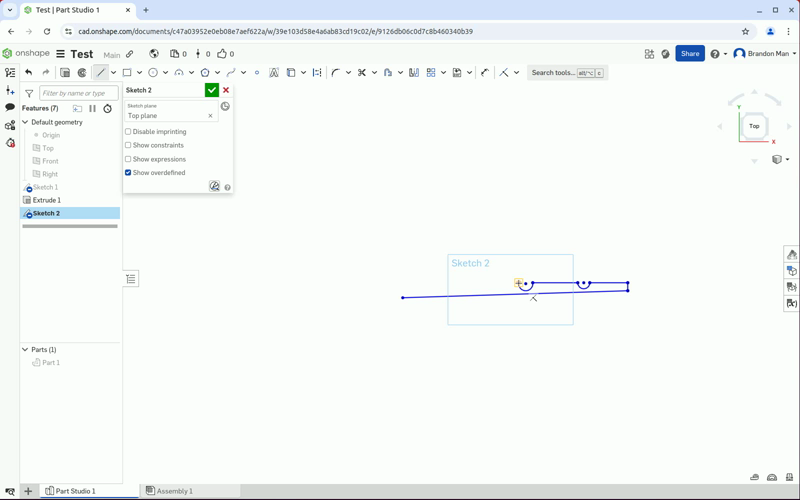
scroll(6)
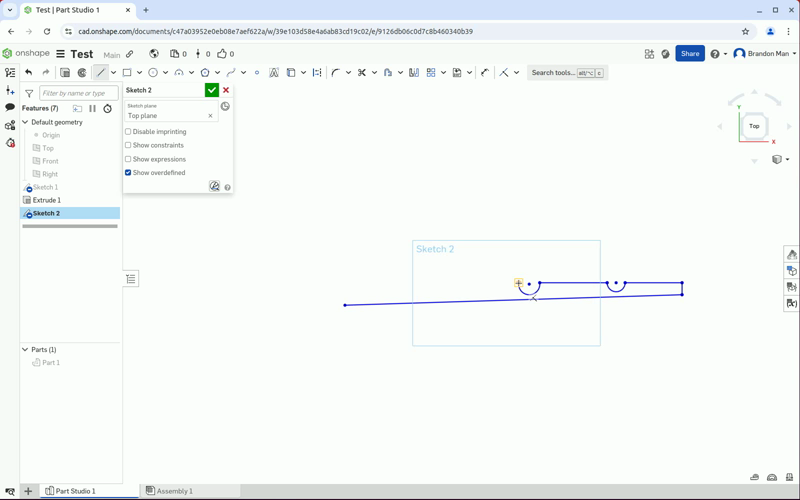
scroll(6)
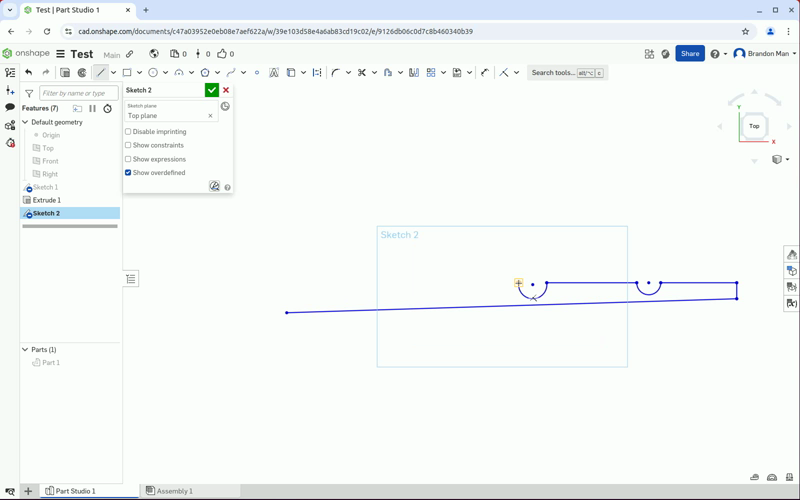
scroll(6)
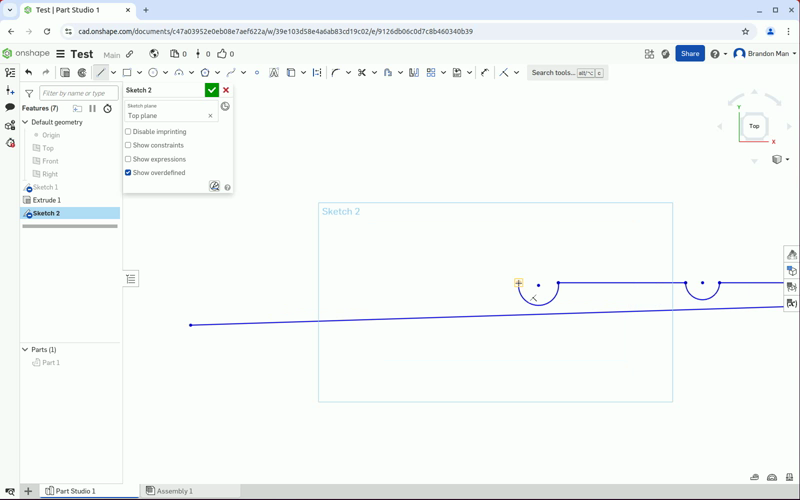
scroll(6)
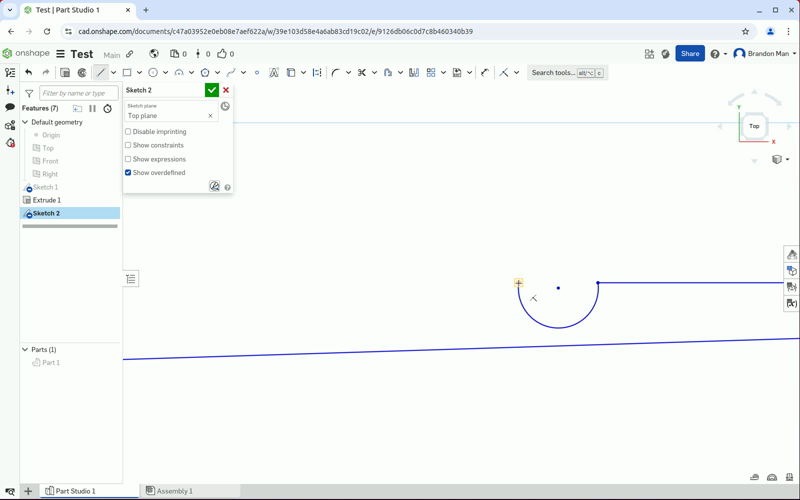
click(518, 282)
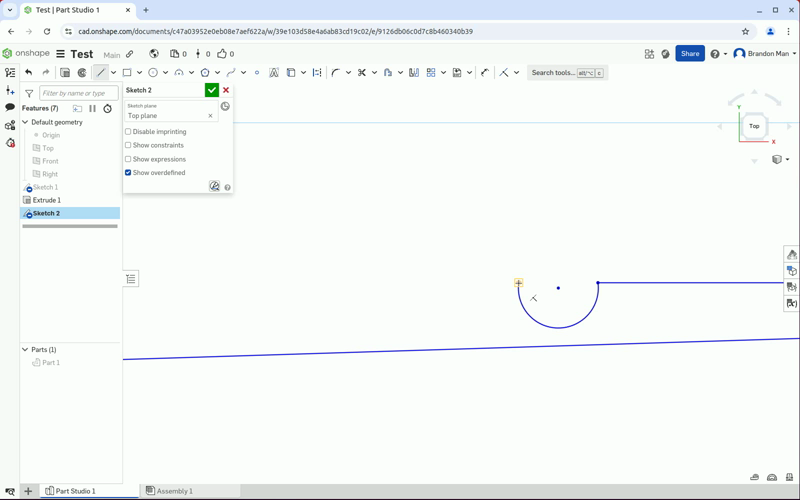
scroll(-6)
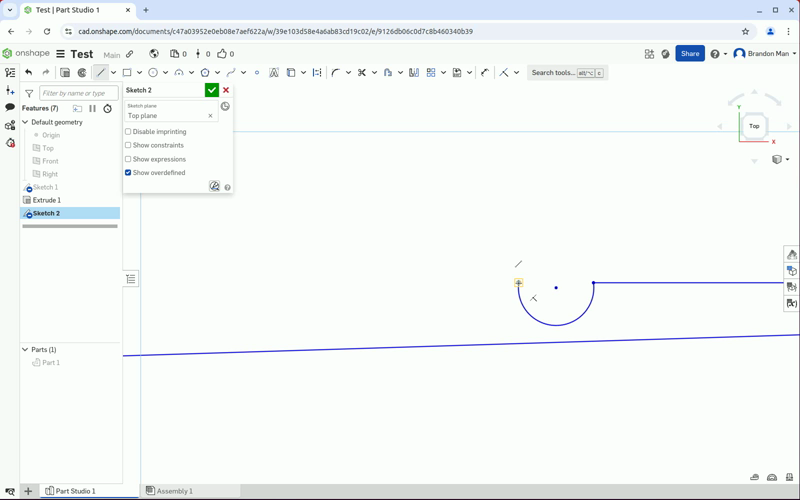
scroll(-6)
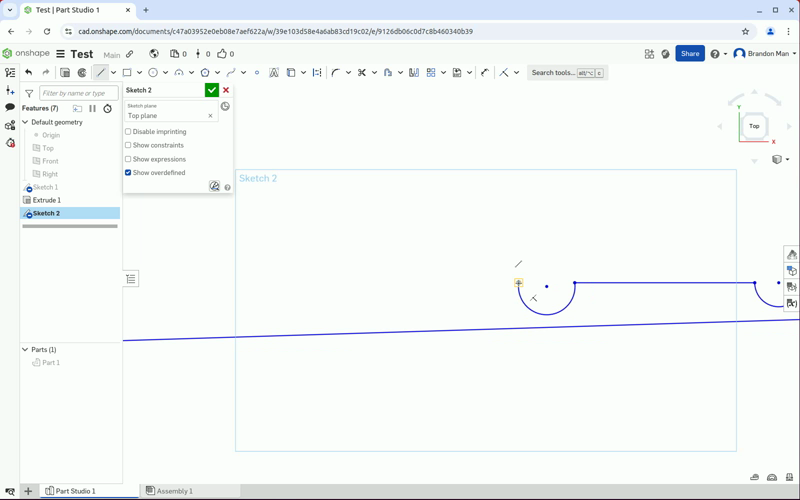
scroll(-6)
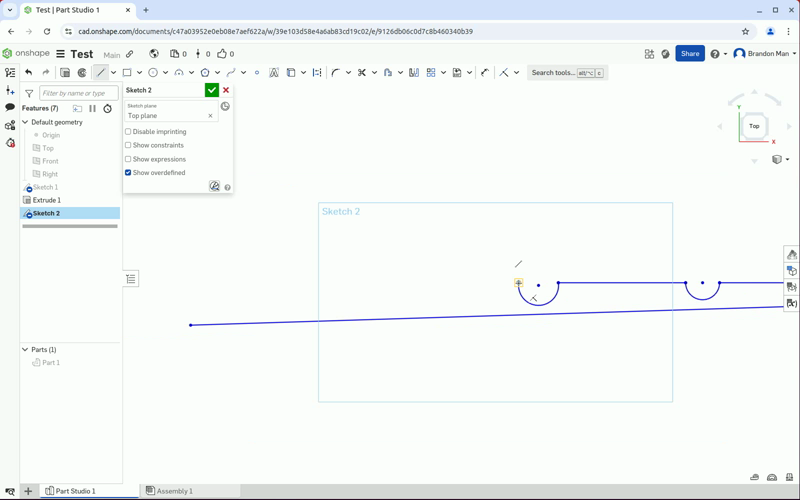
scroll(-6)
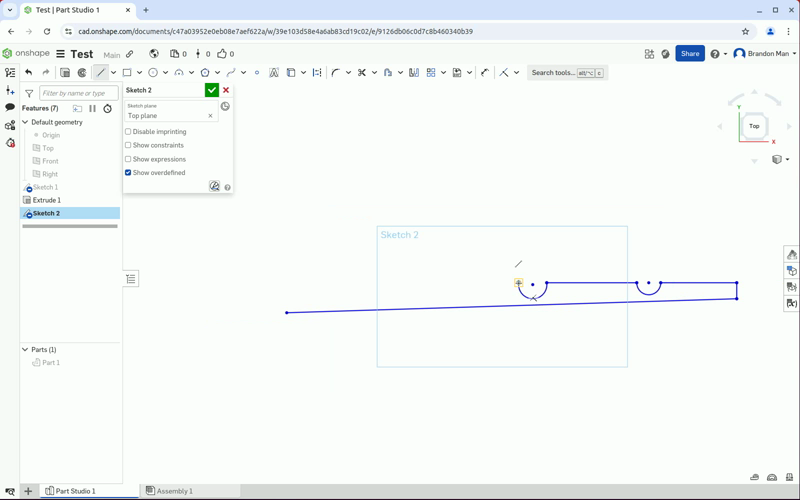
scroll(-6)
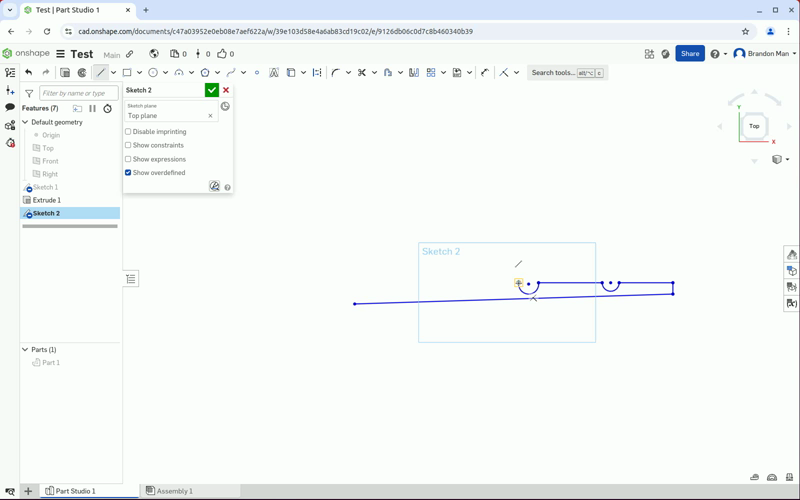
scroll(-6)
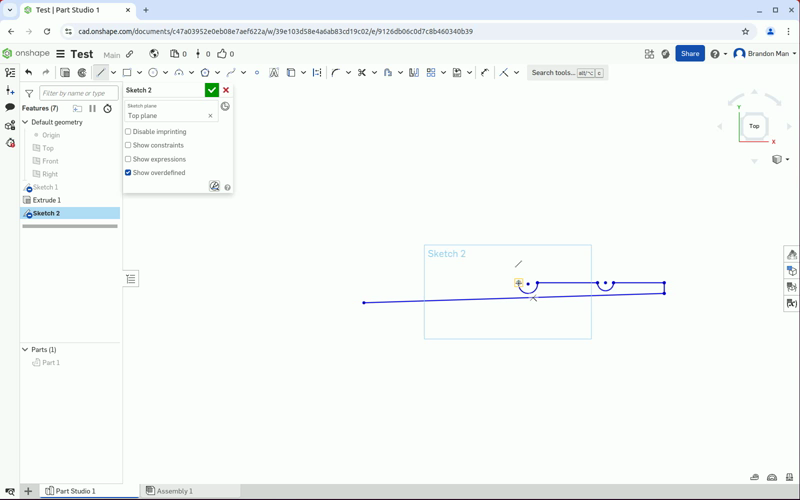
scroll(-6)
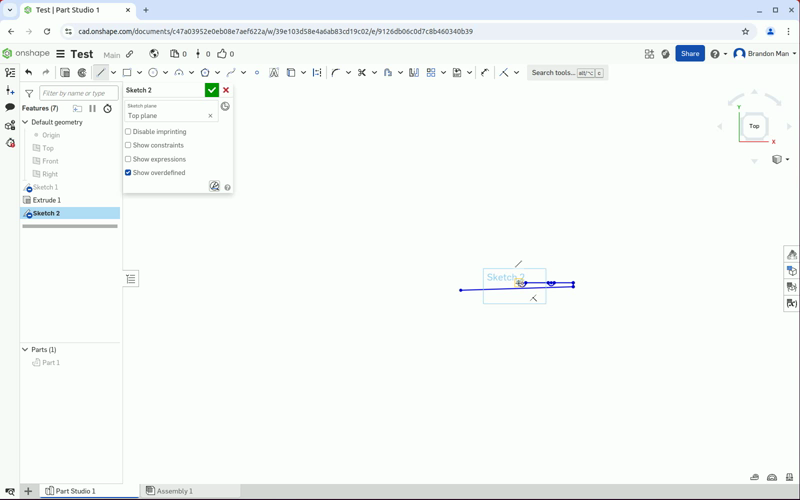
key_down(shift)
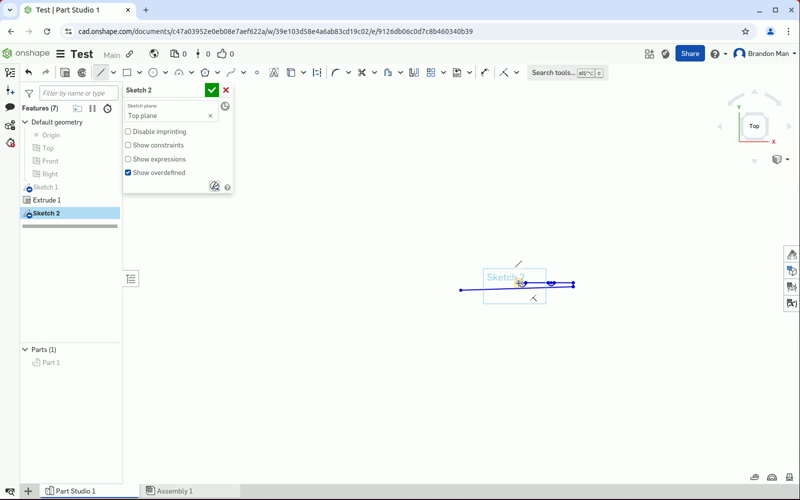
mouse_move(548, 282)
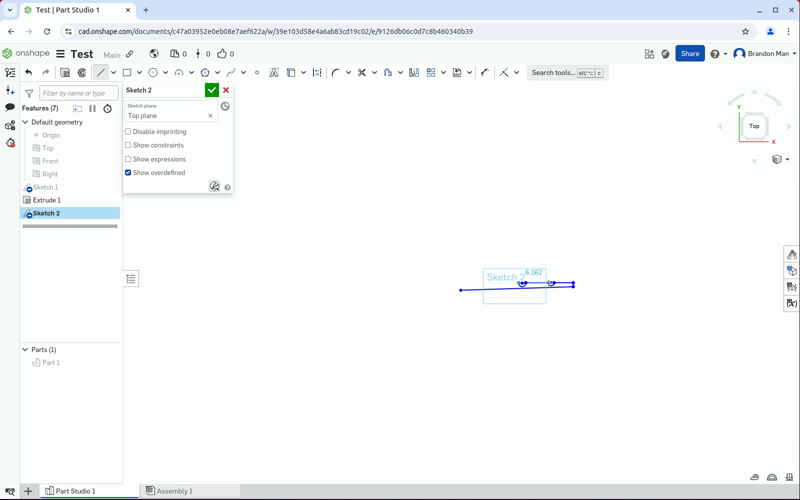
mouse_move(499, 282)
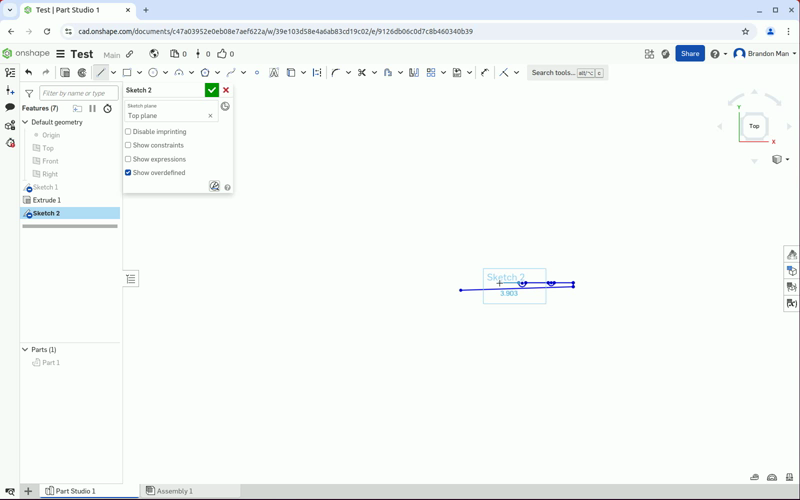
click(499, 282)
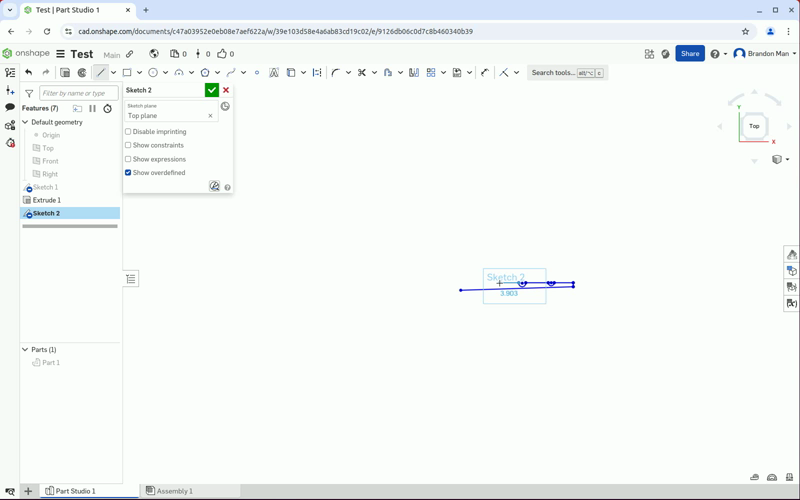
key_up(shift)
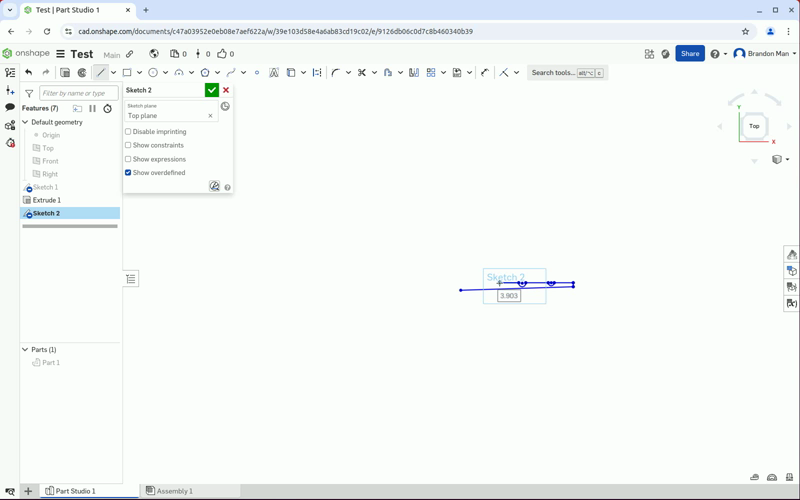
key(esc)
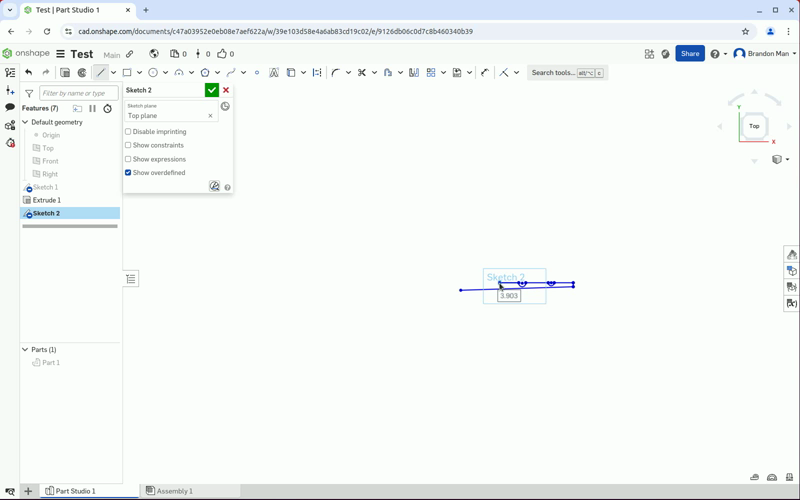
key(a)
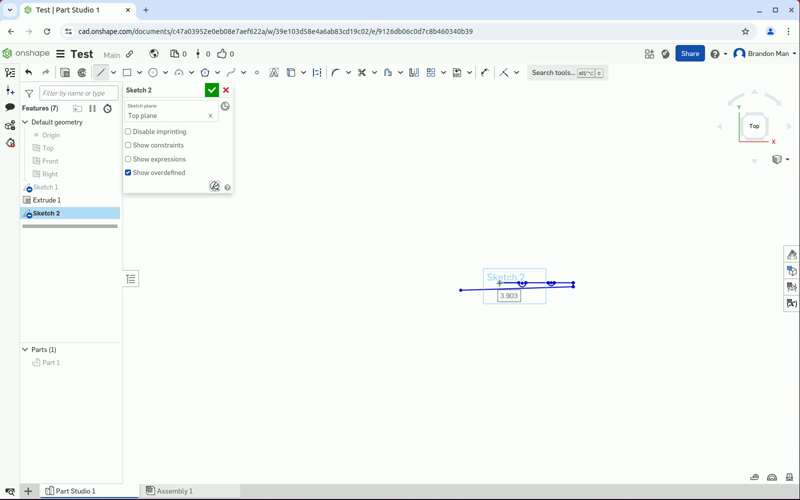
mouse_move(499, 282)
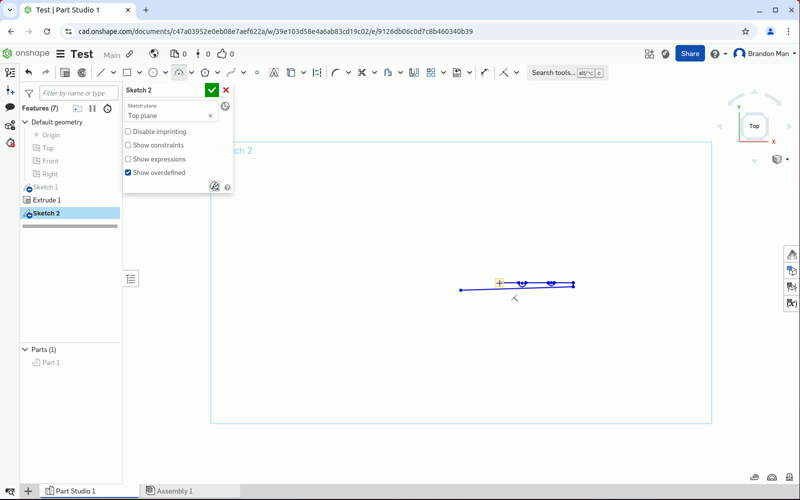
click(499, 282)
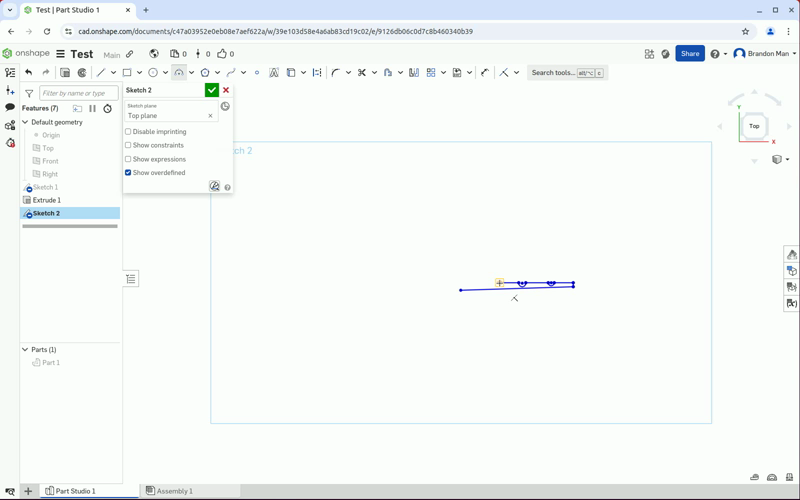
key_down(shift)
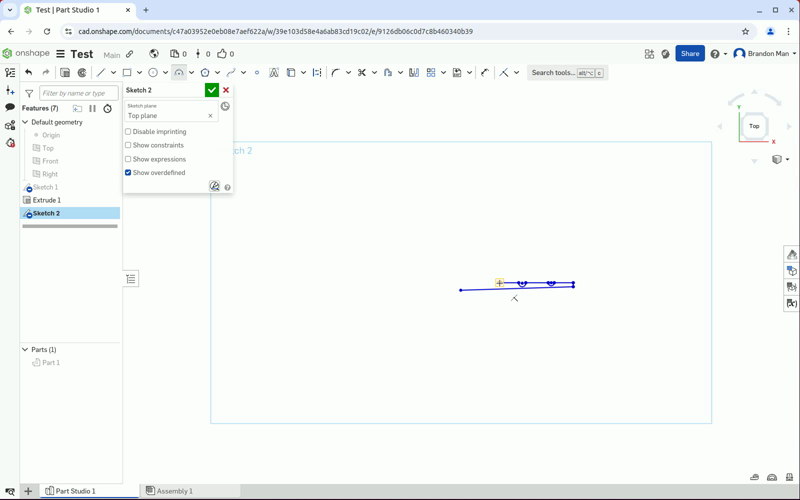
mouse_move(494, 282)
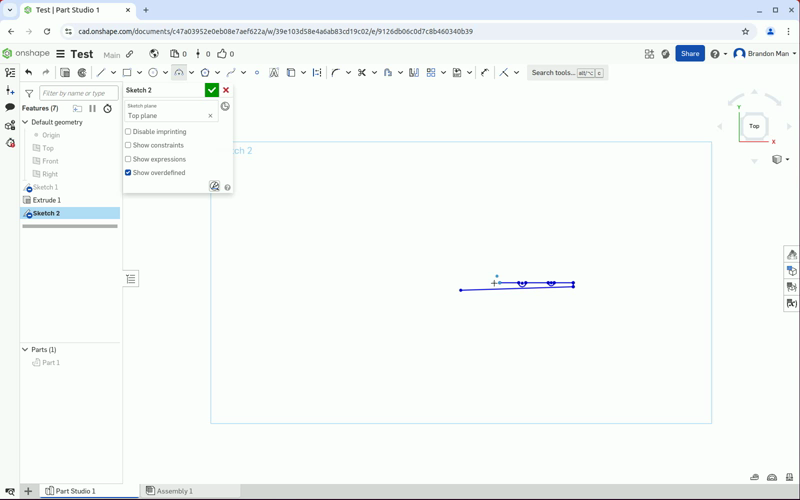
scroll(6)
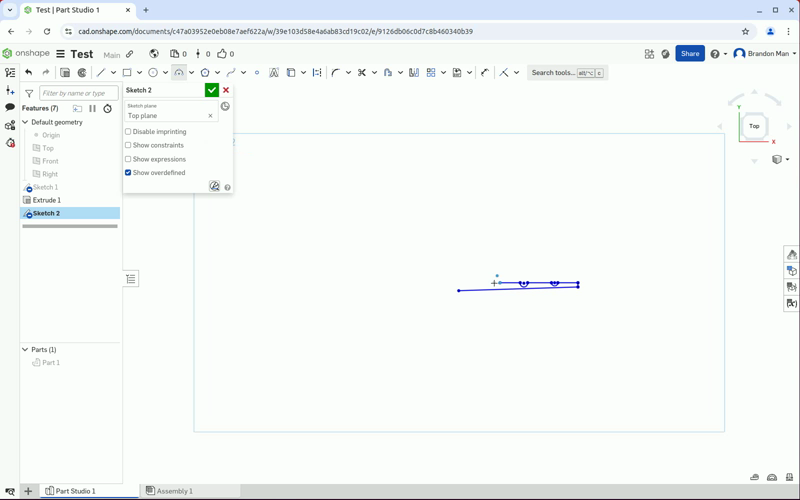
scroll(6)
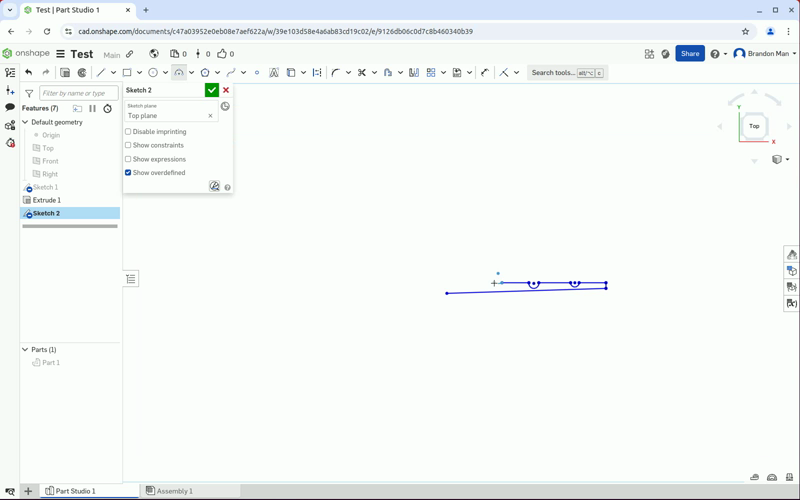
scroll(6)
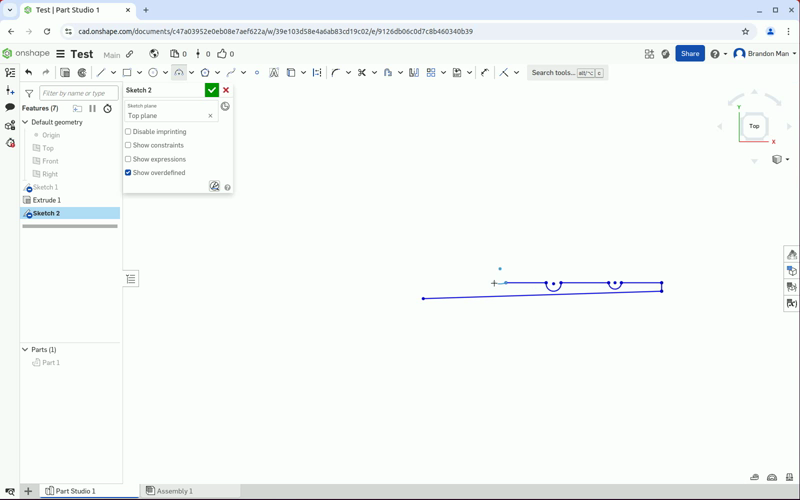
scroll(6)
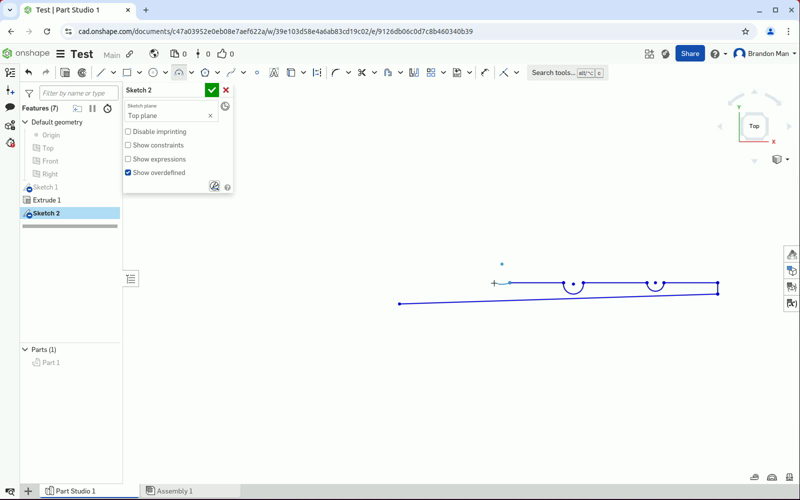
scroll(6)
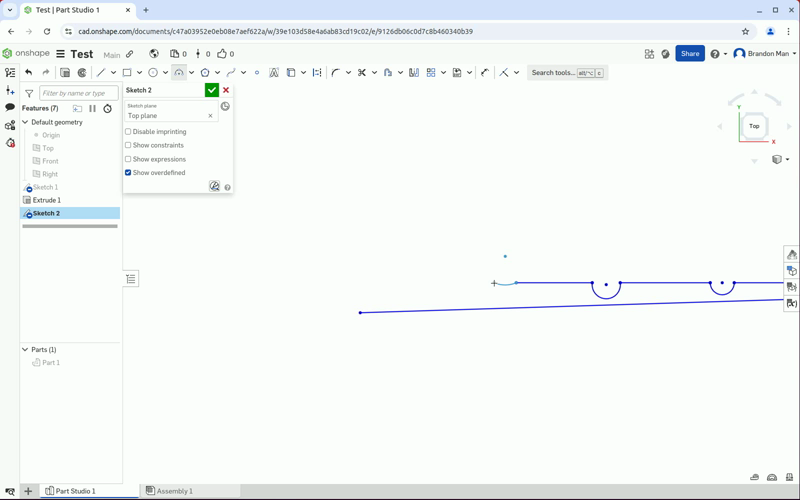
scroll(6)
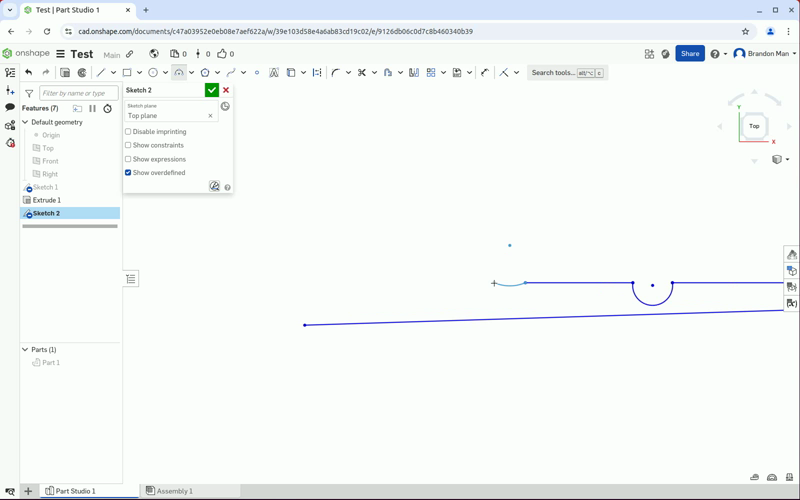
scroll(6)
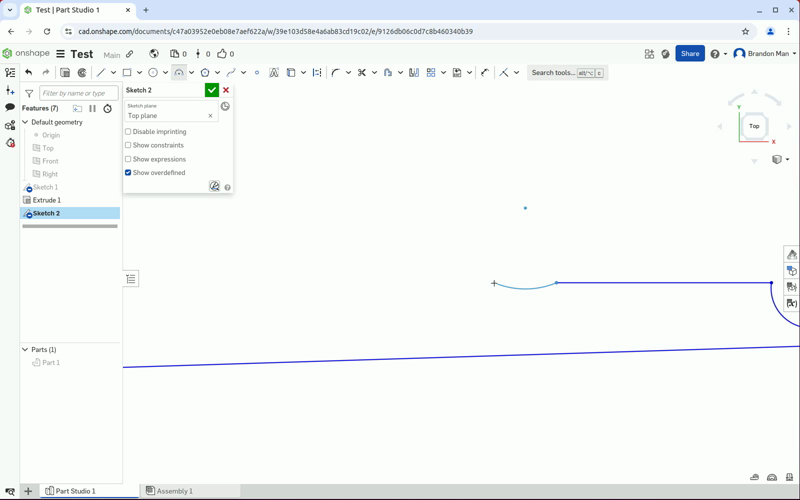
click(494, 282)
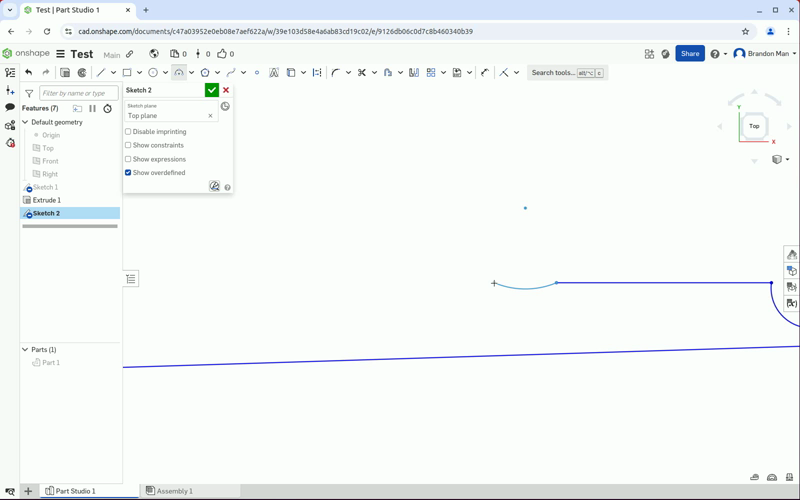
scroll(-6)
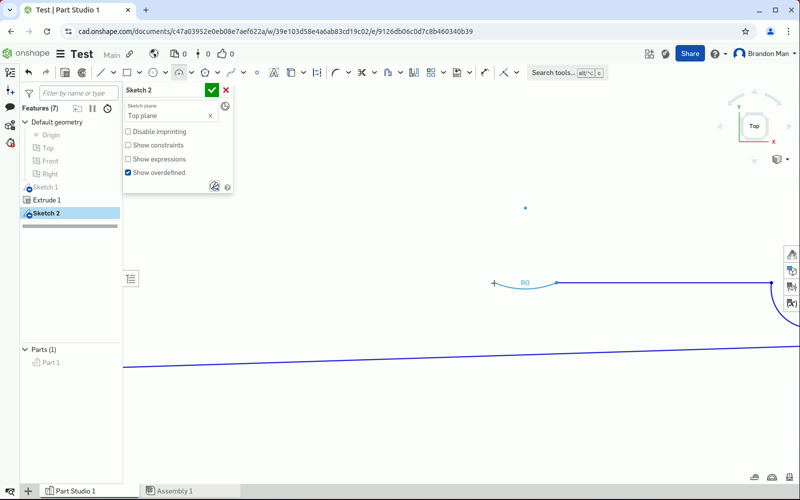
scroll(-6)
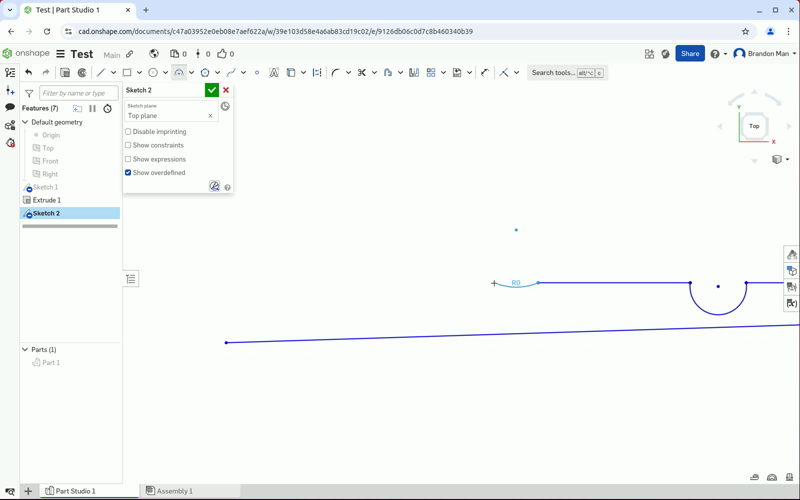
scroll(-6)
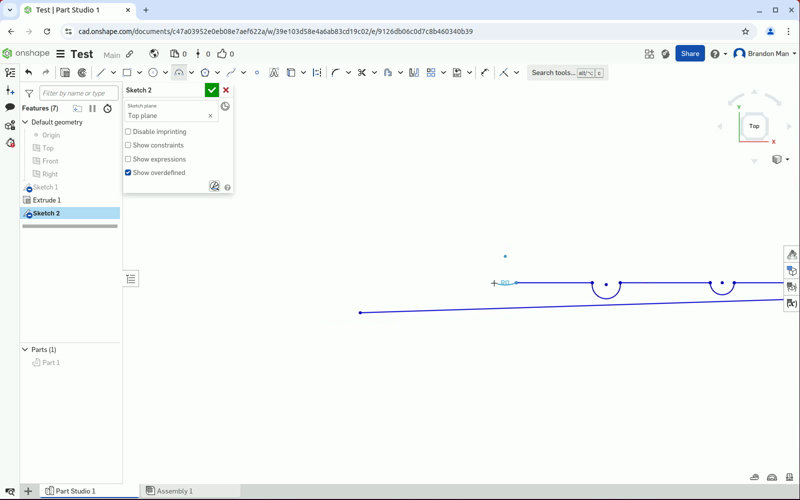
scroll(-6)
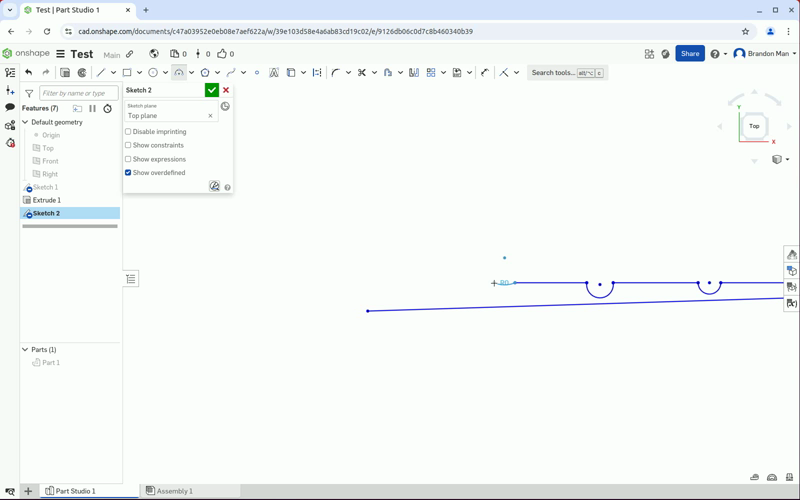
scroll(-6)
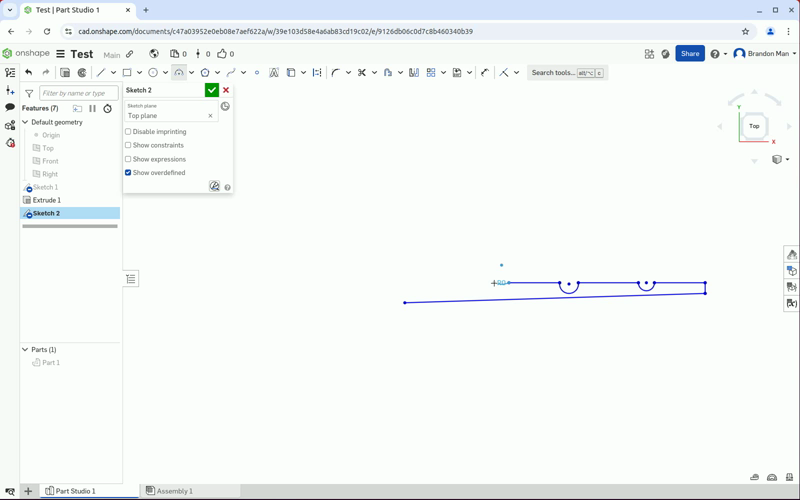
scroll(-6)
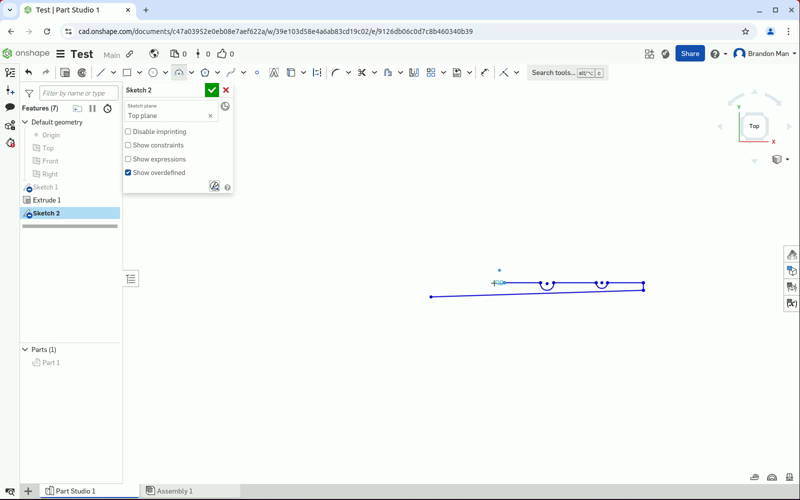
scroll(-6)
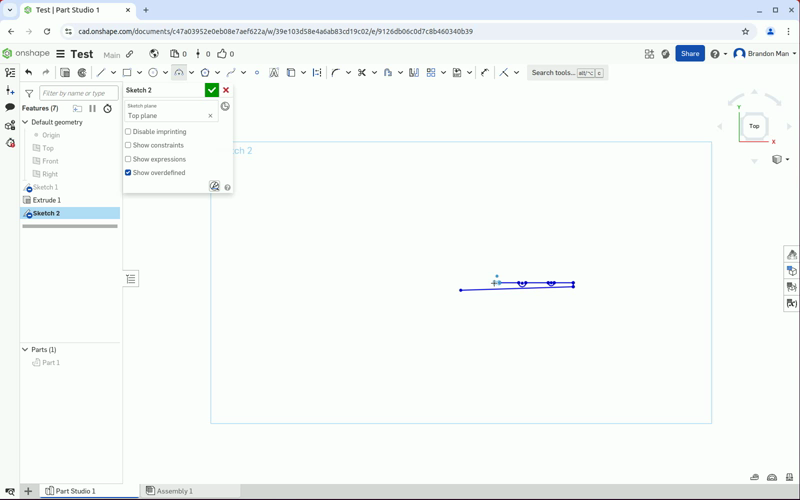
mouse_move(496, 285)
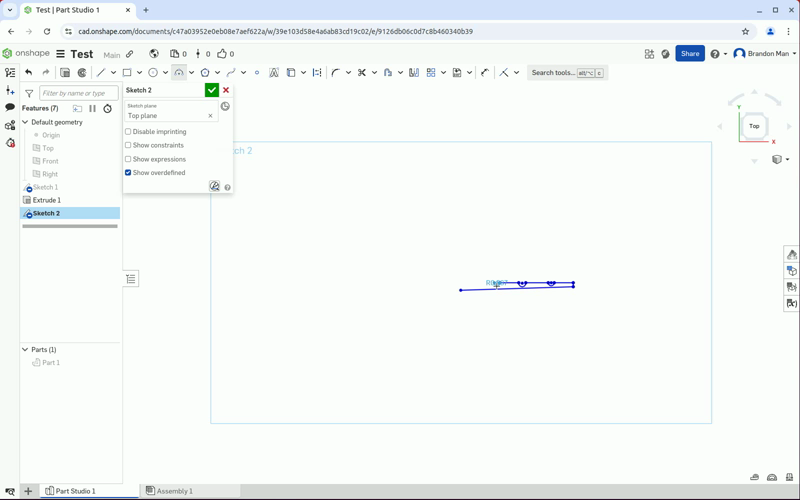
scroll(6)
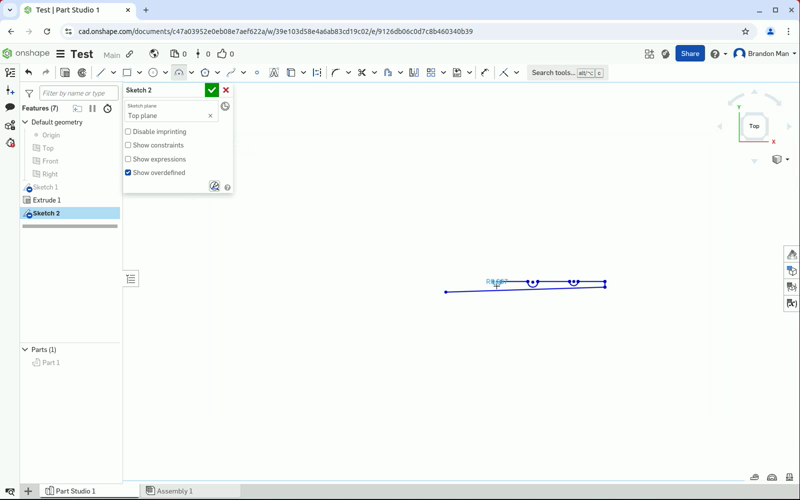
scroll(6)
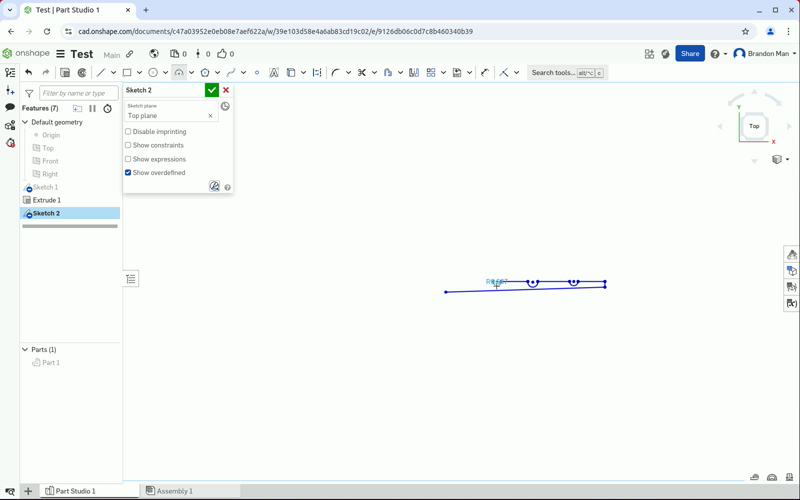
scroll(6)
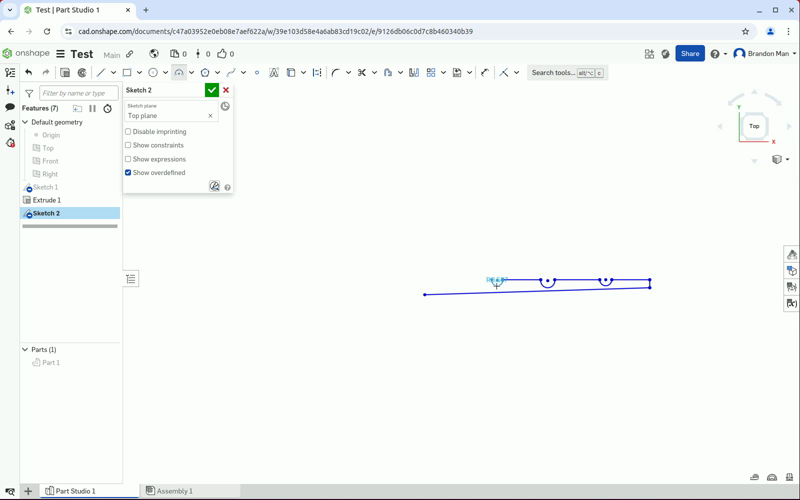
scroll(6)
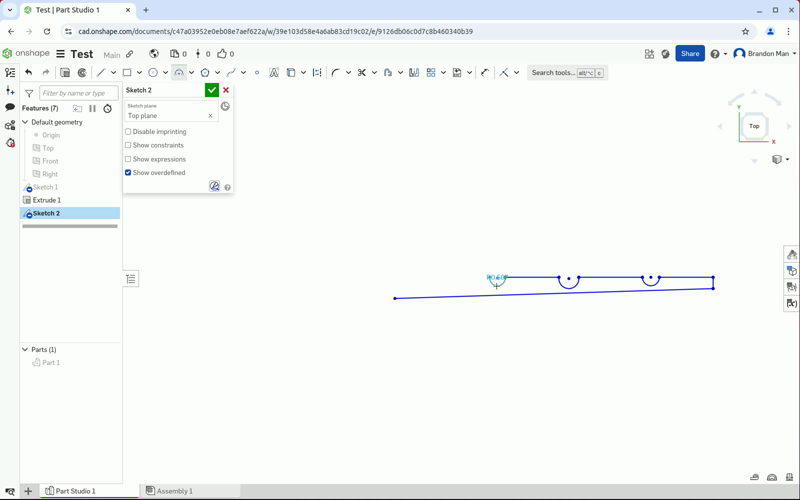
scroll(6)
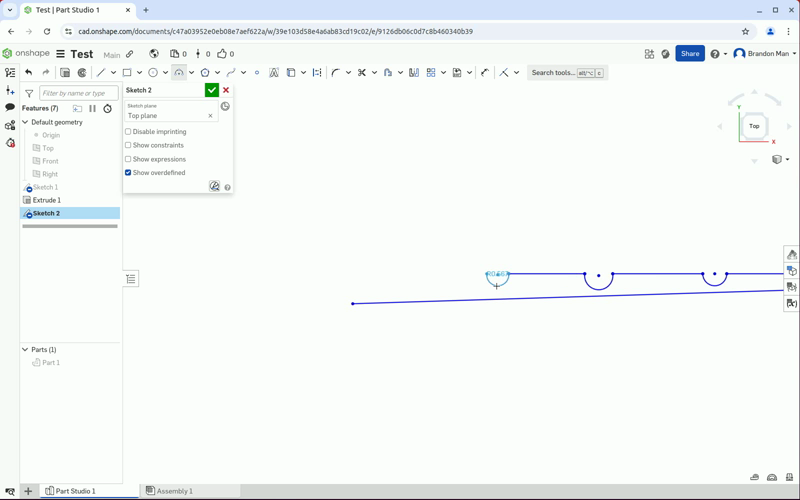
scroll(6)
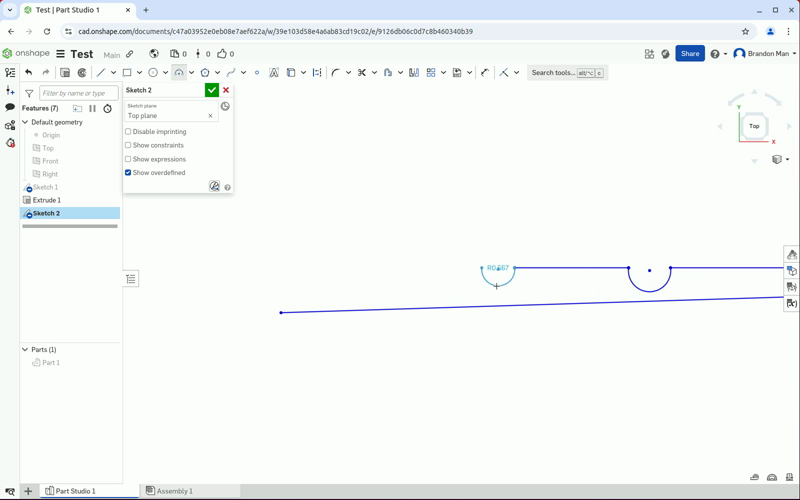
scroll(6)
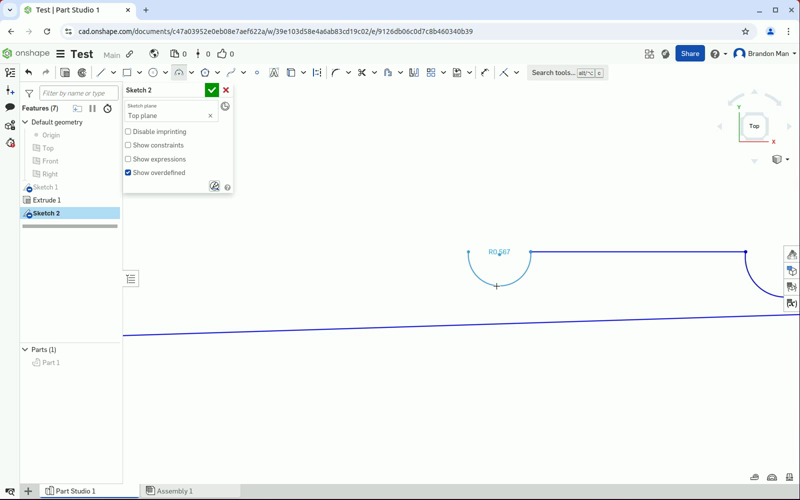
click(496, 285)
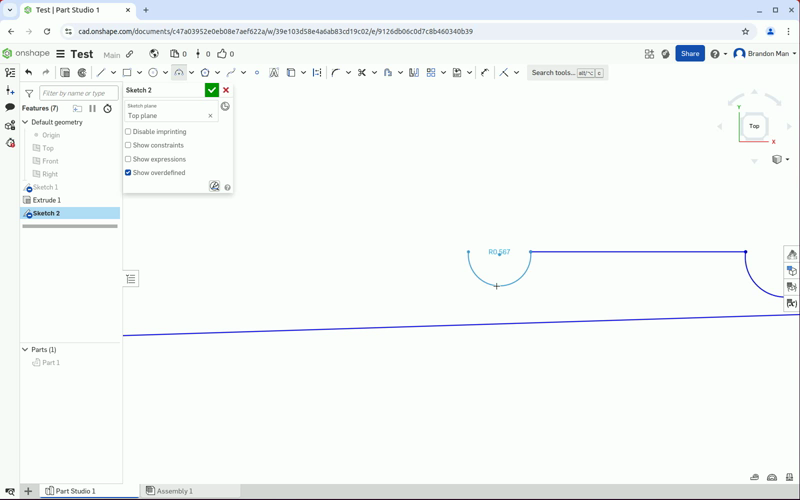
scroll(-6)
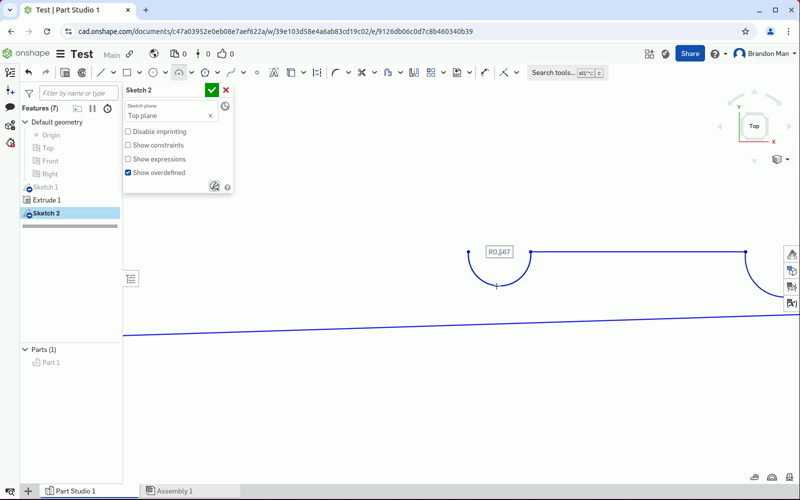
scroll(-6)
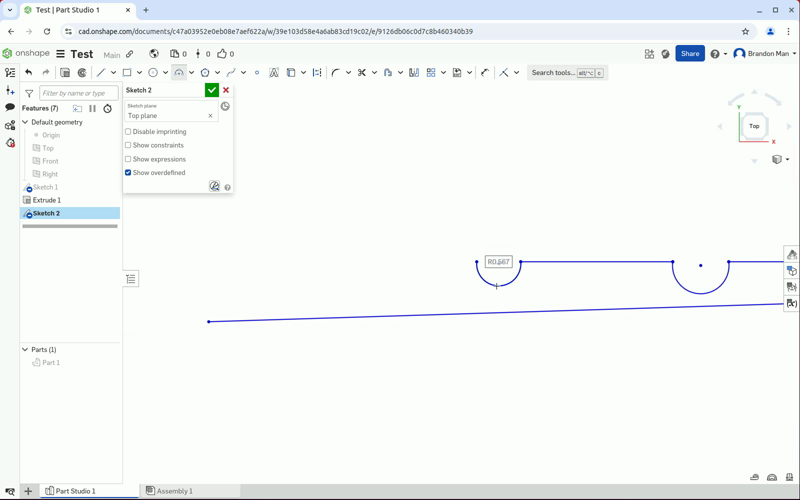
scroll(-6)
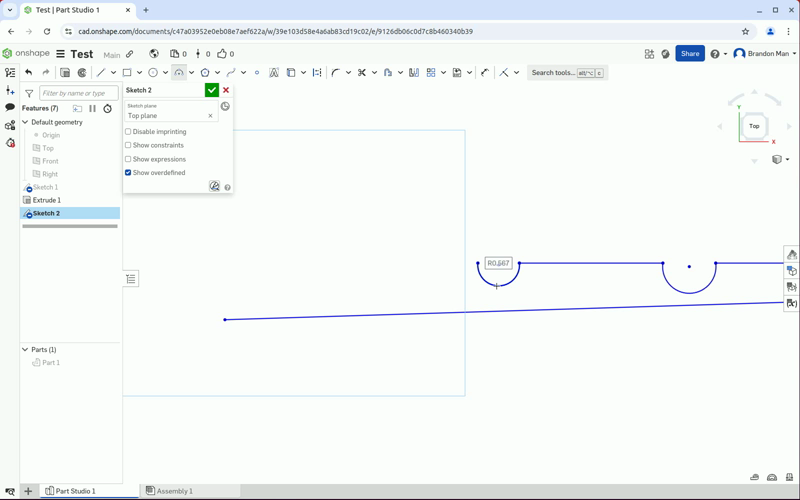
scroll(-6)
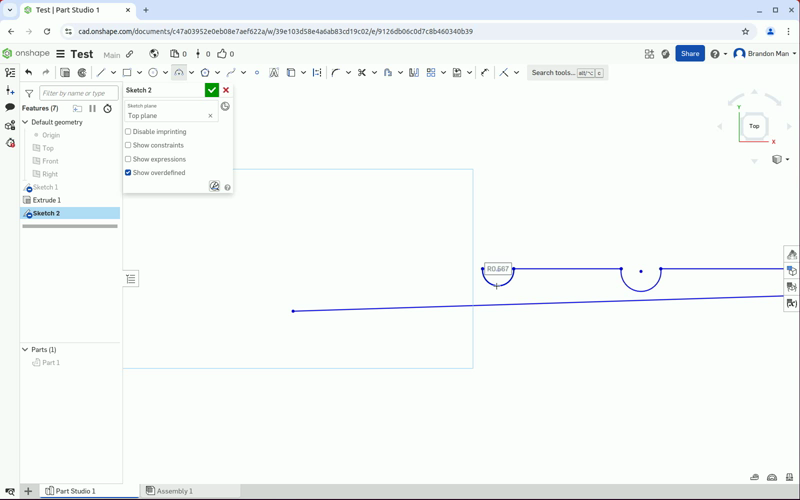
scroll(-6)
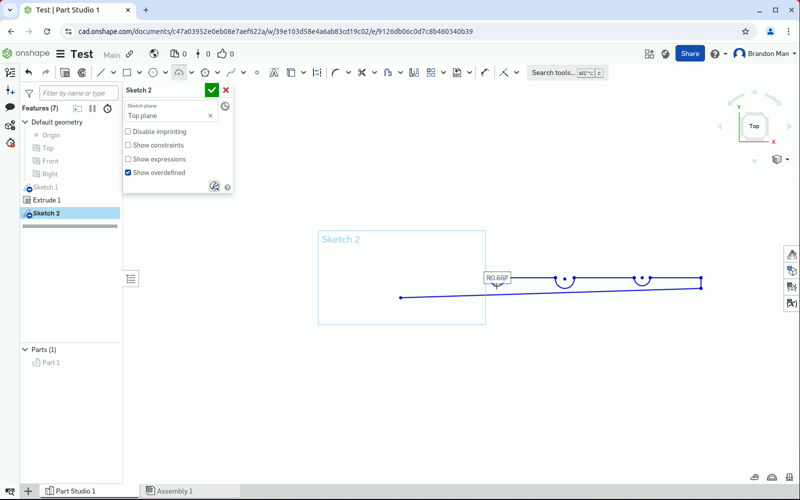
scroll(-6)
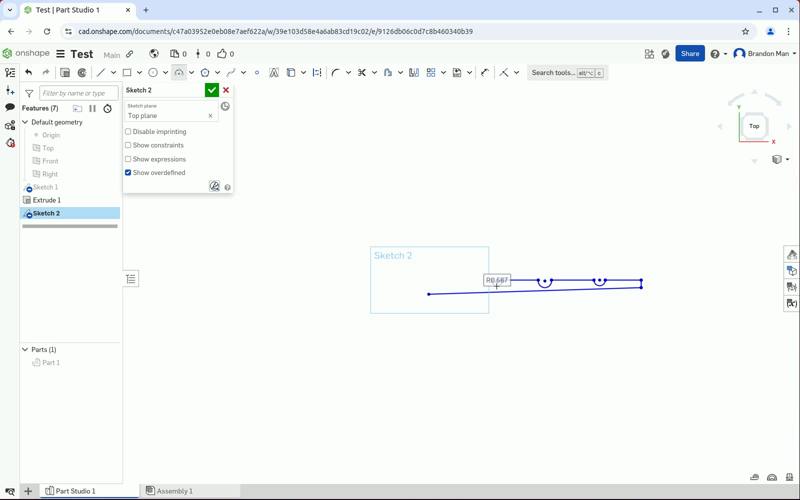
scroll(-6)
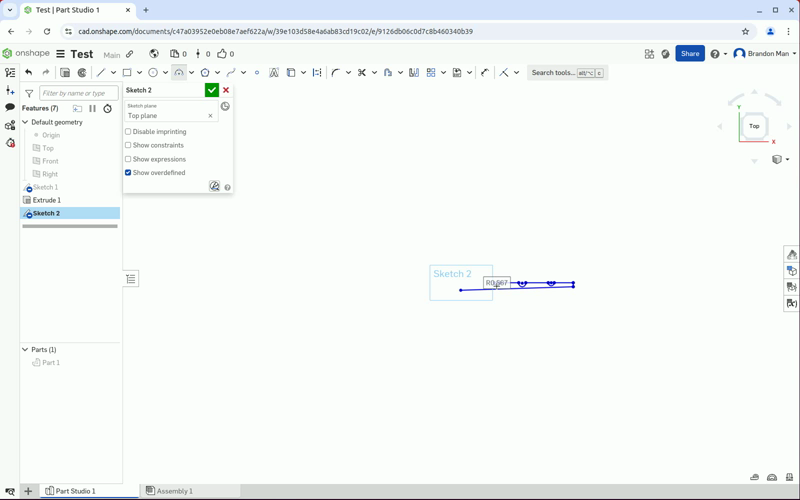
key_up(shift)
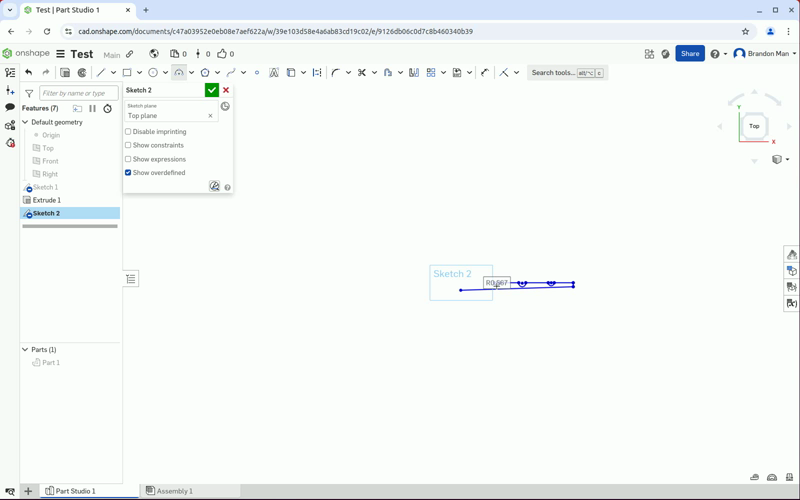
key(esc)
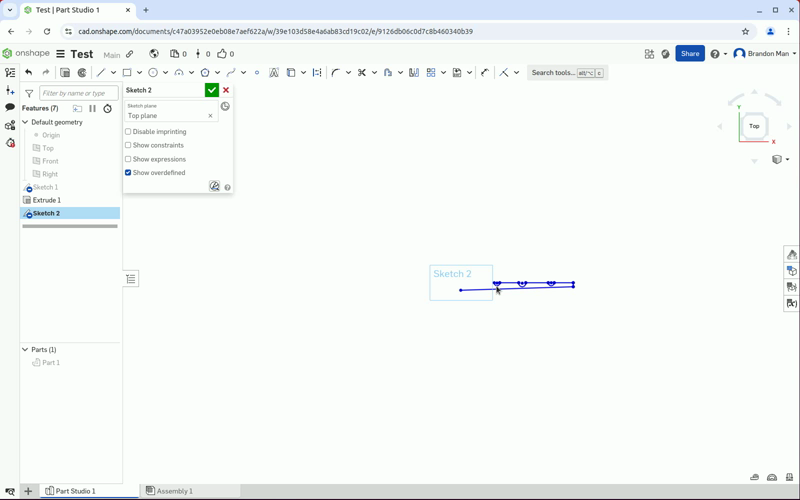
key(l)
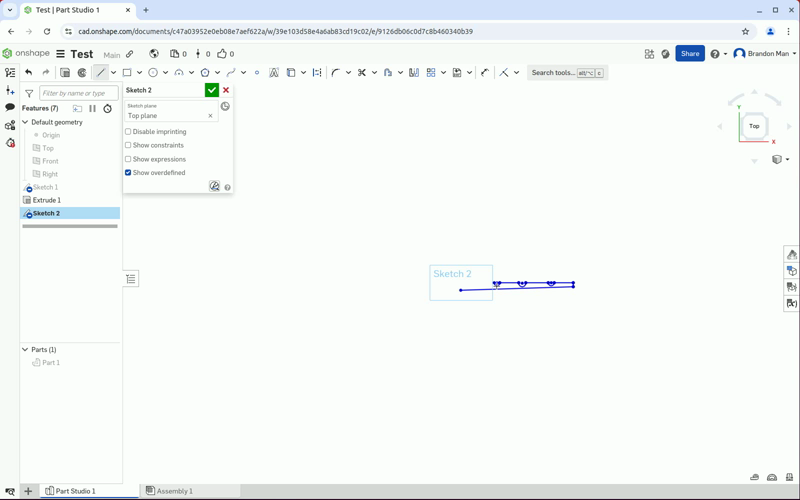
mouse_move(494, 282)
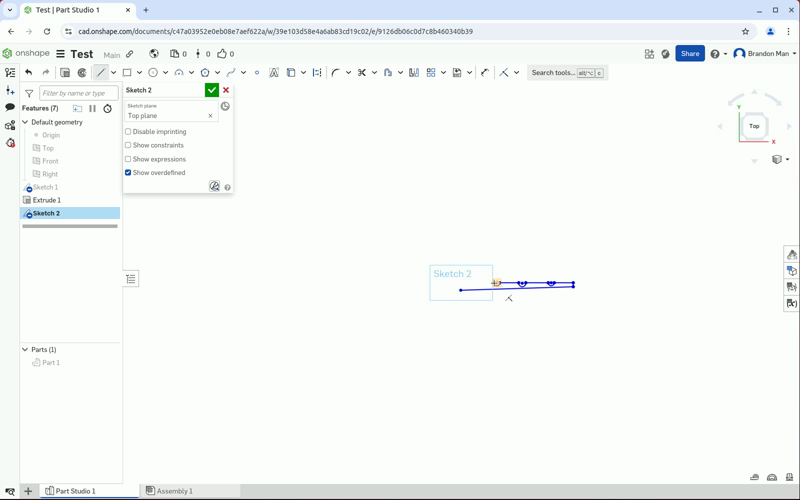
scroll(6)
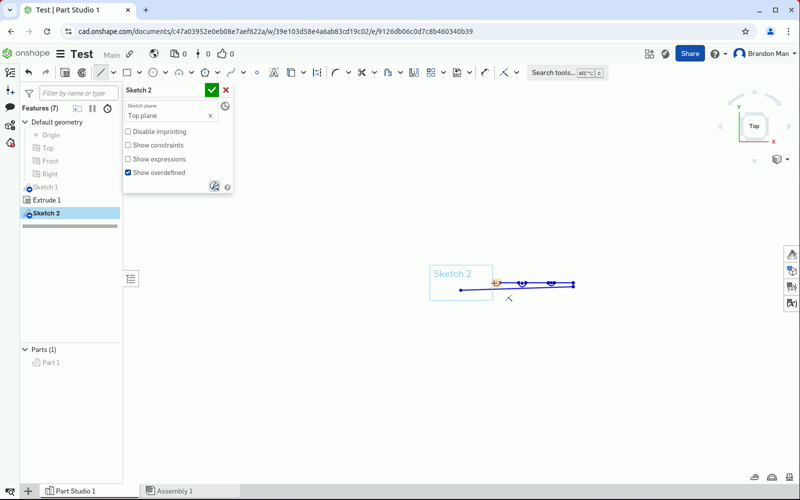
scroll(6)
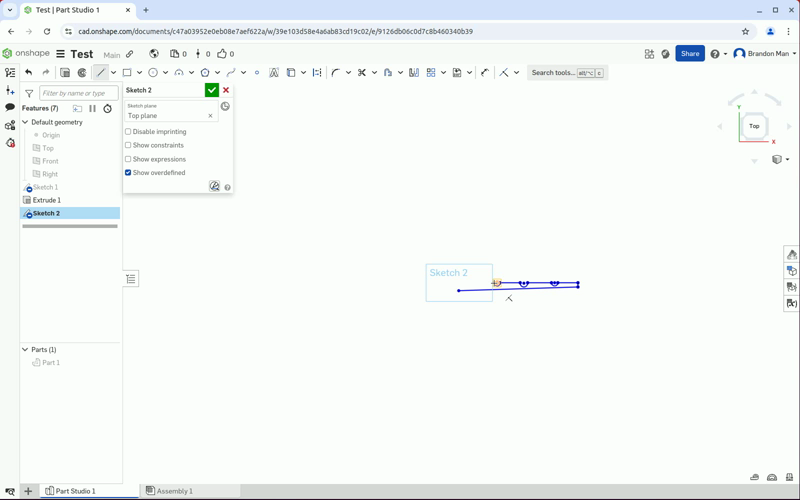
scroll(6)
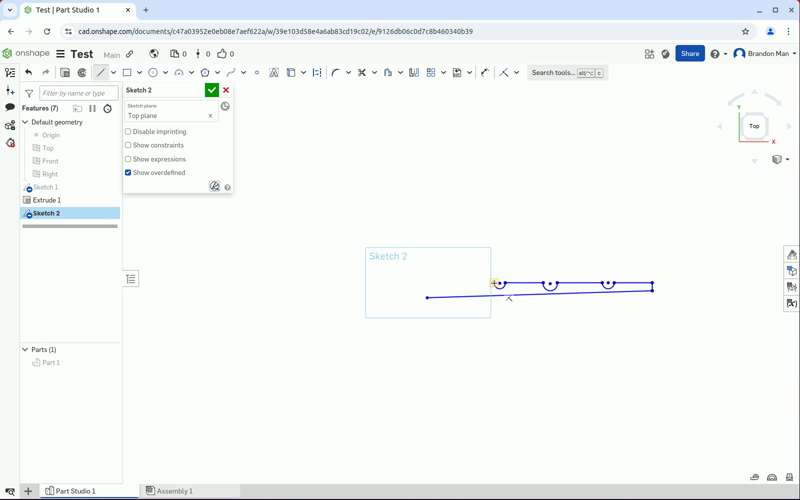
scroll(6)
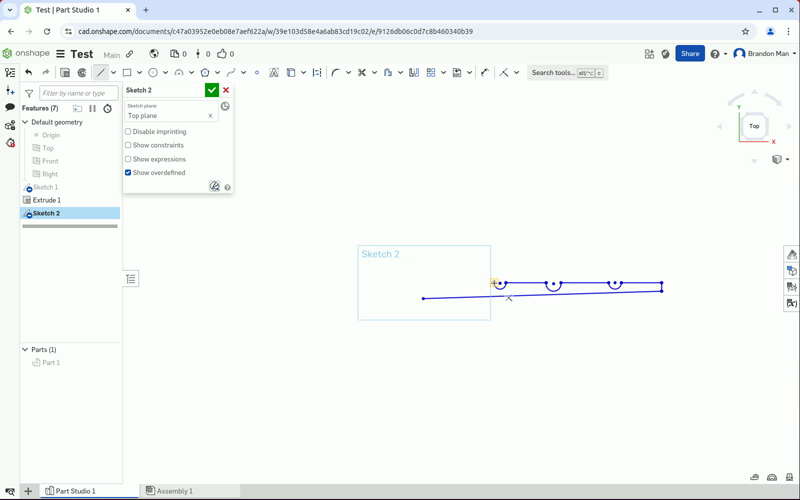
scroll(6)
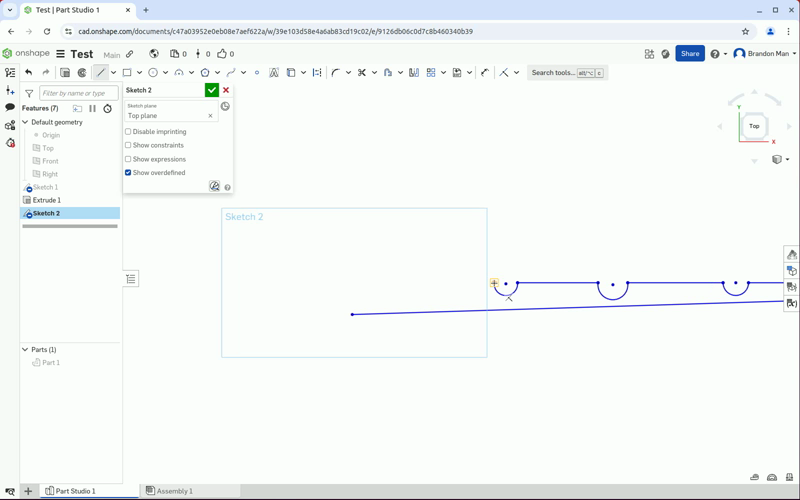
scroll(6)
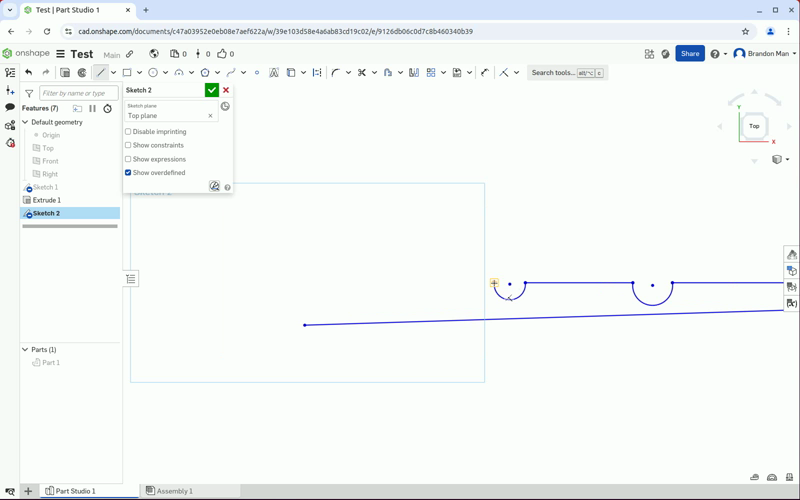
scroll(6)
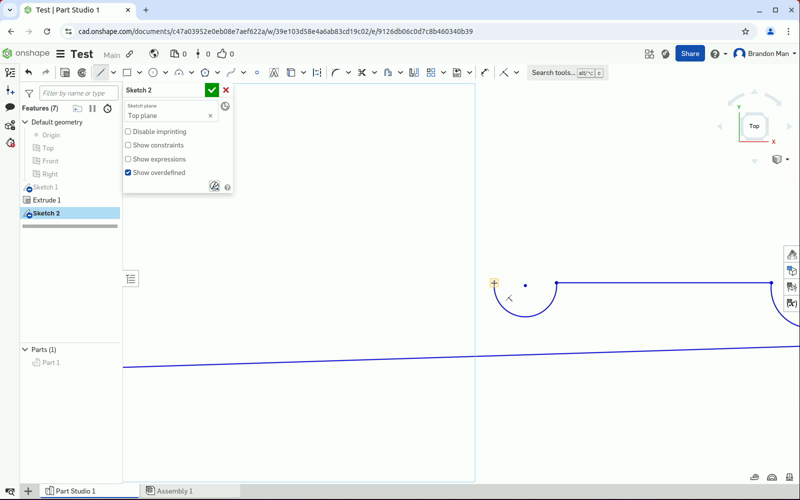
click(494, 282)
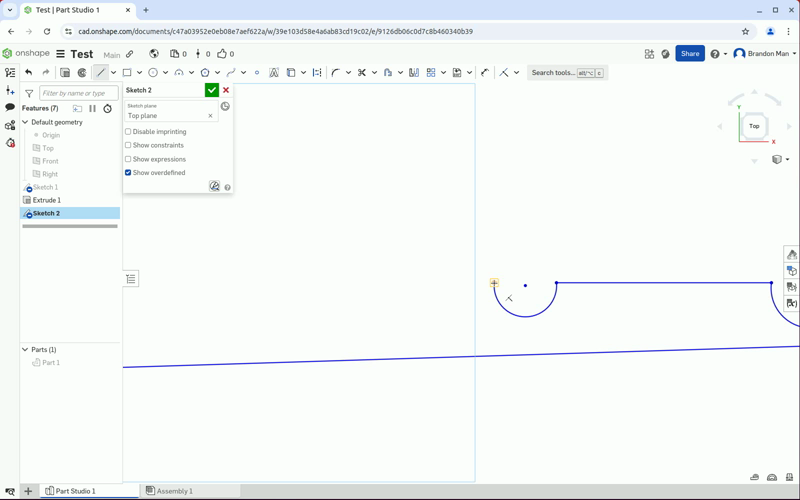
scroll(-6)
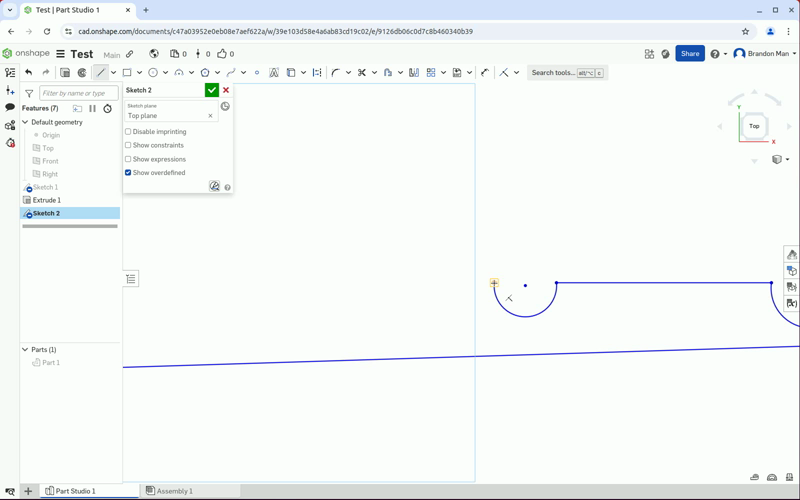
scroll(-6)
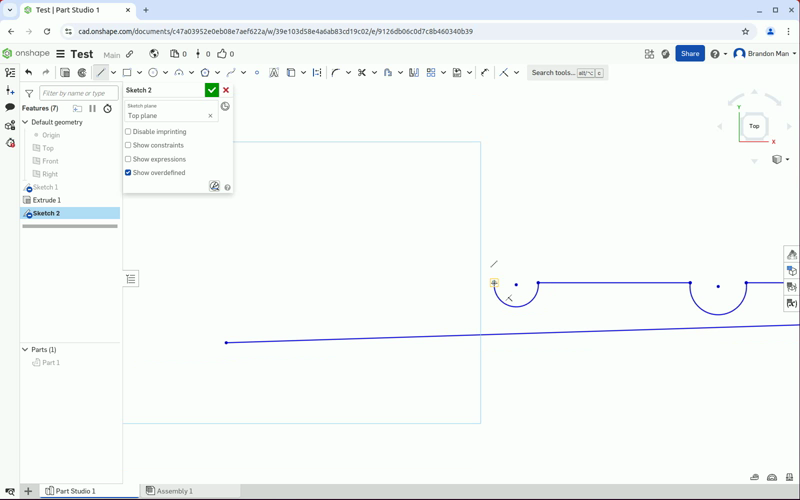
scroll(-6)
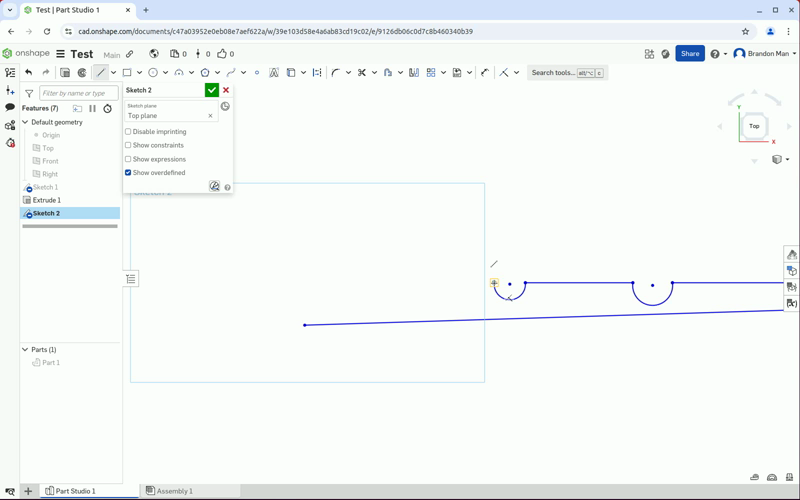
scroll(-6)
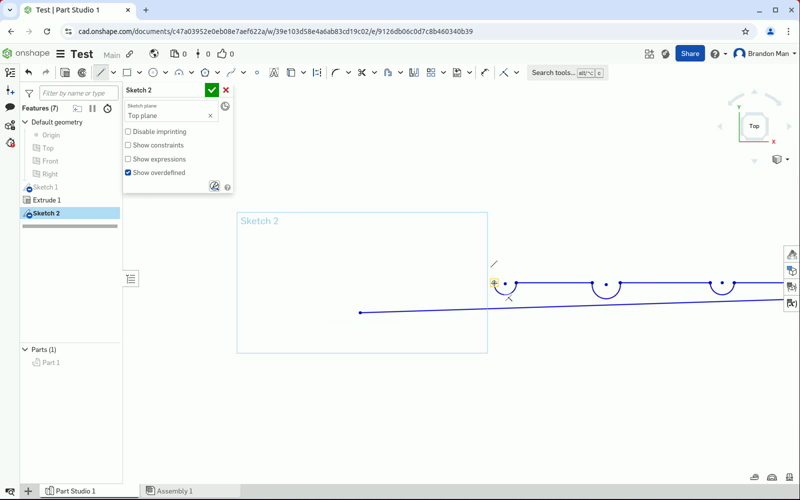
scroll(-6)
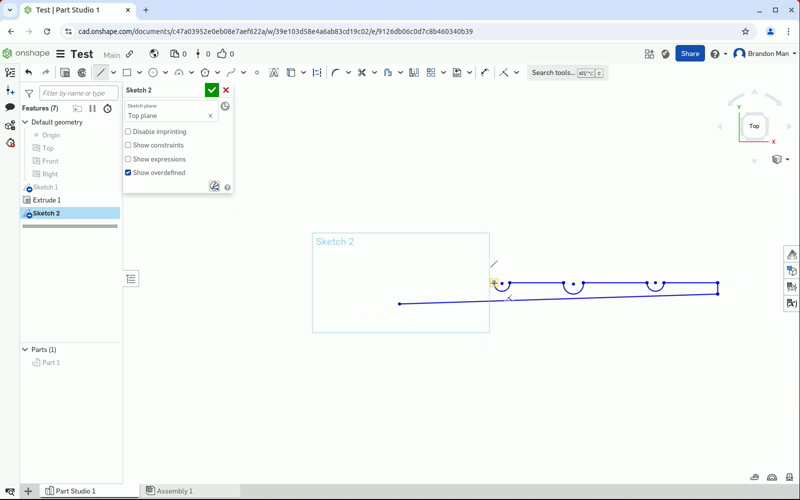
scroll(-6)
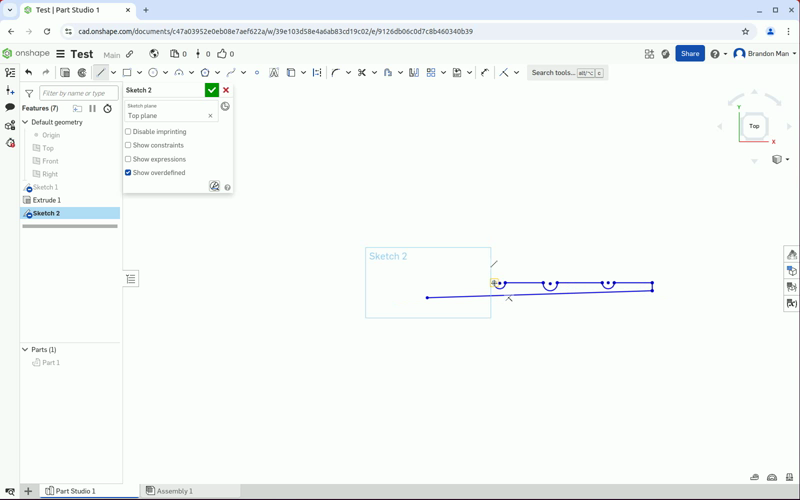
scroll(-6)
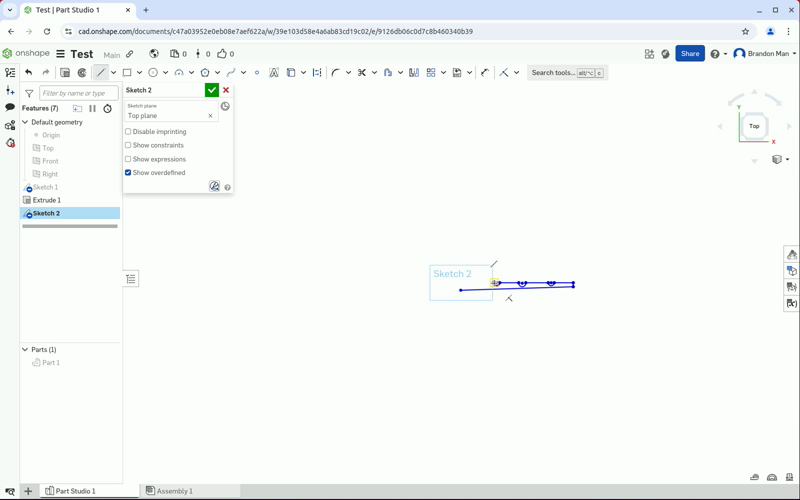
key_down(shift)
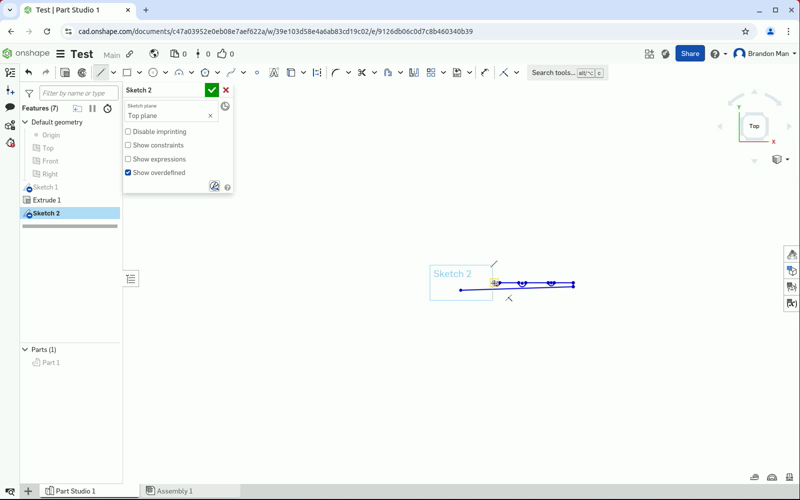
mouse_move(524, 282)
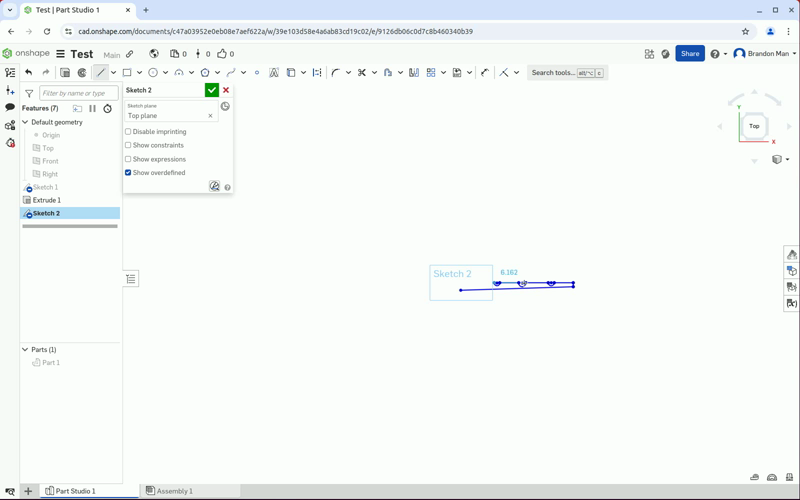
mouse_move(478, 282)
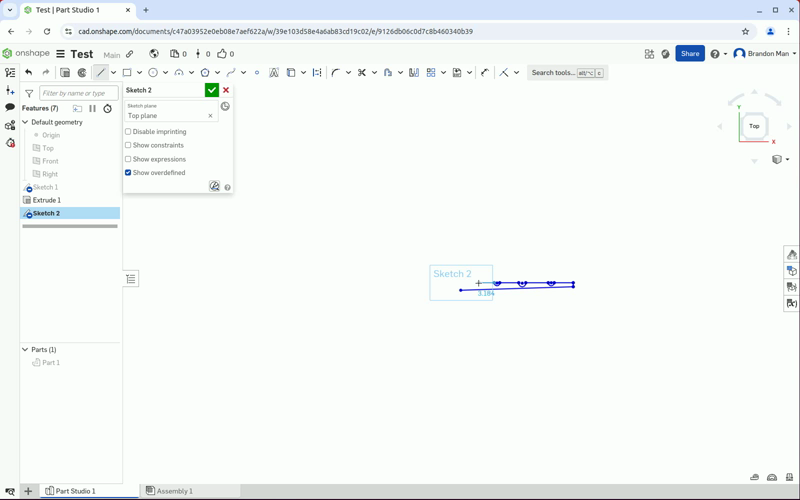
click(478, 282)
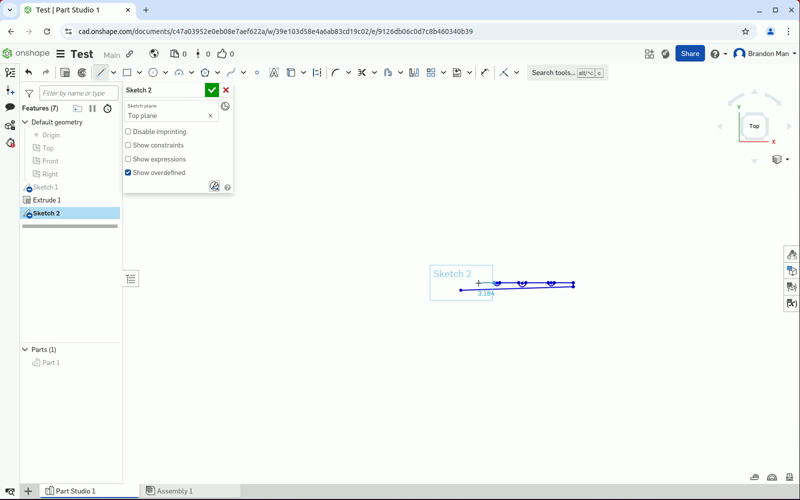
key_up(shift)
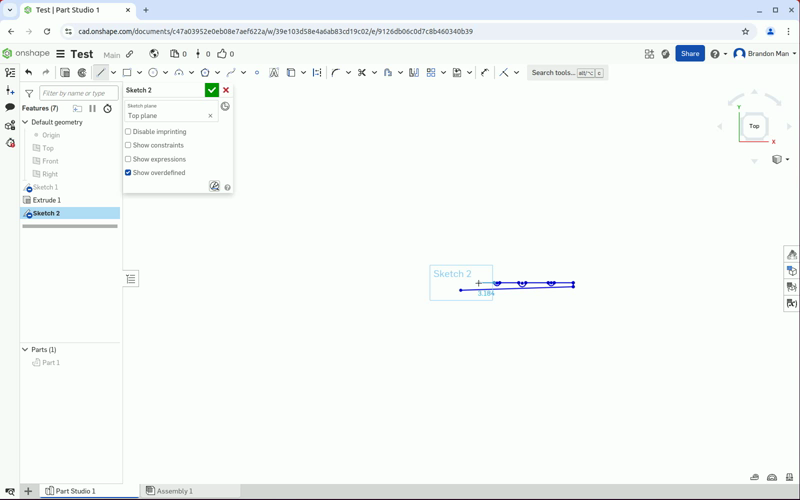
key(esc)
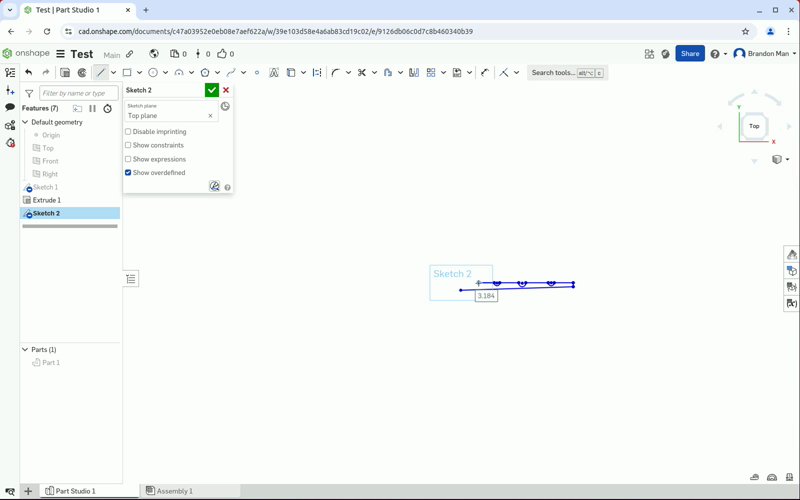
key(a)
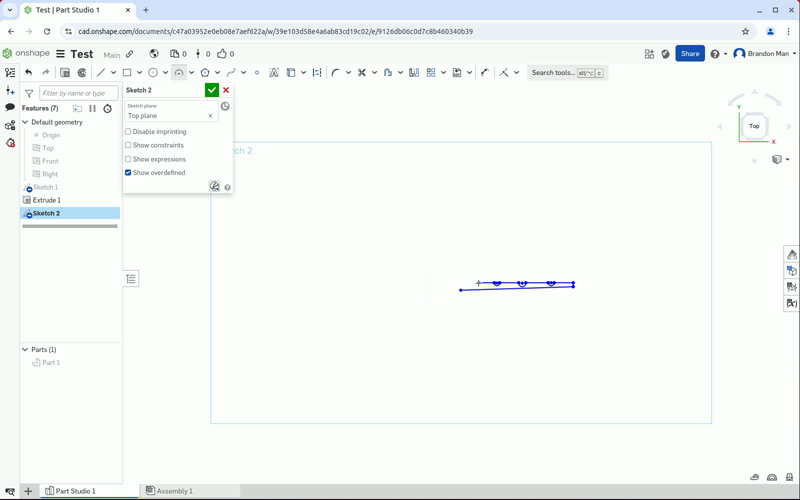
mouse_move(478, 282)
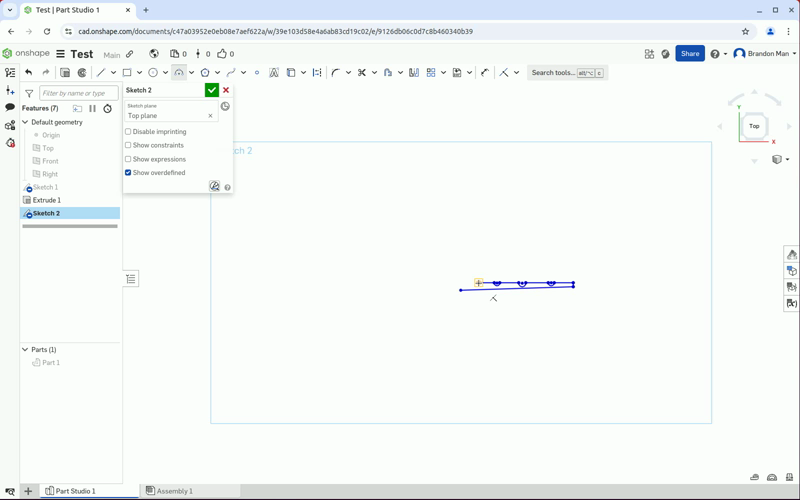
click(478, 282)
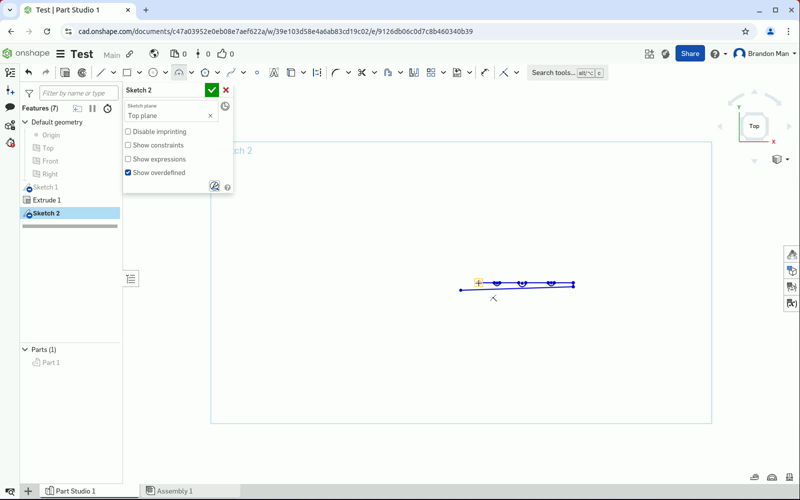
key_down(shift)
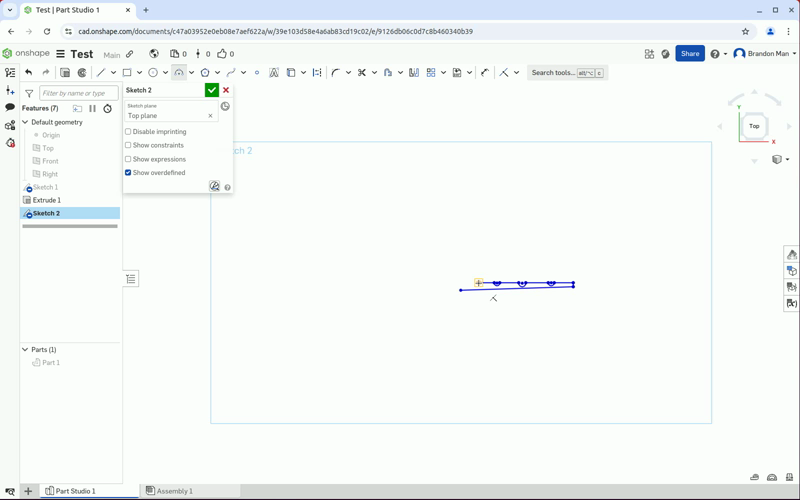
mouse_move(471, 282)
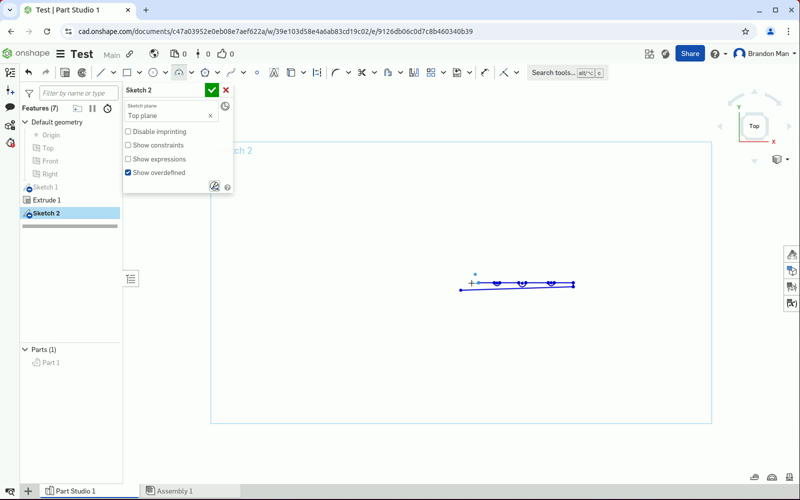
scroll(6)
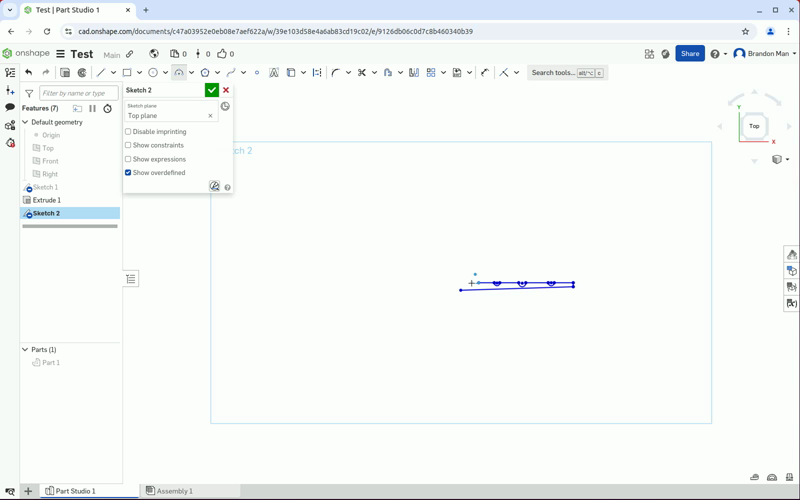
scroll(6)
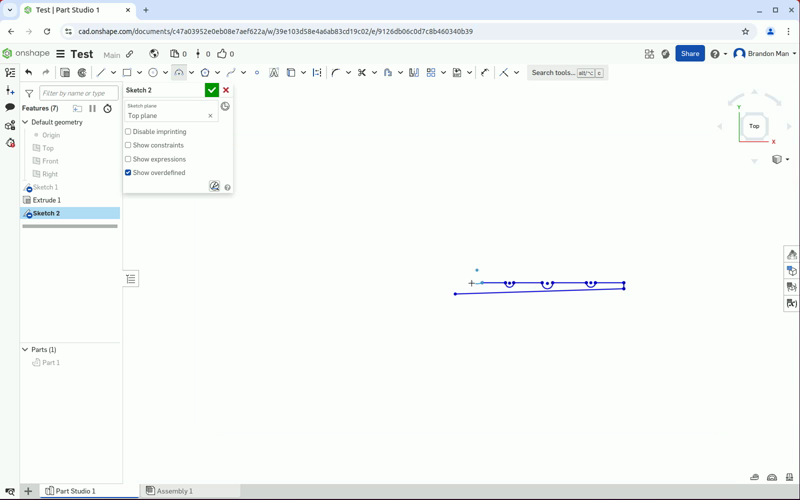
scroll(6)
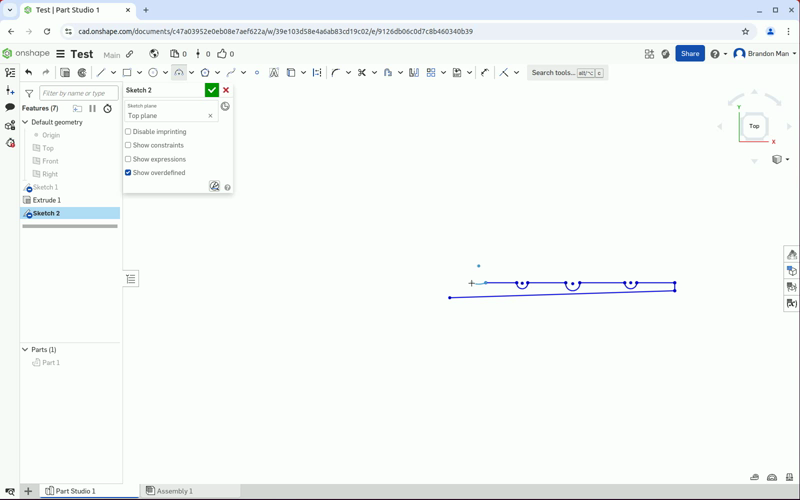
scroll(6)
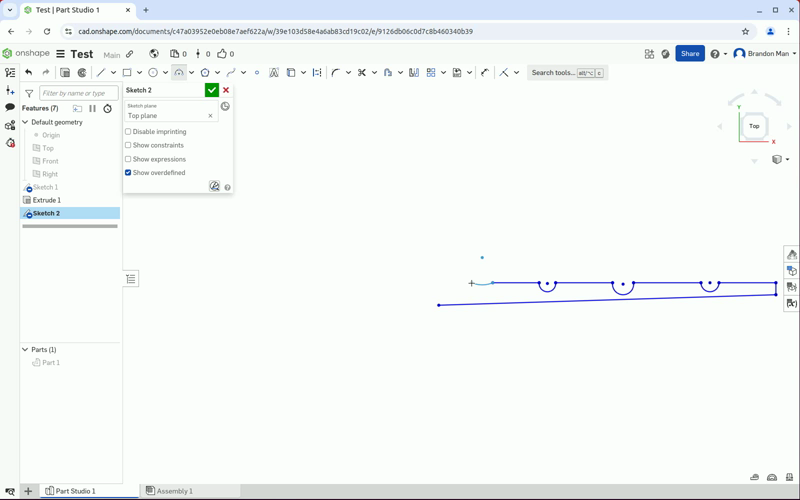
scroll(6)
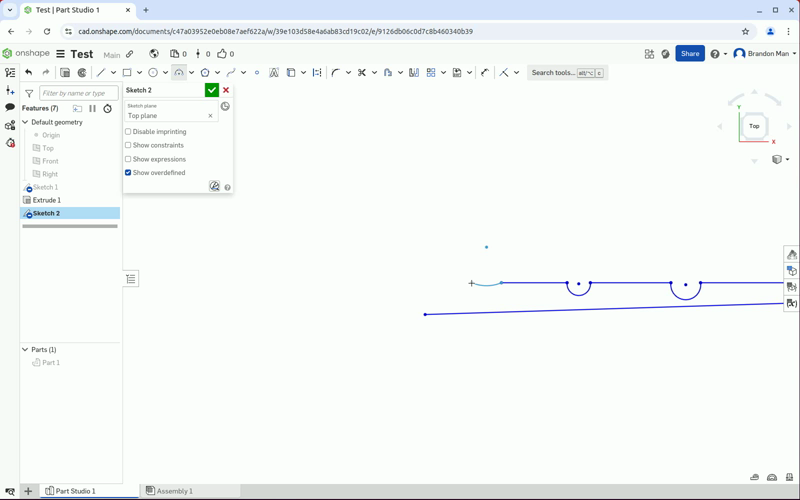
scroll(6)
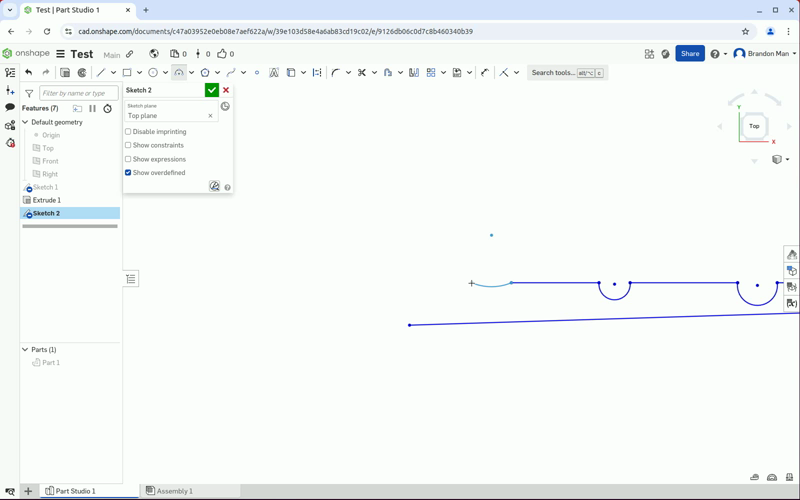
scroll(6)
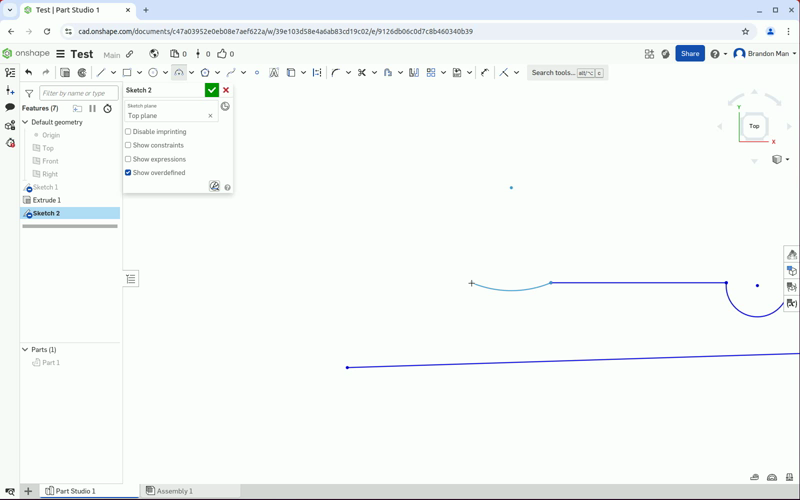
click(471, 282)
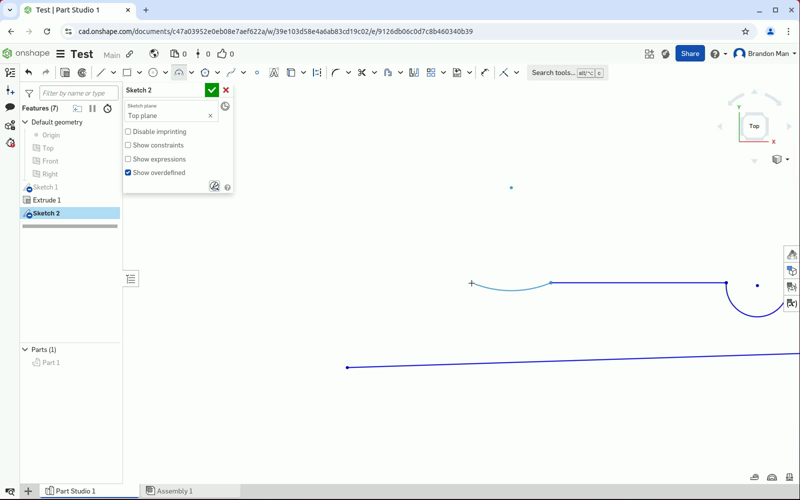
scroll(-6)
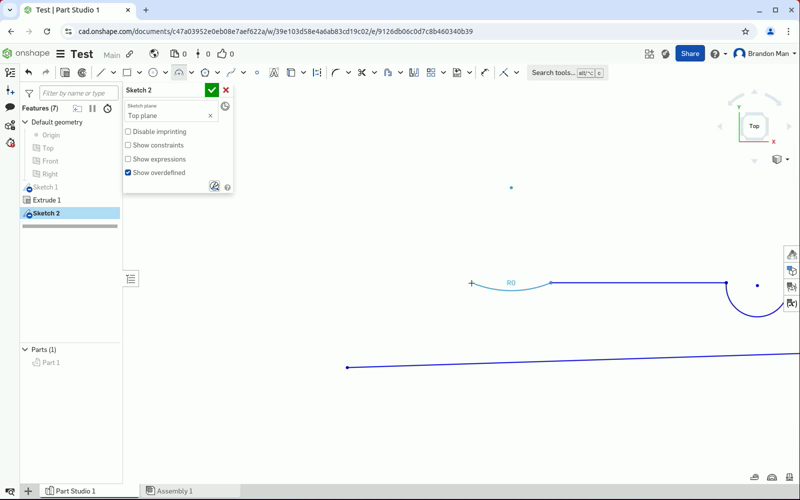
scroll(-6)
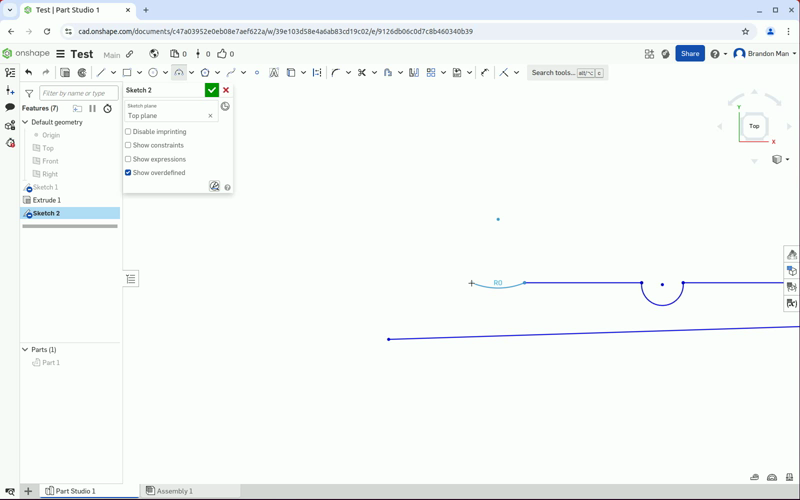
scroll(-6)
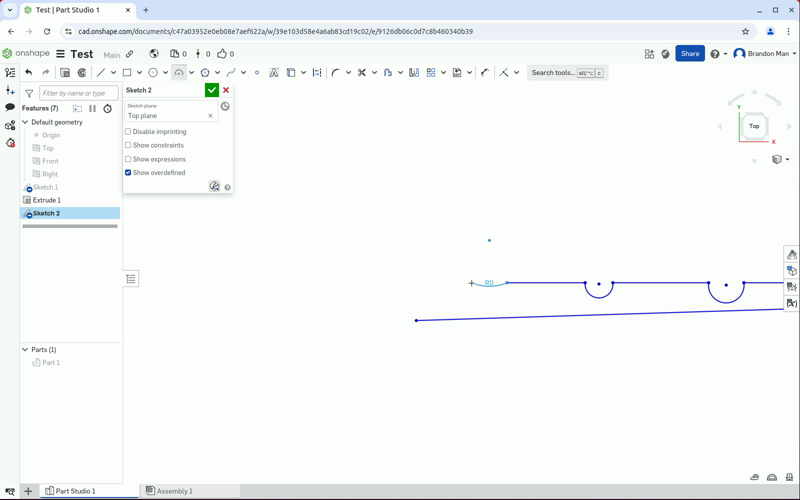
scroll(-6)
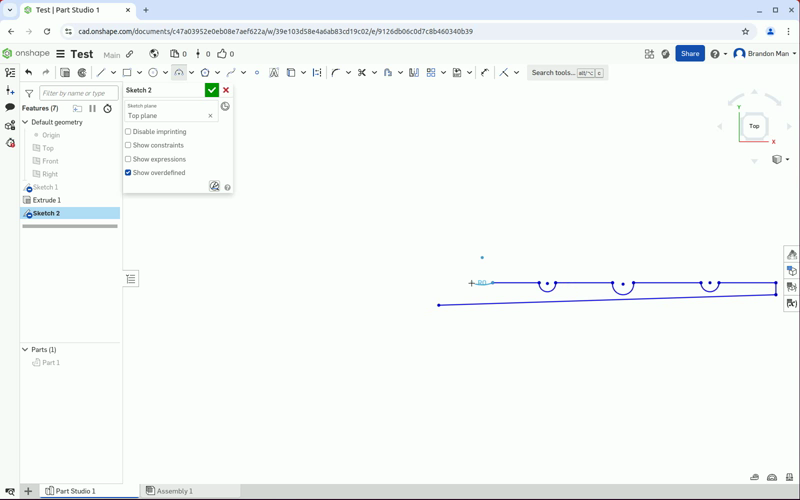
scroll(-6)
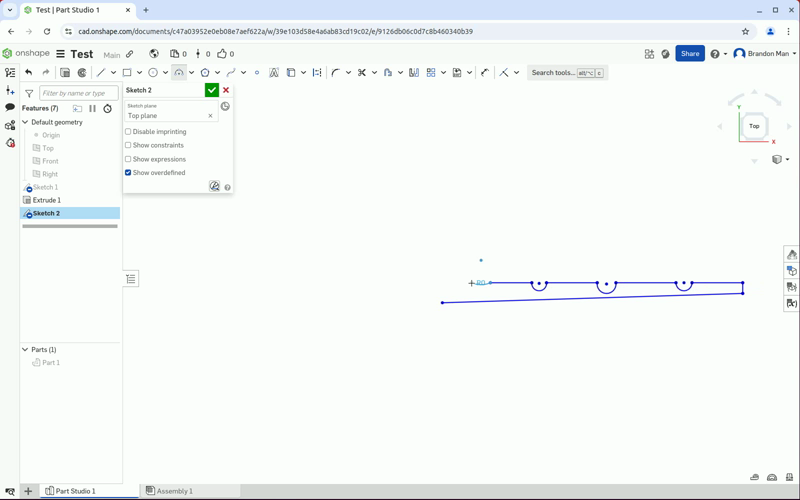
scroll(-6)
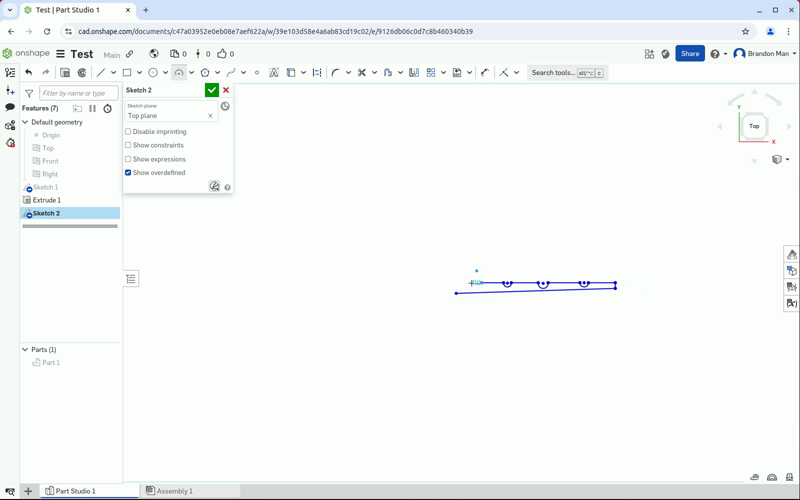
scroll(-6)
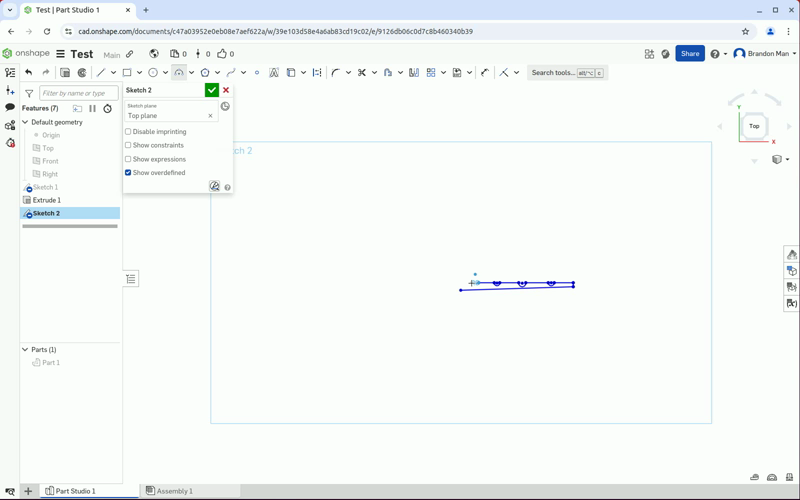
mouse_move(474, 286)
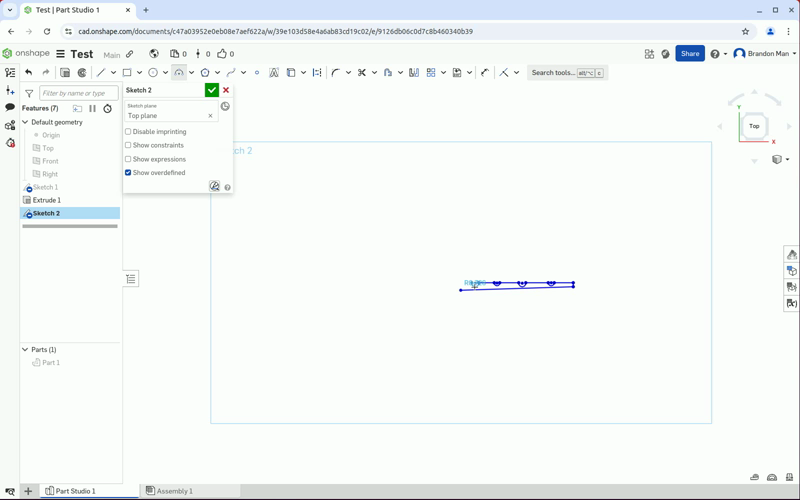
scroll(6)
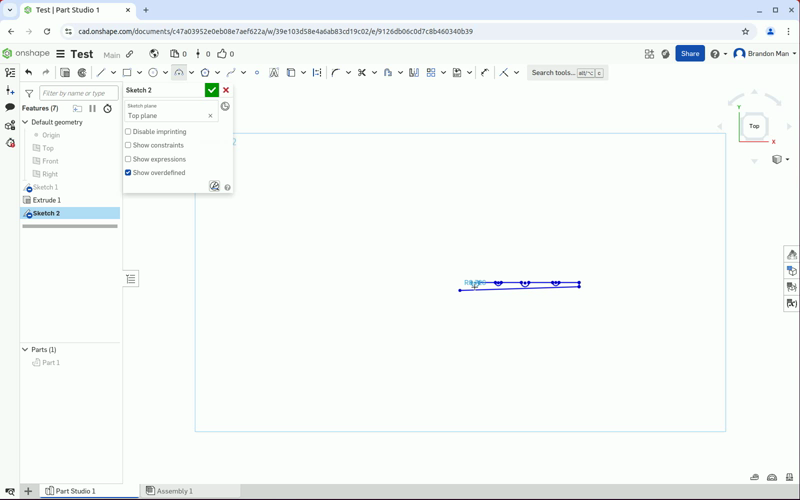
scroll(6)
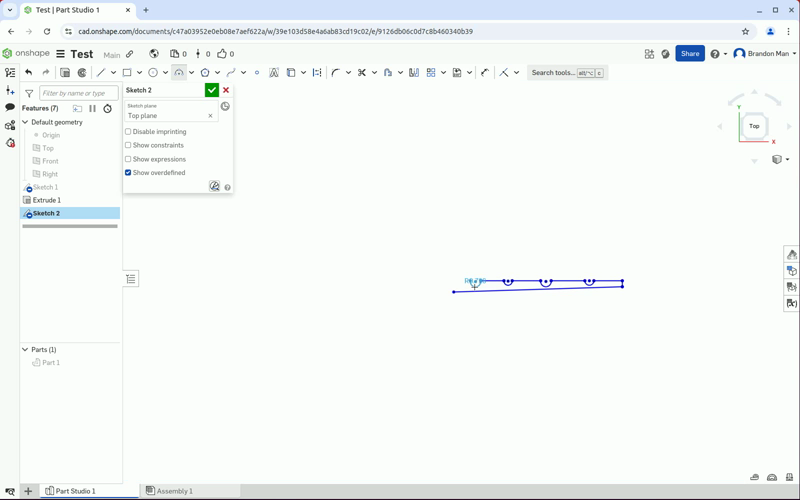
scroll(6)
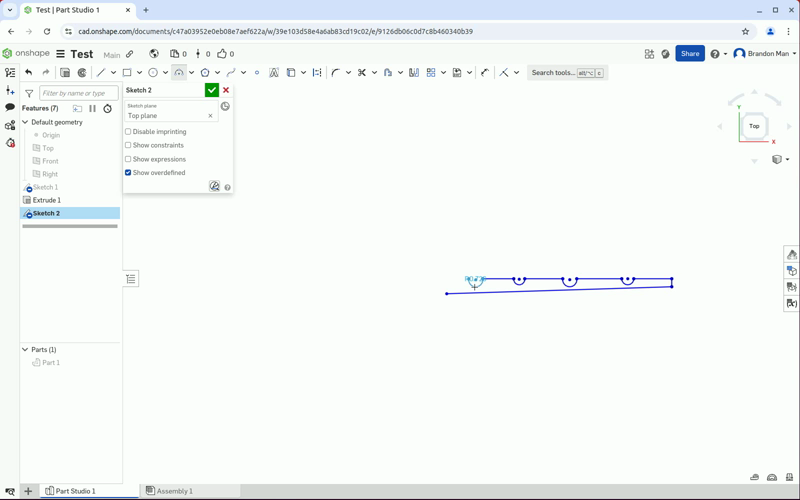
scroll(6)
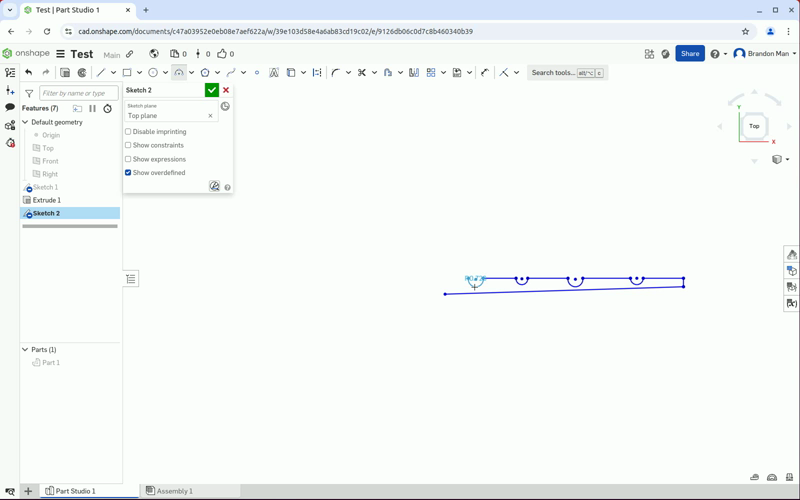
scroll(6)
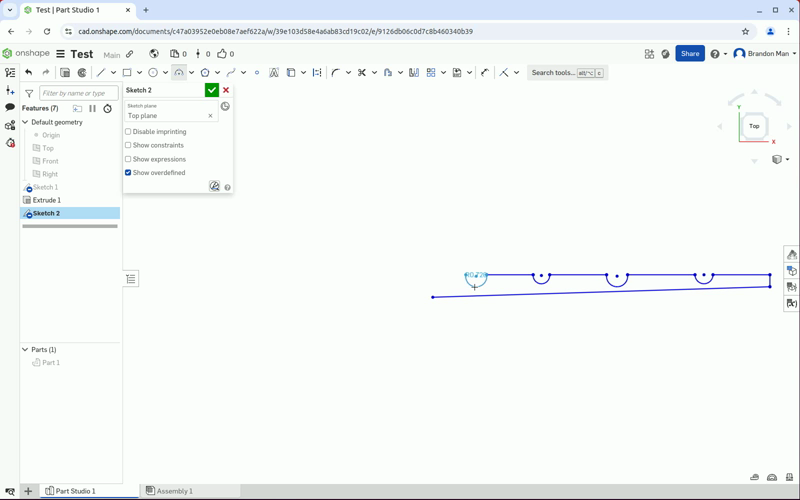
scroll(6)
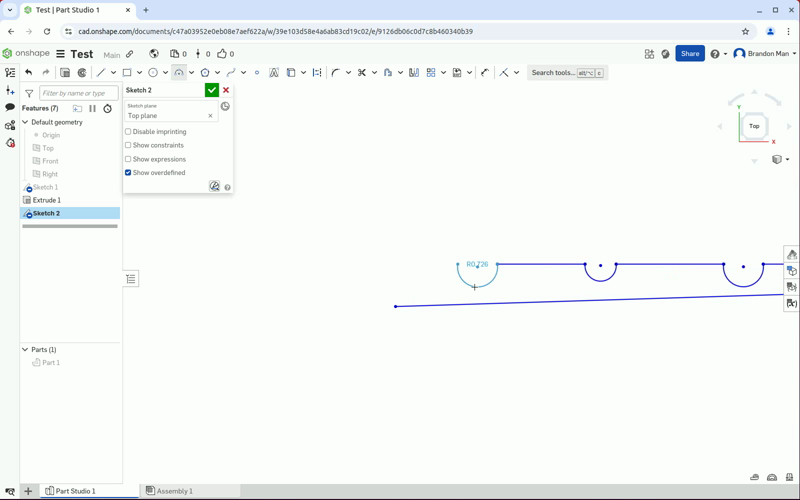
scroll(6)
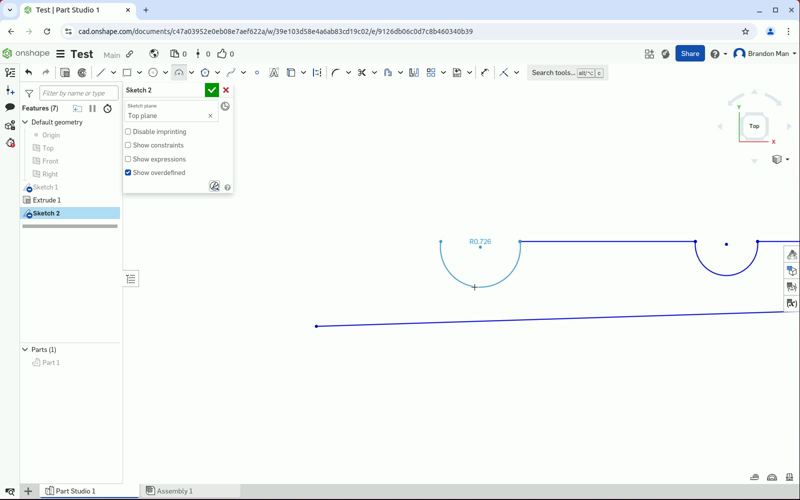
click(474, 286)
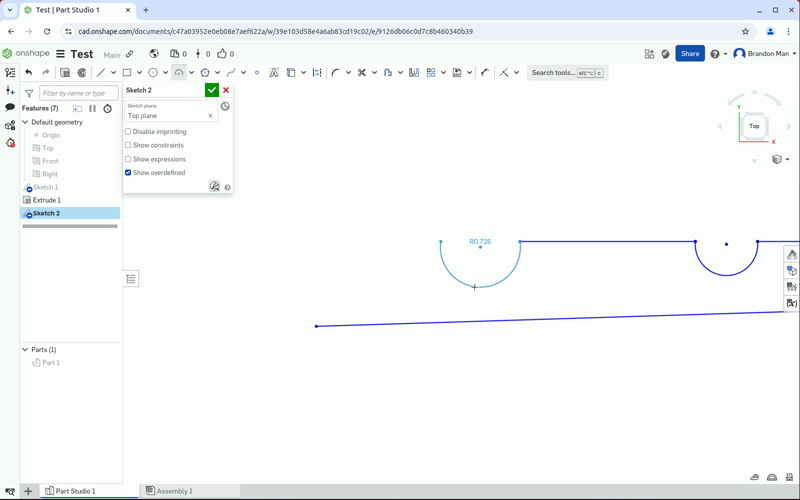
scroll(-6)
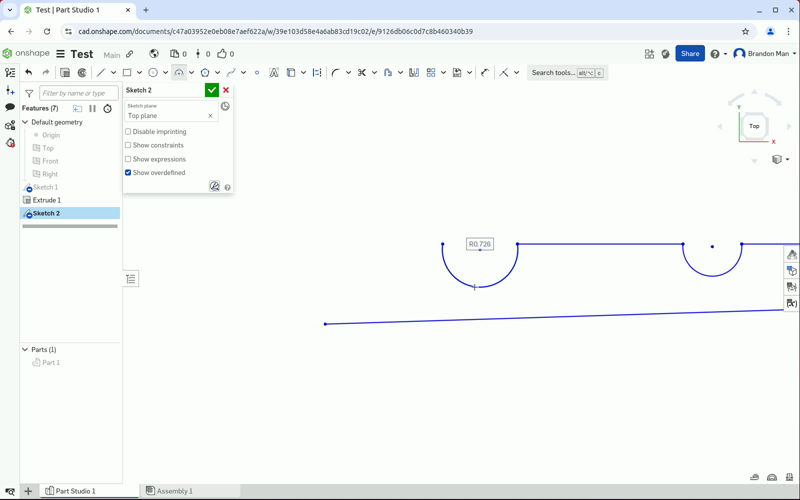
scroll(-6)
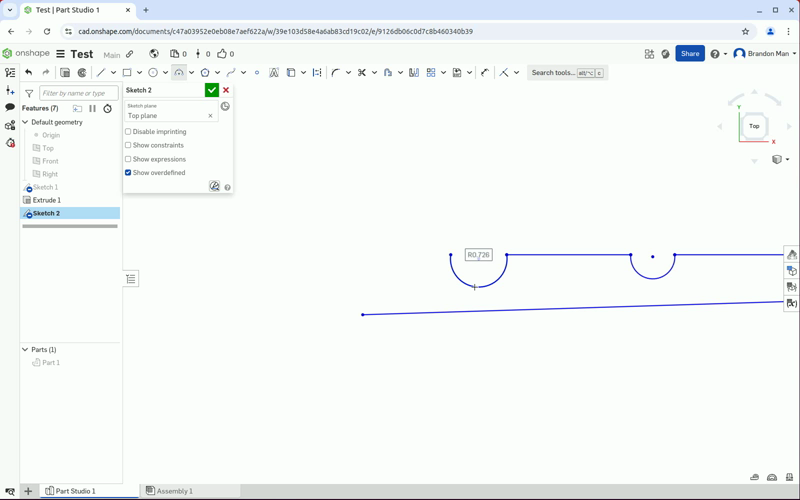
scroll(-6)
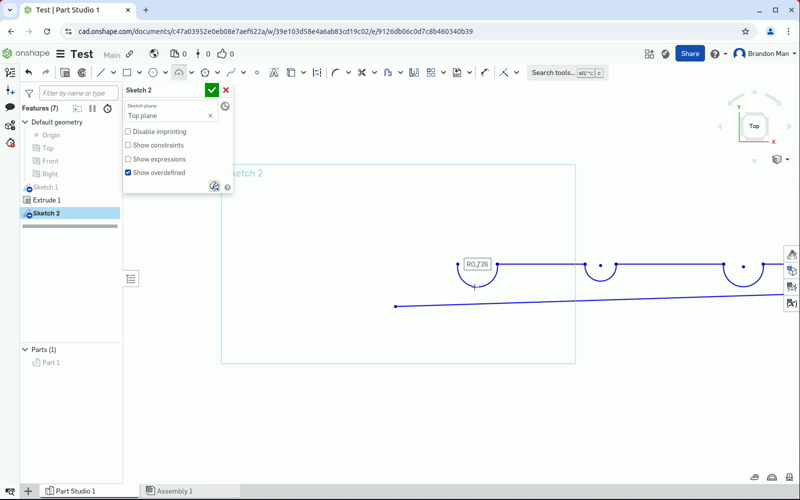
scroll(-6)
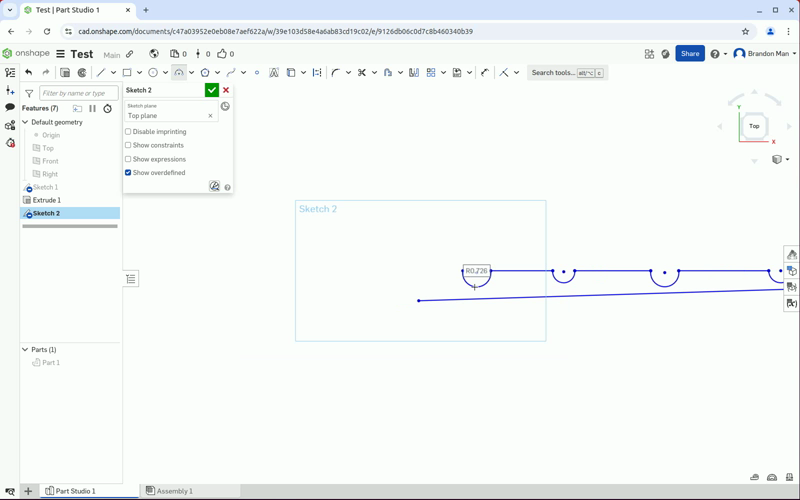
scroll(-6)
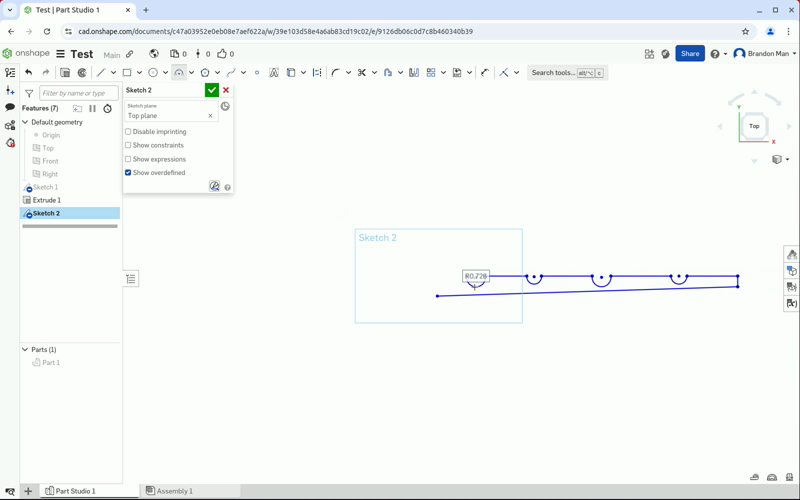
scroll(-6)
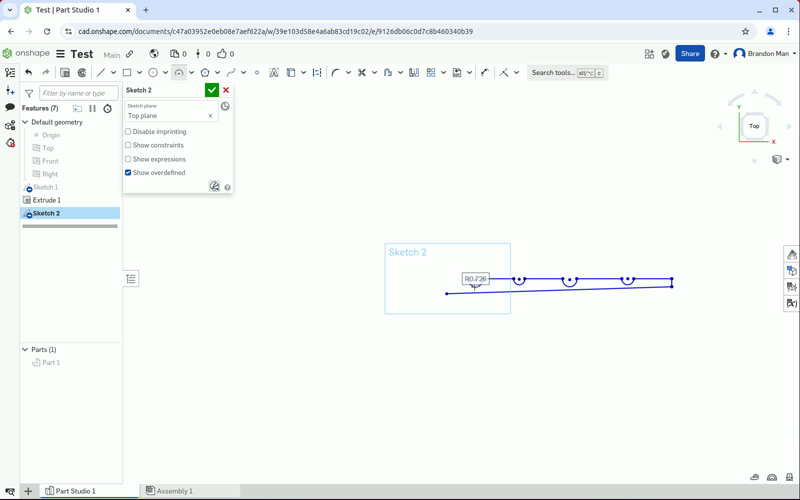
scroll(-6)
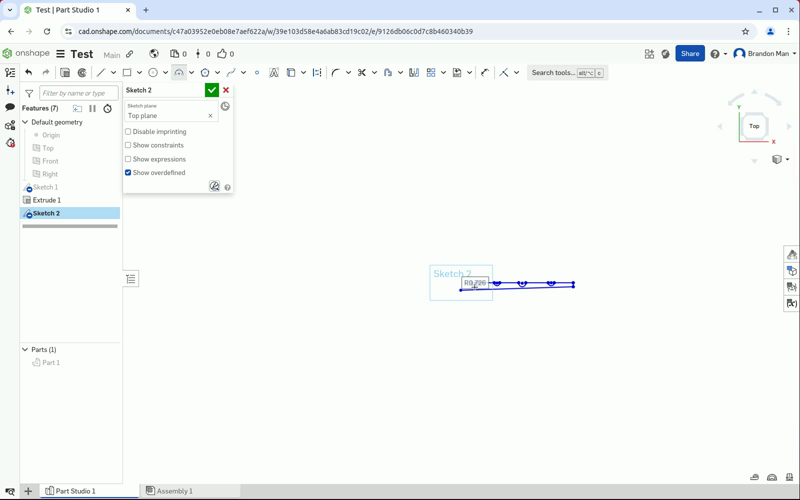
key_up(shift)
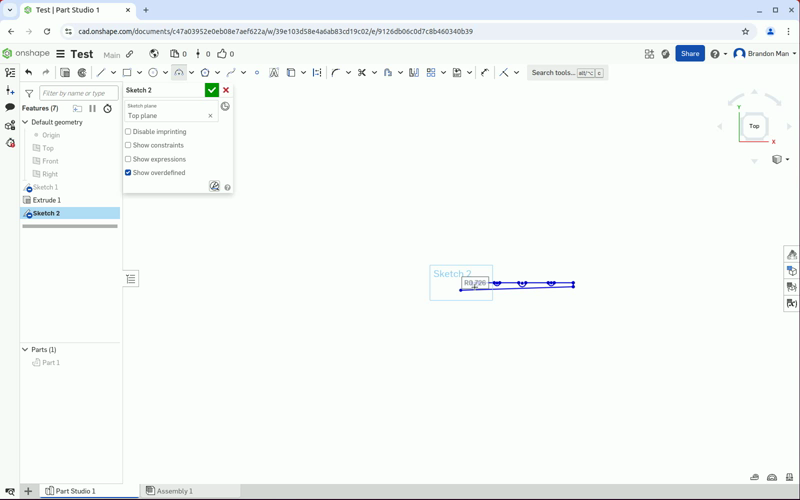
key(esc)
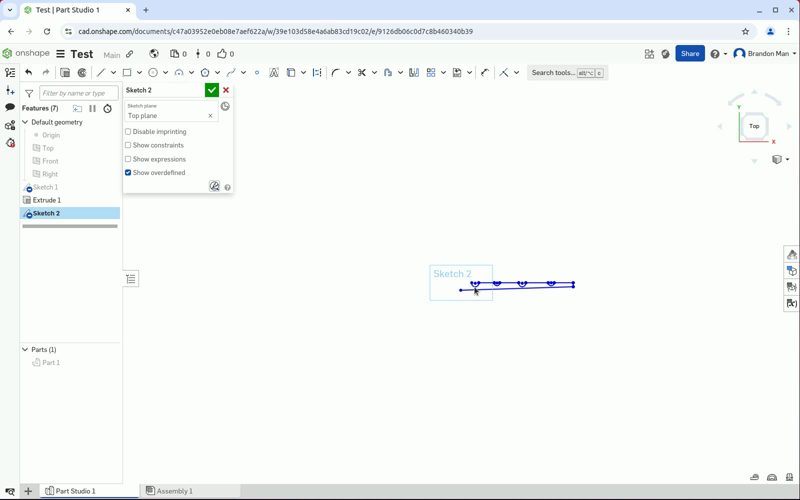
key(l)
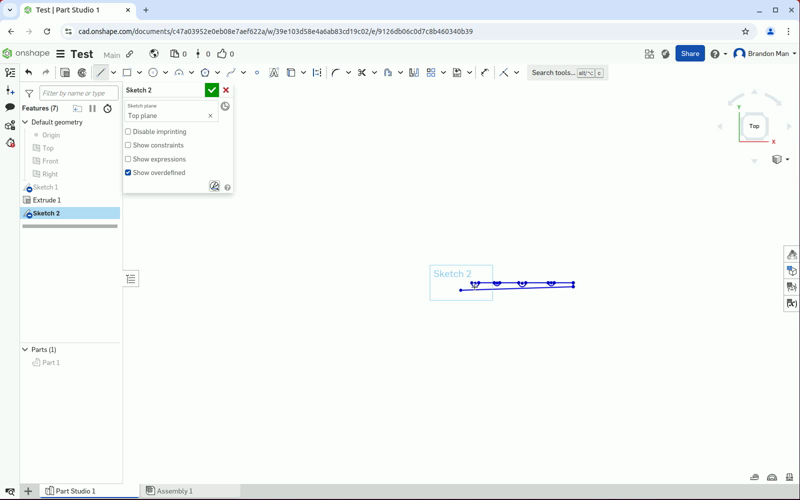
mouse_move(471, 282)
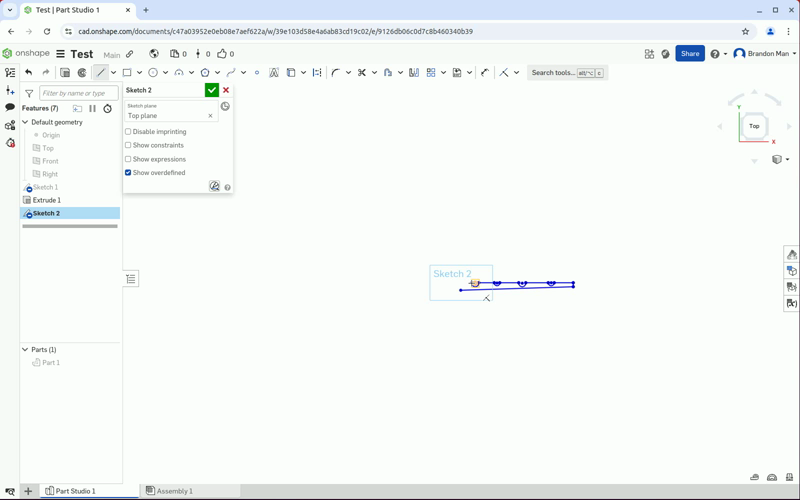
scroll(6)
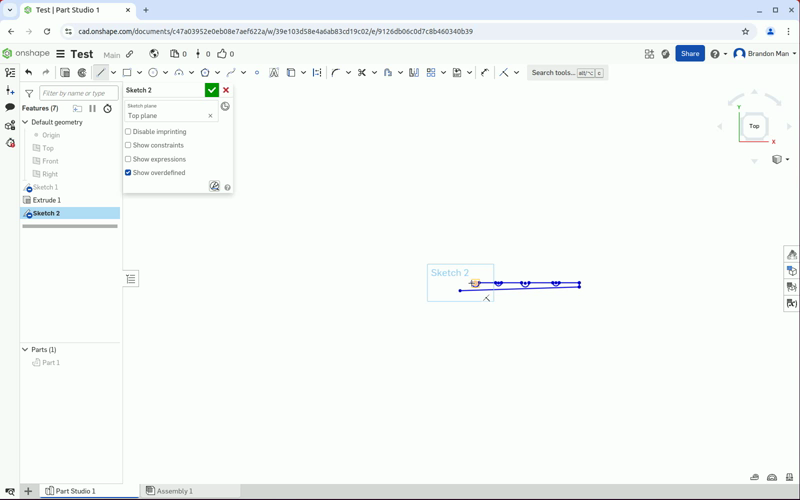
scroll(6)
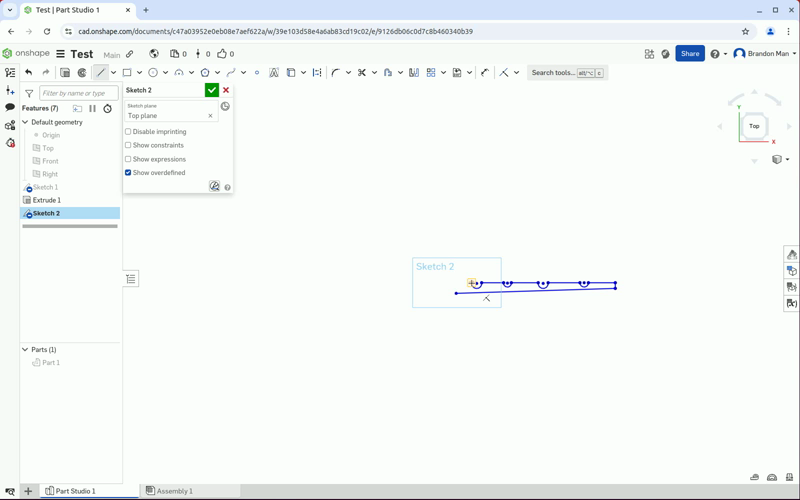
scroll(6)
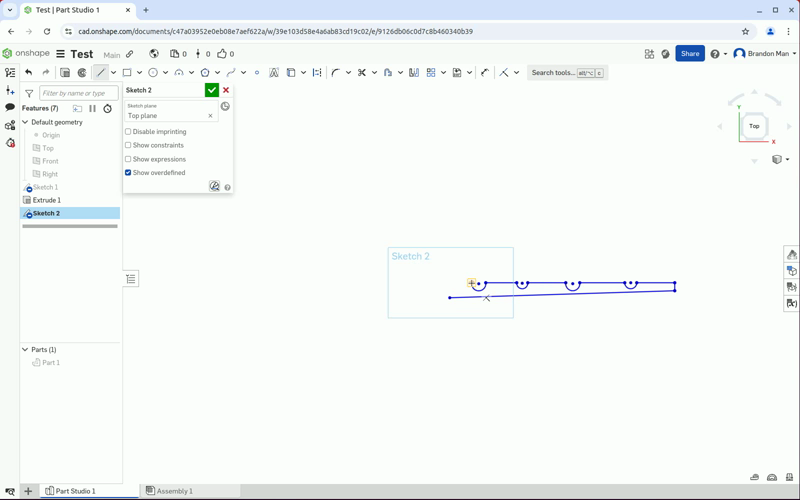
scroll(6)
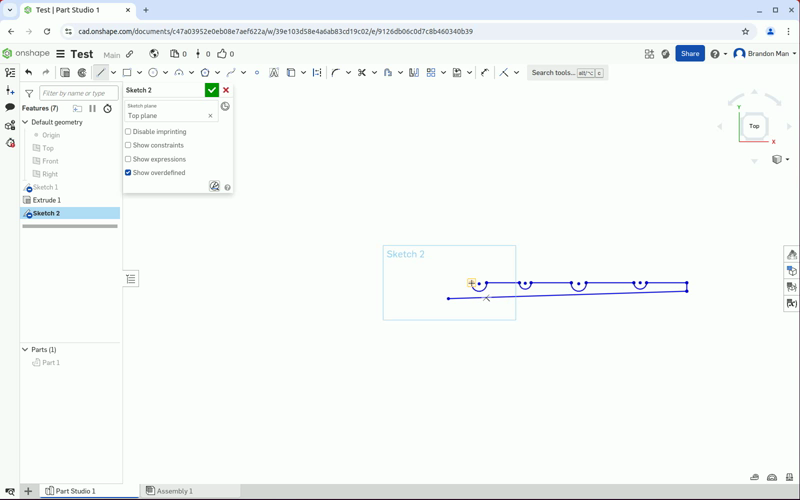
scroll(6)
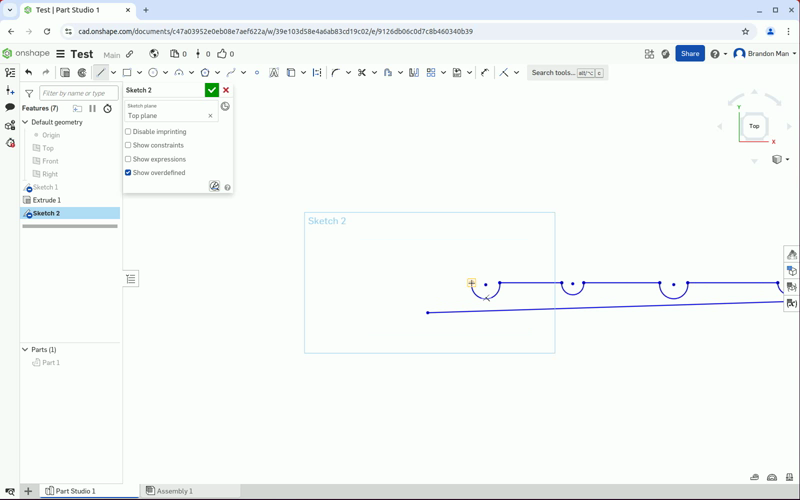
scroll(6)
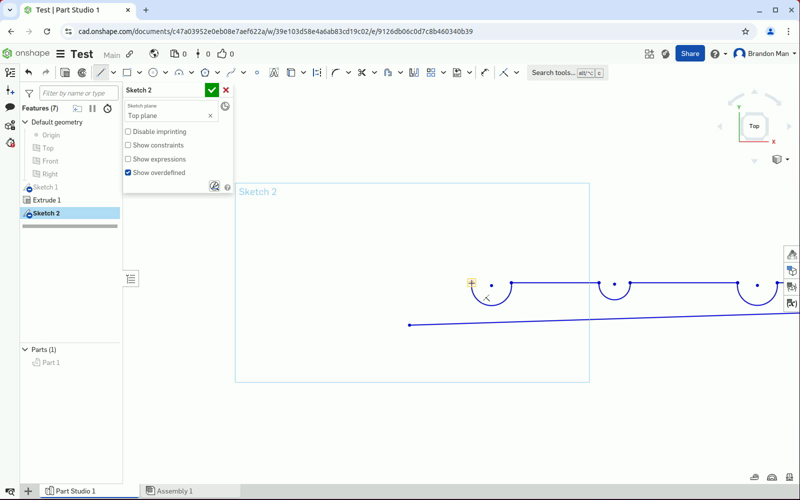
scroll(6)
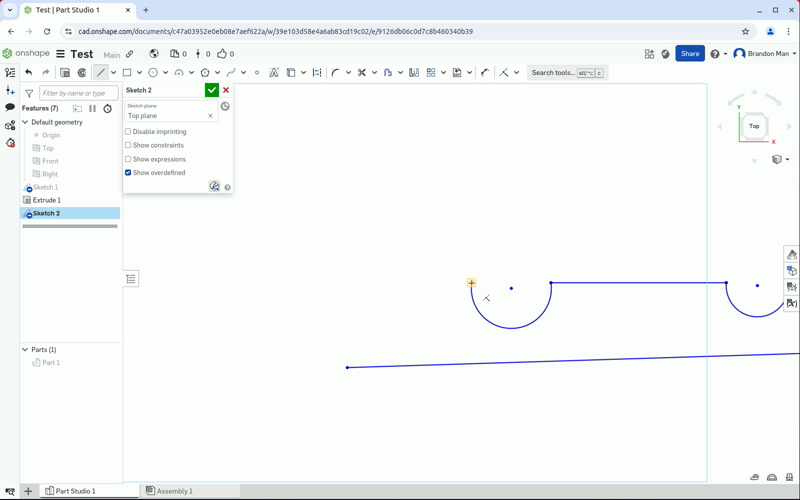
click(471, 282)
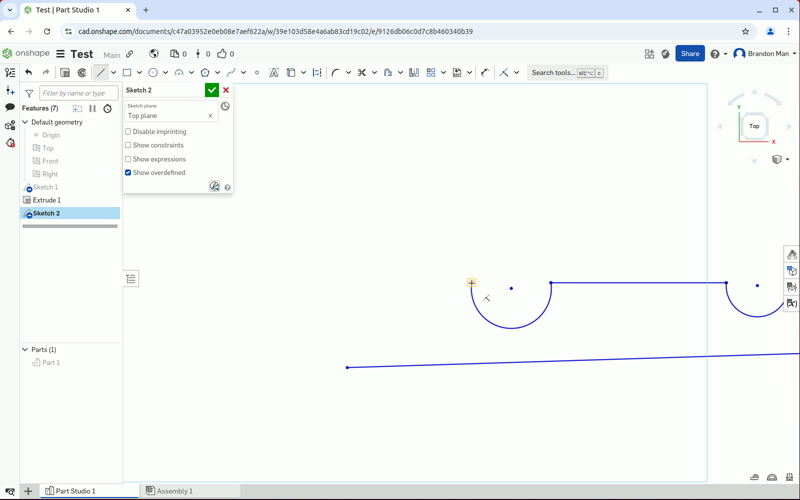
scroll(-6)
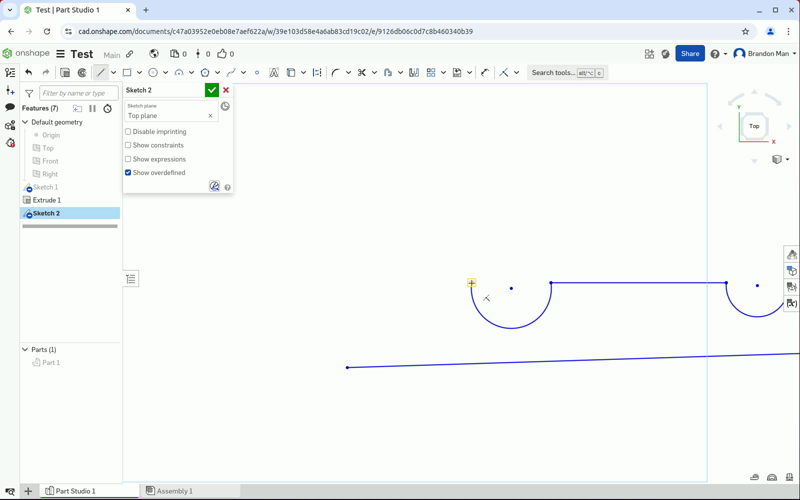
scroll(-6)
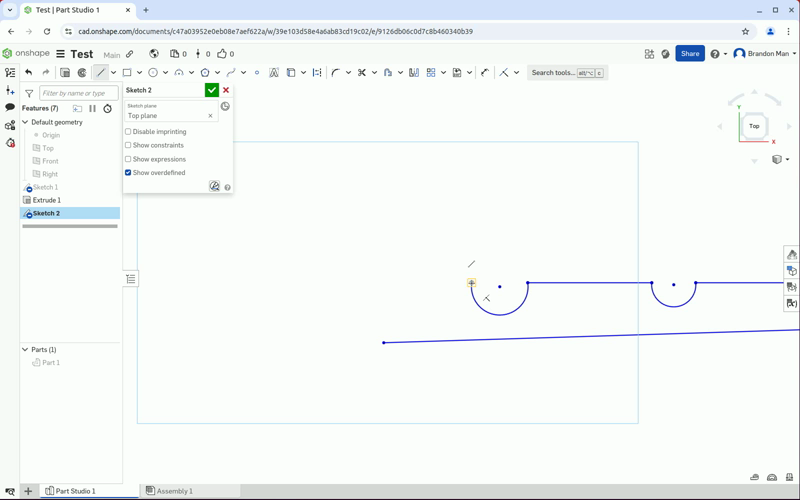
scroll(-6)
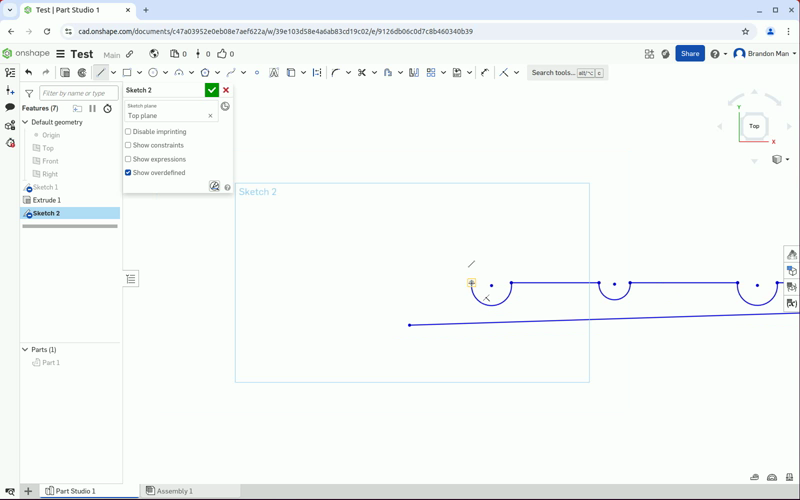
scroll(-6)
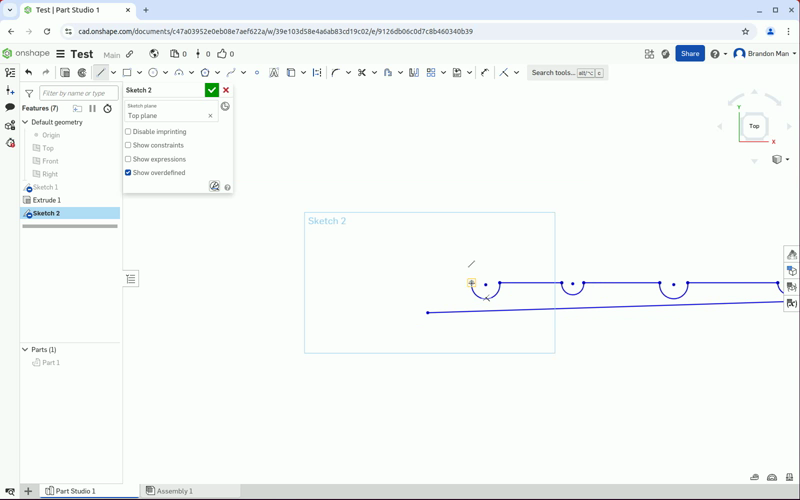
scroll(-6)
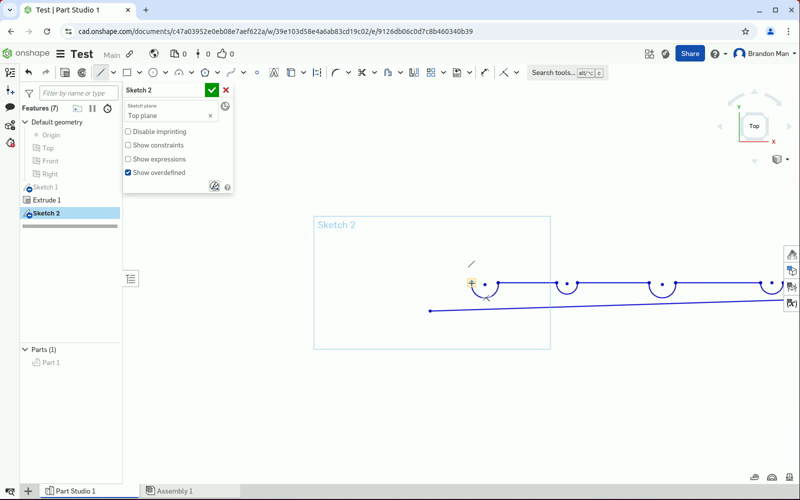
scroll(-6)
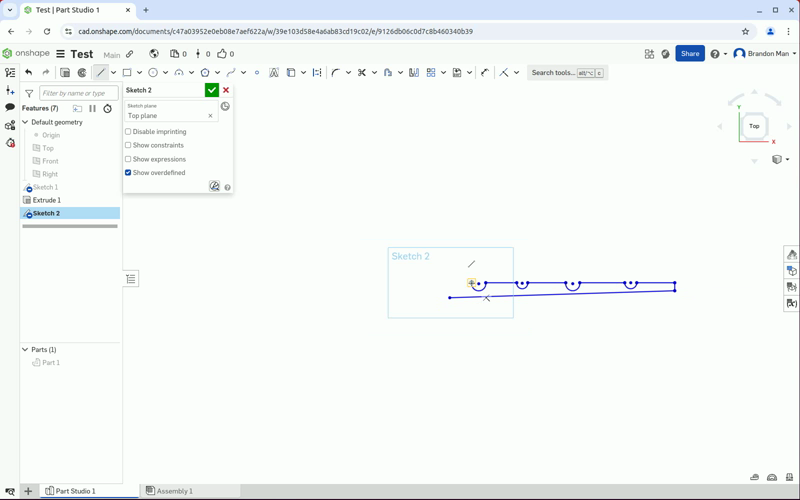
scroll(-6)
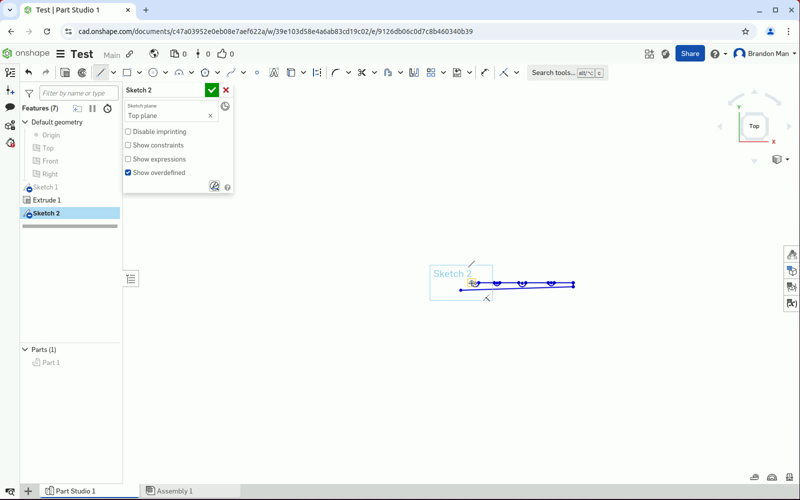
key_down(shift)
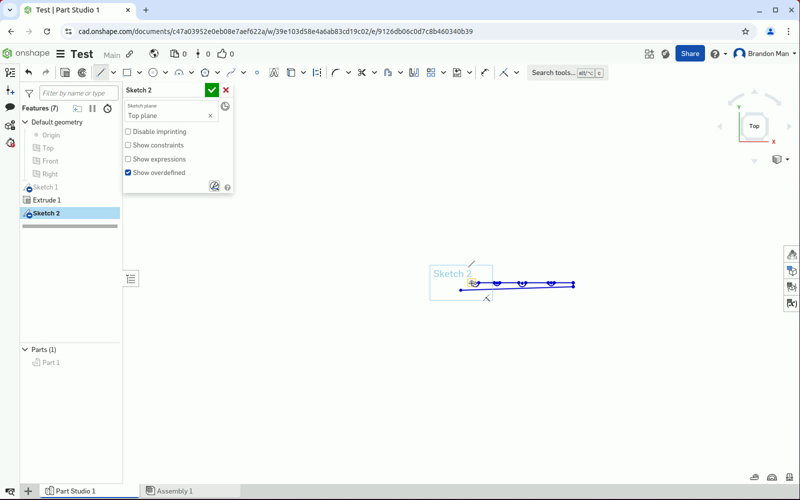
mouse_move(501, 282)
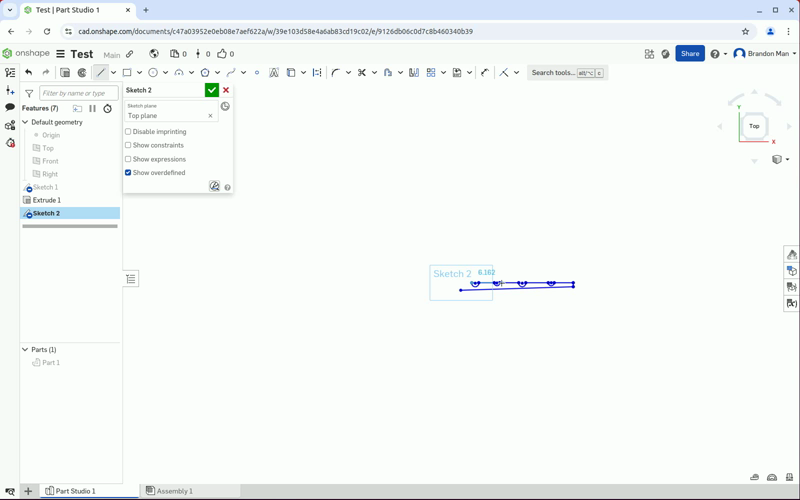
mouse_move(460, 282)
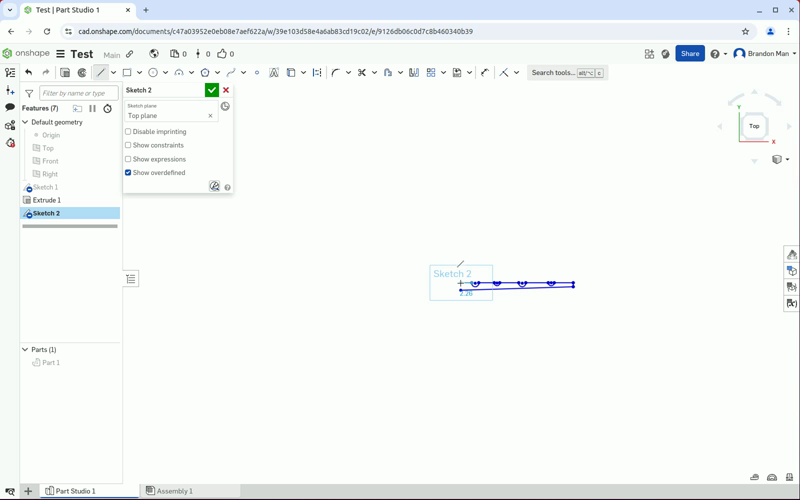
click(460, 282)
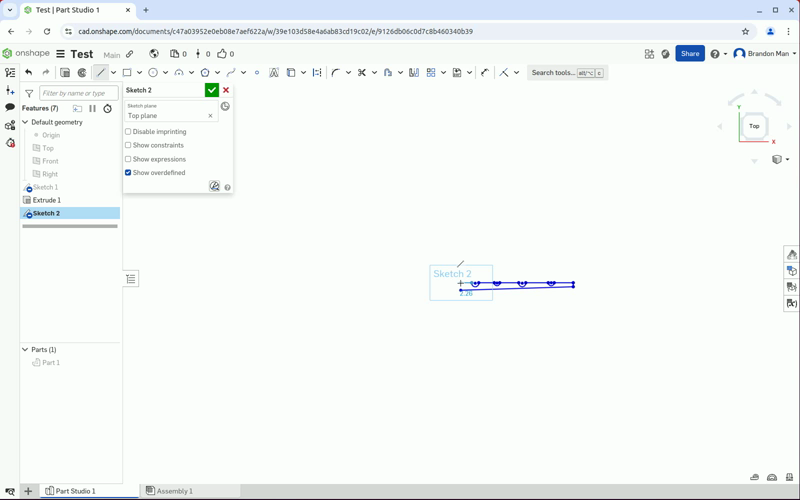
key_up(shift)
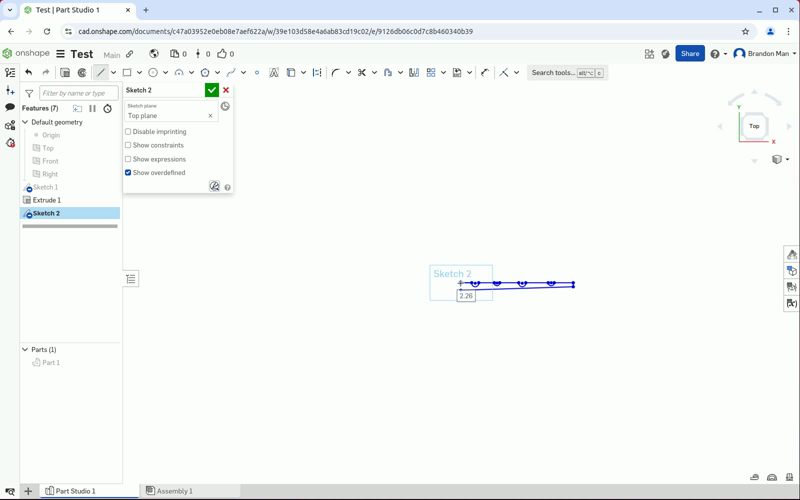
mouse_move(490, 282)
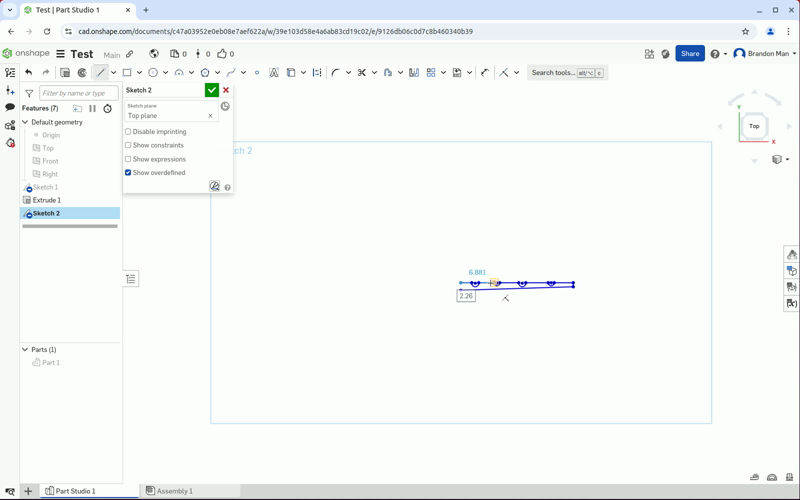
key_down(shift)
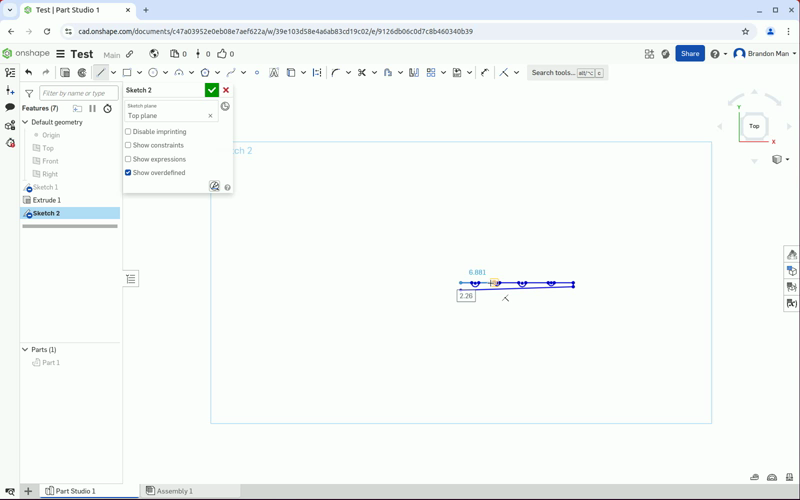
mouse_move(460, 290)
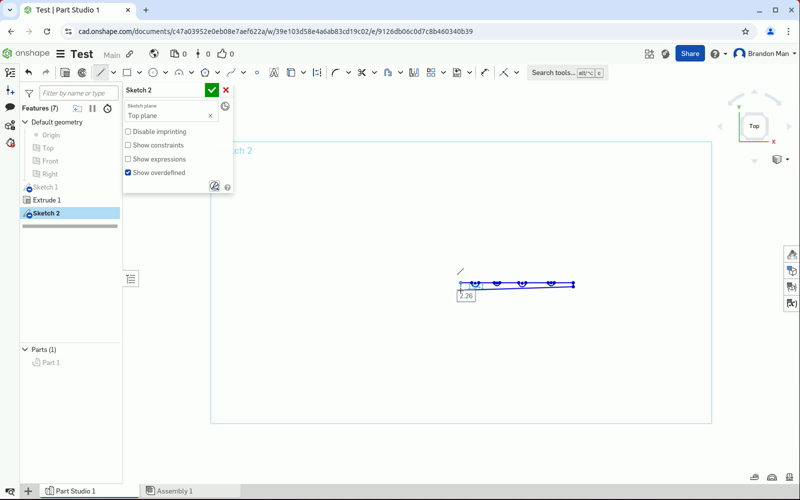
scroll(6)
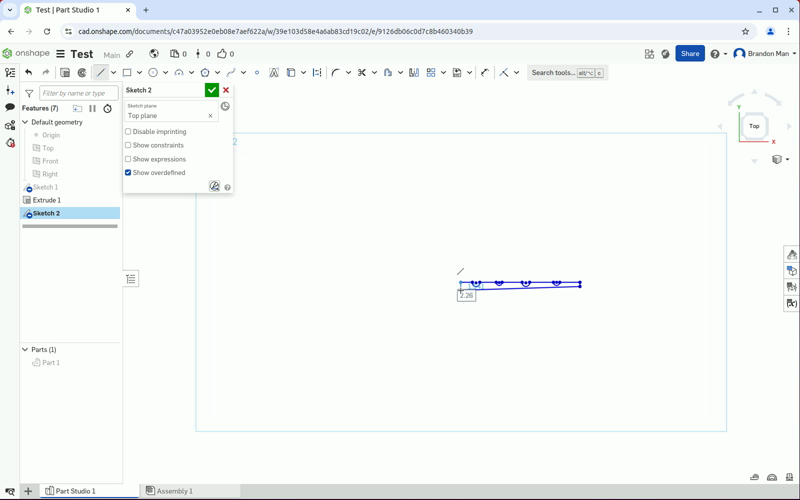
scroll(6)
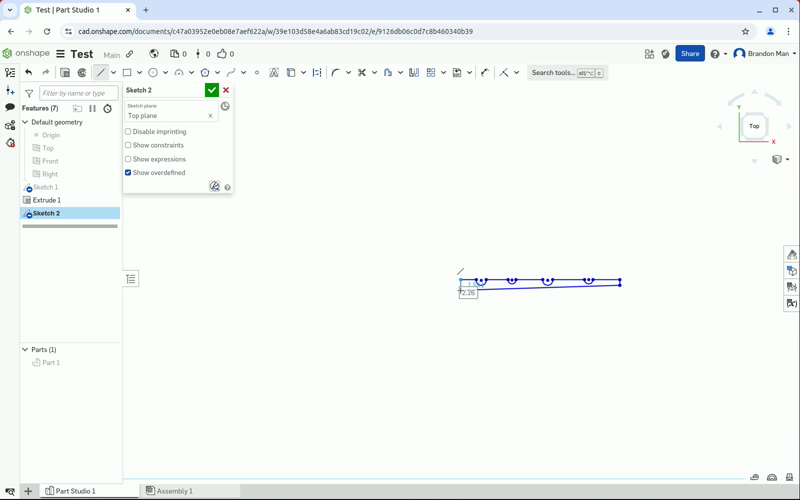
scroll(6)
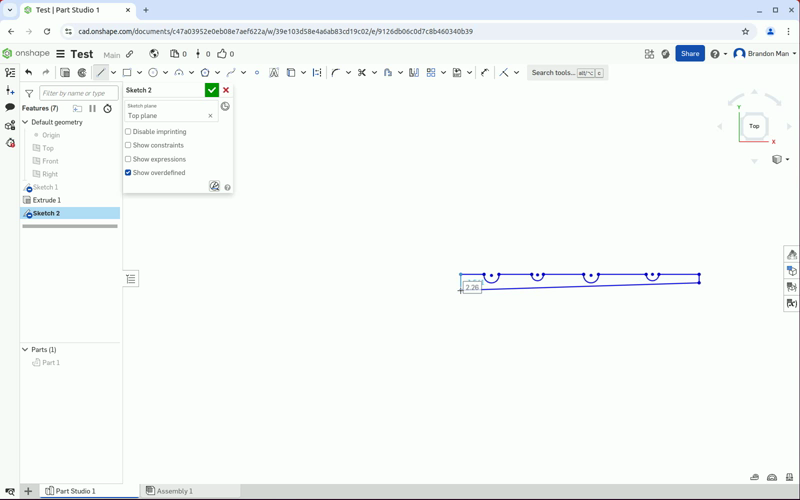
scroll(6)
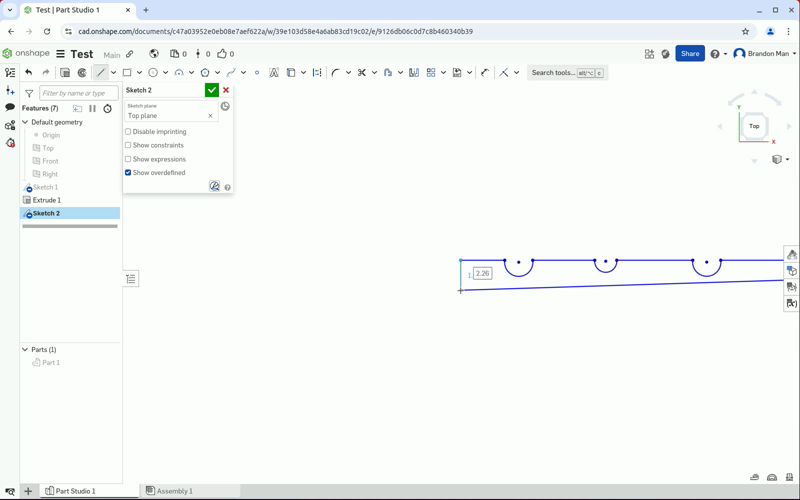
scroll(6)
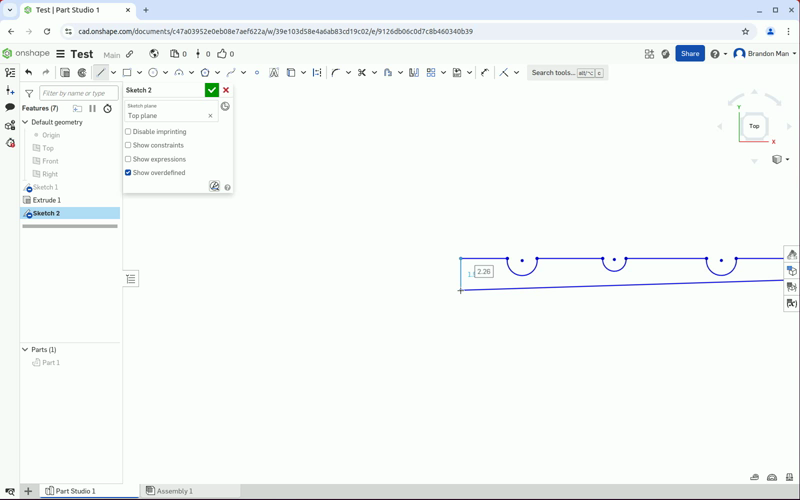
scroll(6)
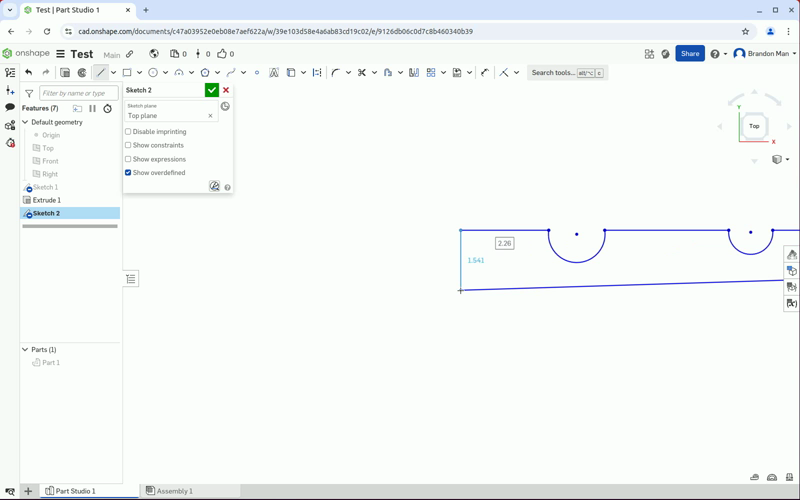
scroll(6)
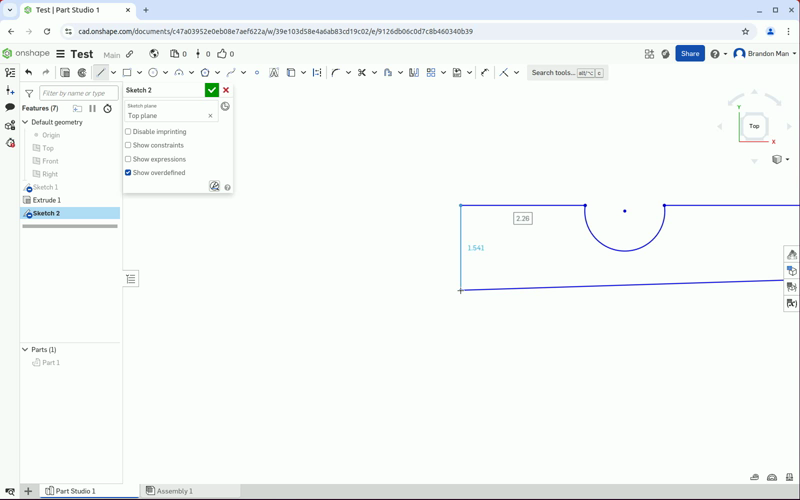
key_up(shift)
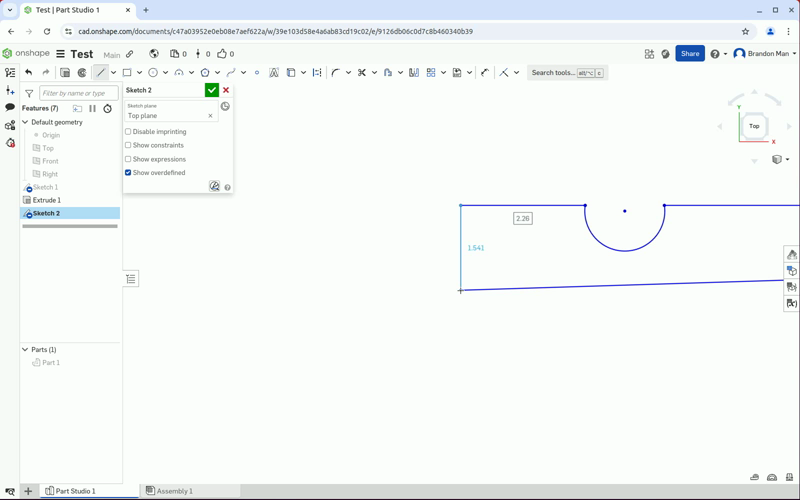
click(460, 290)
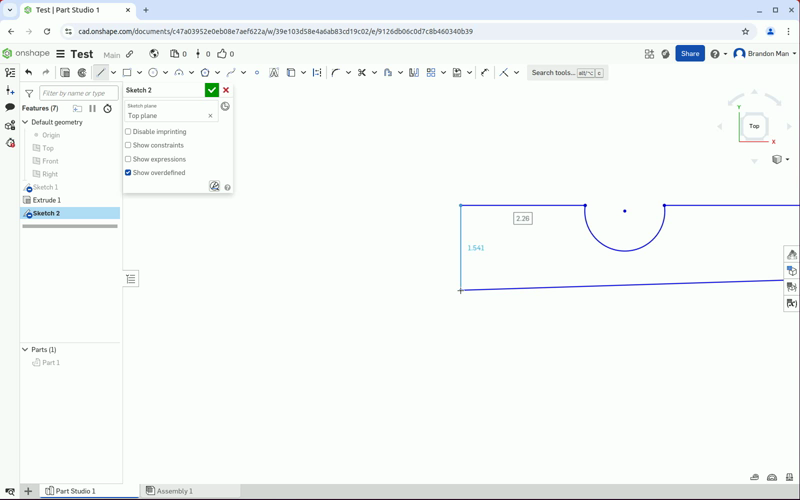
scroll(-6)
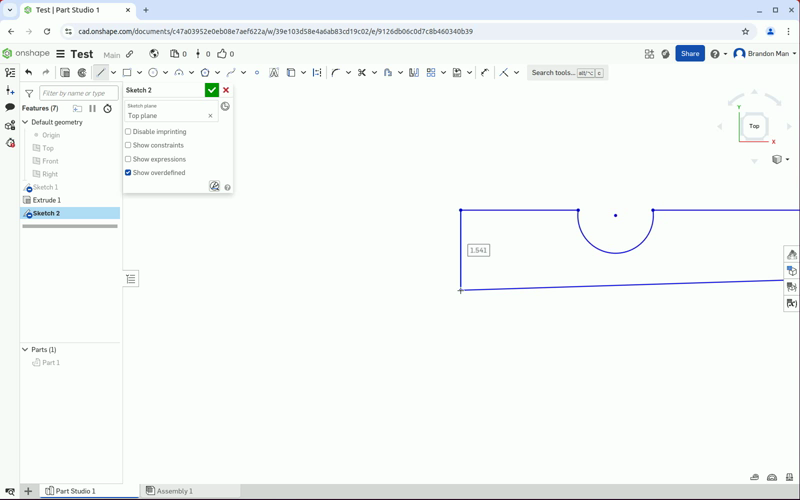
scroll(-6)
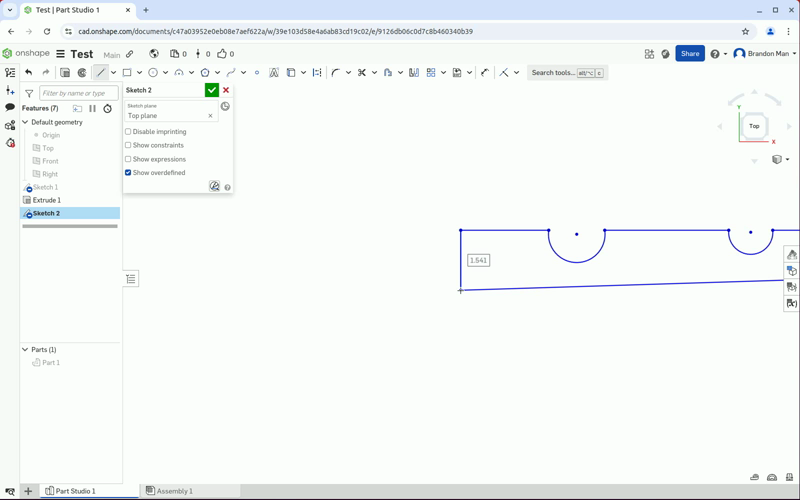
scroll(-6)
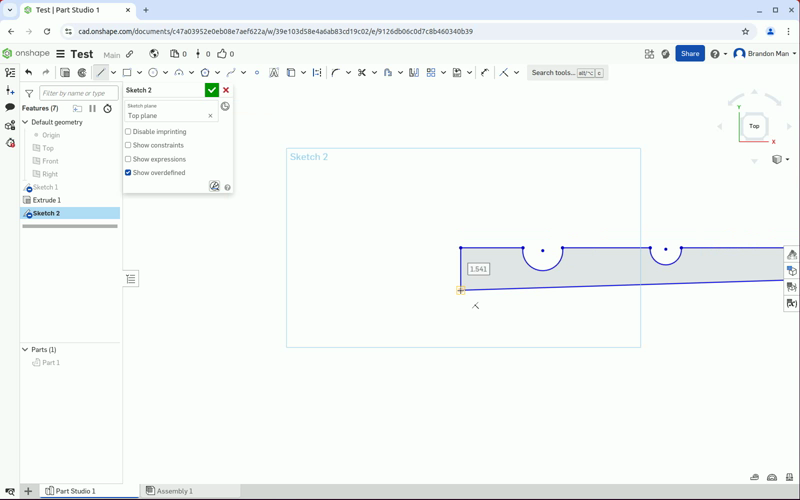
scroll(-6)
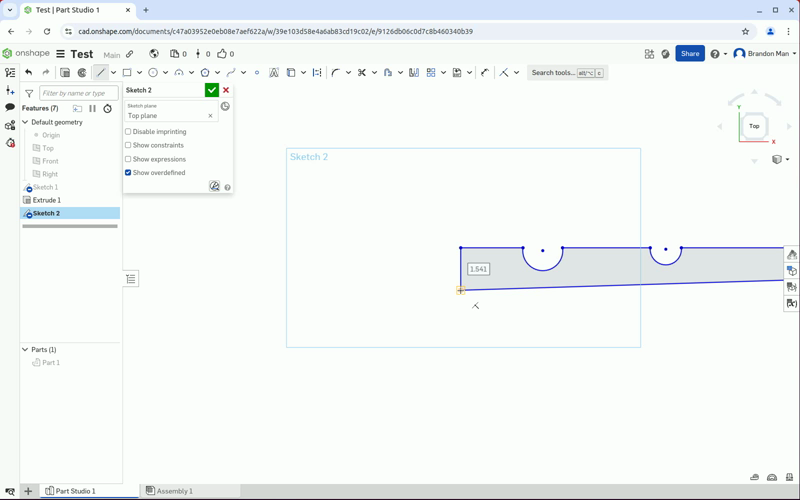
scroll(-6)
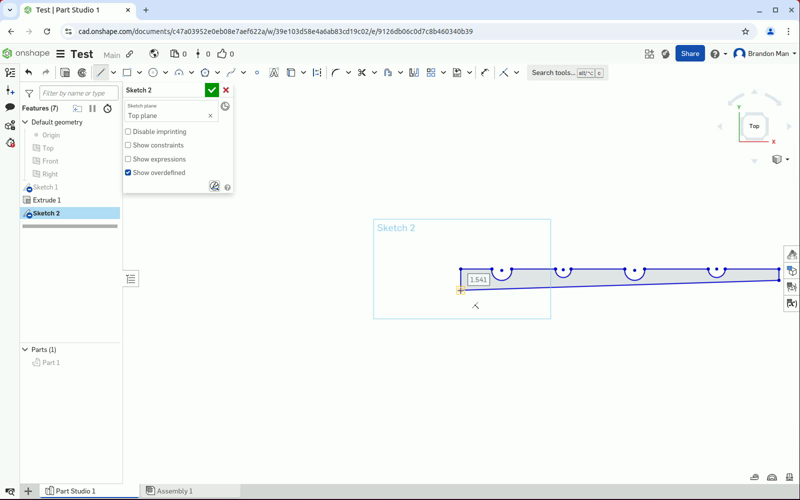
scroll(-6)
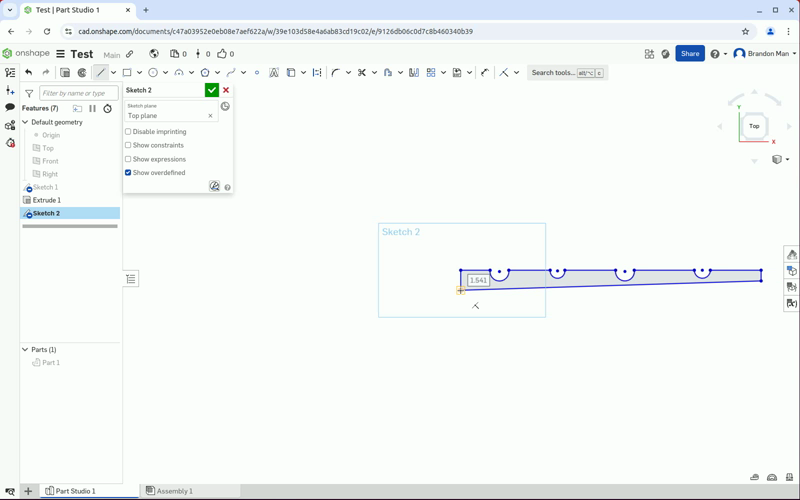
scroll(-6)
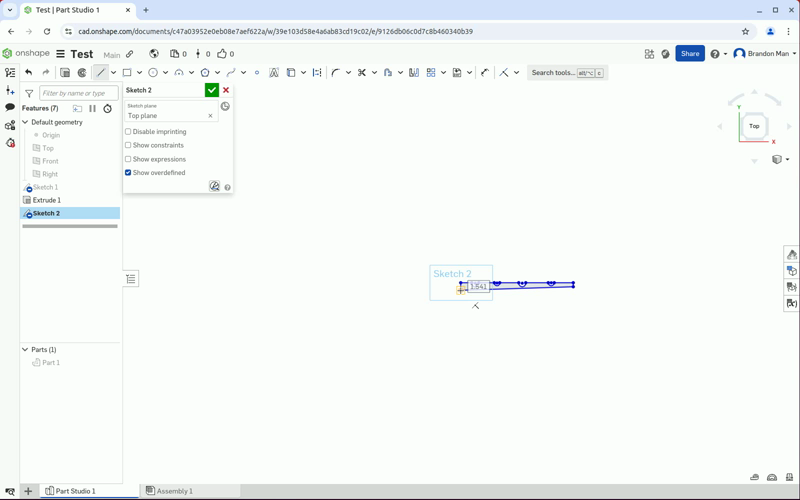
key(esc)
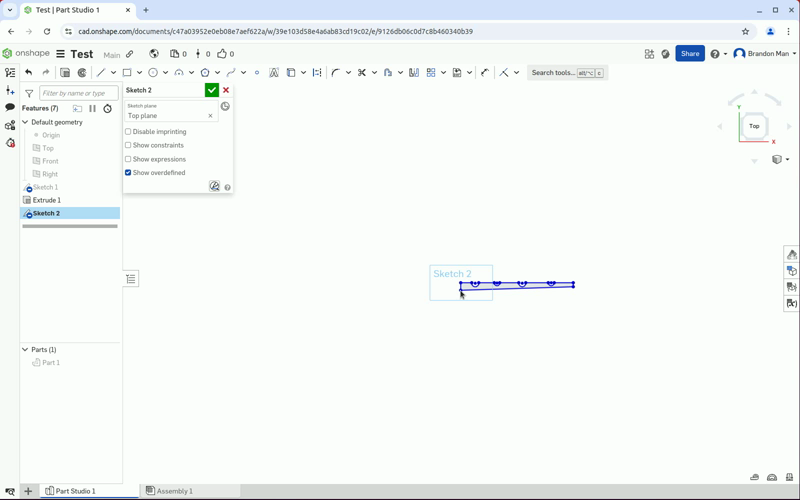
mouse_move(526, 286)
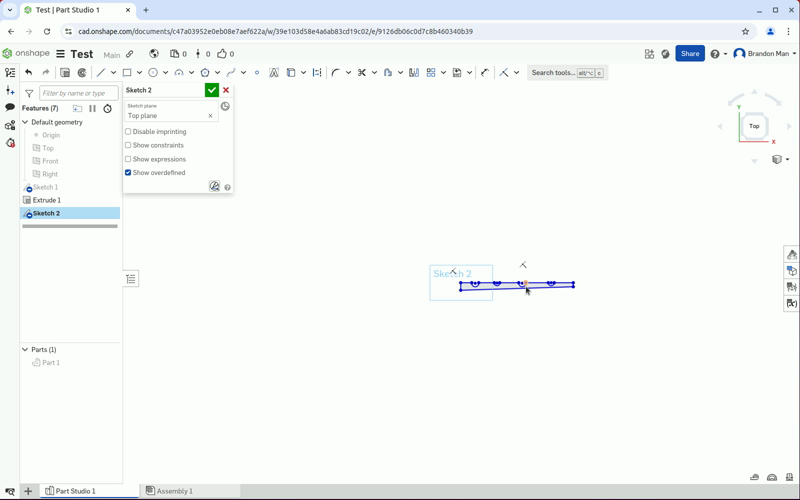
scroll(6)
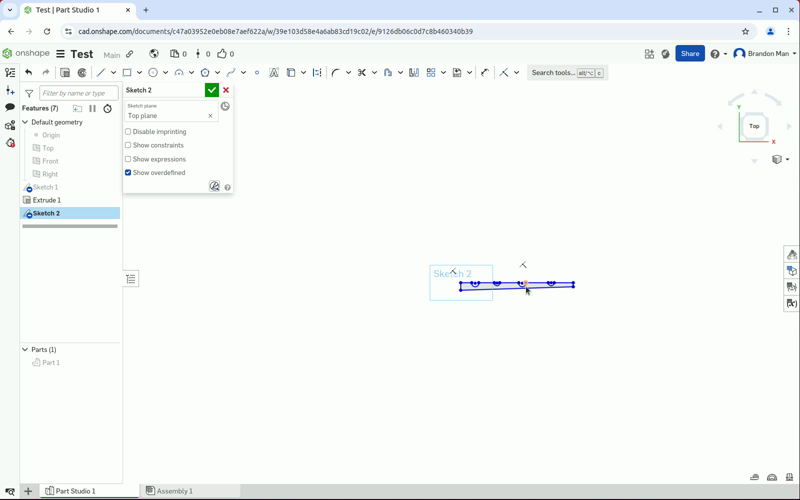
scroll(6)
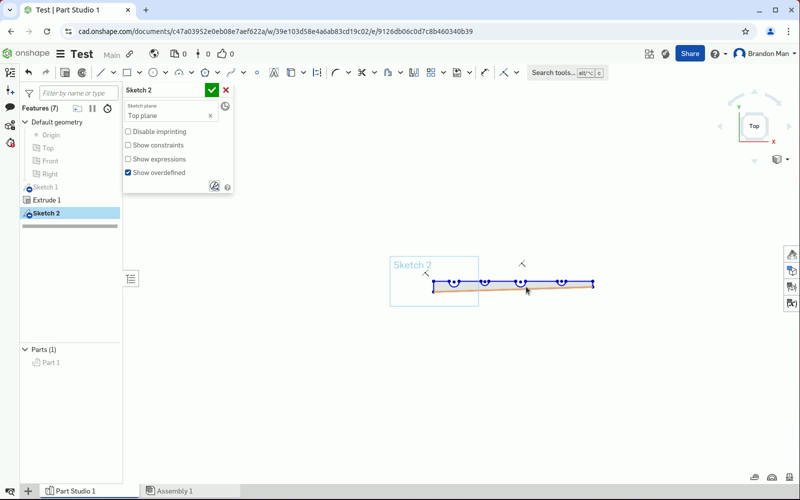
scroll(6)
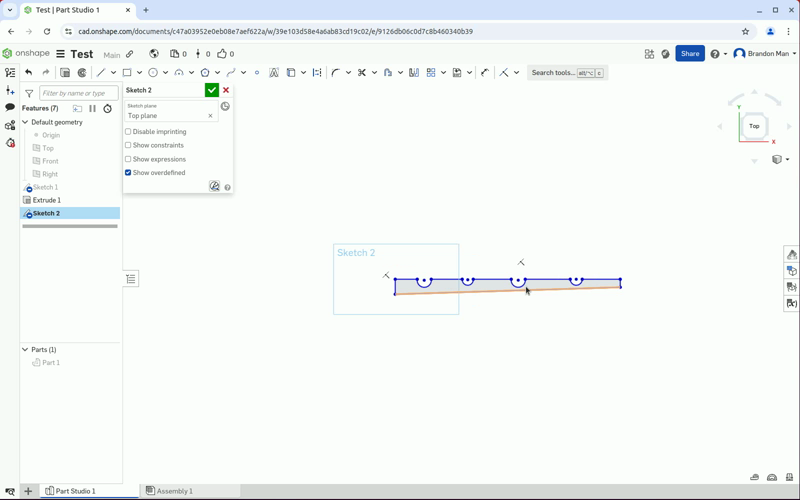
scroll(6)
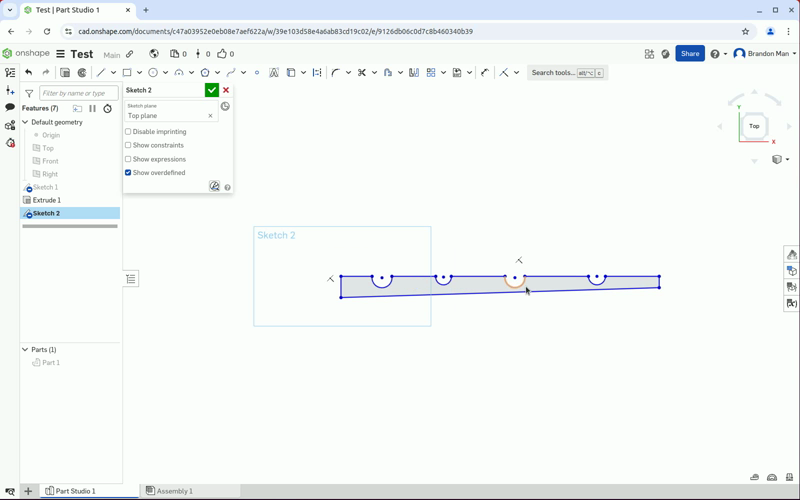
scroll(6)
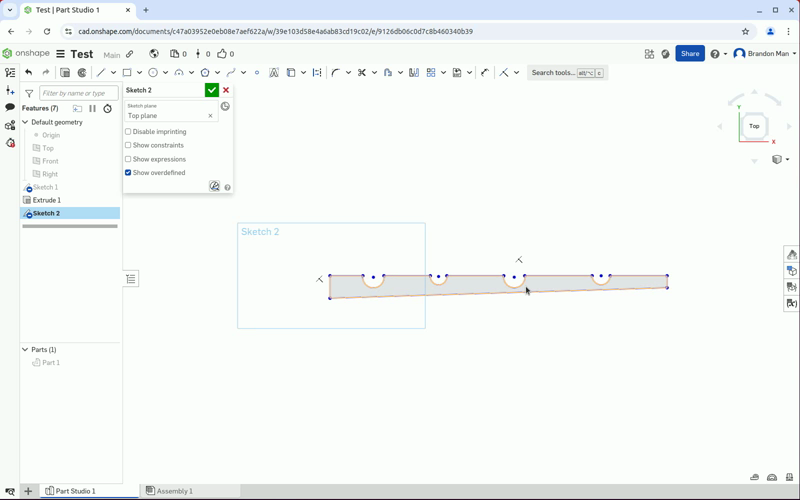
scroll(6)
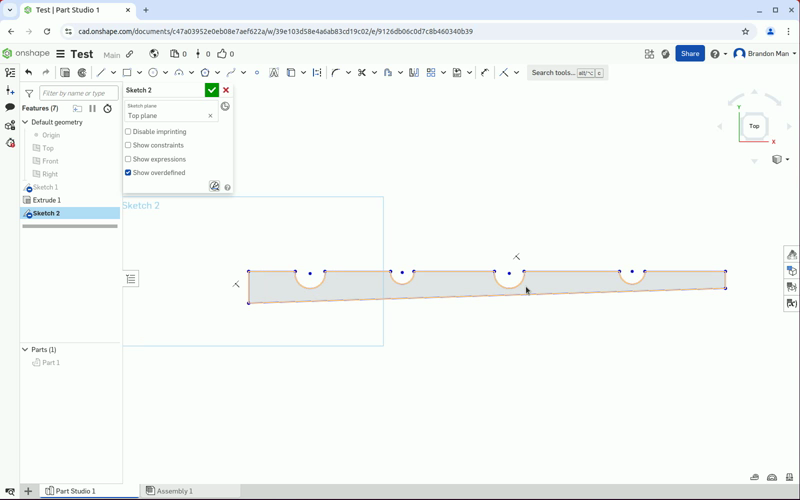
scroll(6)
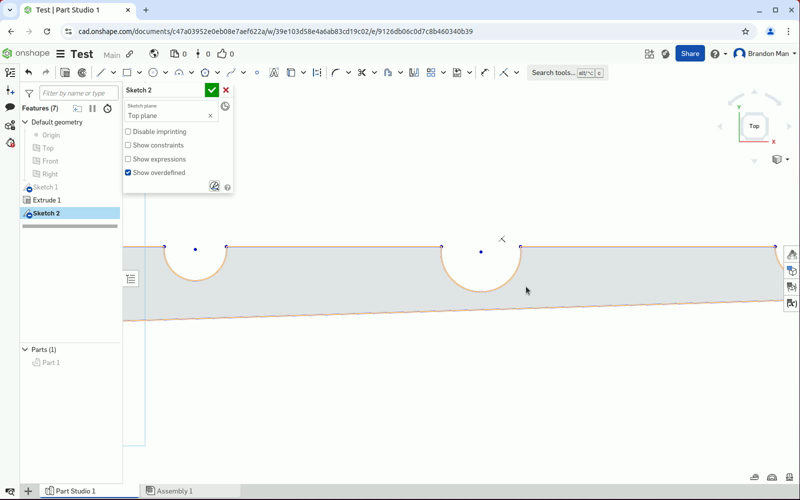
click(526, 286)
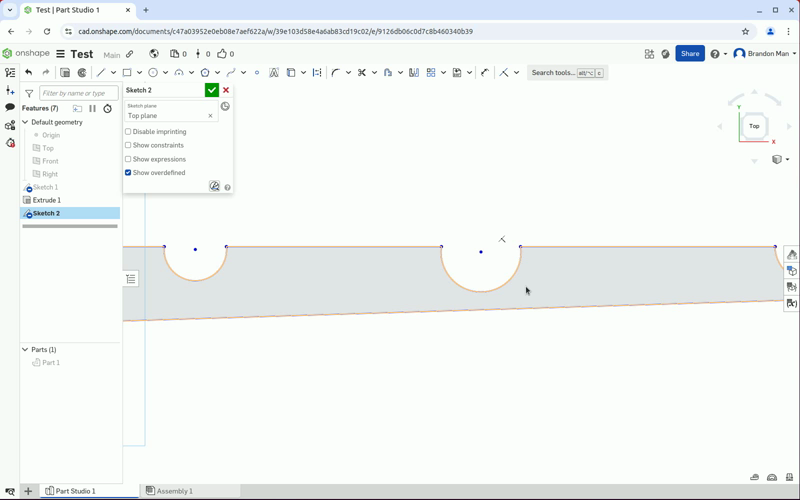
scroll(-6)
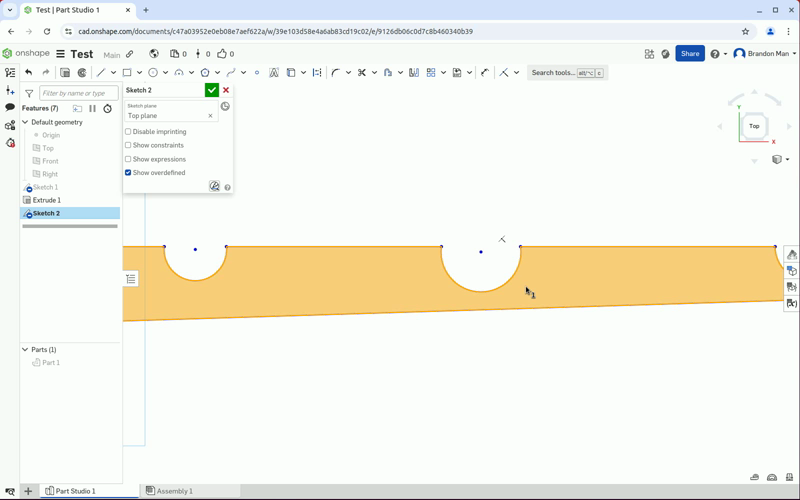
scroll(-6)
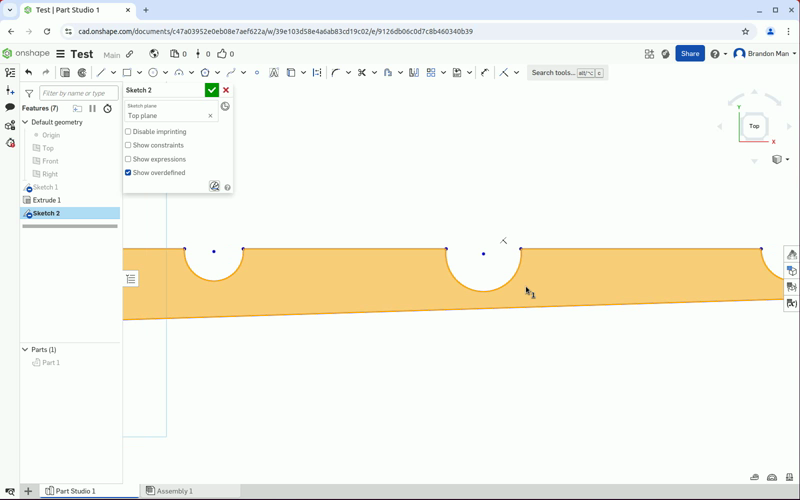
scroll(-6)
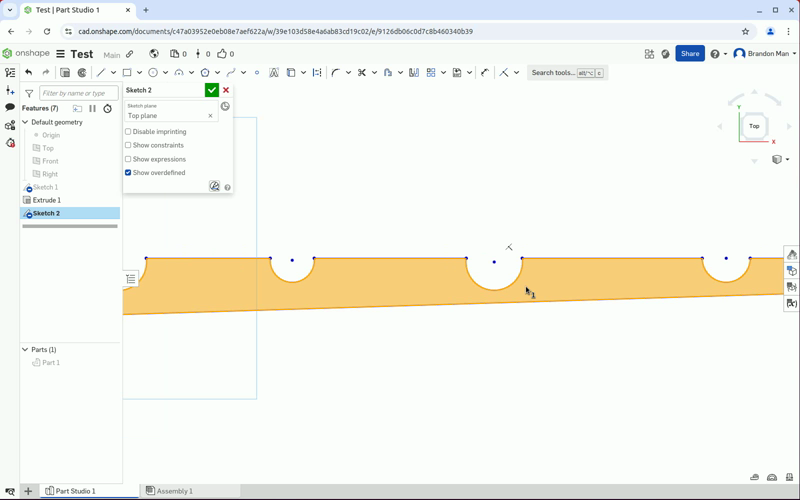
scroll(-6)
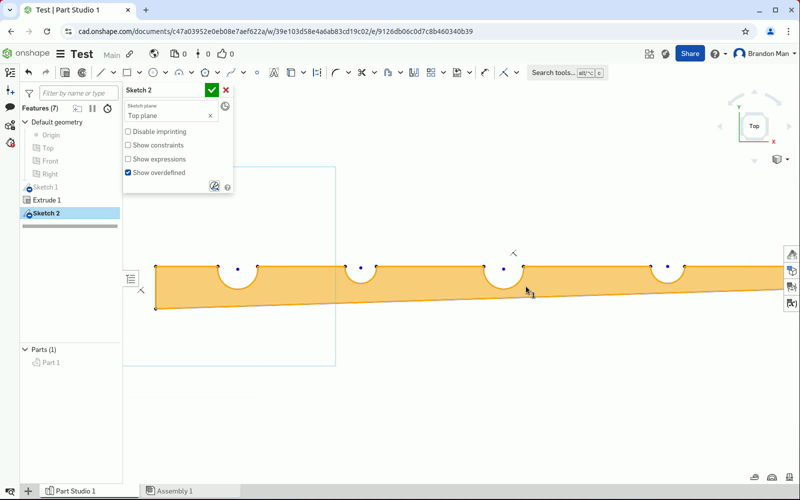
scroll(-6)
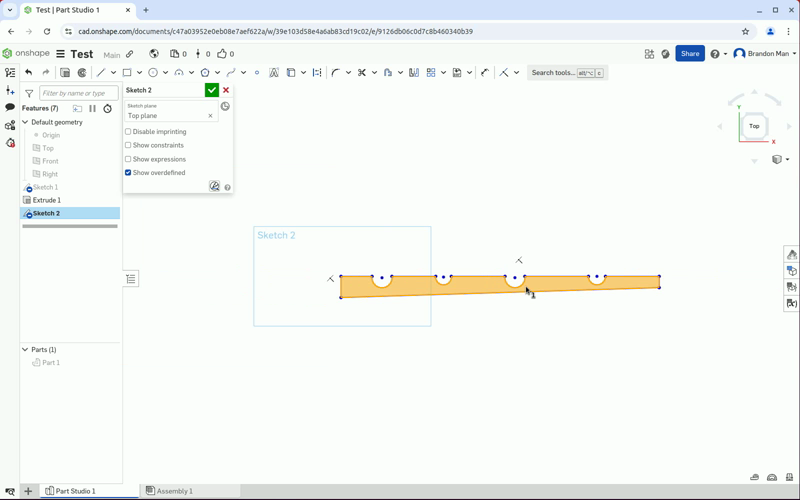
scroll(-6)
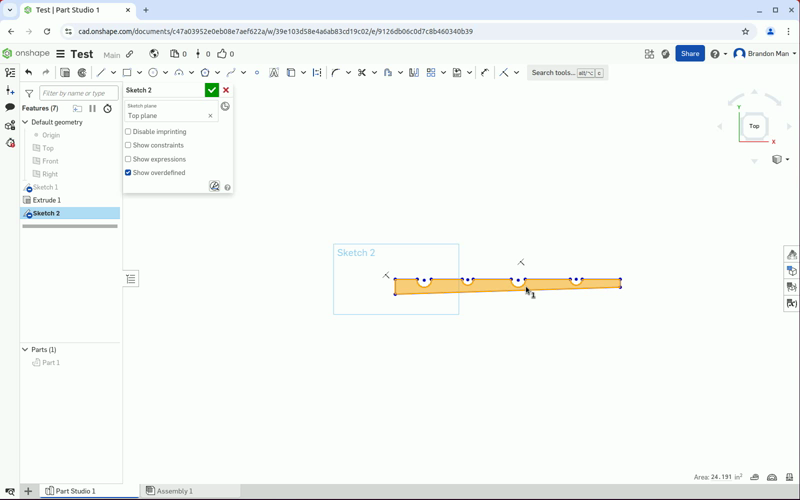
scroll(-6)
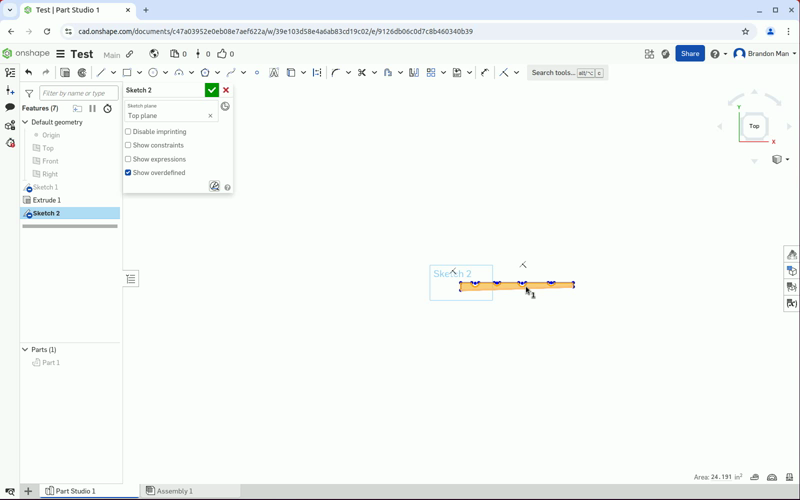
mouse_move(73, 352)
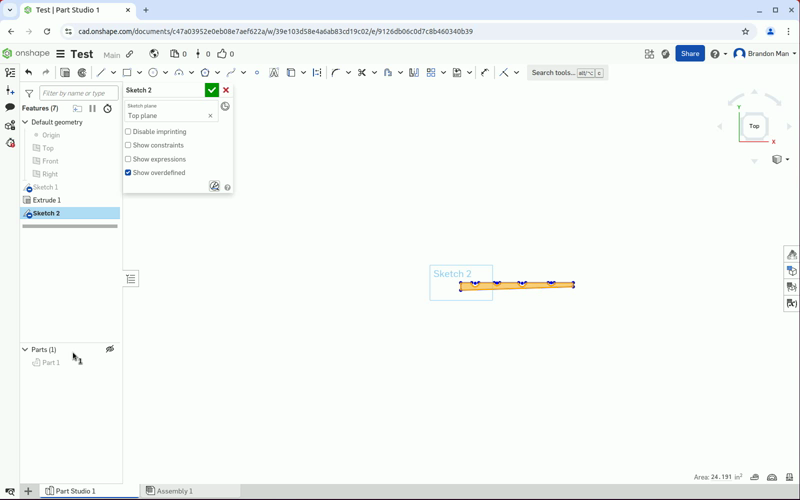
key(shift+y)
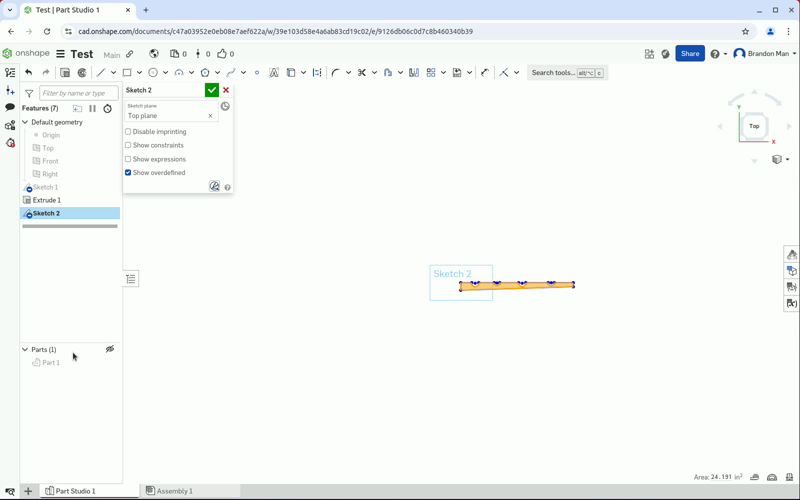
key(shift+e)
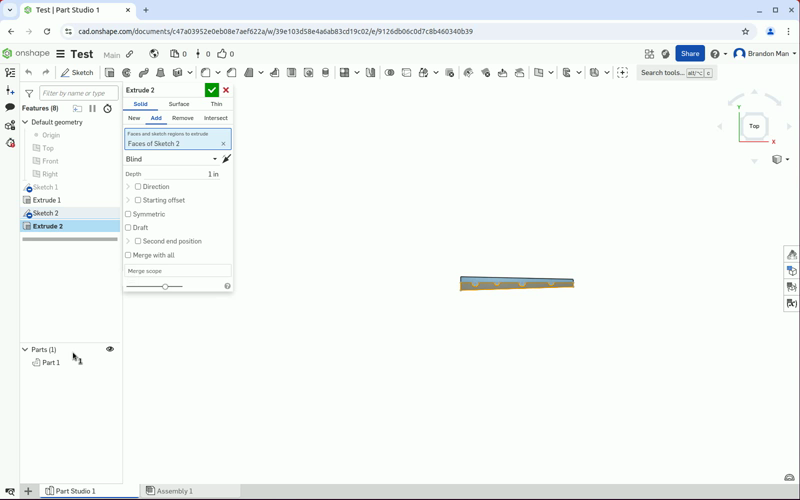
mouse_move(143, 106)
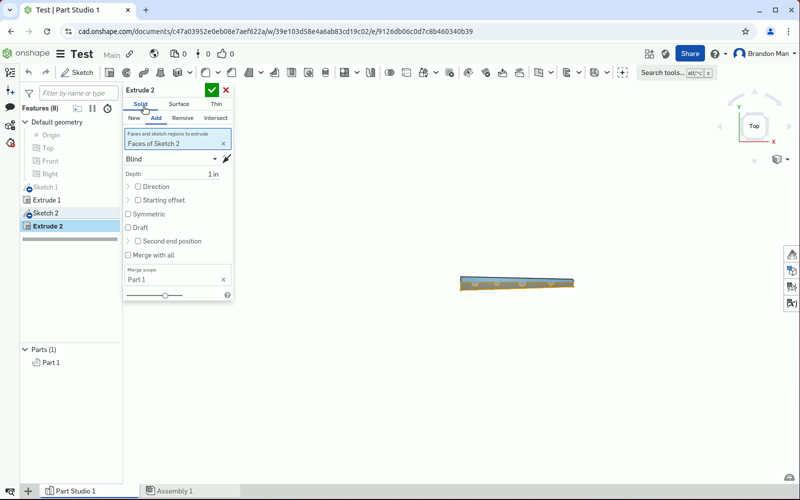
click(143, 106)
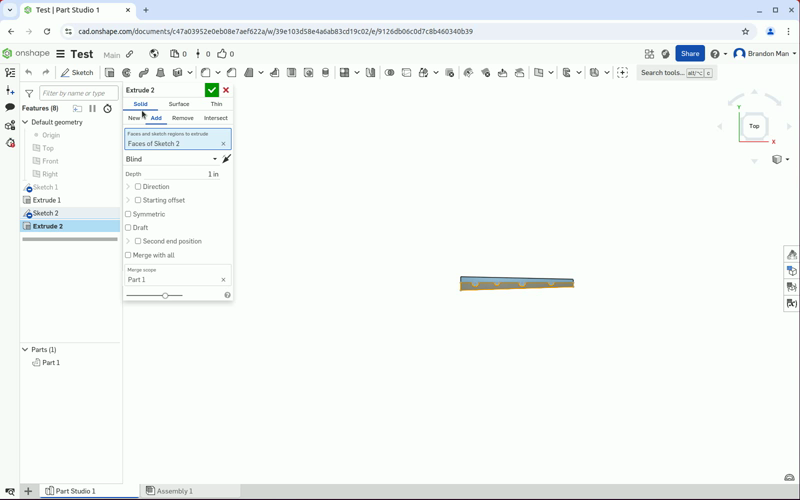
mouse_move(137, 120)
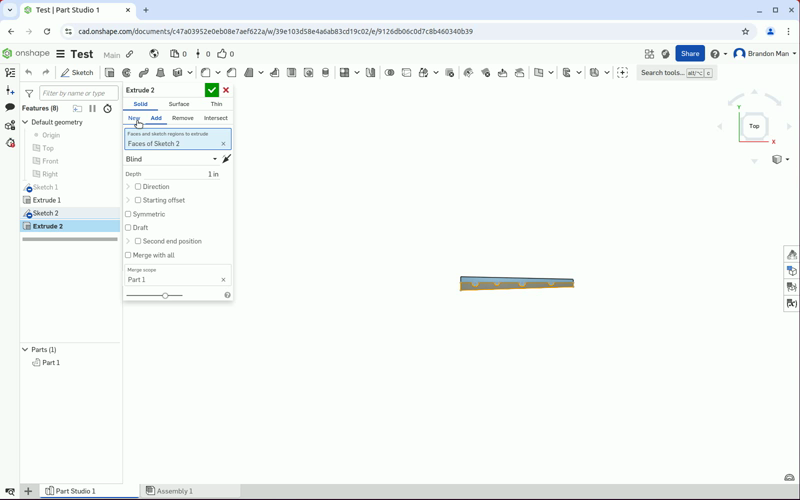
click(137, 120)
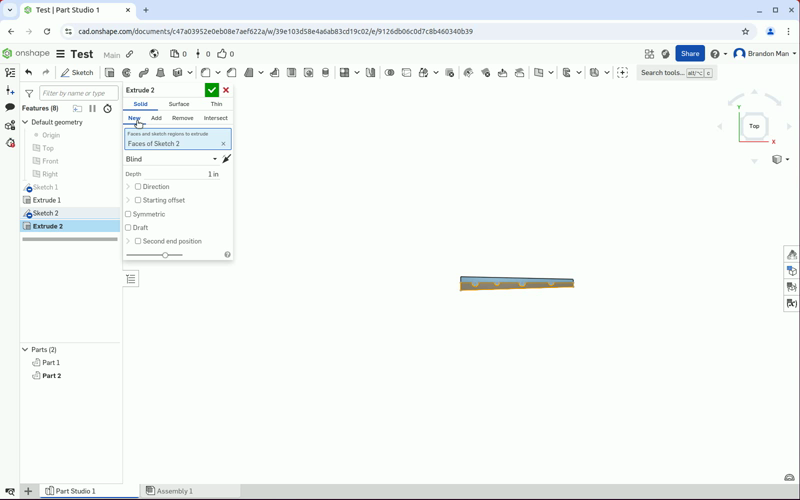
key(tab, 4)
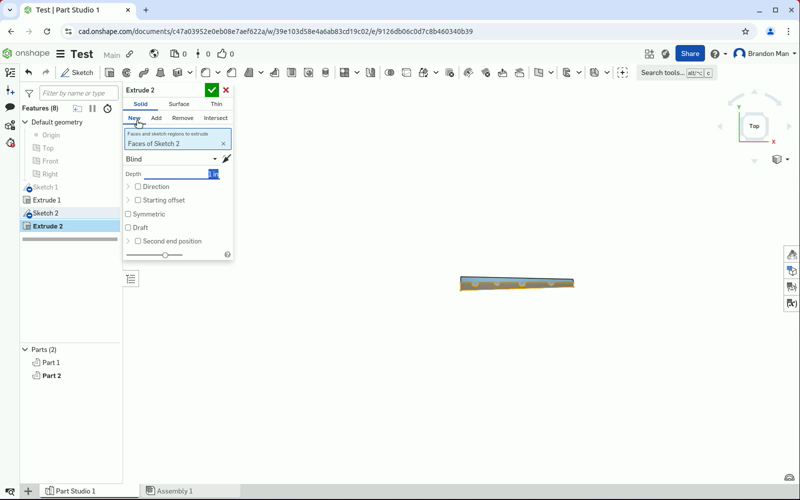
text(0.241)
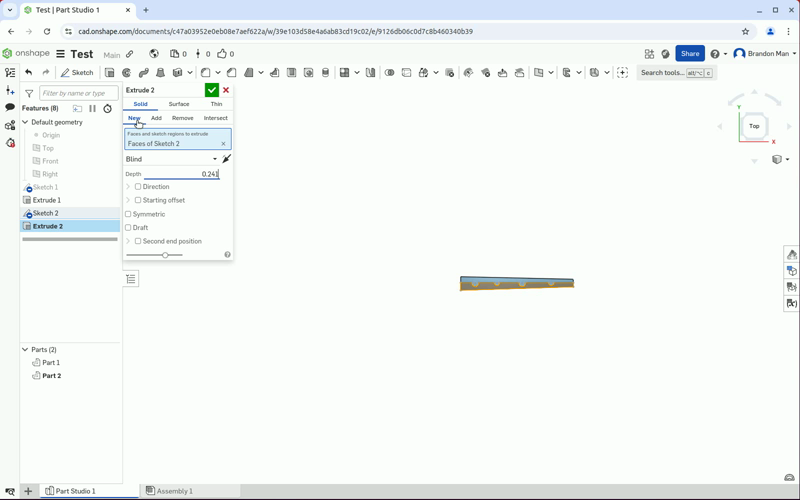
key(enter)
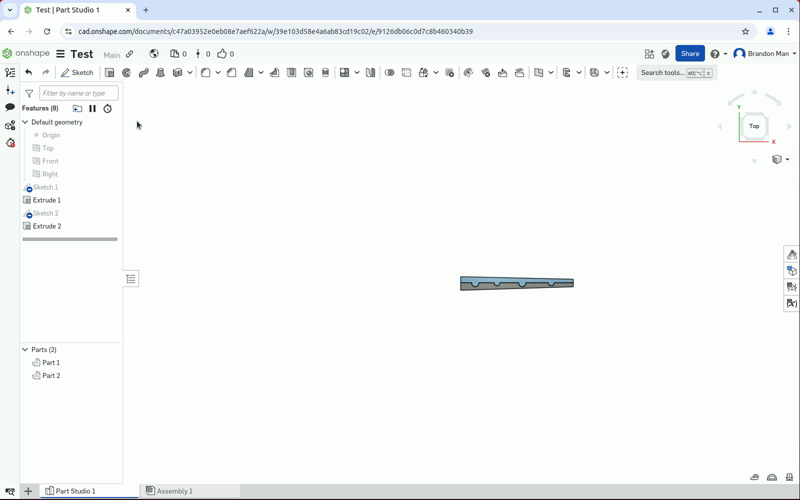
key(shift+h)
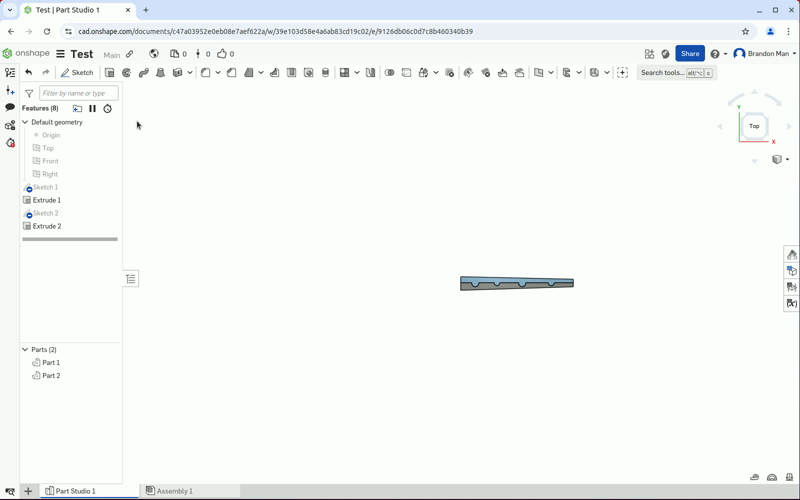
key(shift+h)
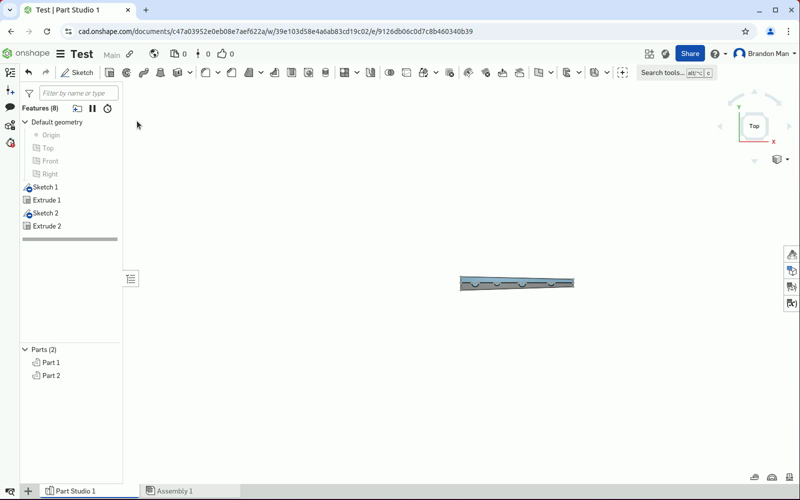
key(shift+7)
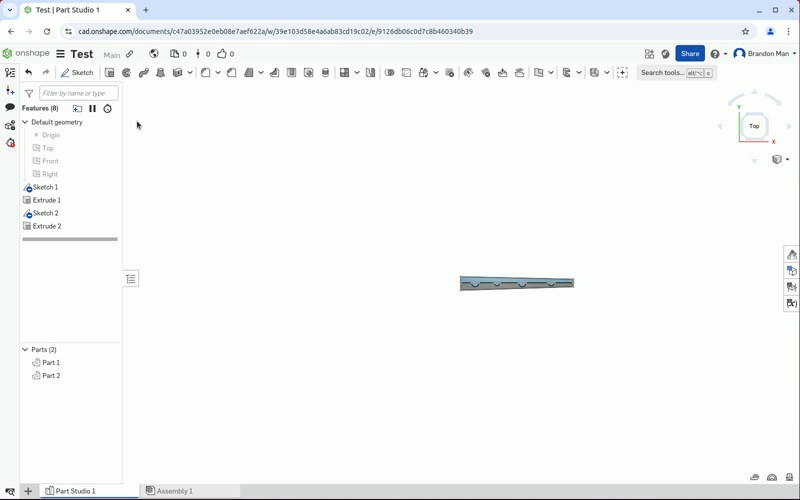
key(up, 3)
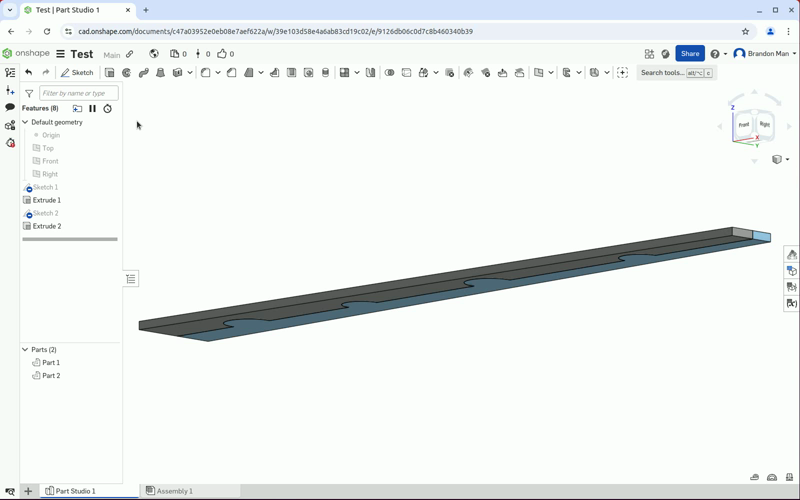
key(left, 3)
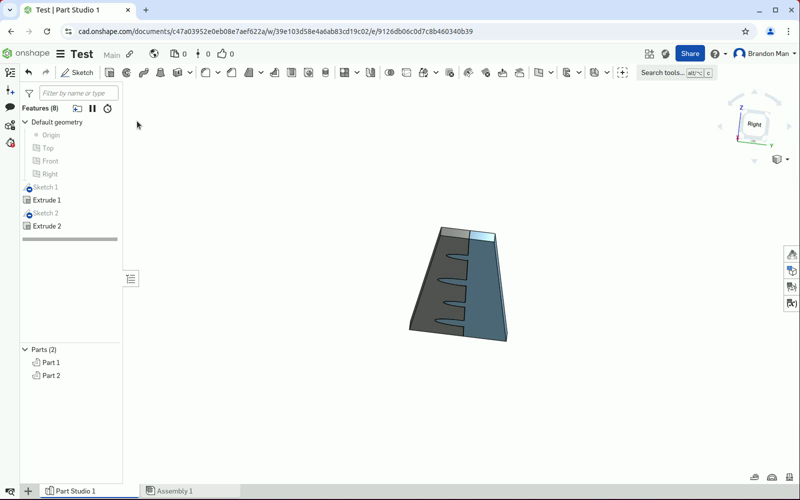
key(right, 3)
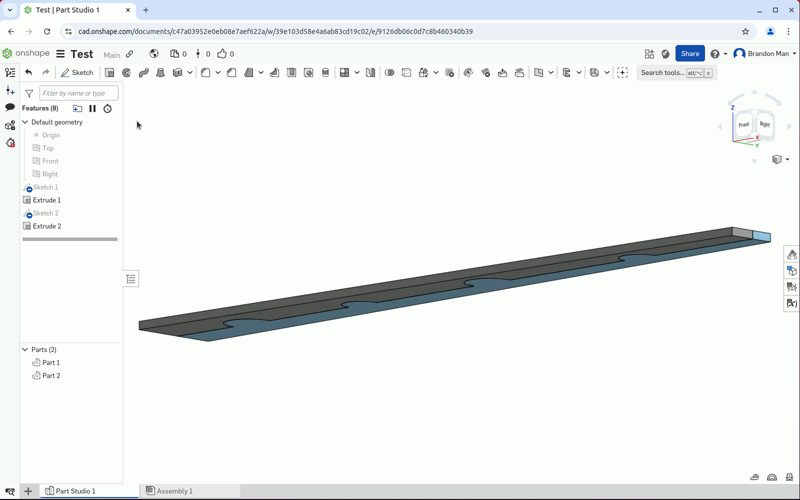
key(down, 3)
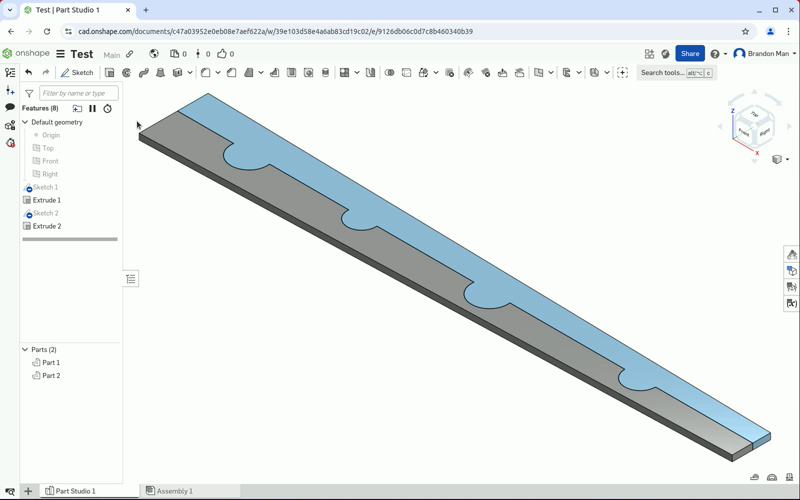
mouse_move(73, 189)
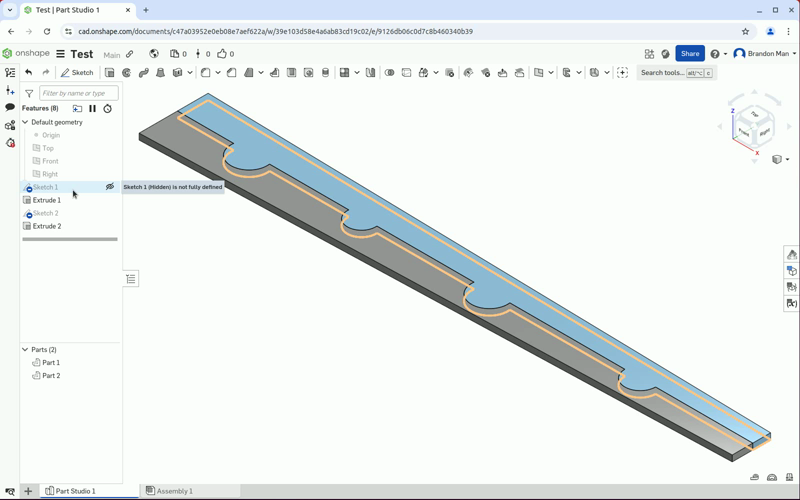
click(73, 189)